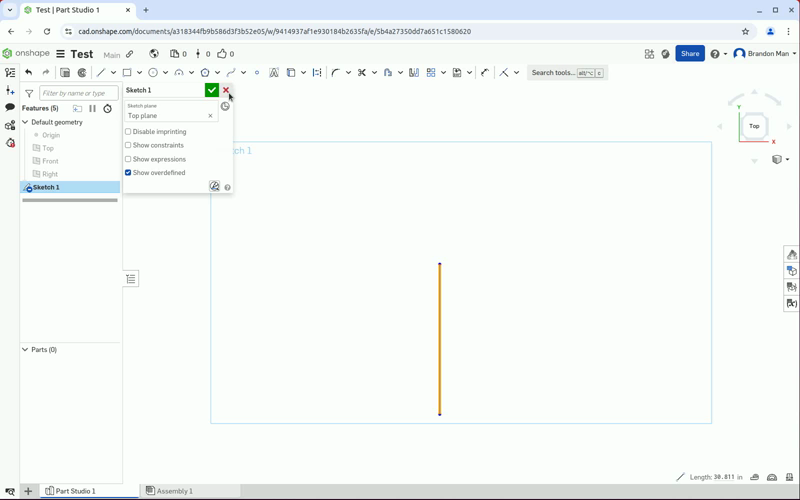
key(shift+h)
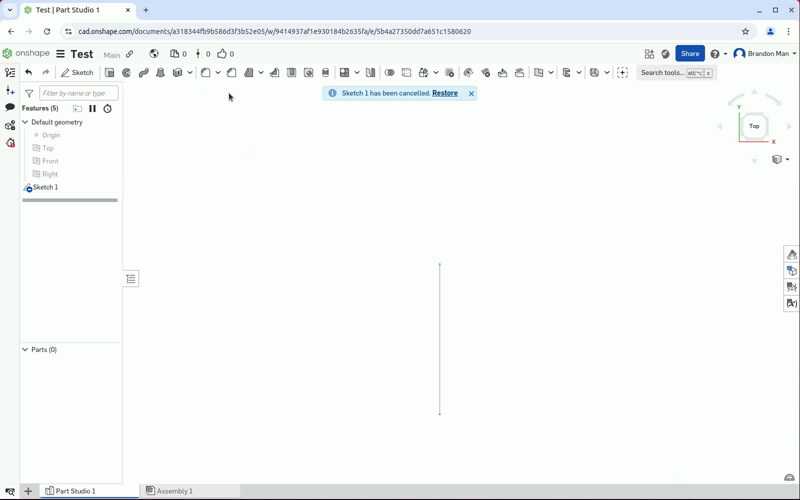
key(shift+s)
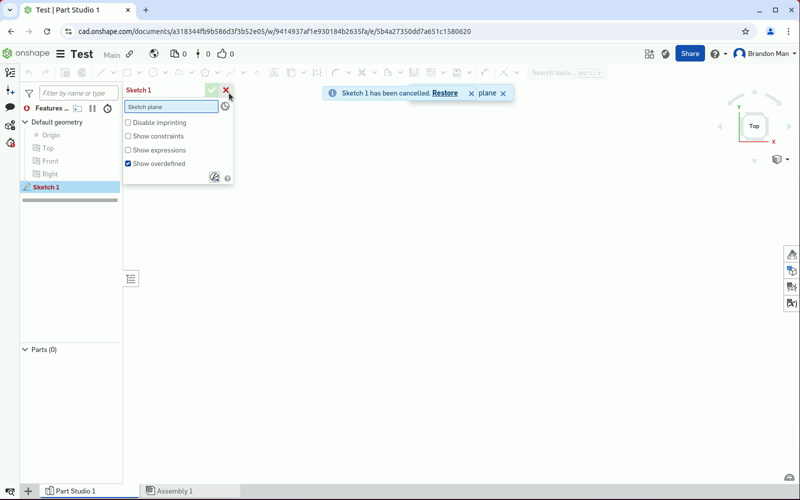
mouse_move(73, 150)
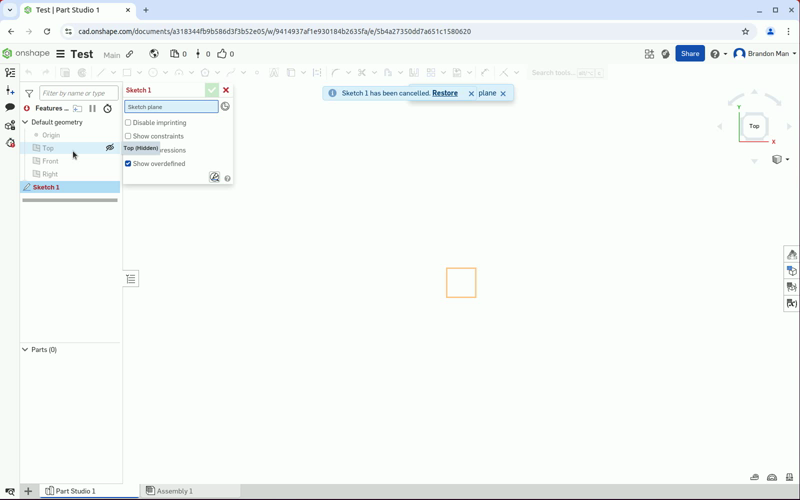
click(73, 150)
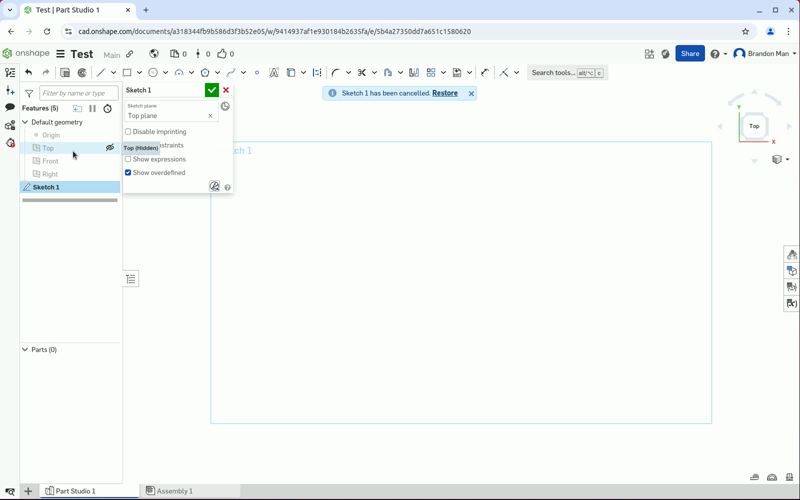
mouse_move(73, 352)
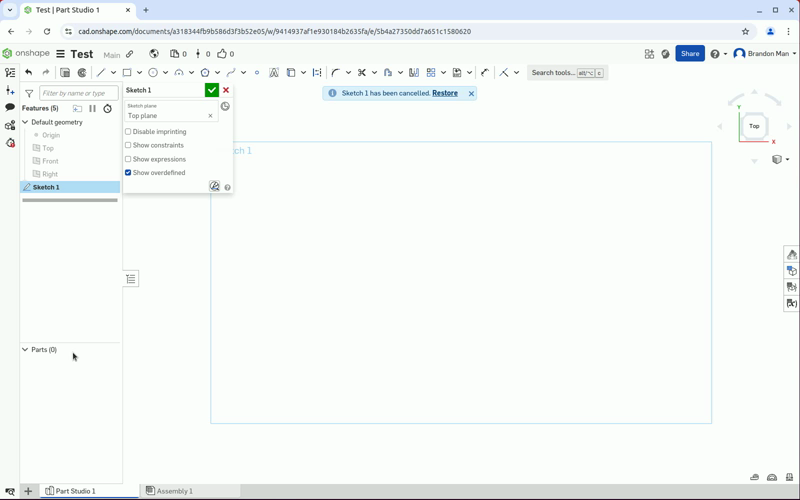
key(y)
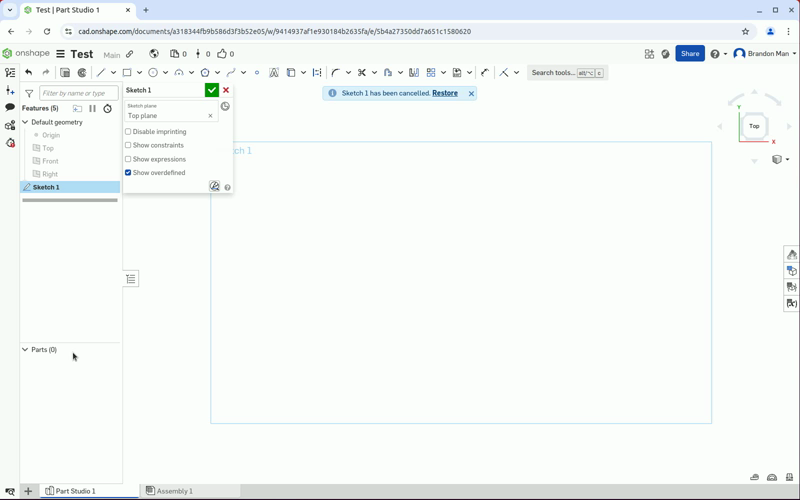
key(l)
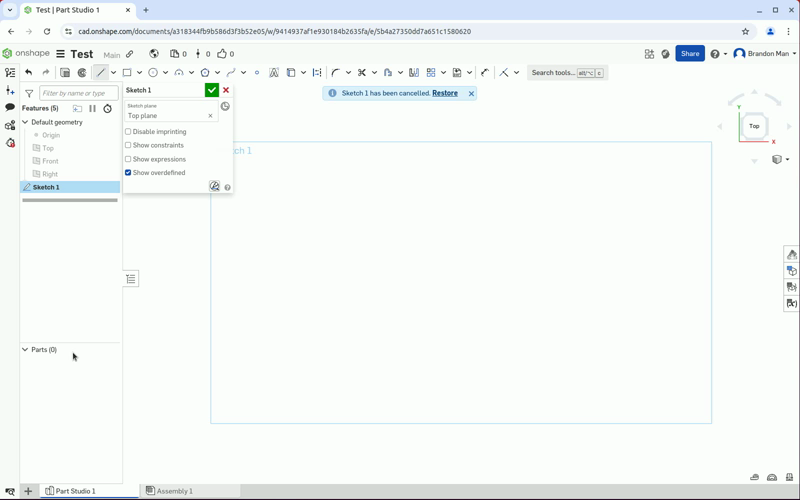
key_down(shift)
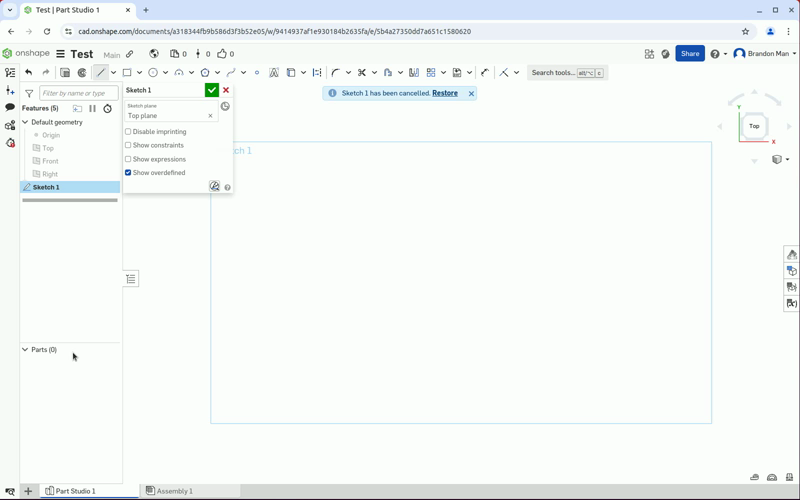
mouse_move(458, 282)
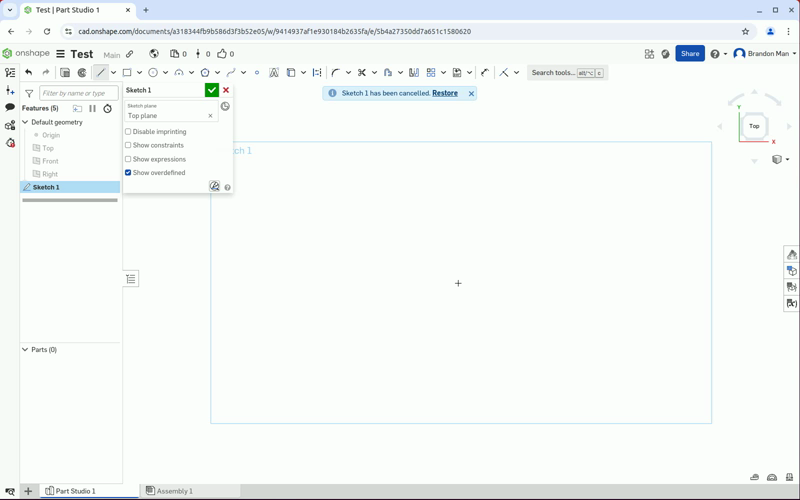
click(458, 282)
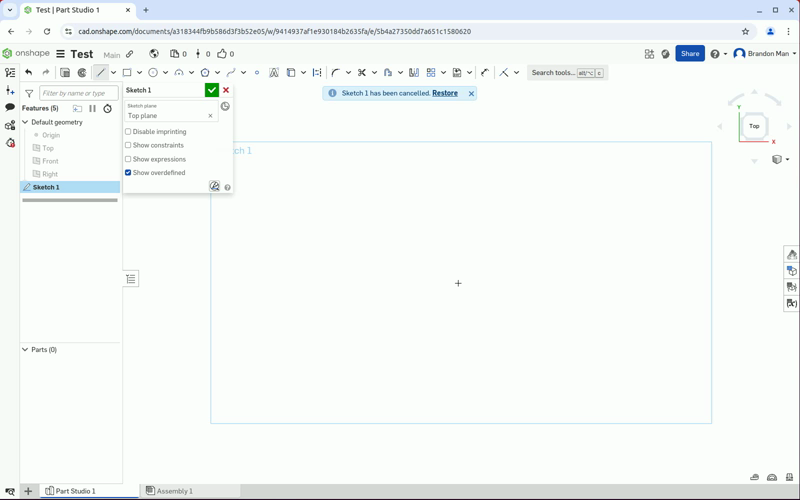
key_up(shift)
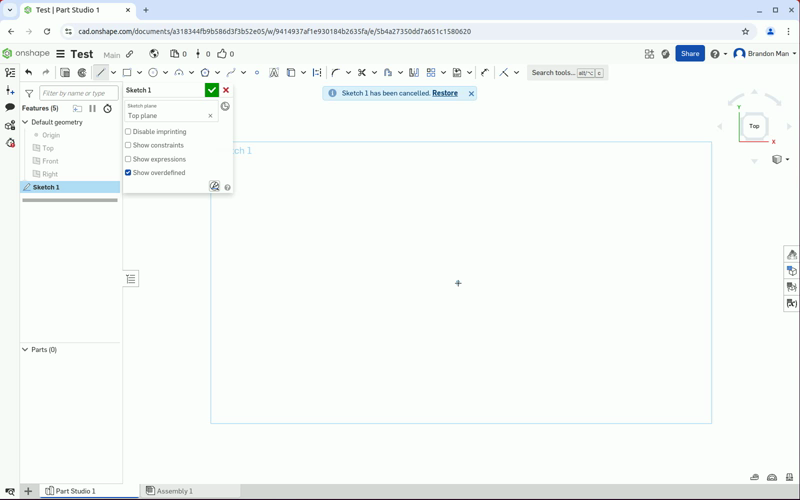
key_down(shift)
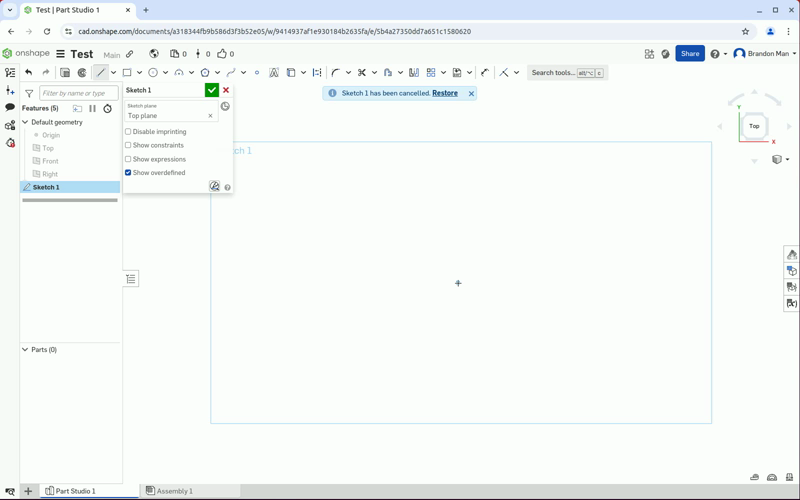
mouse_move(488, 282)
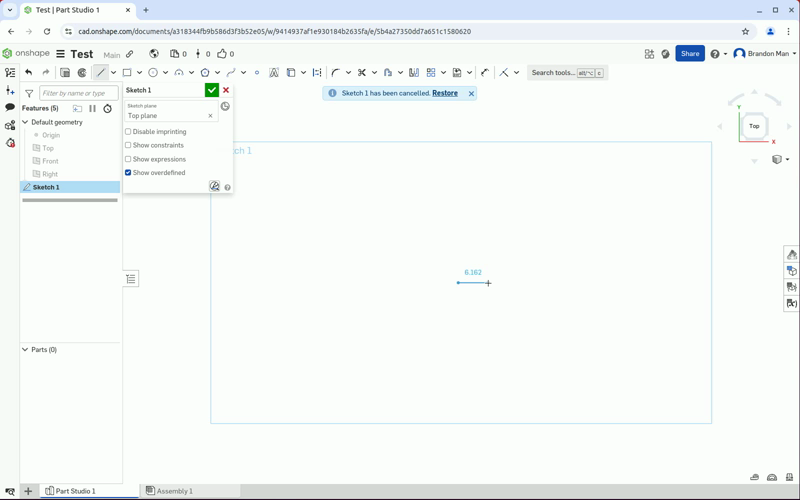
mouse_move(461, 282)
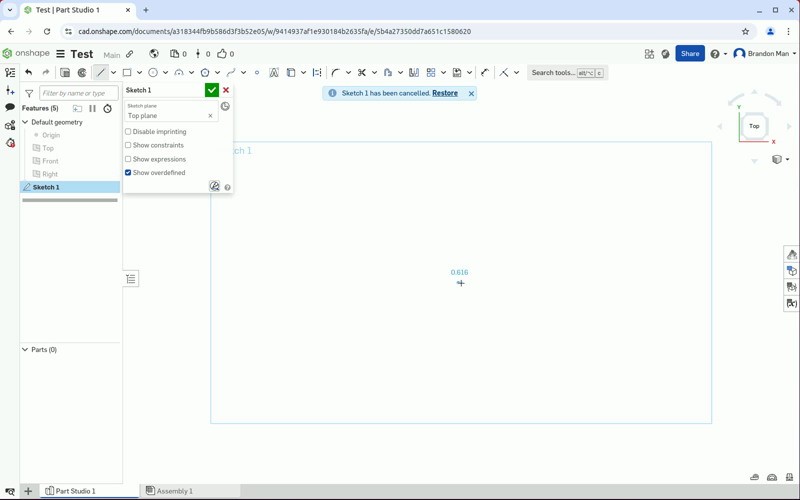
scroll(6)
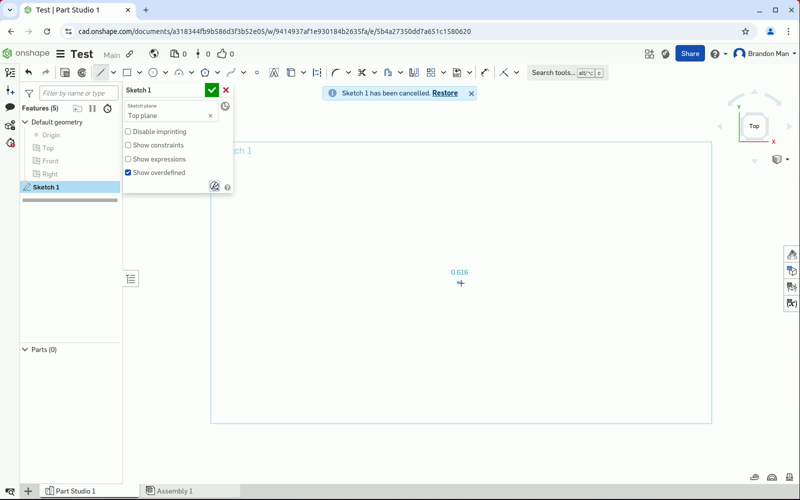
scroll(6)
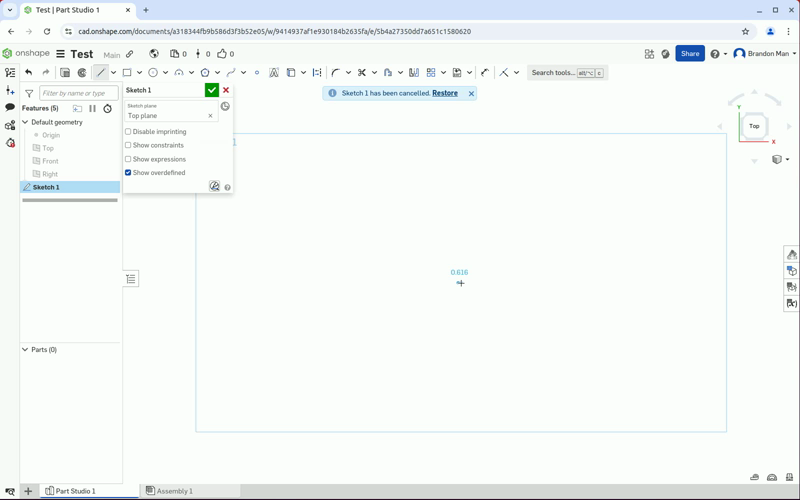
scroll(6)
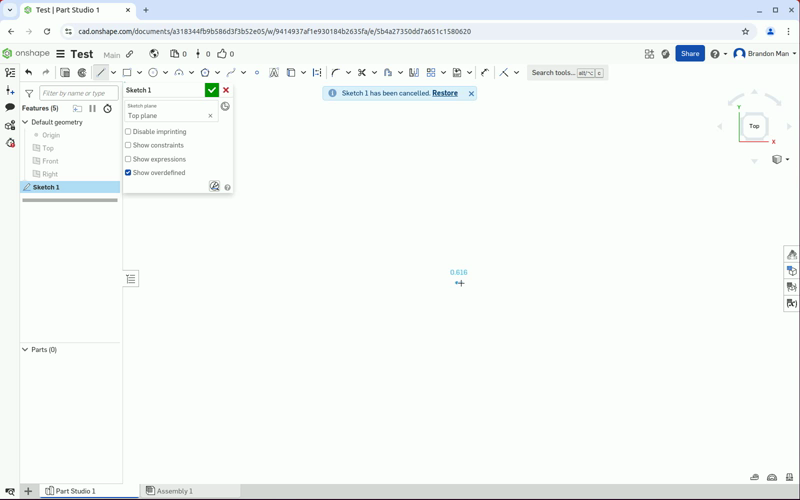
scroll(6)
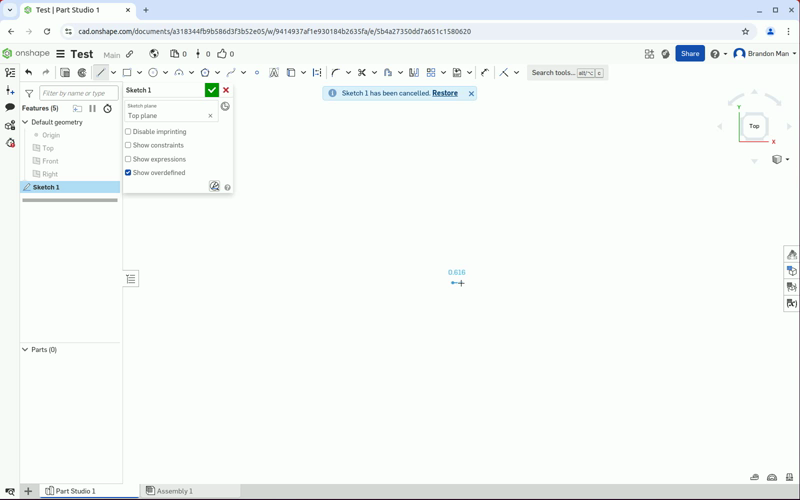
scroll(6)
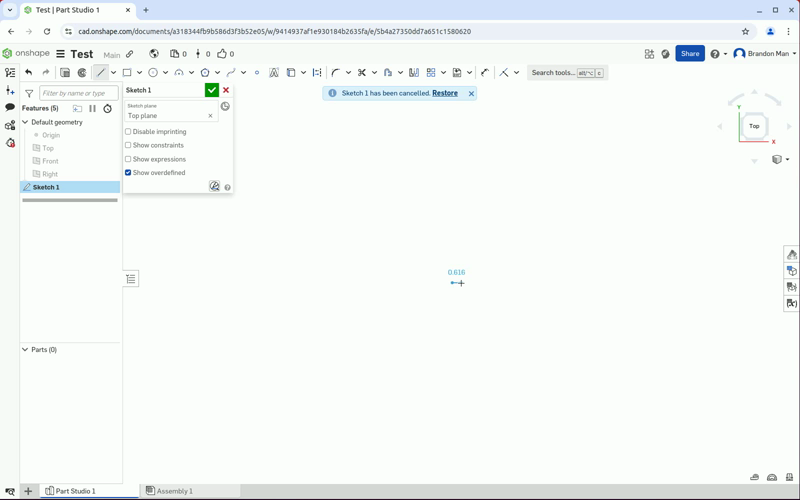
scroll(6)
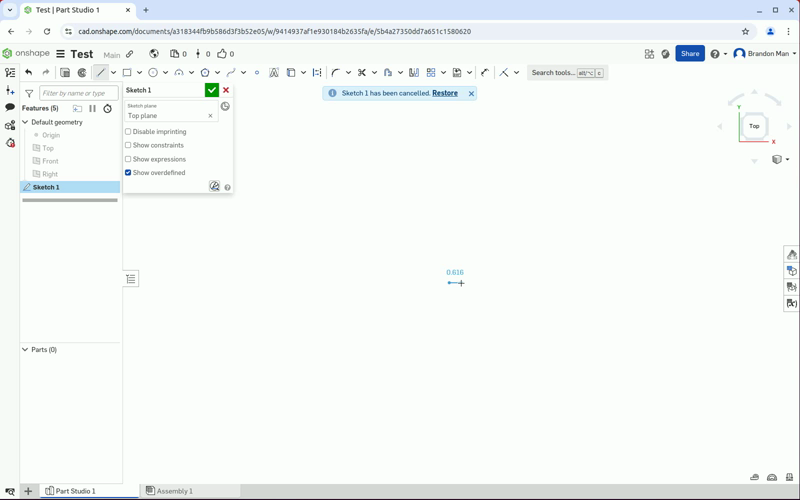
scroll(6)
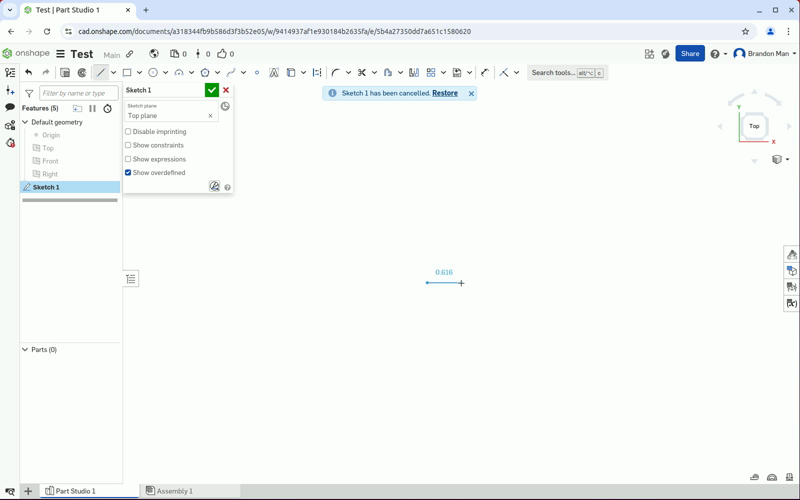
click(461, 282)
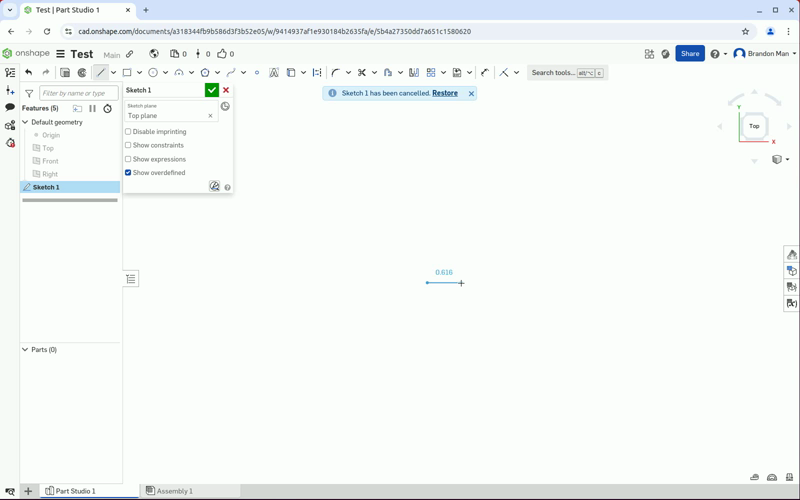
scroll(-6)
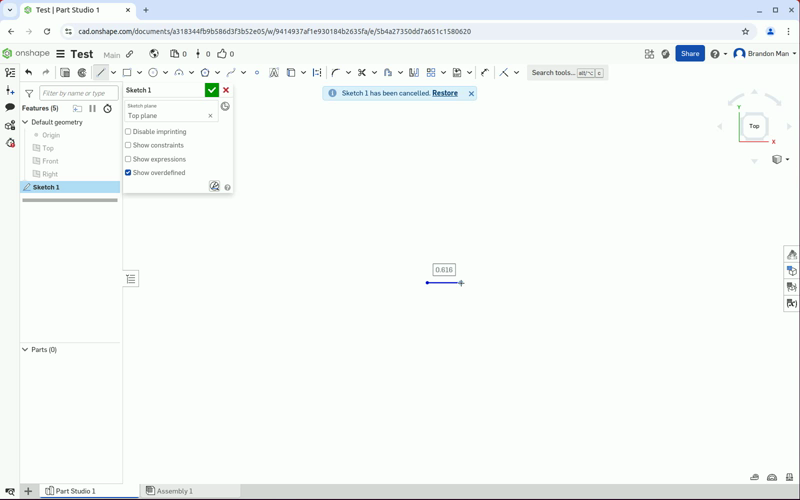
scroll(-6)
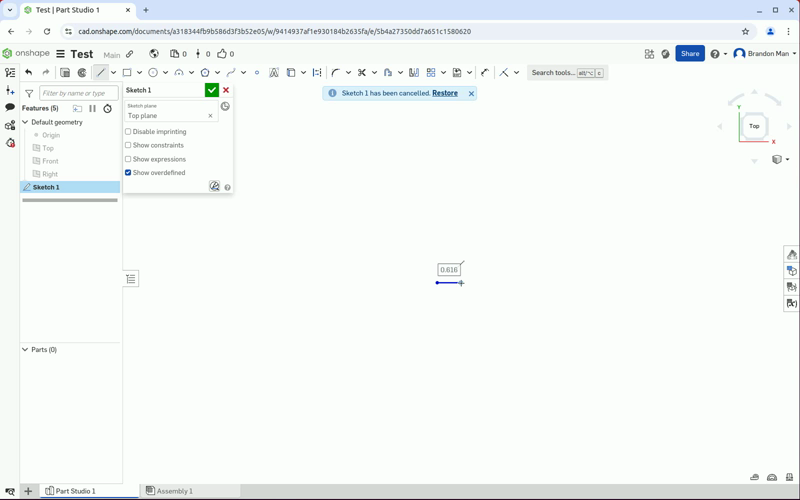
scroll(-6)
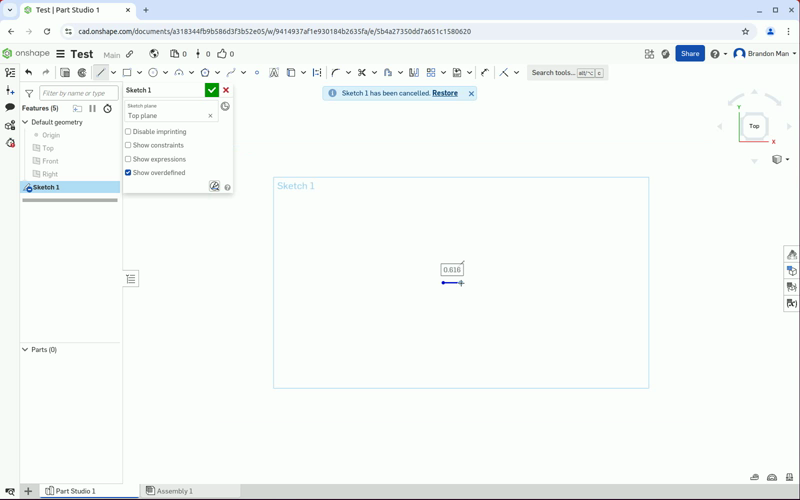
scroll(-6)
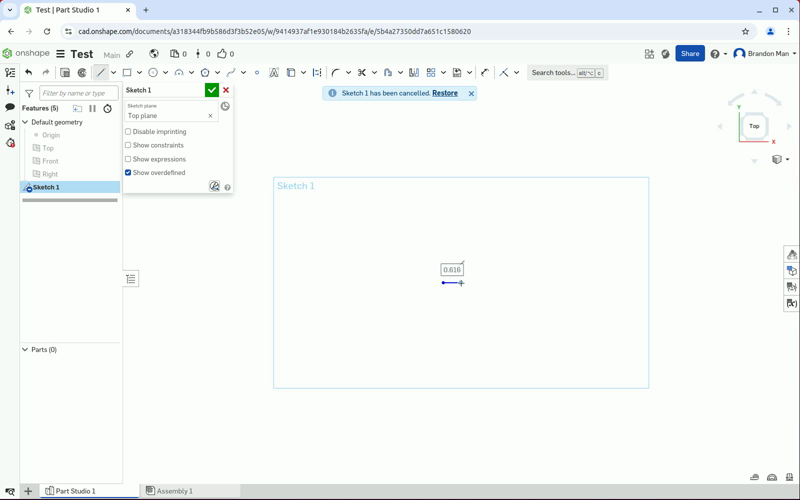
scroll(-6)
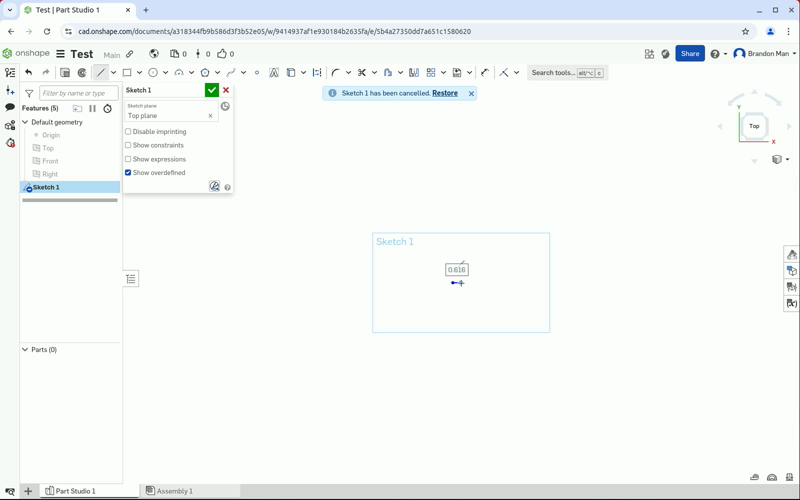
scroll(-6)
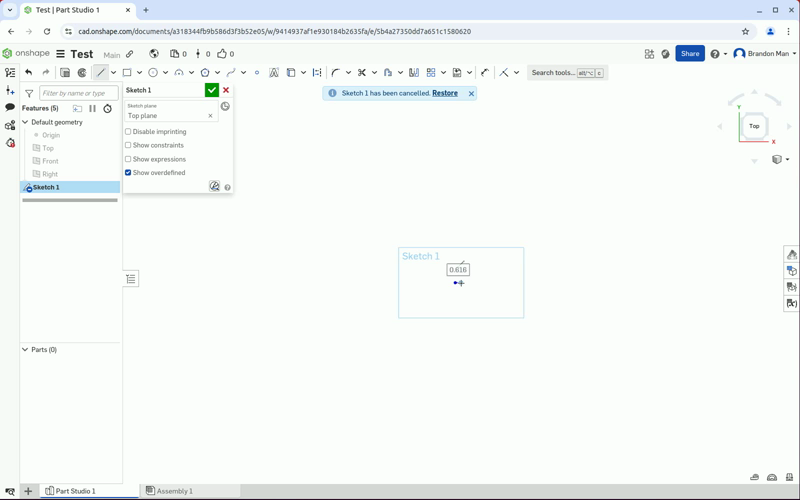
scroll(-6)
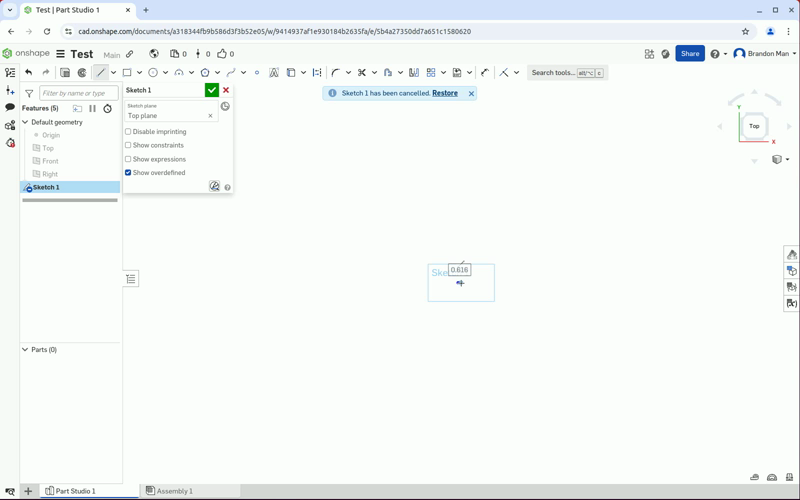
key_up(shift)
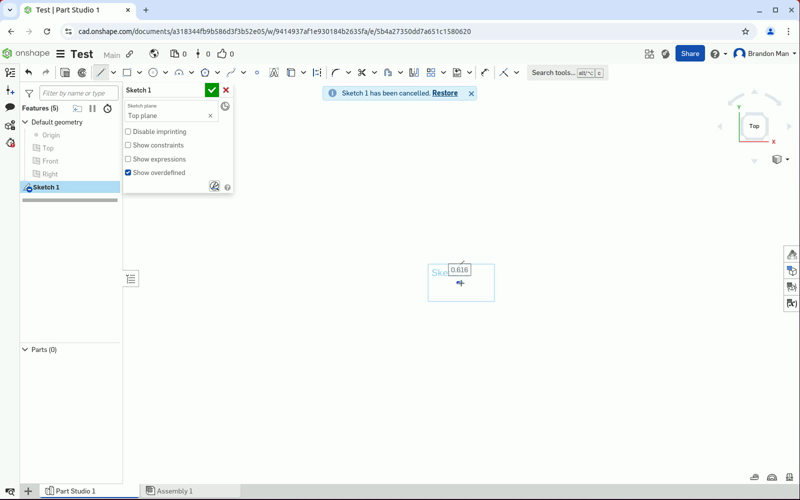
key_down(shift)
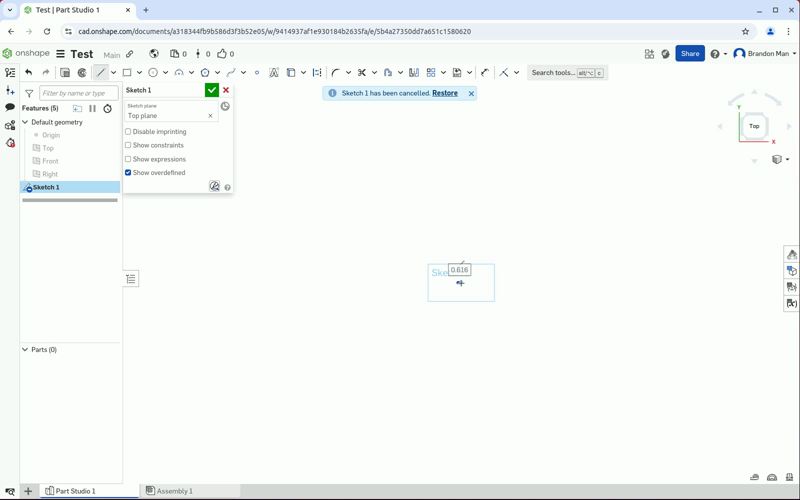
mouse_move(491, 282)
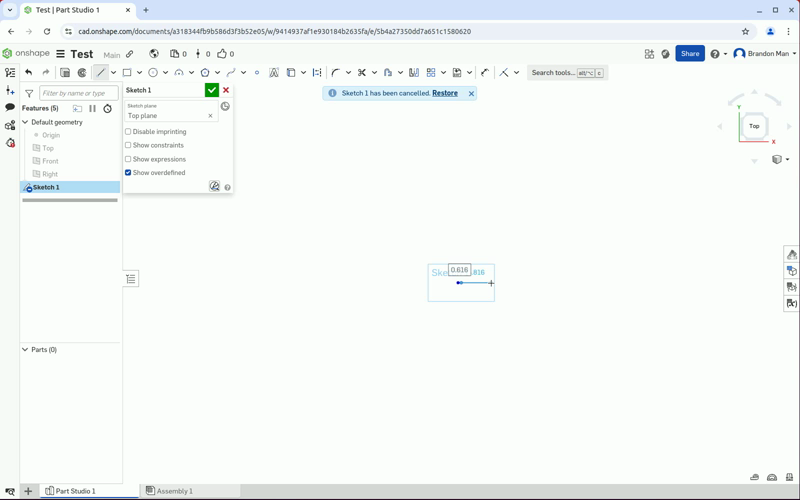
mouse_move(461, 277)
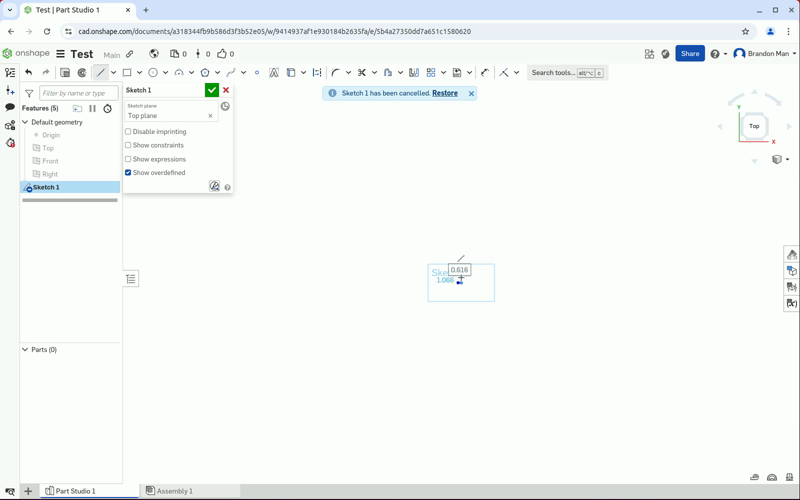
scroll(6)
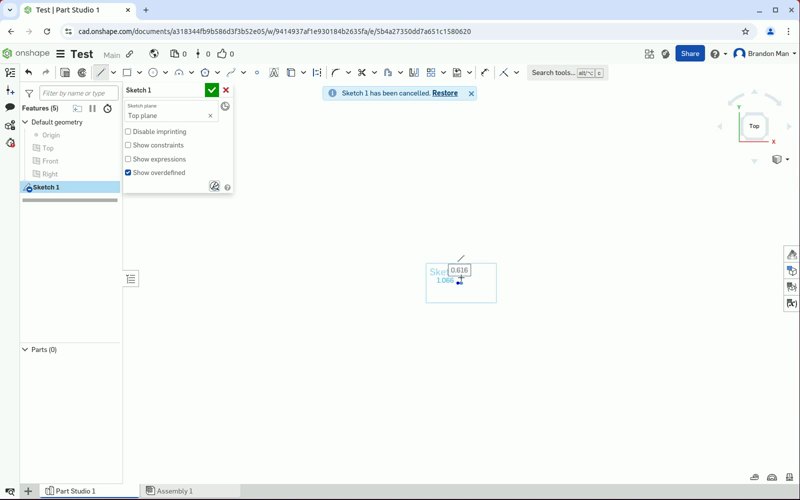
scroll(6)
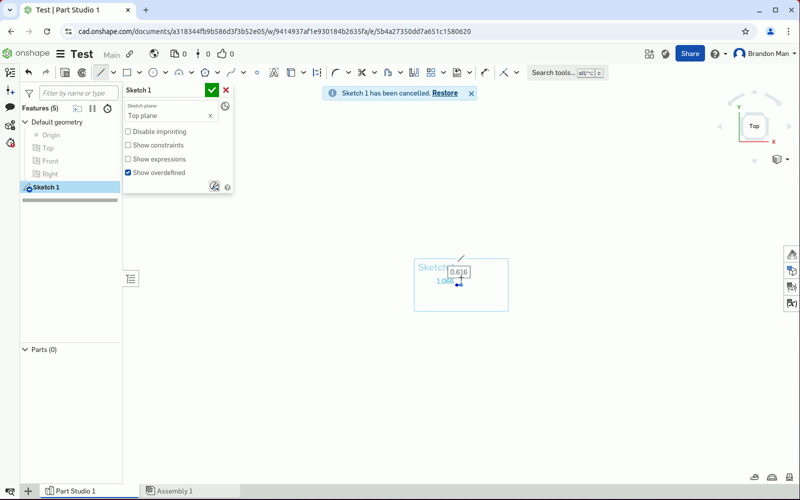
scroll(6)
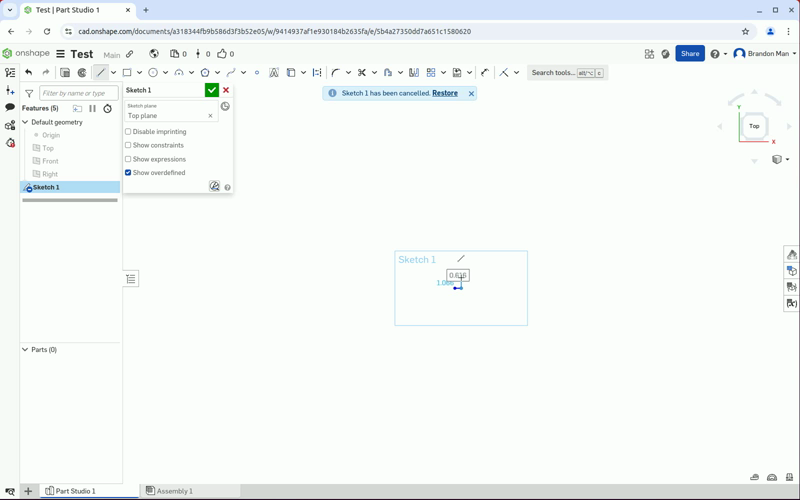
scroll(6)
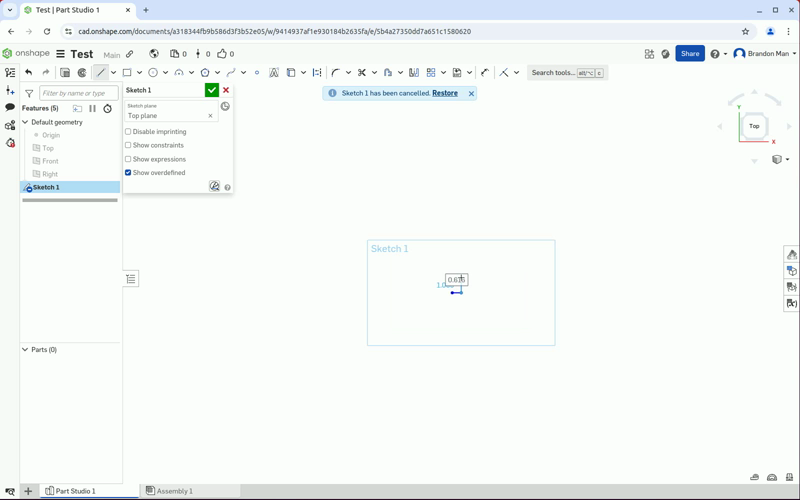
scroll(6)
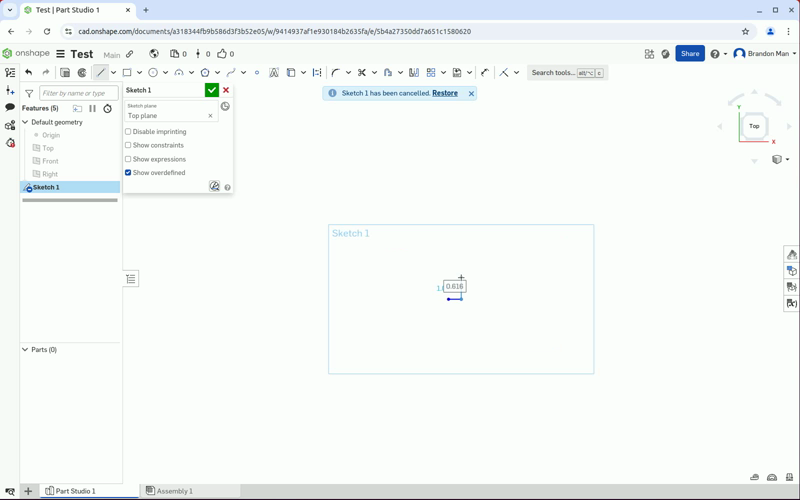
scroll(6)
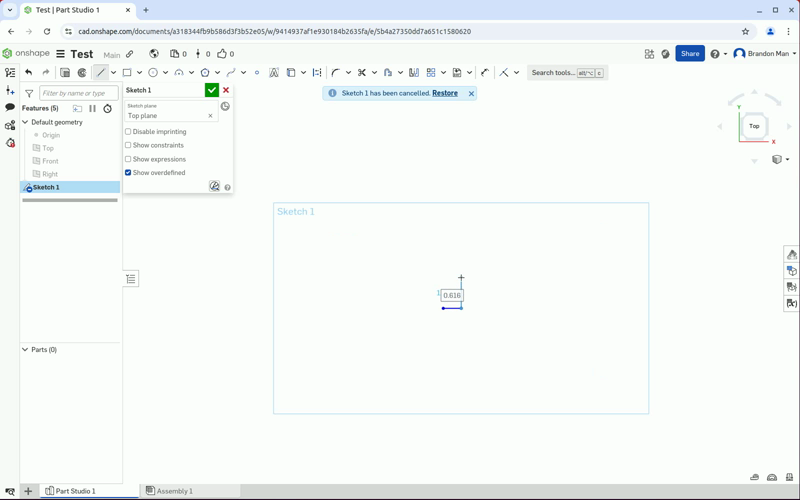
scroll(6)
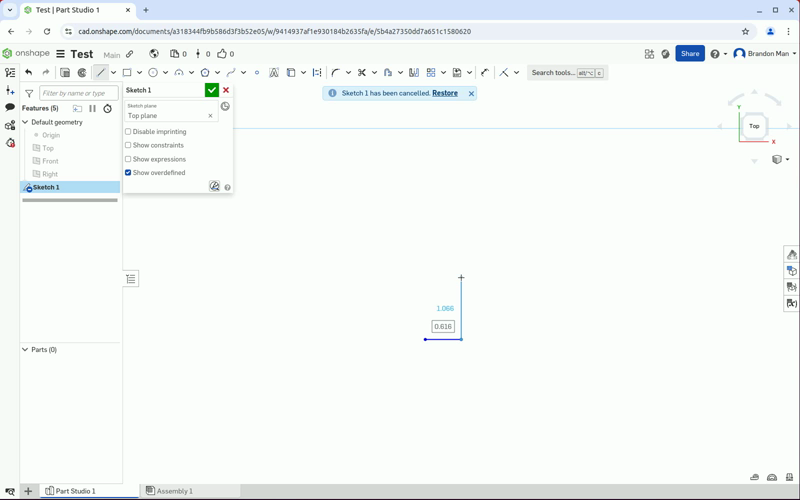
click(461, 277)
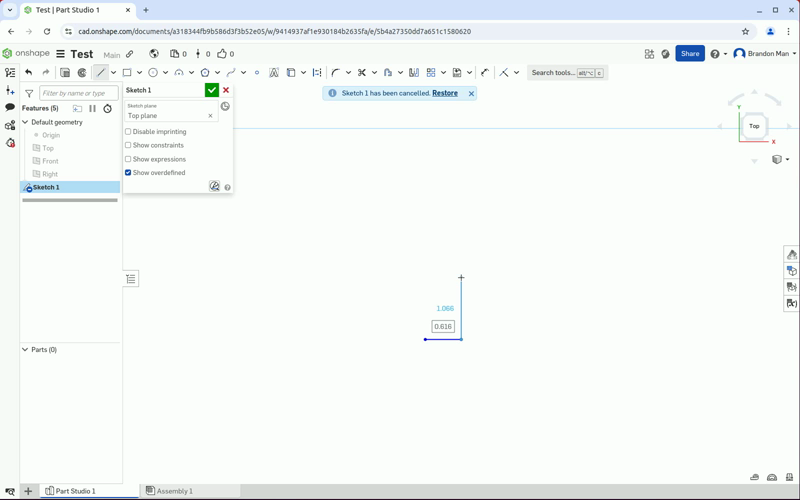
scroll(-6)
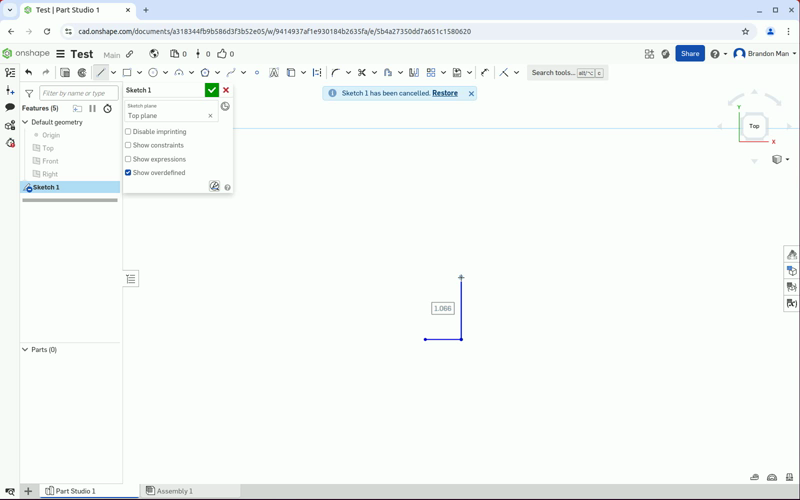
scroll(-6)
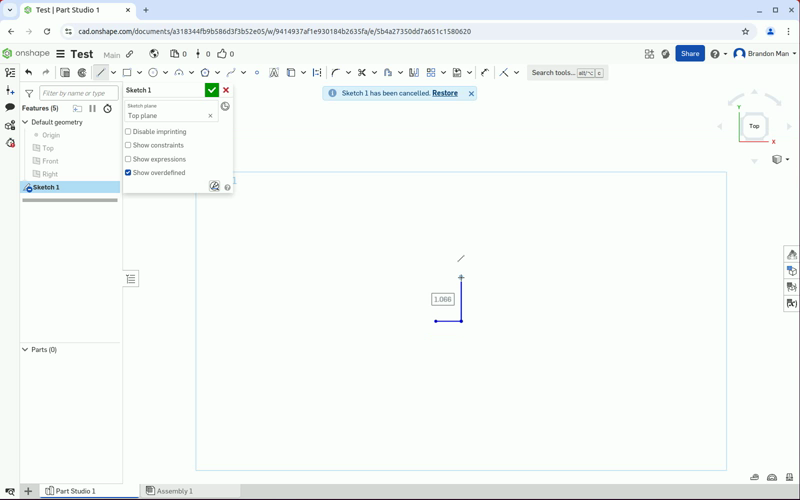
scroll(-6)
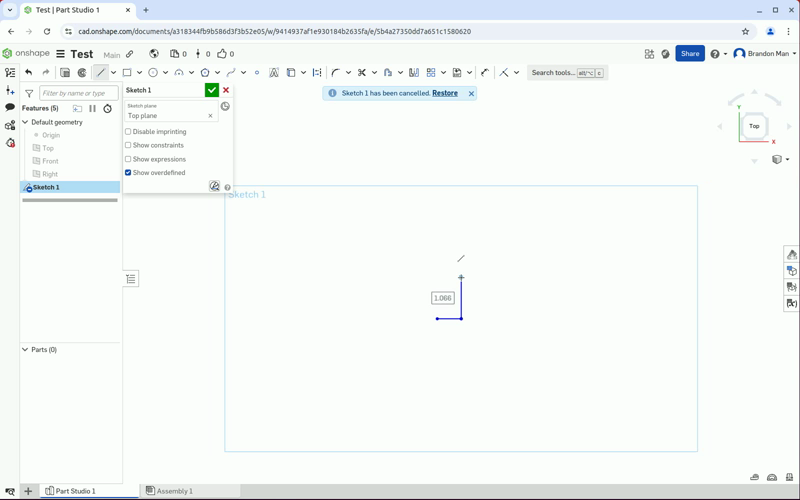
scroll(-6)
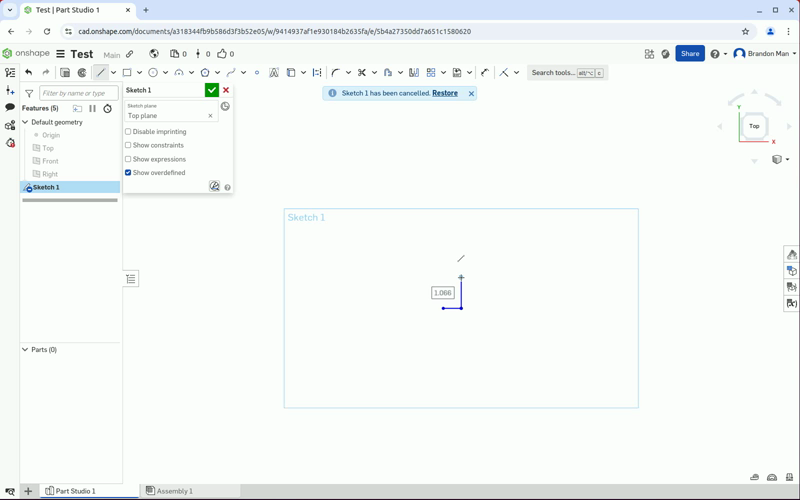
scroll(-6)
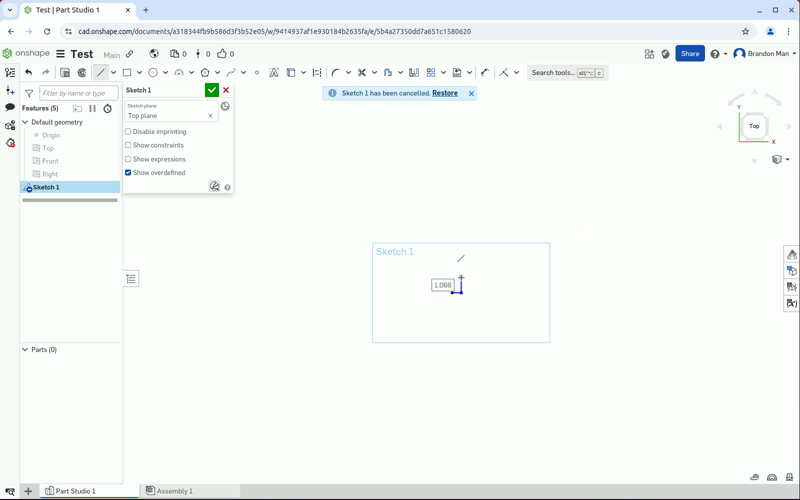
scroll(-6)
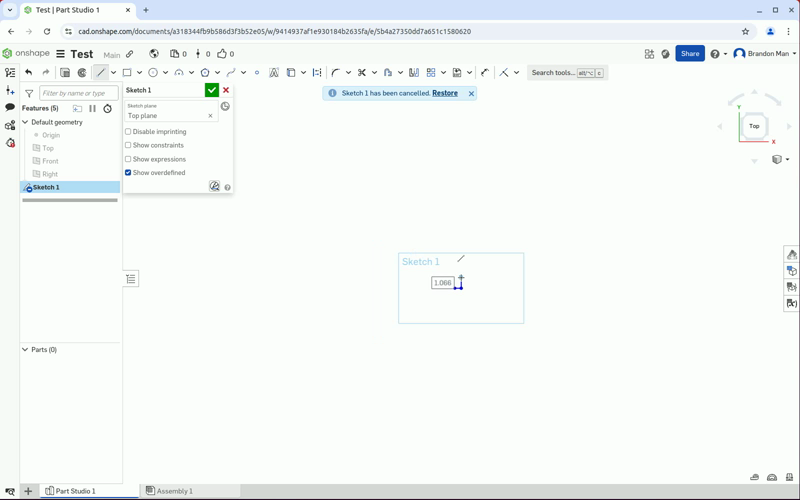
scroll(-6)
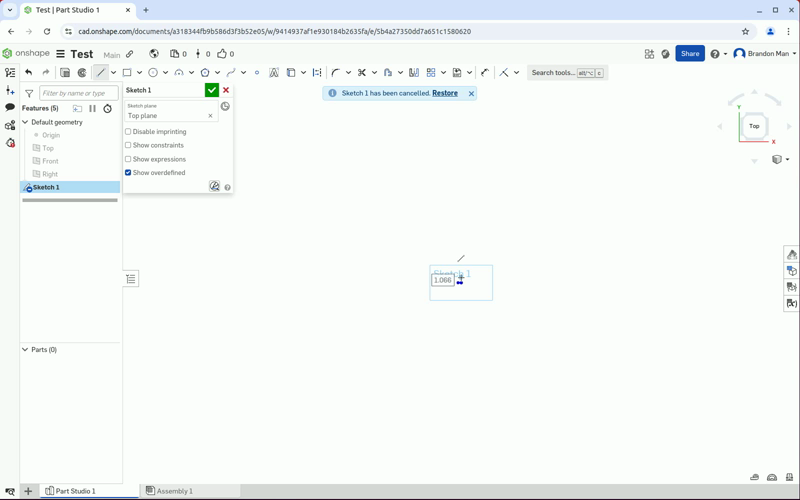
key_up(shift)
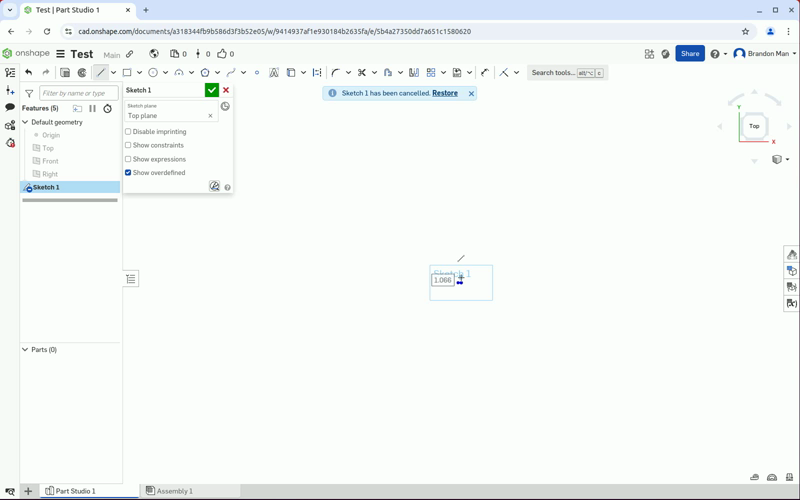
key_down(shift)
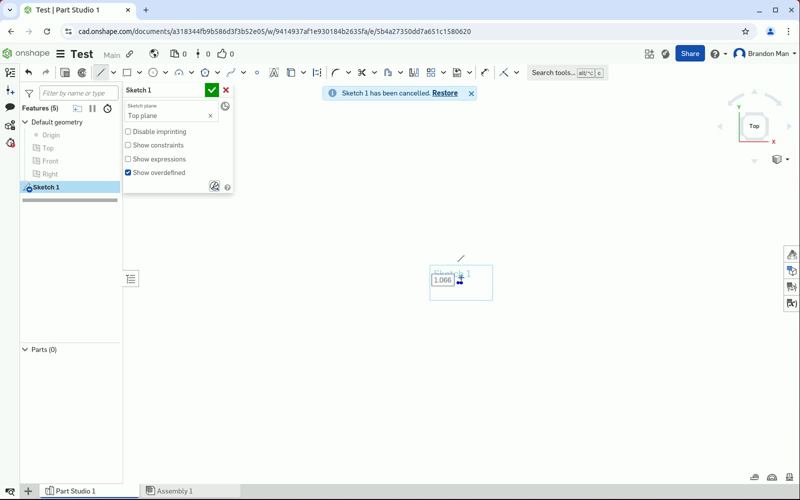
mouse_move(491, 277)
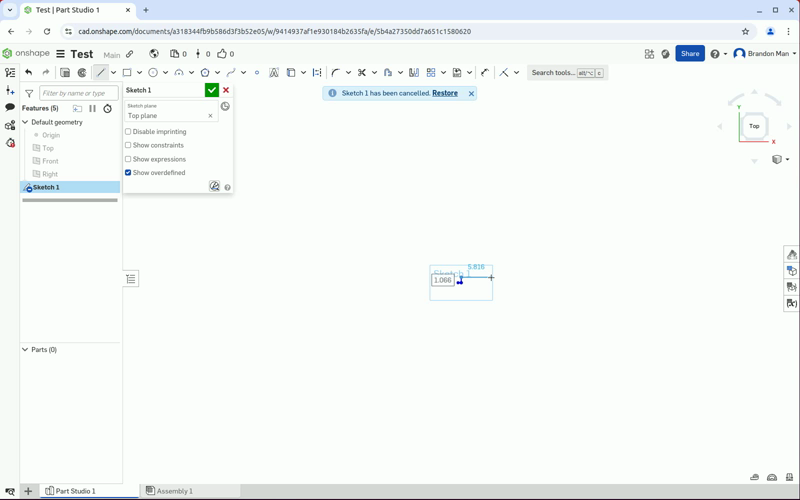
mouse_move(459, 277)
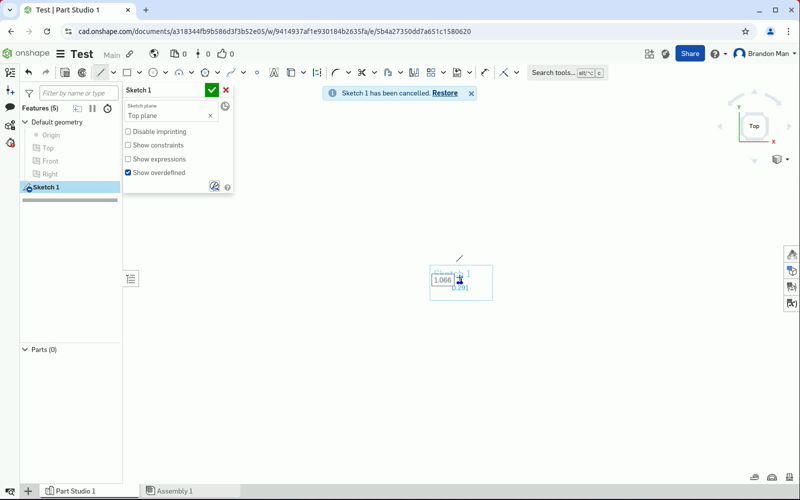
scroll(6)
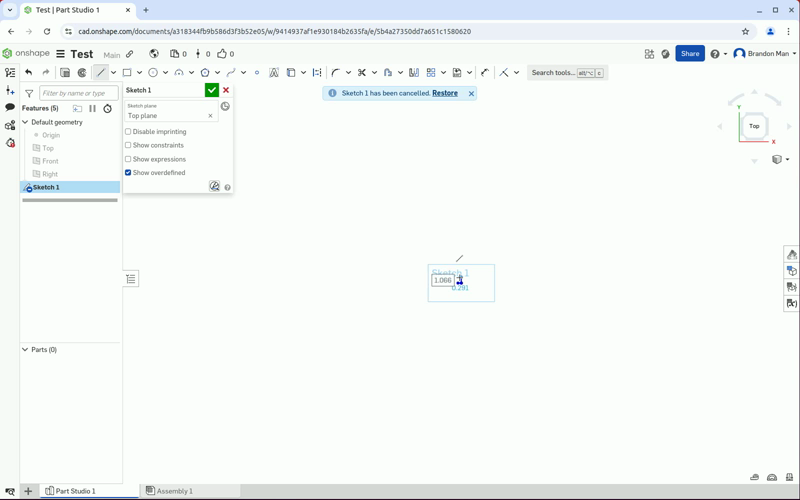
scroll(6)
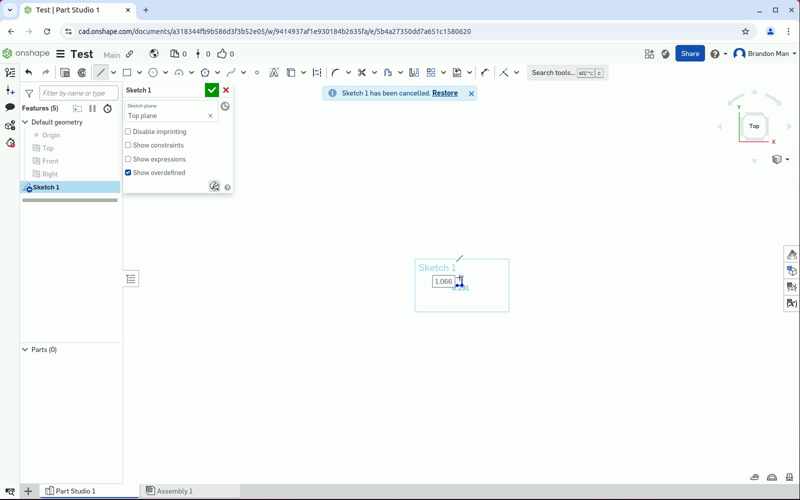
scroll(6)
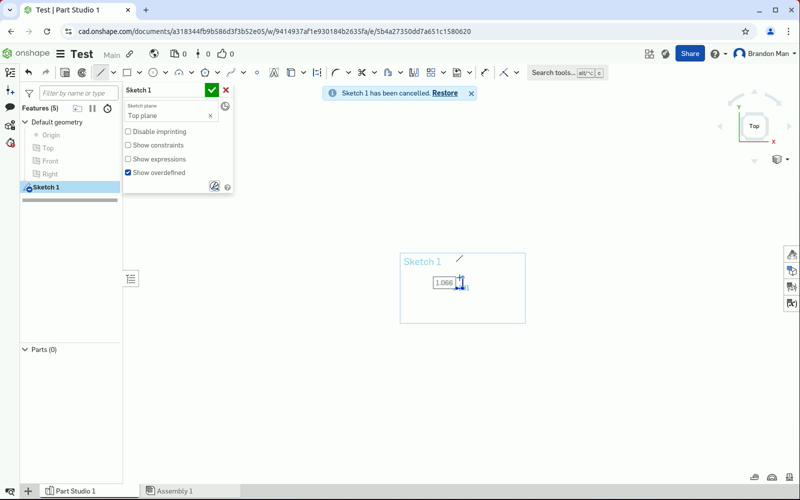
scroll(6)
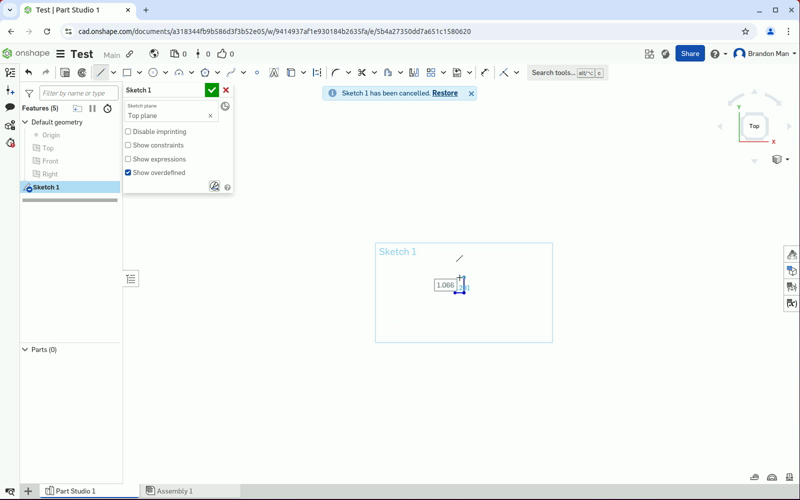
scroll(6)
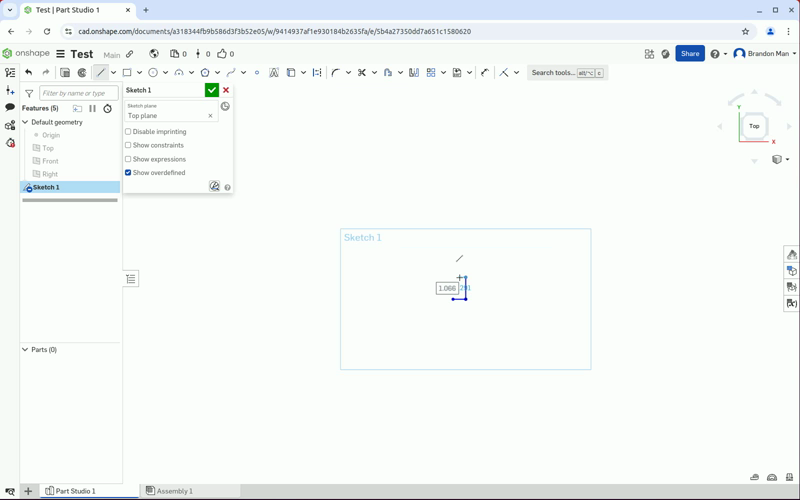
scroll(6)
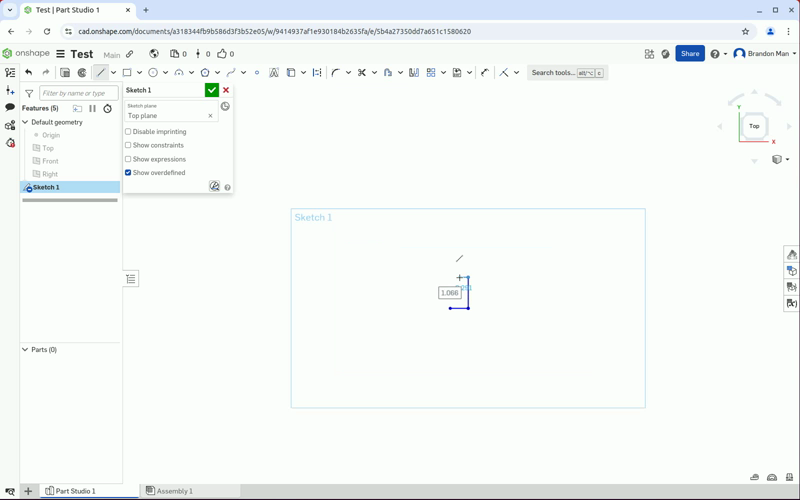
scroll(6)
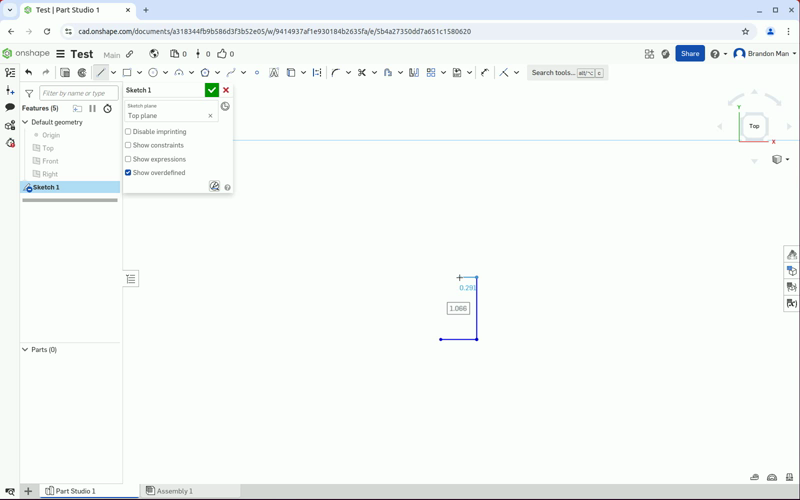
click(459, 277)
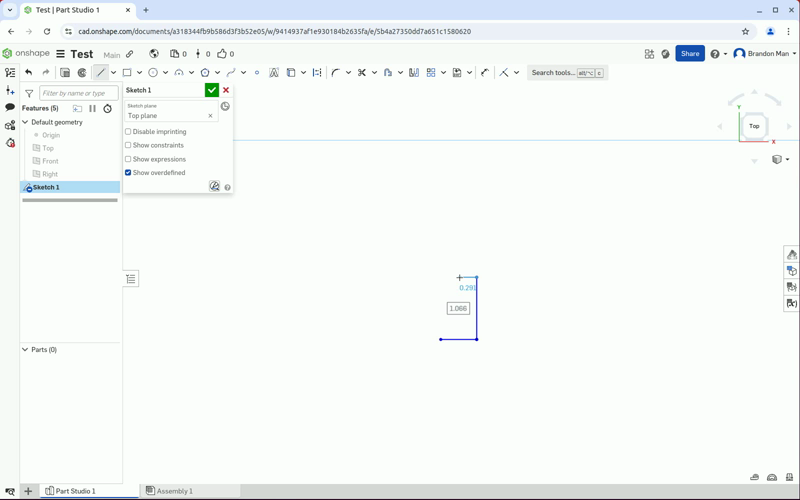
scroll(-6)
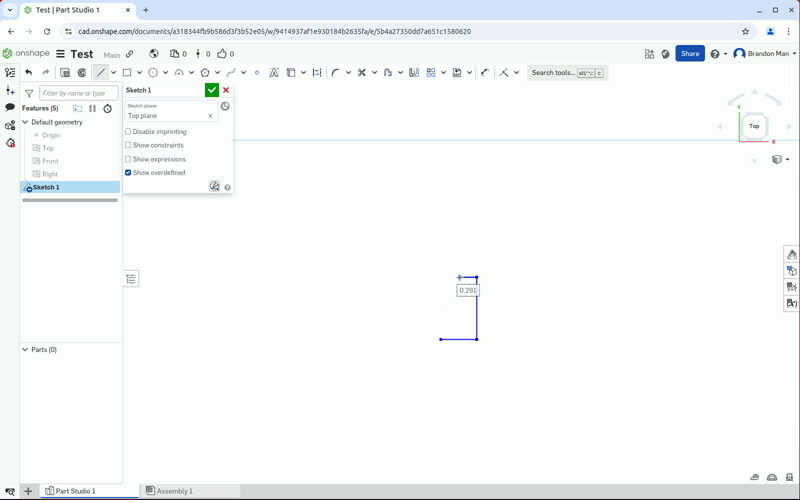
scroll(-6)
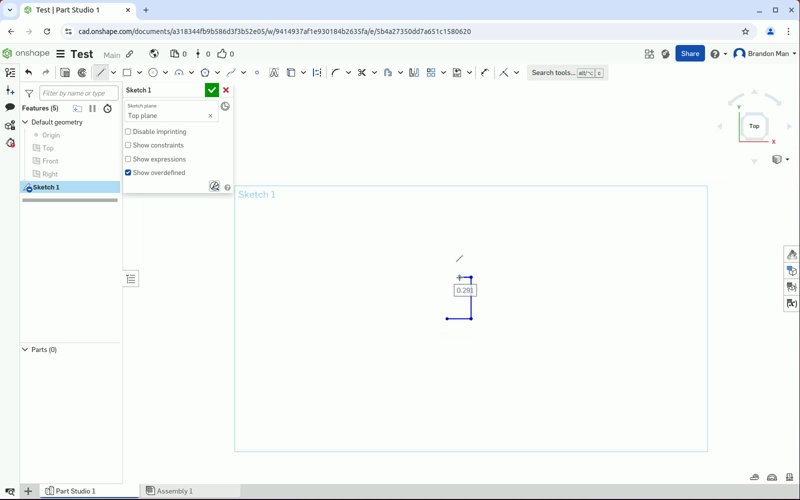
scroll(-6)
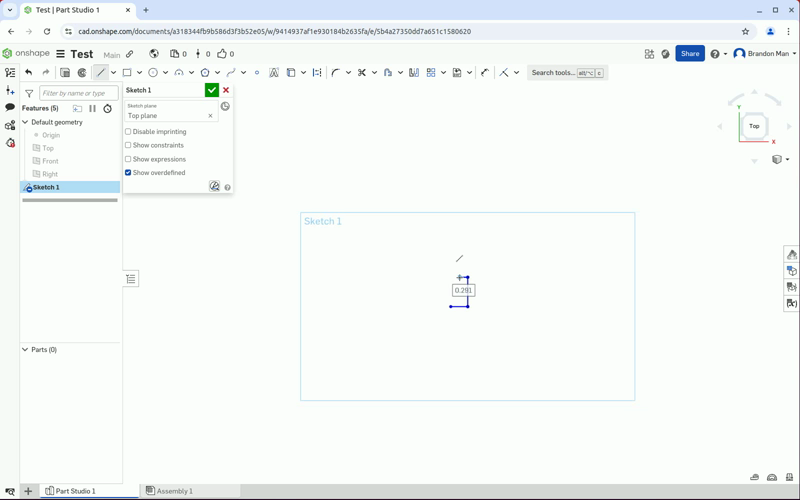
scroll(-6)
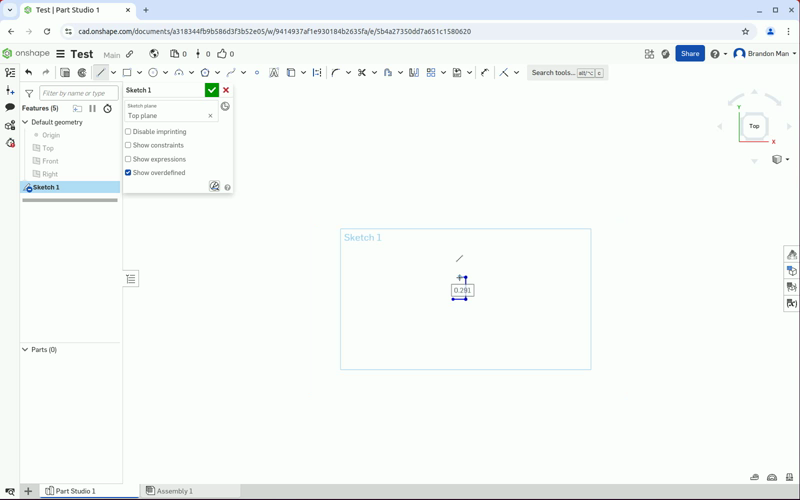
scroll(-6)
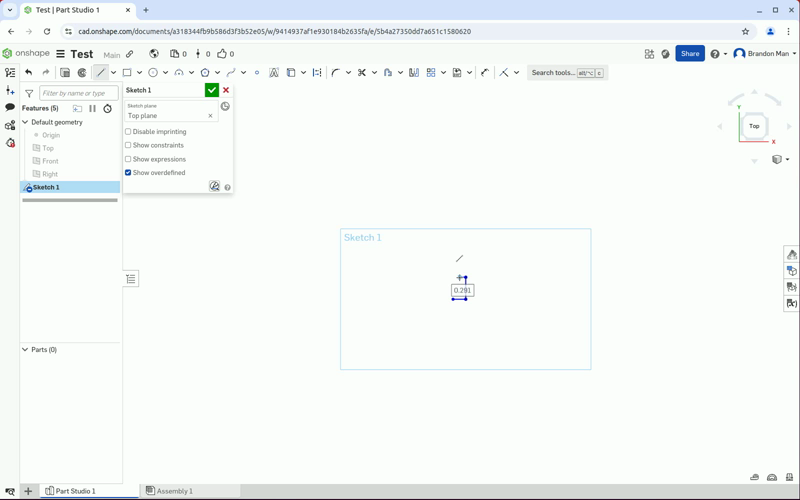
scroll(-6)
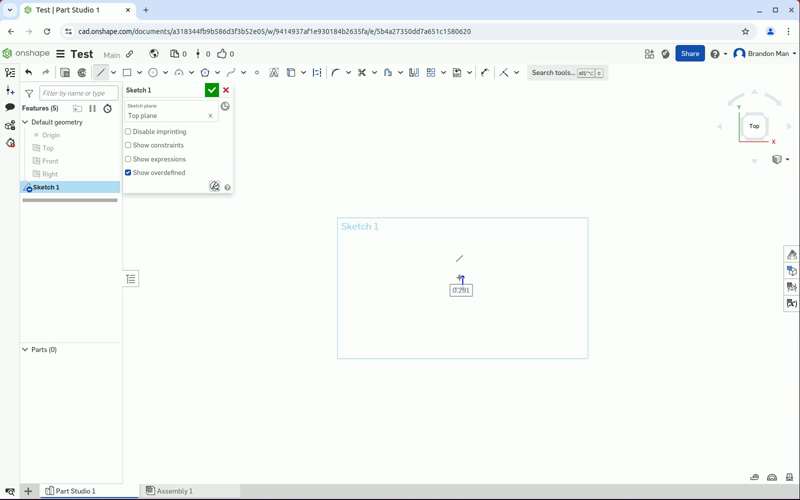
scroll(-6)
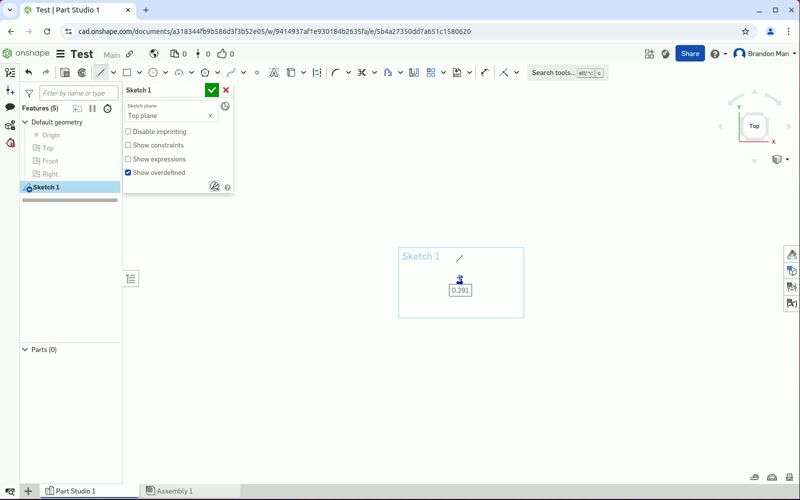
key_up(shift)
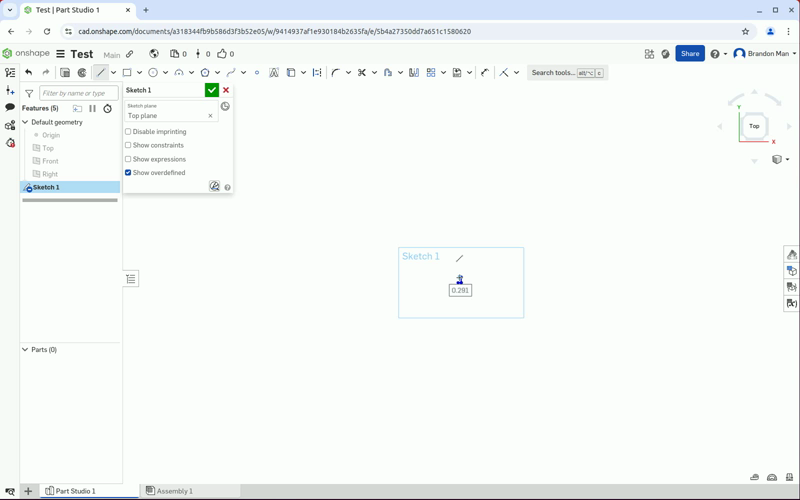
key_down(shift)
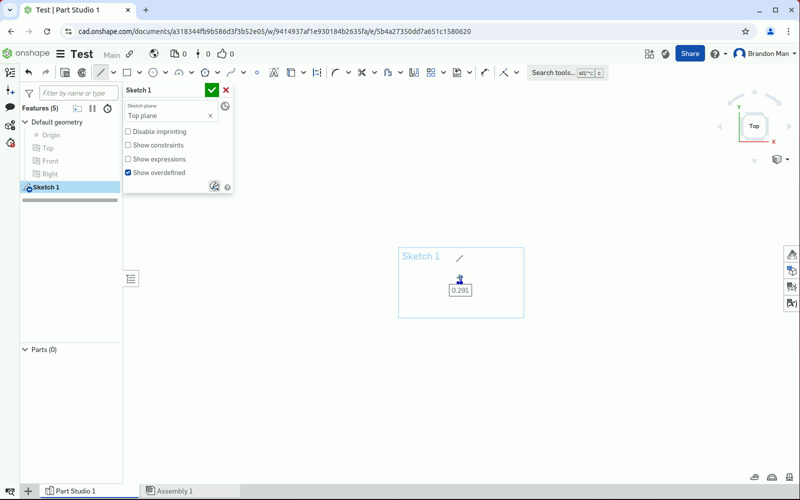
mouse_move(489, 277)
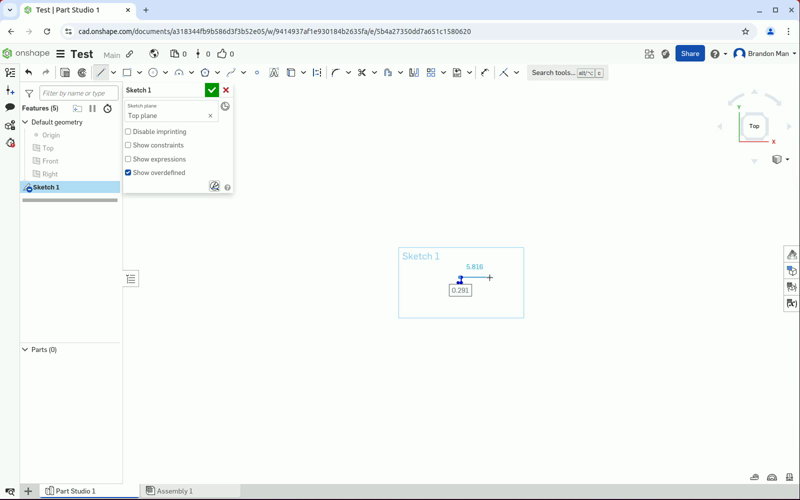
mouse_move(458, 279)
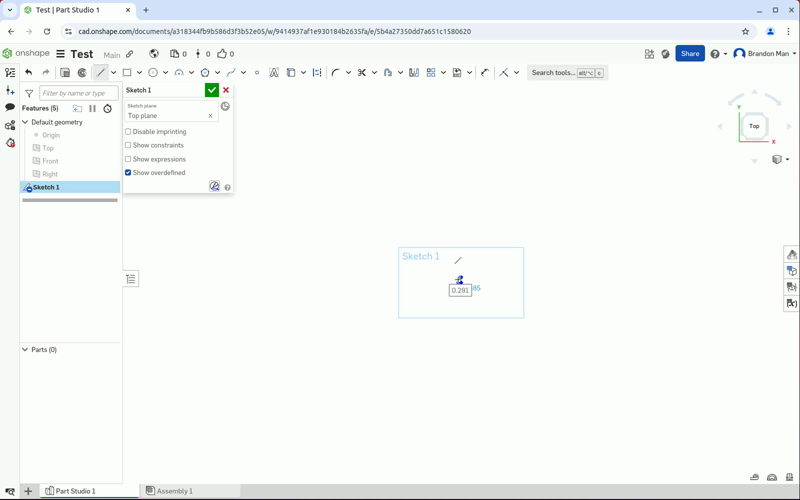
scroll(6)
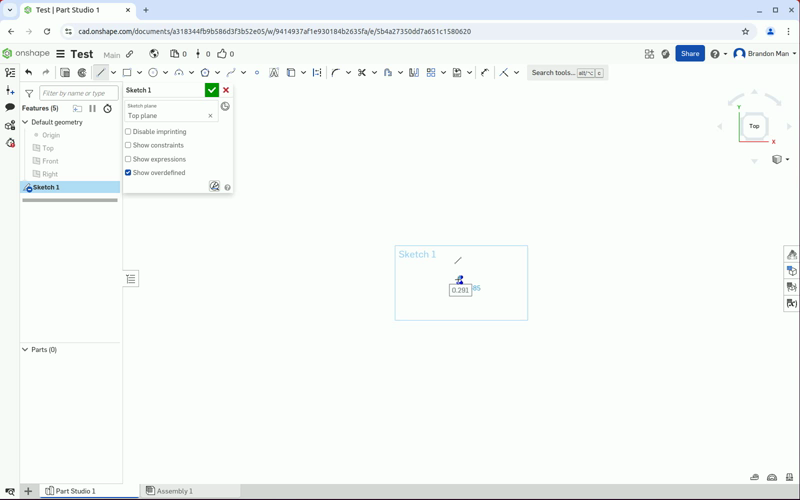
scroll(6)
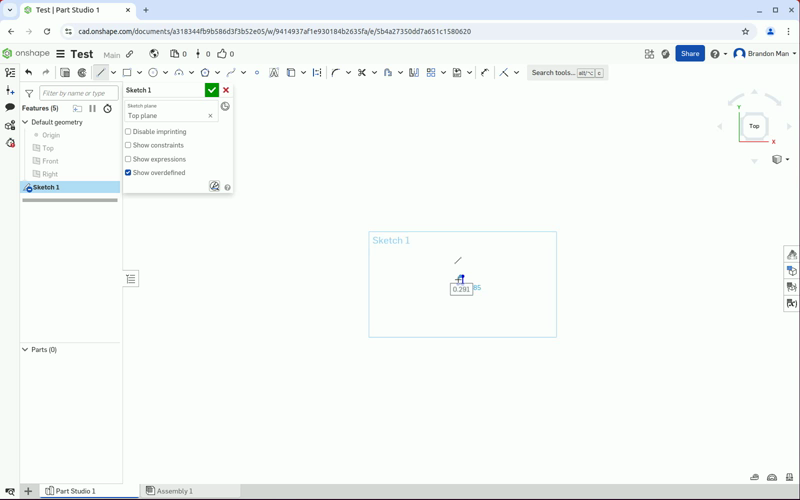
scroll(6)
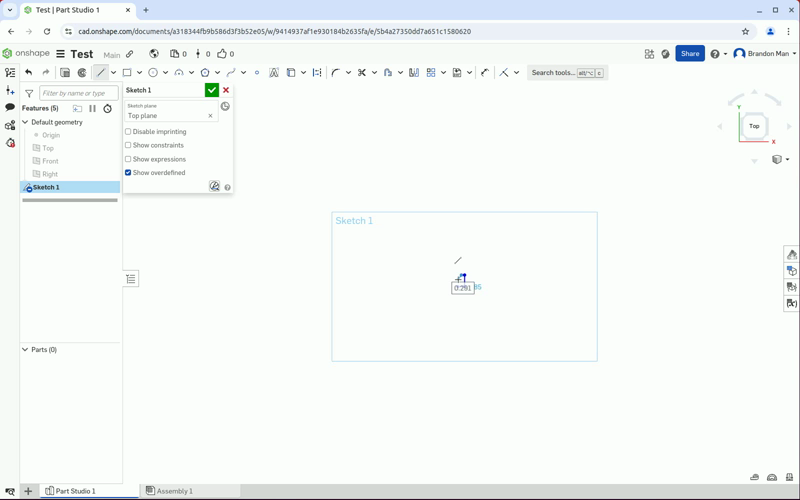
scroll(6)
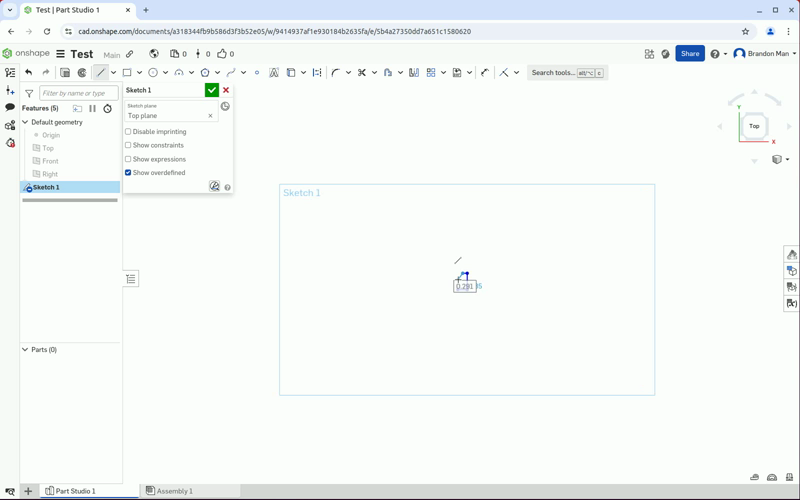
scroll(6)
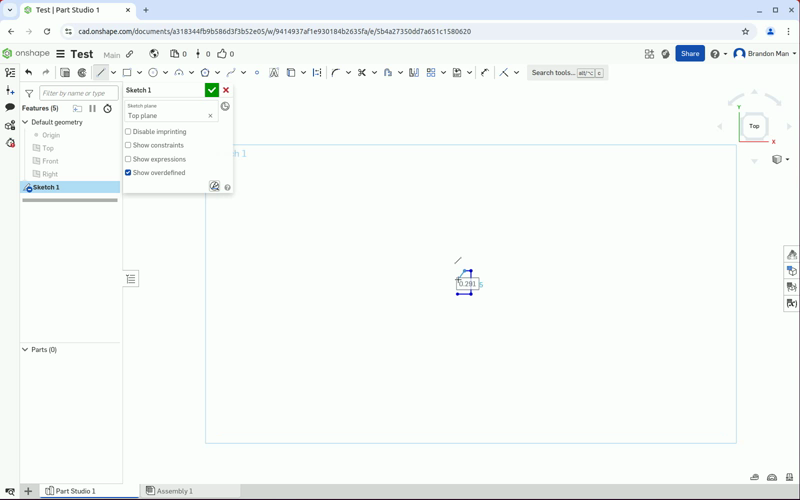
scroll(6)
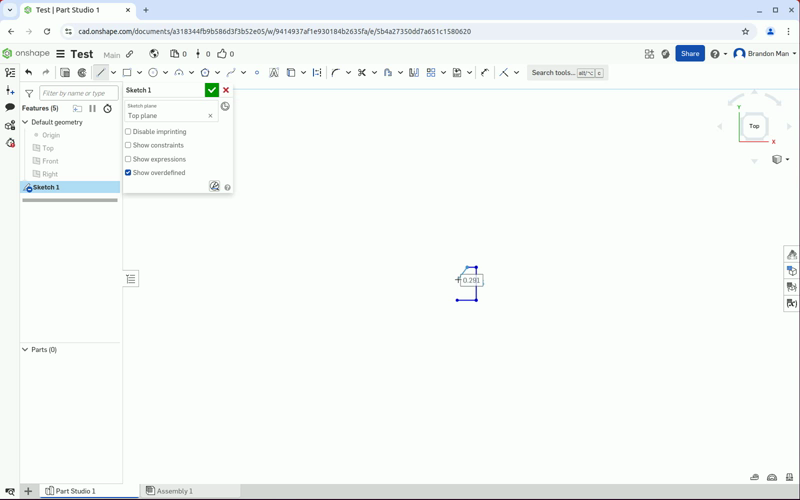
scroll(6)
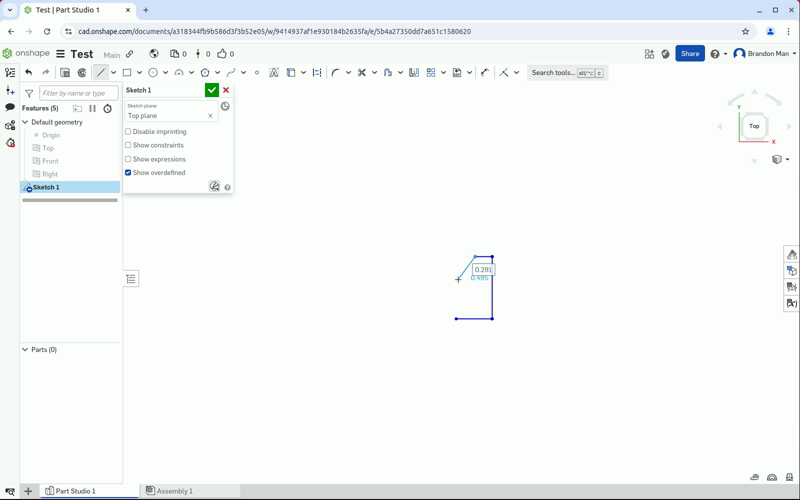
click(458, 279)
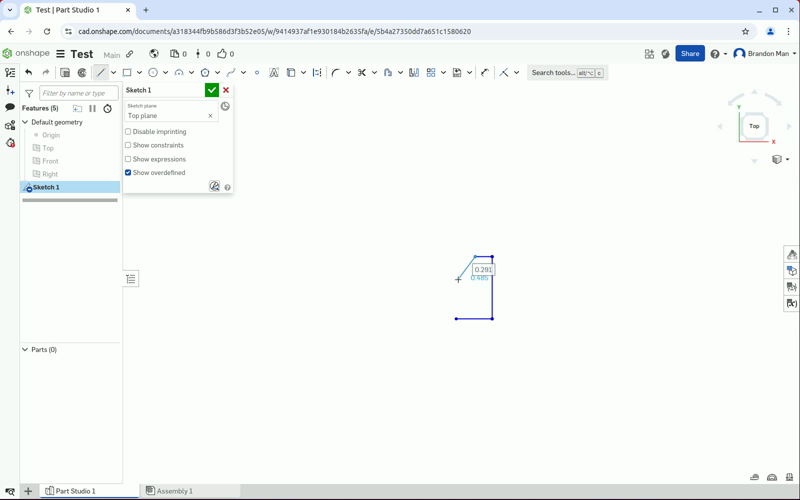
scroll(-6)
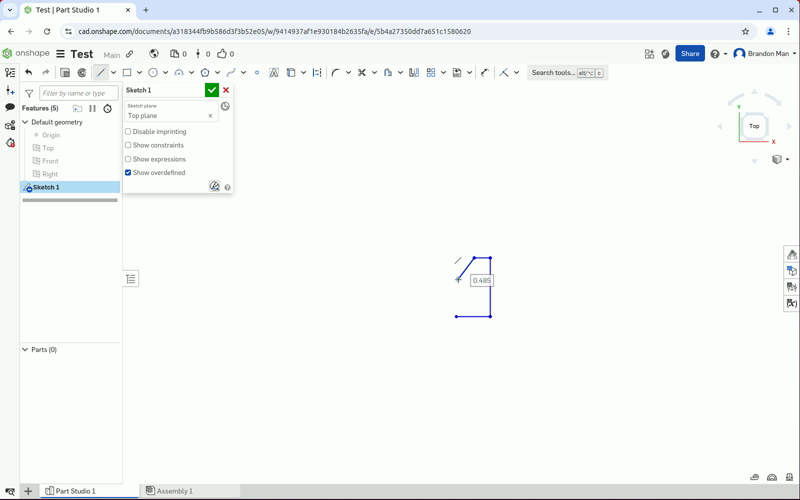
scroll(-6)
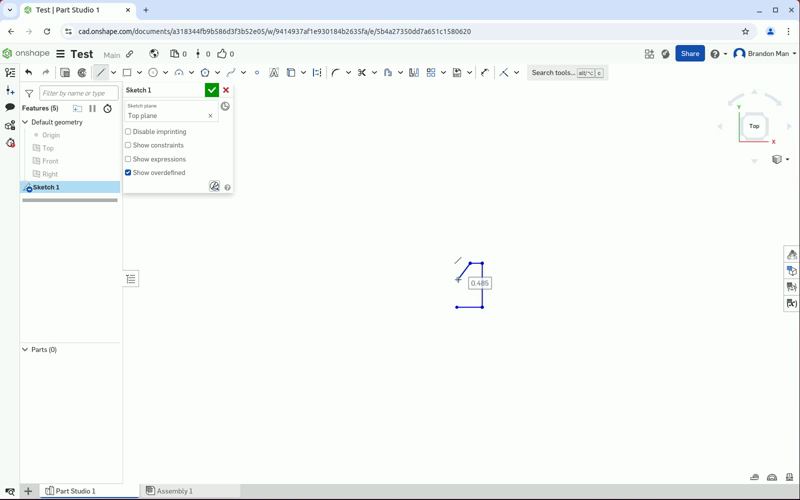
scroll(-6)
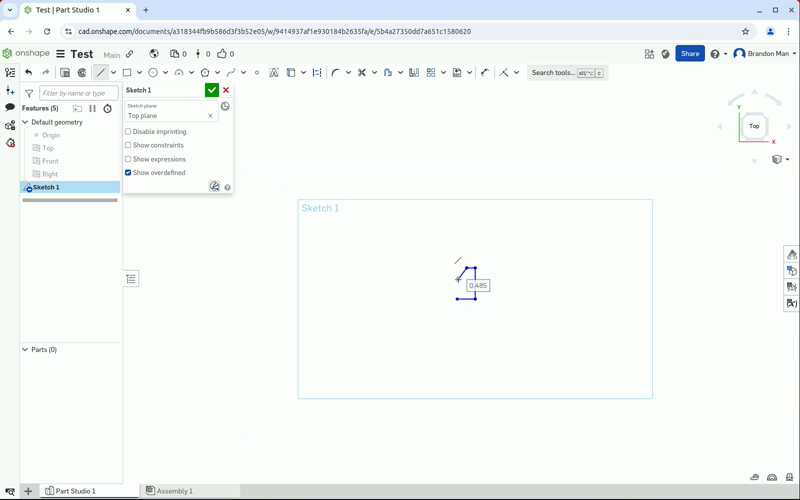
scroll(-6)
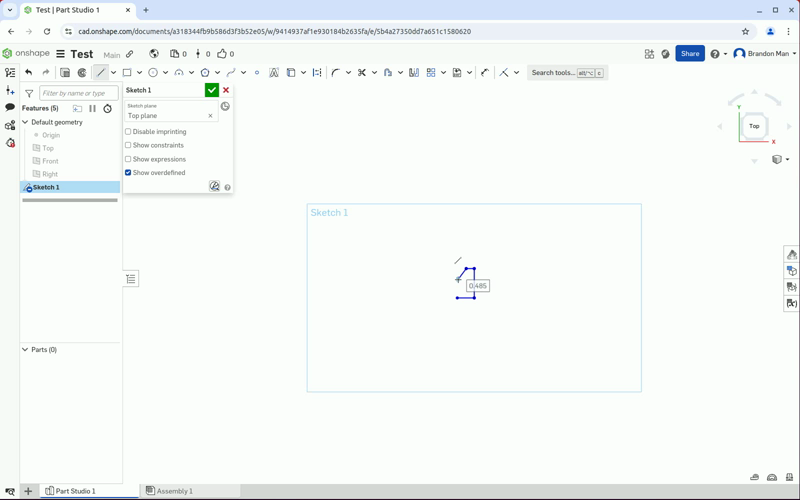
scroll(-6)
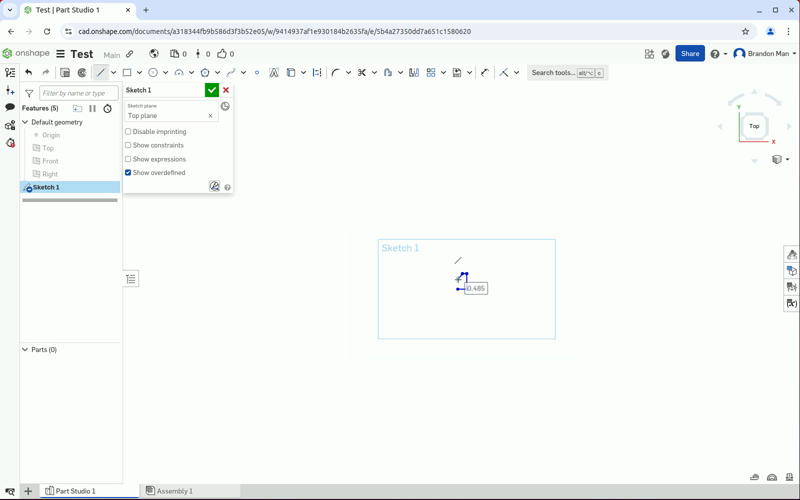
scroll(-6)
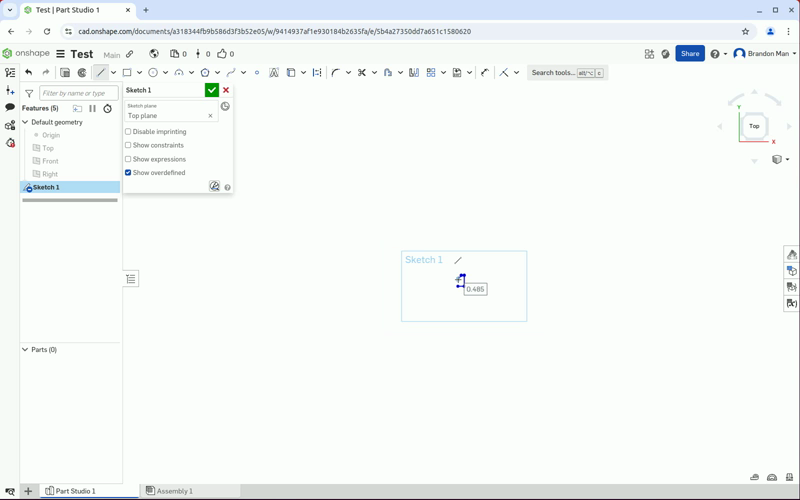
scroll(-6)
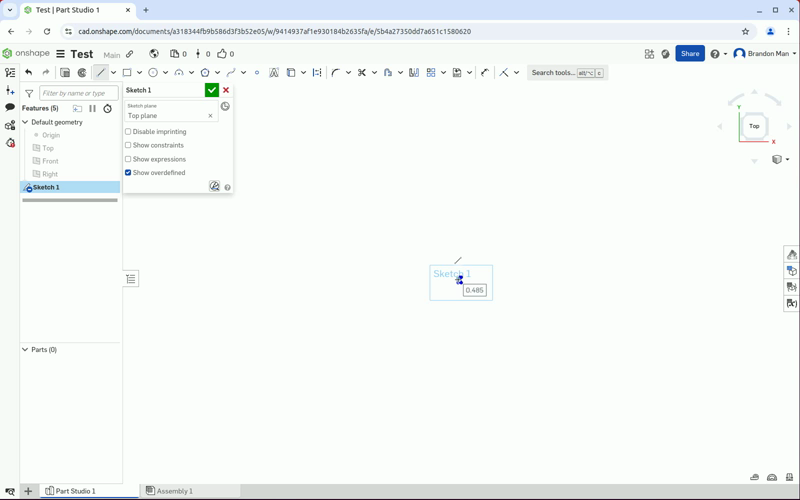
key_up(shift)
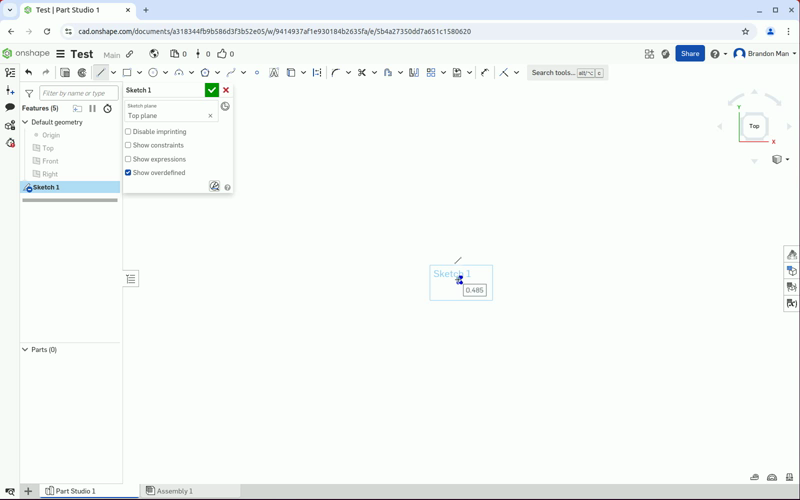
mouse_move(488, 279)
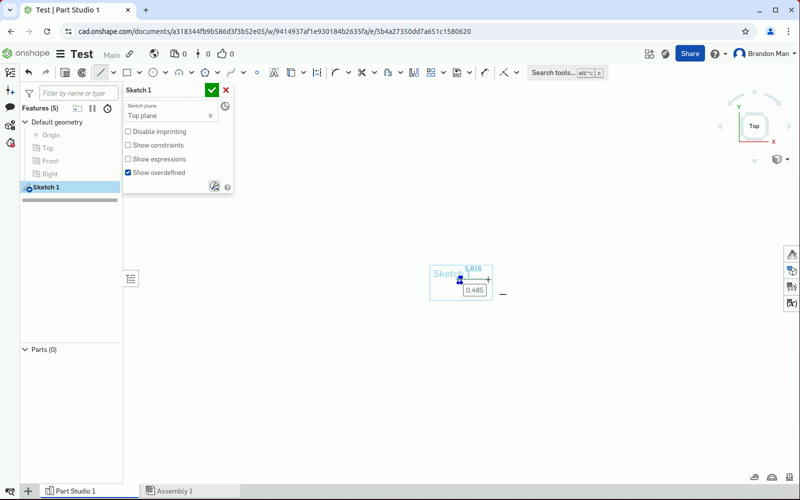
key_down(shift)
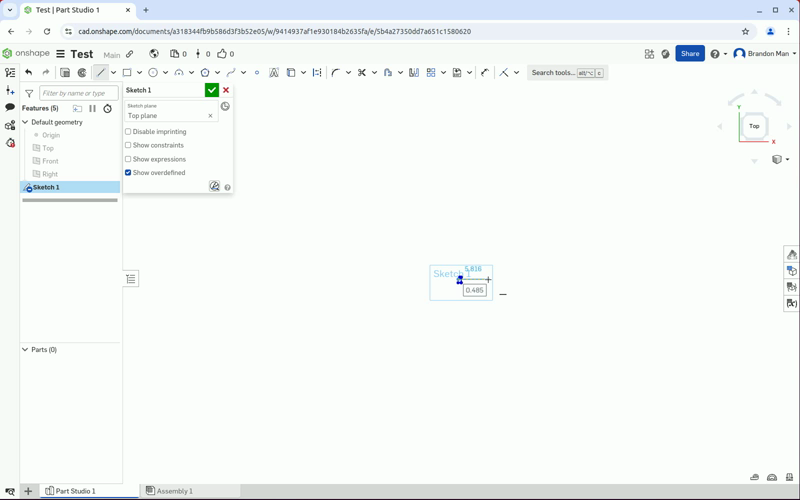
mouse_move(458, 282)
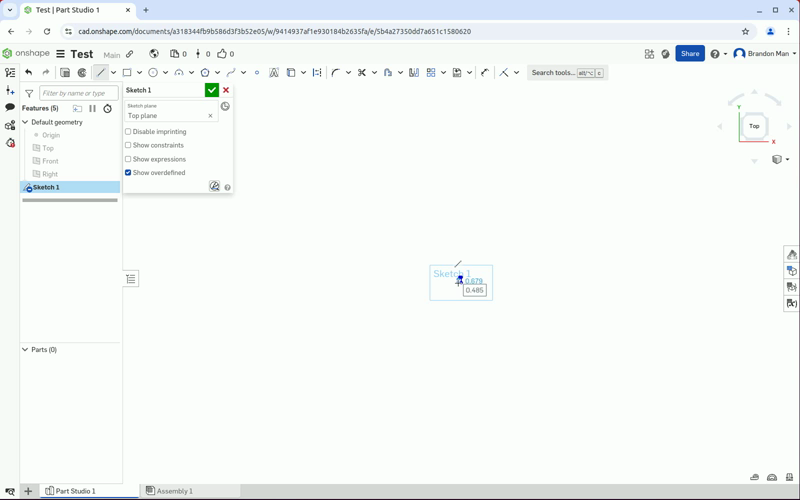
scroll(6)
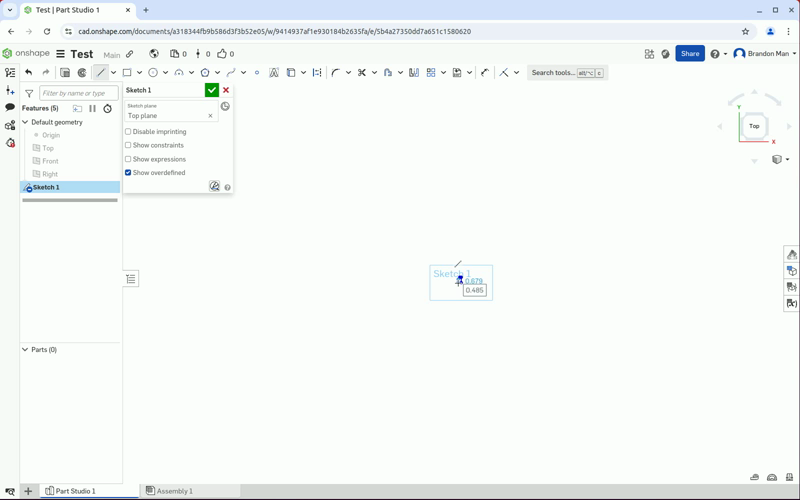
scroll(6)
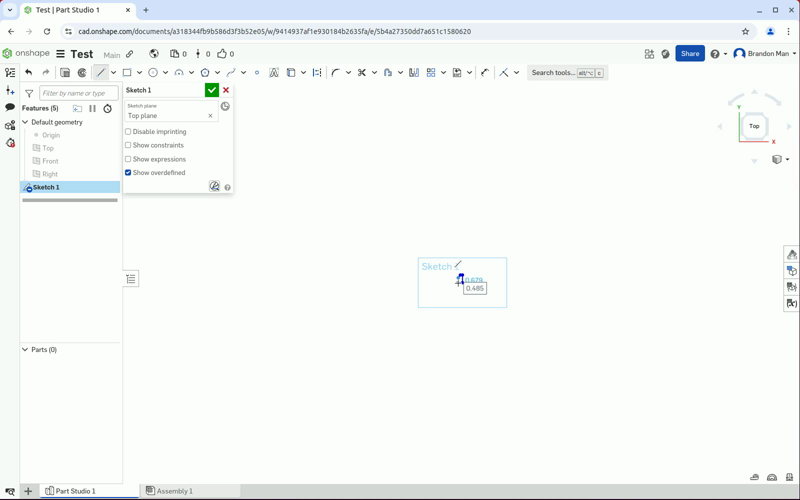
scroll(6)
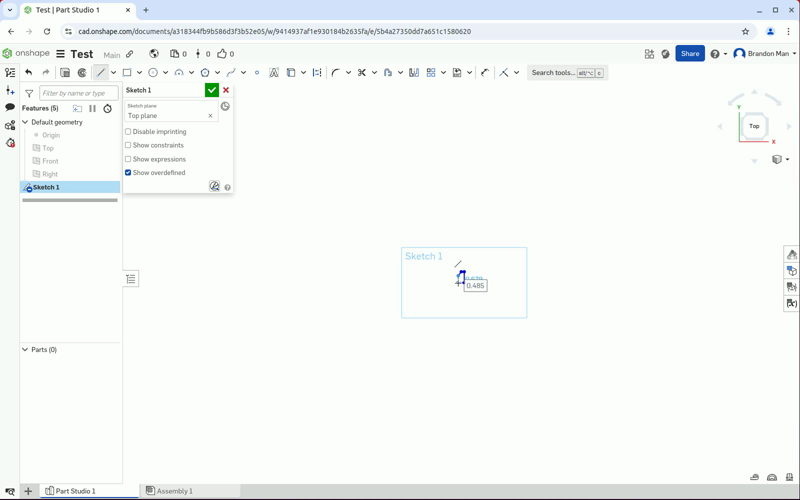
scroll(6)
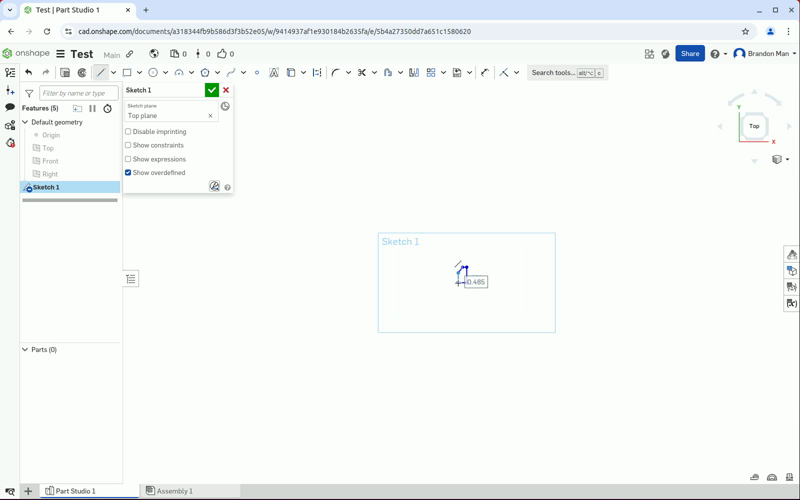
scroll(6)
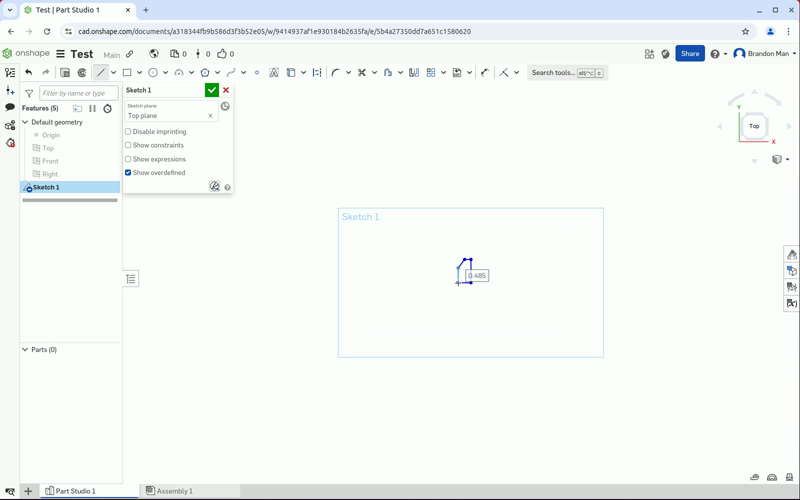
scroll(6)
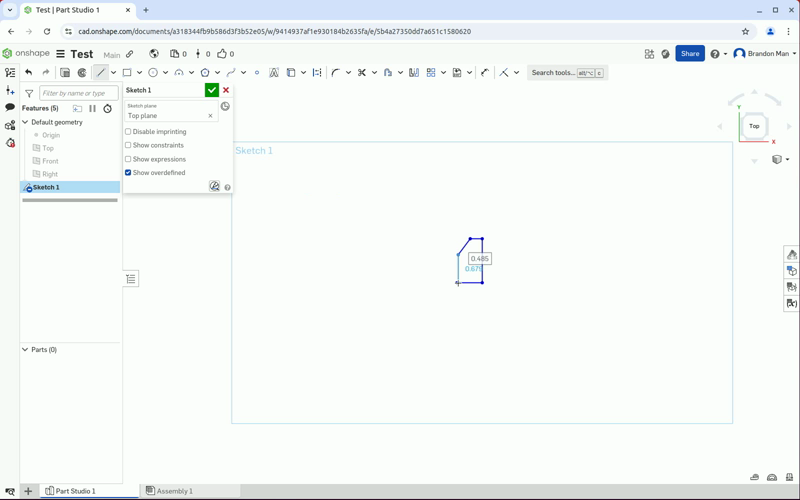
scroll(6)
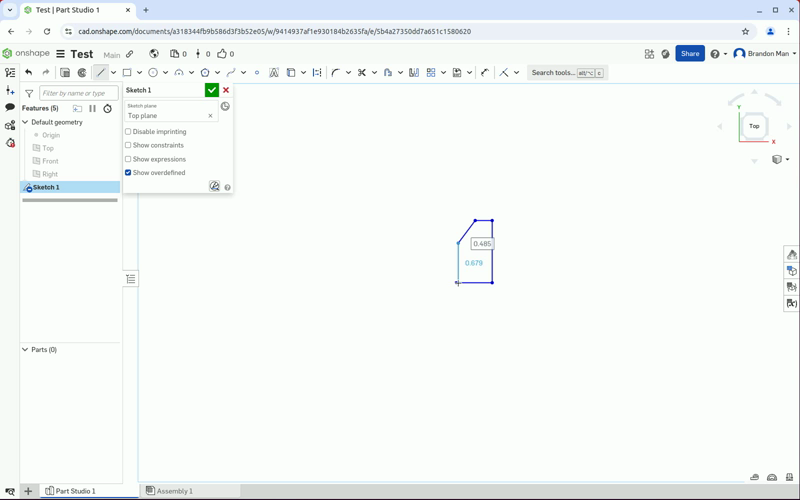
key_up(shift)
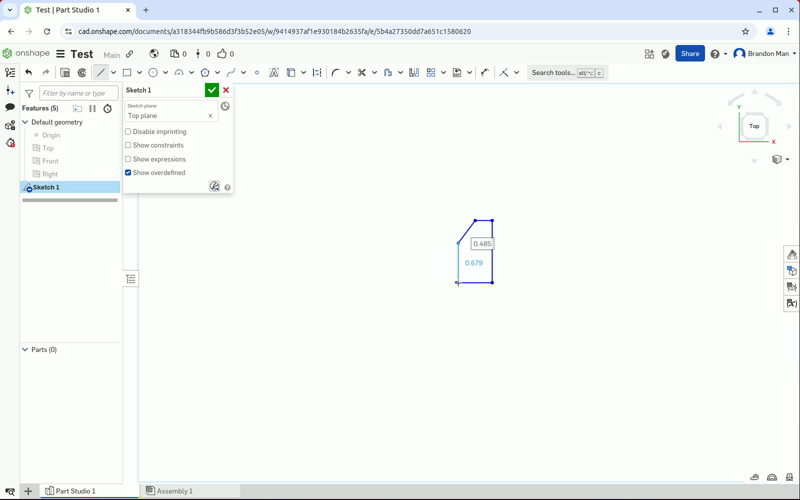
click(458, 282)
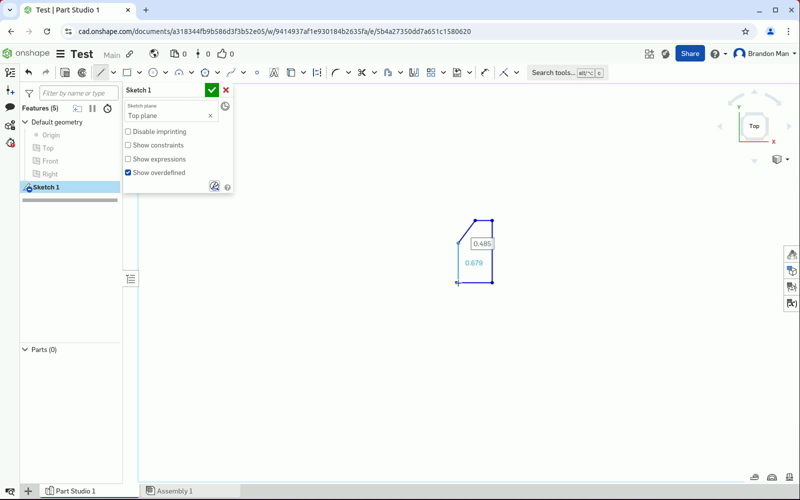
scroll(-6)
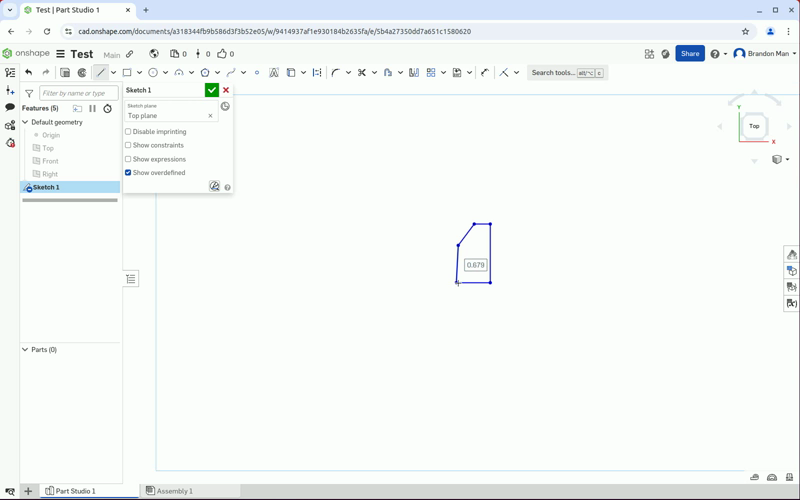
scroll(-6)
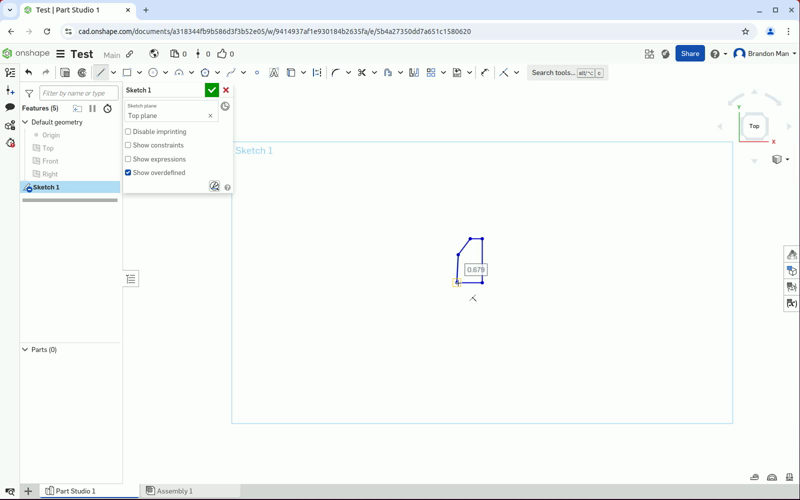
scroll(-6)
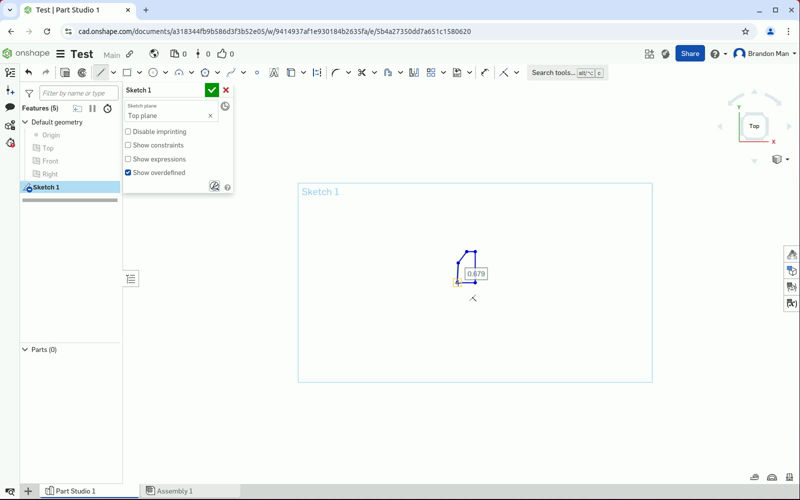
scroll(-6)
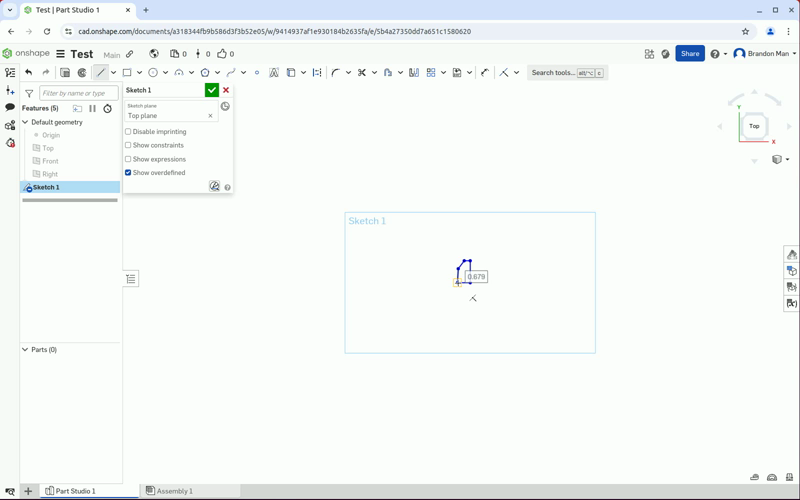
scroll(-6)
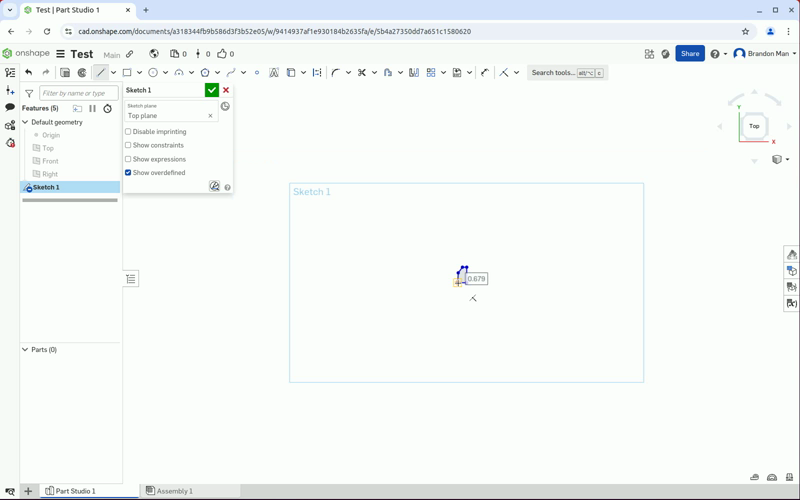
scroll(-6)
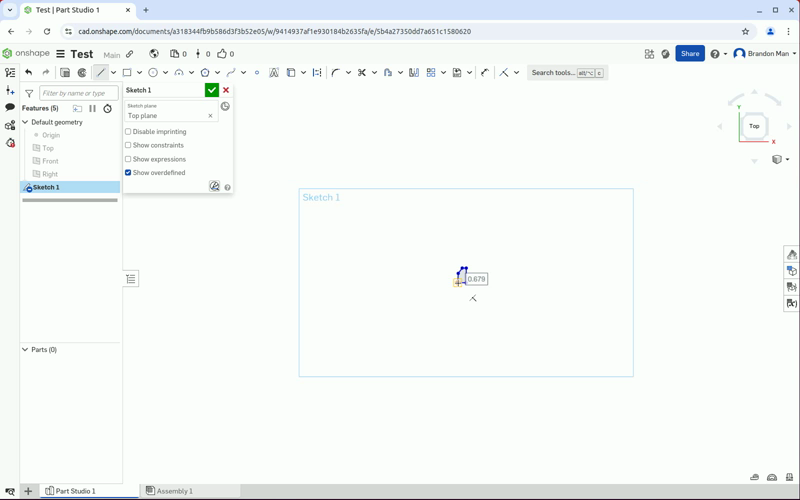
scroll(-6)
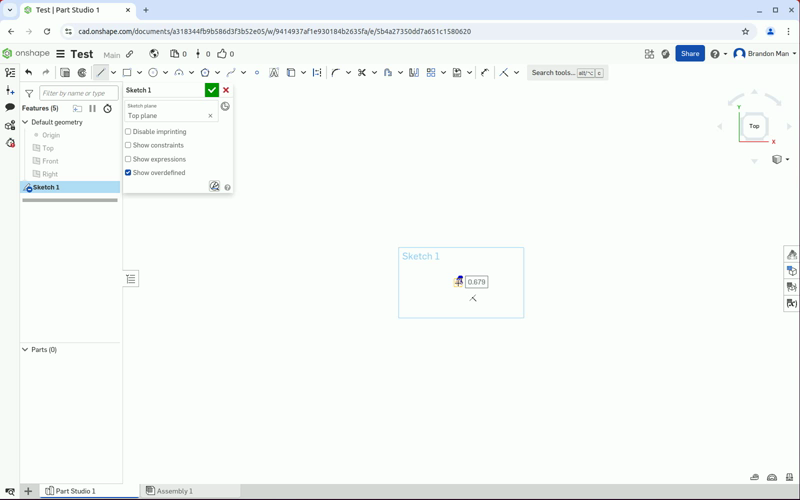
key(esc)
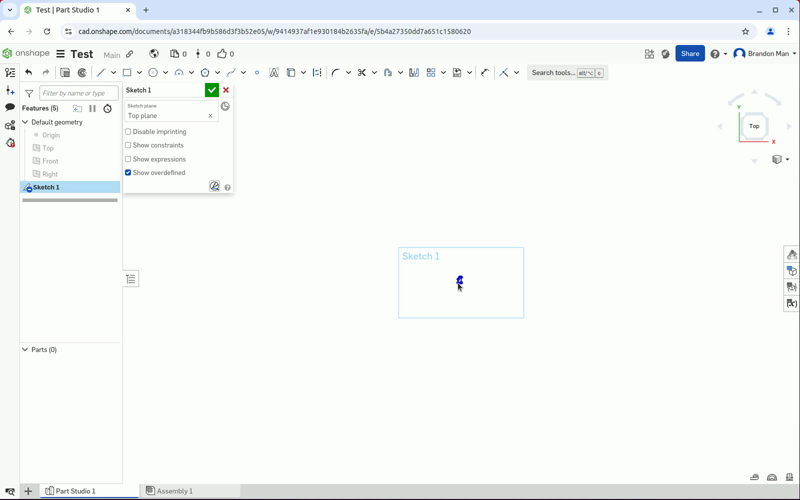
mouse_move(461, 278)
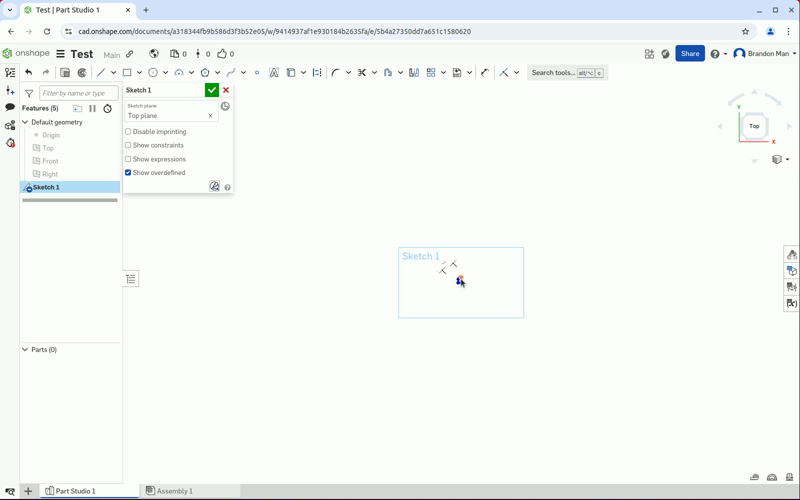
scroll(6)
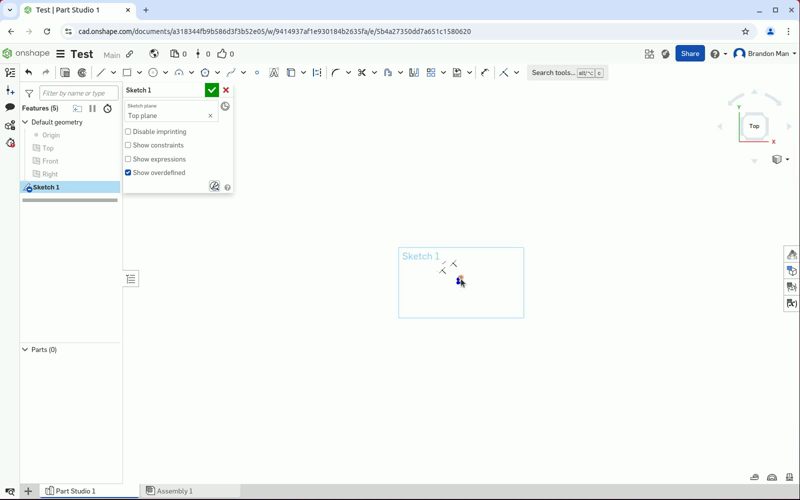
scroll(6)
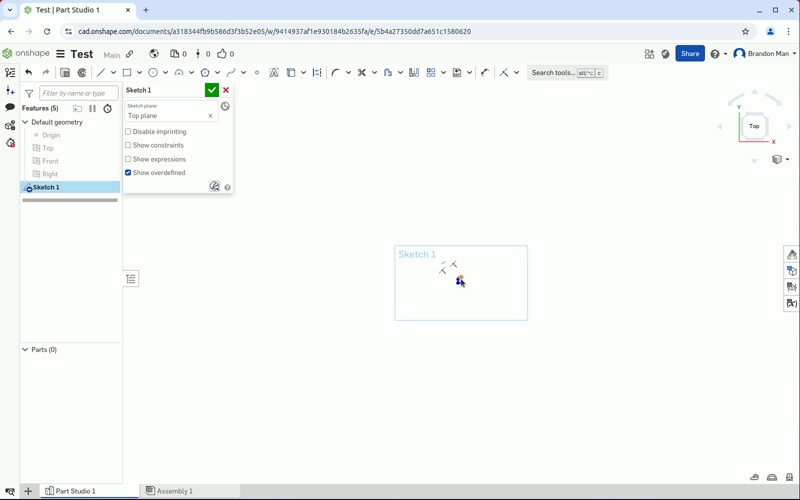
scroll(6)
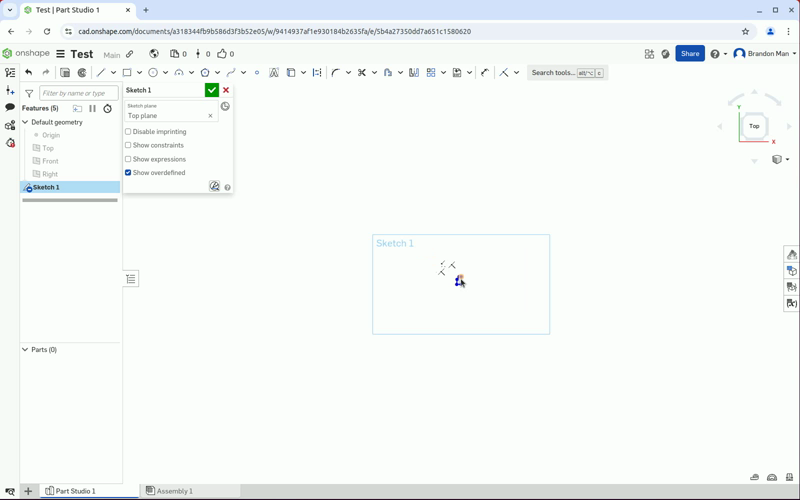
scroll(6)
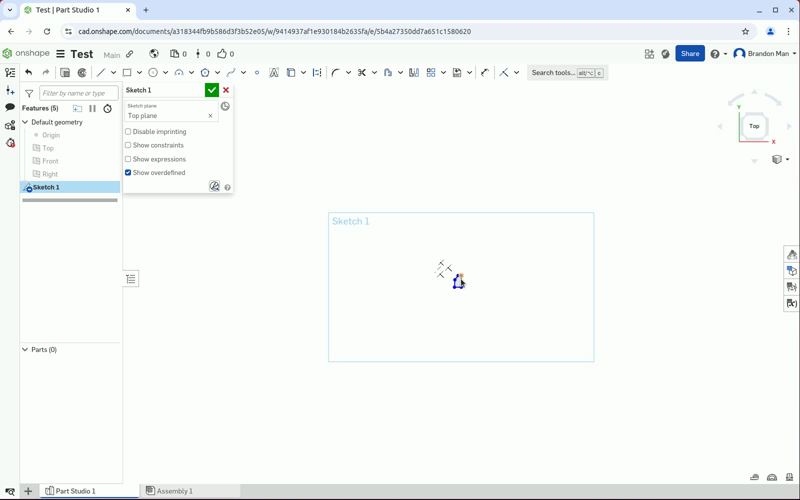
scroll(6)
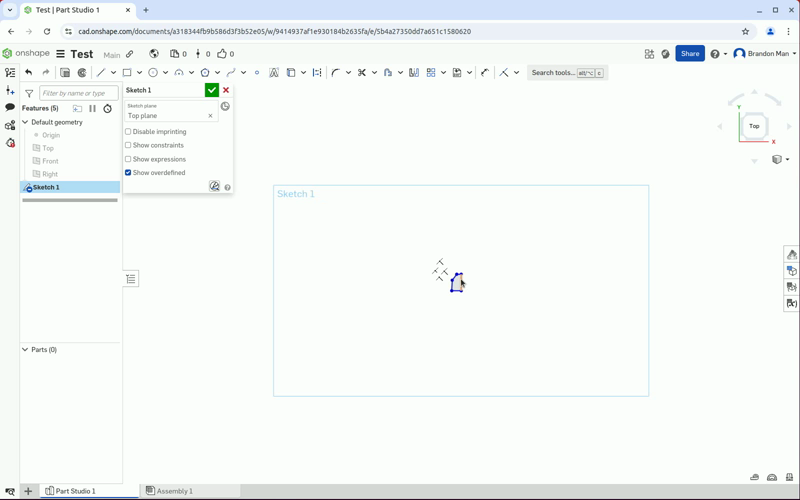
scroll(6)
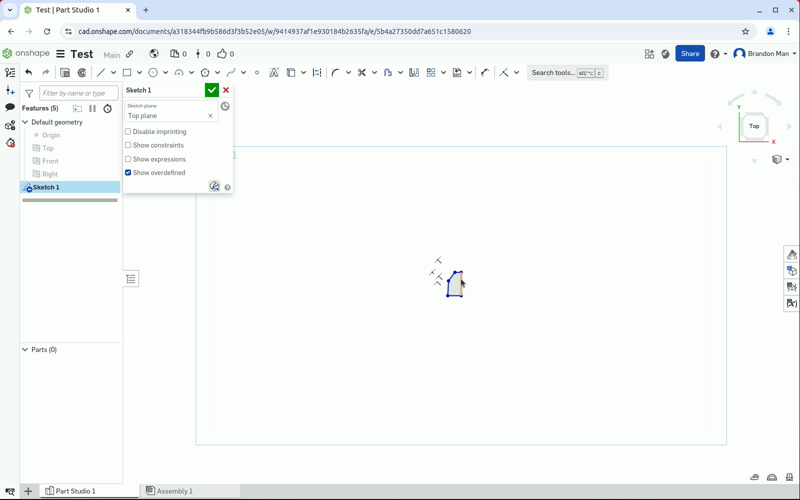
scroll(6)
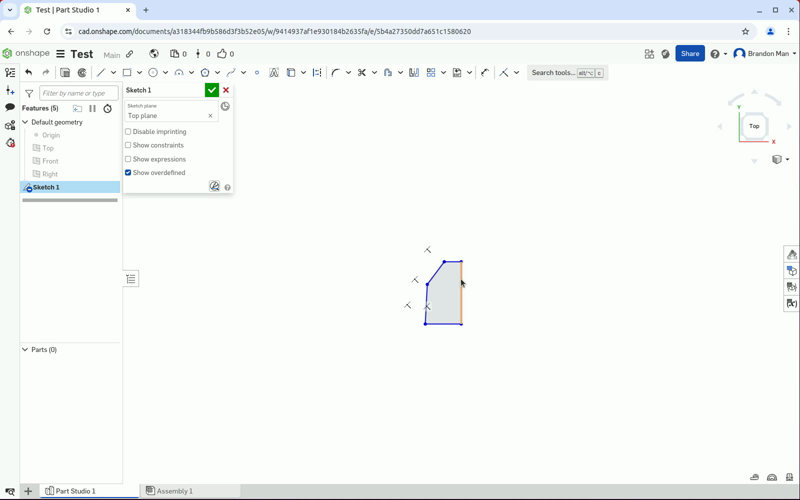
click(461, 278)
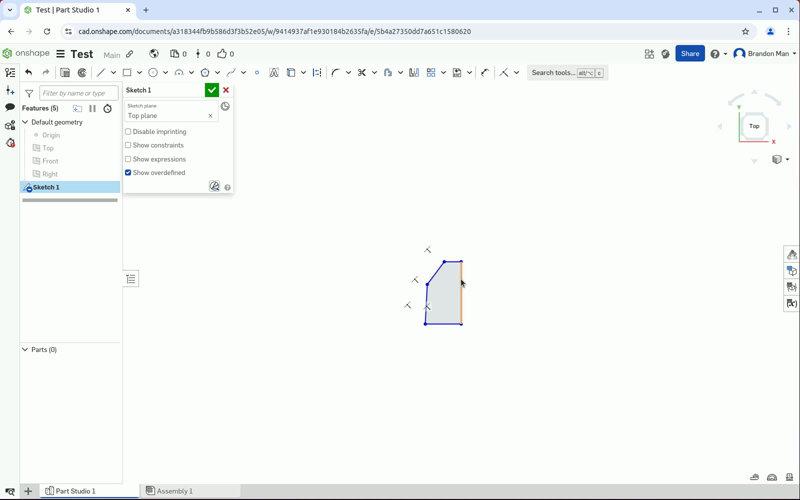
scroll(-6)
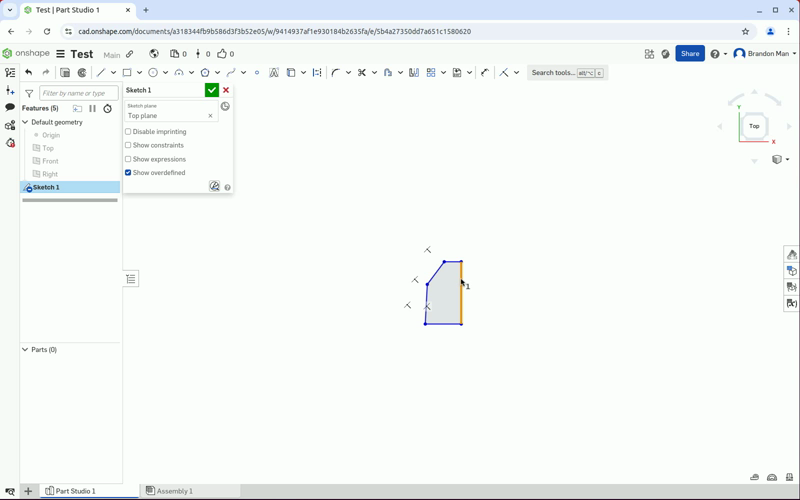
scroll(-6)
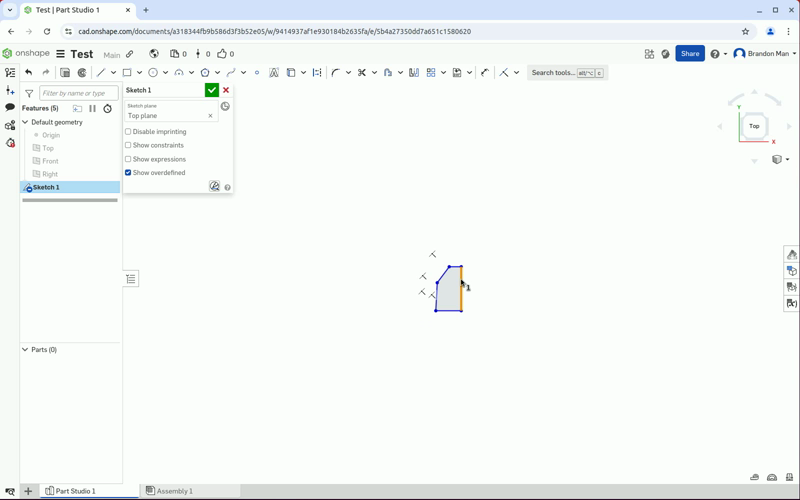
scroll(-6)
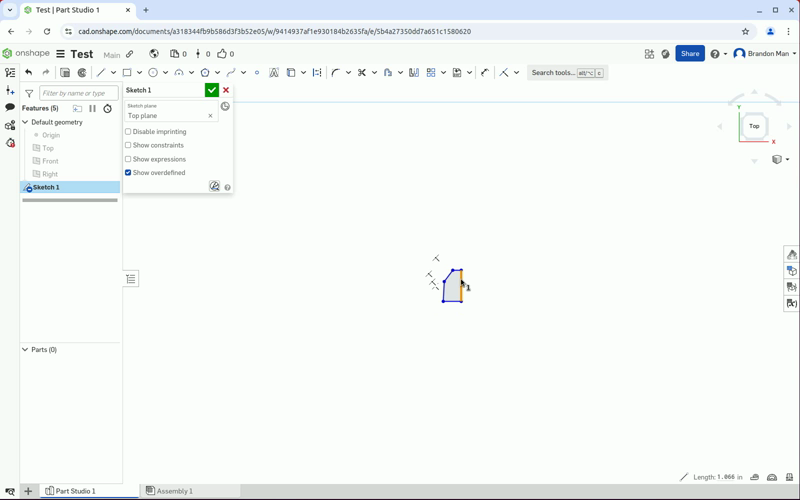
scroll(-6)
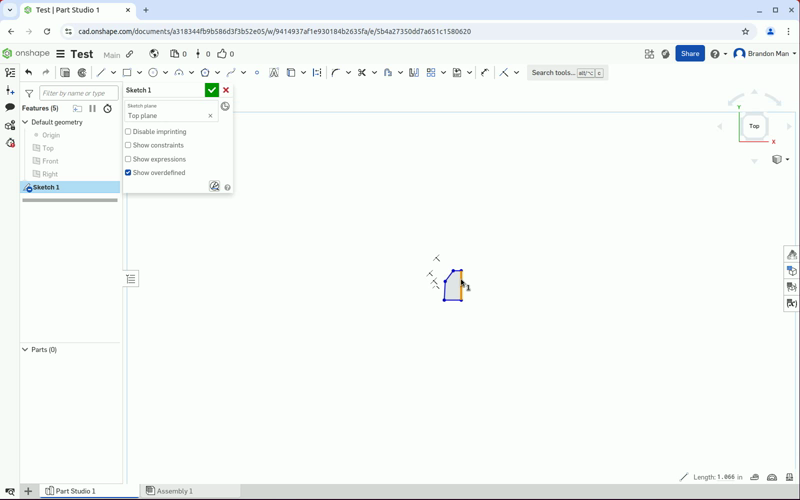
scroll(-6)
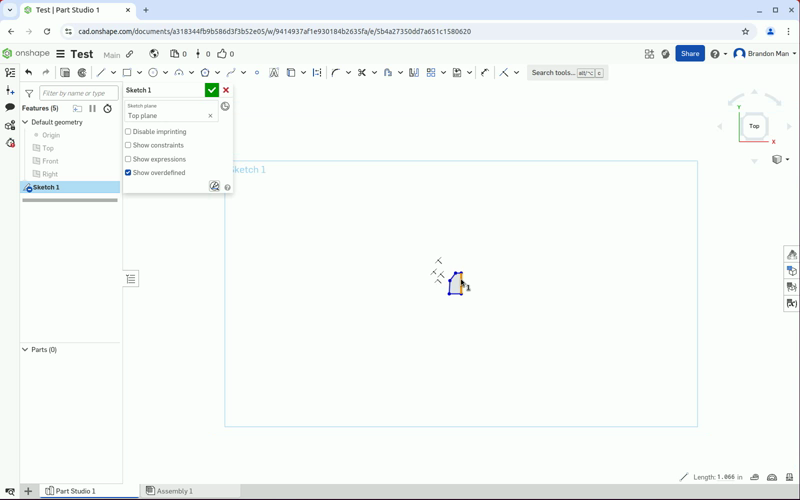
scroll(-6)
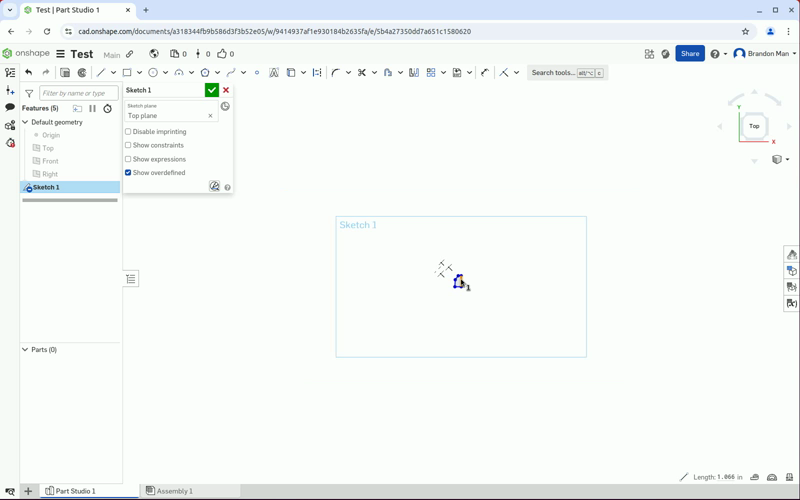
scroll(-6)
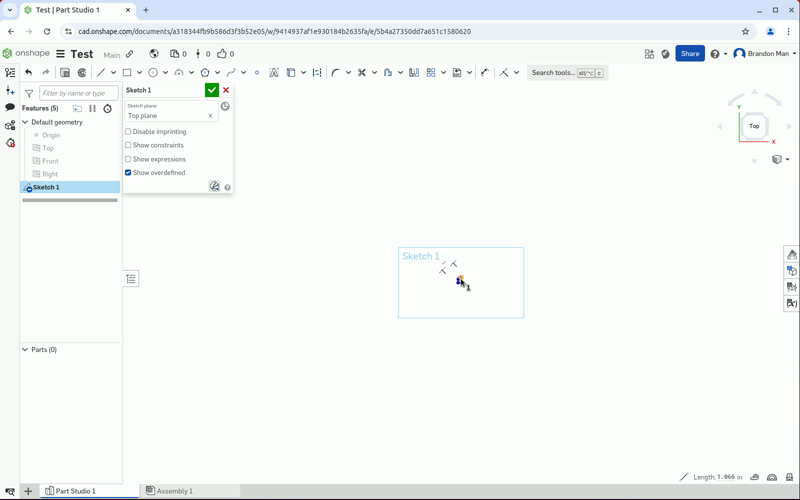
mouse_move(73, 352)
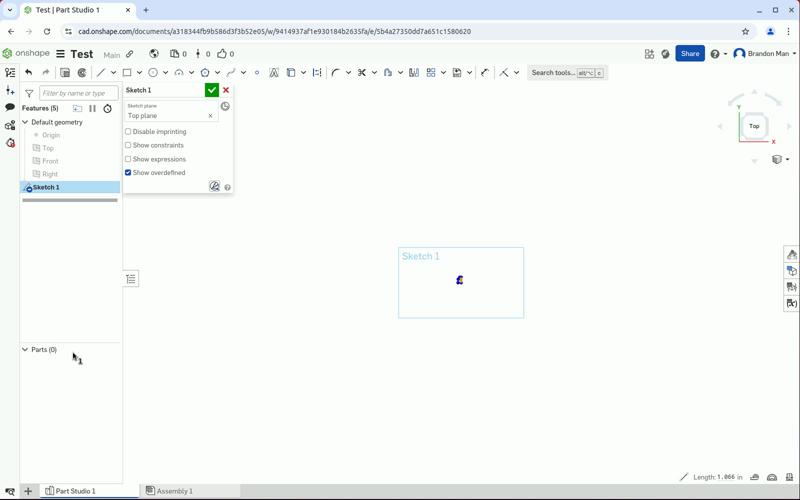
key(shift+y)
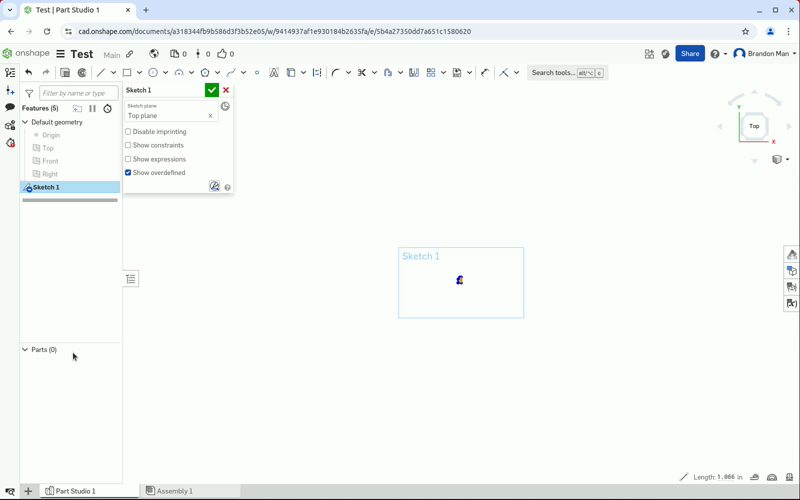
key(shift+e)
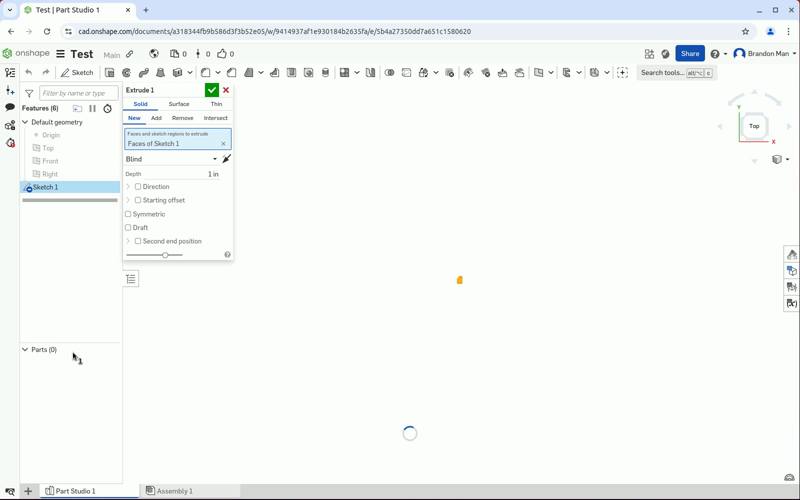
mouse_move(143, 106)
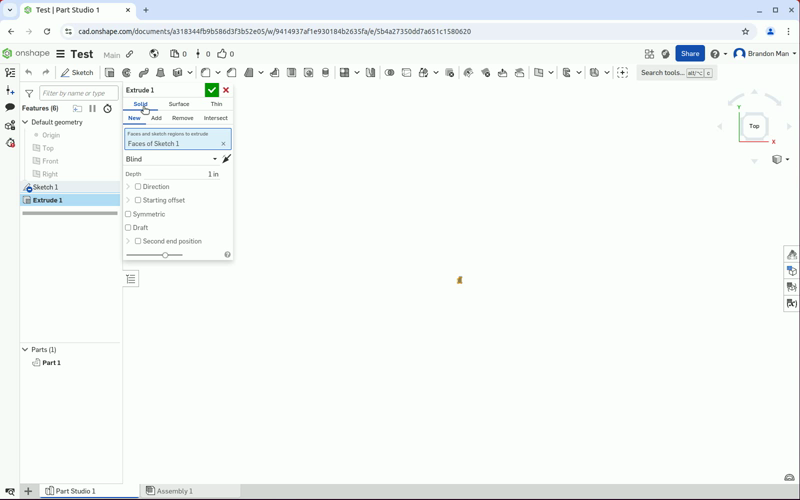
click(143, 106)
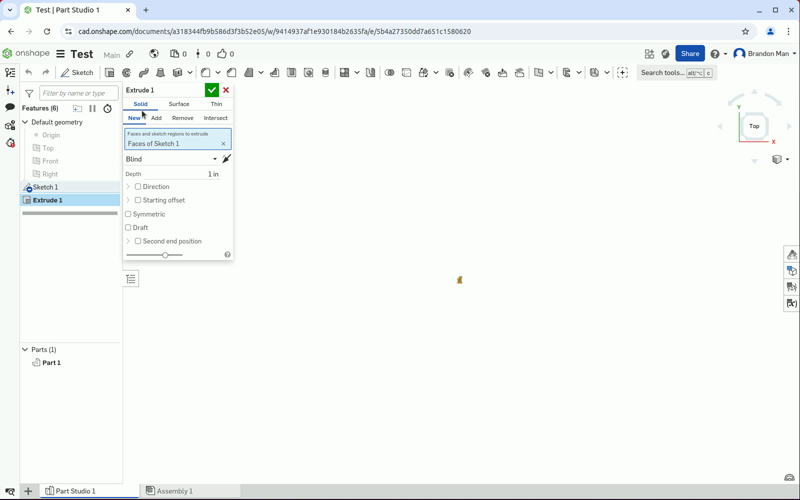
mouse_move(137, 120)
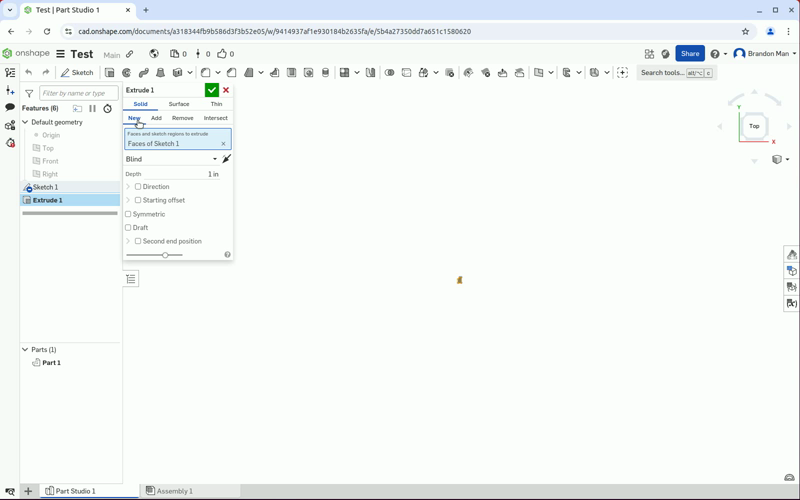
click(137, 120)
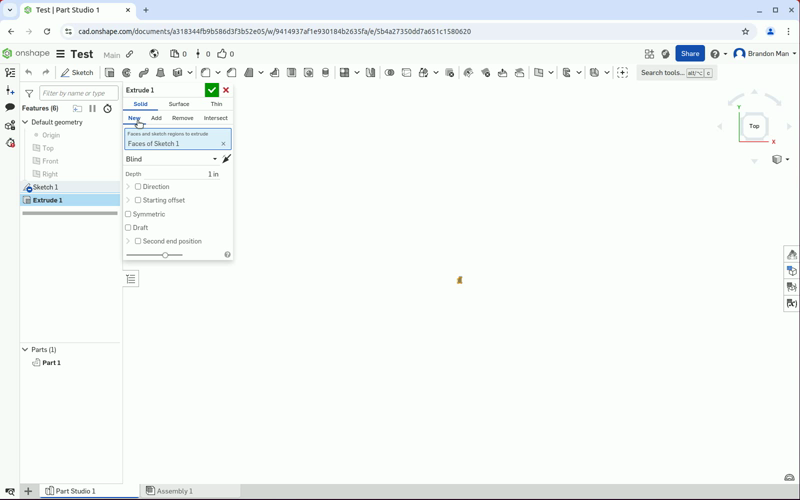
key(tab, 4)
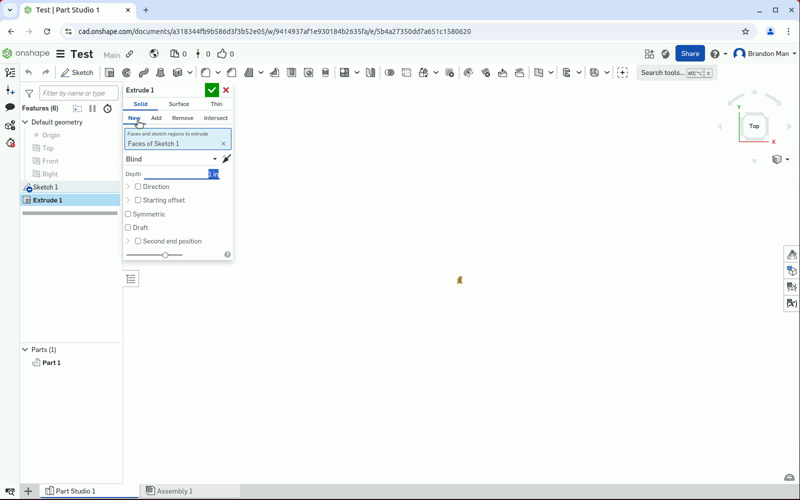
text(23.108)
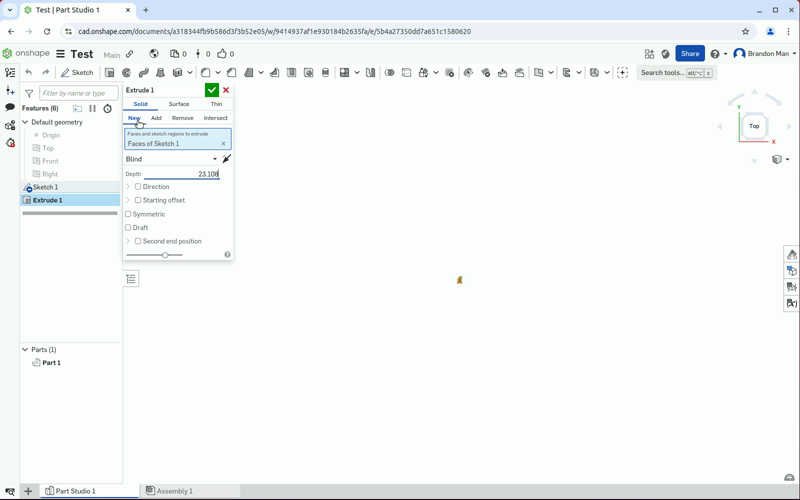
key(enter)
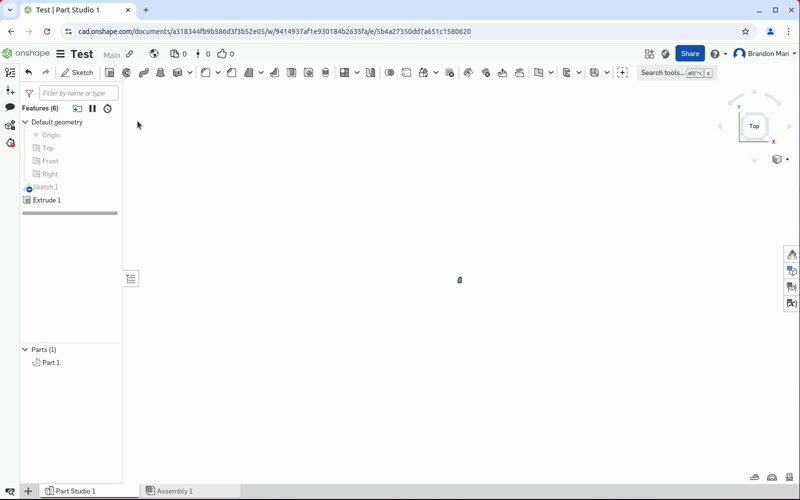
key(shift+h)
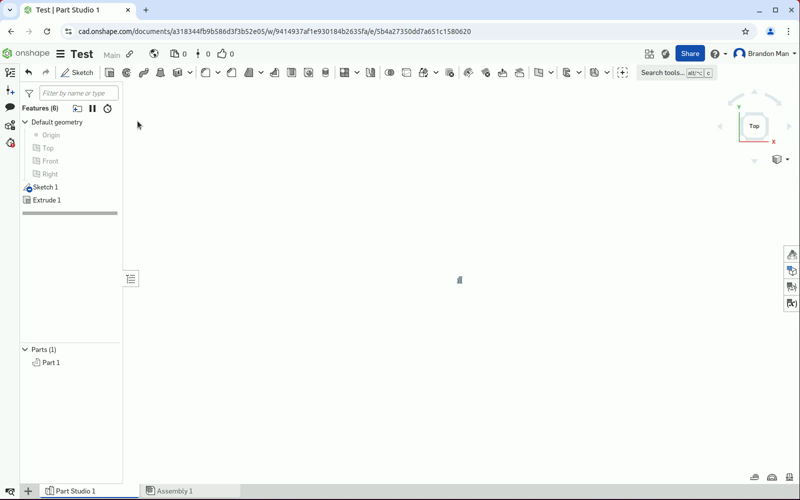
key(shift+h)
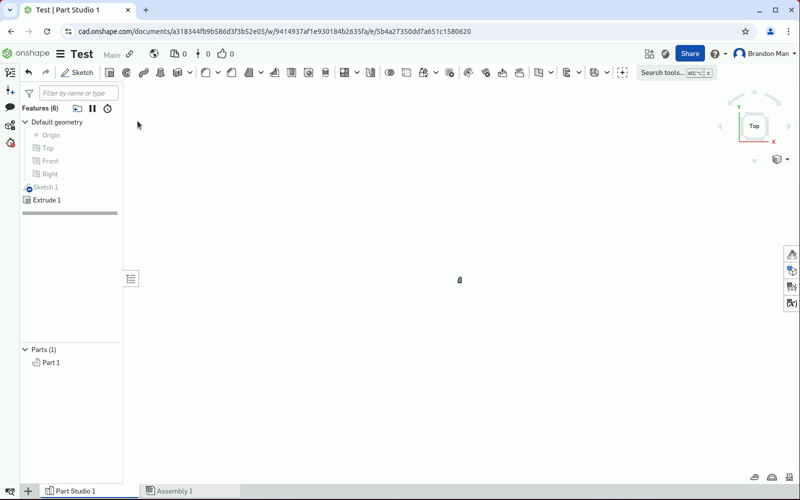
mouse_move(73, 189)
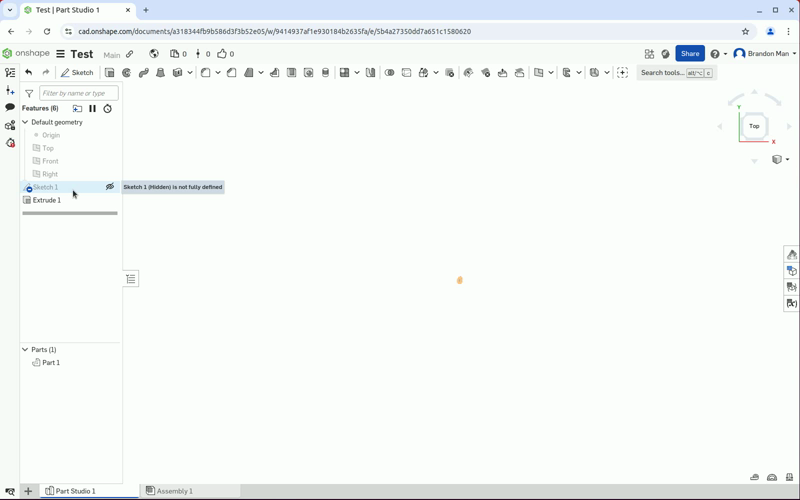
click(73, 189)
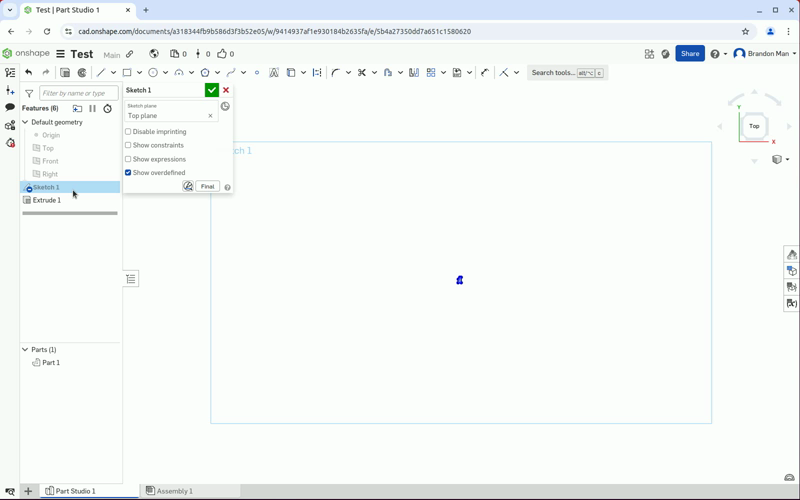
mouse_move(229, 92)
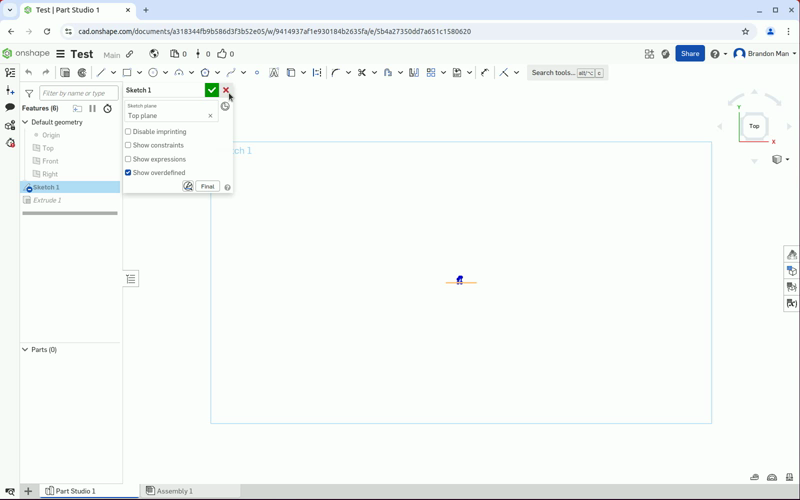
click(229, 92)
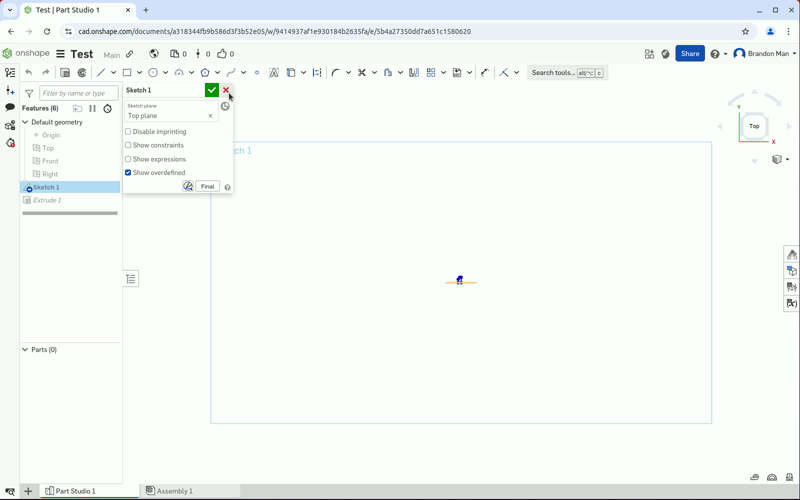
key(shift+s)
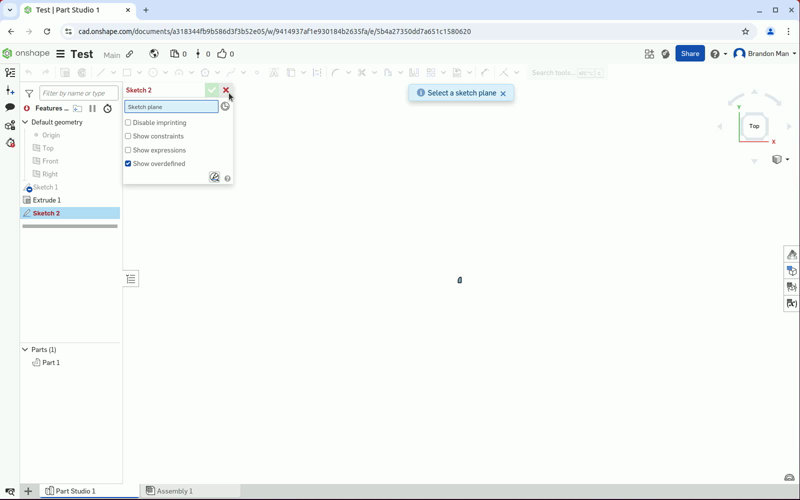
mouse_move(73, 150)
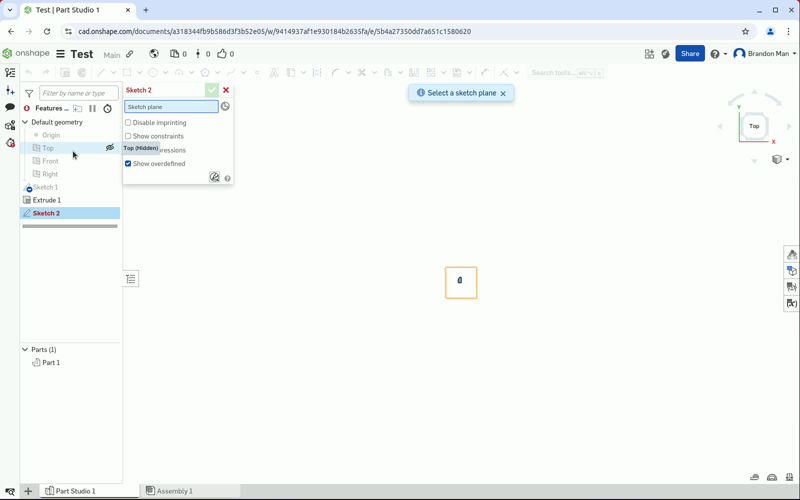
click(73, 150)
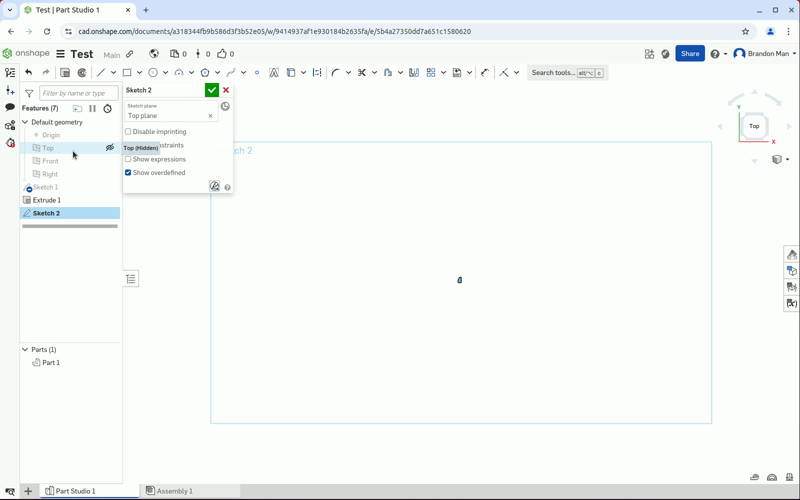
mouse_move(73, 352)
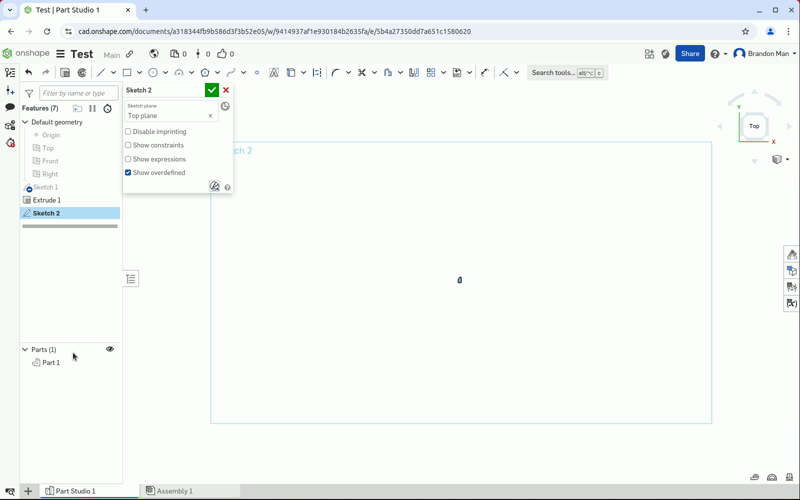
key(y)
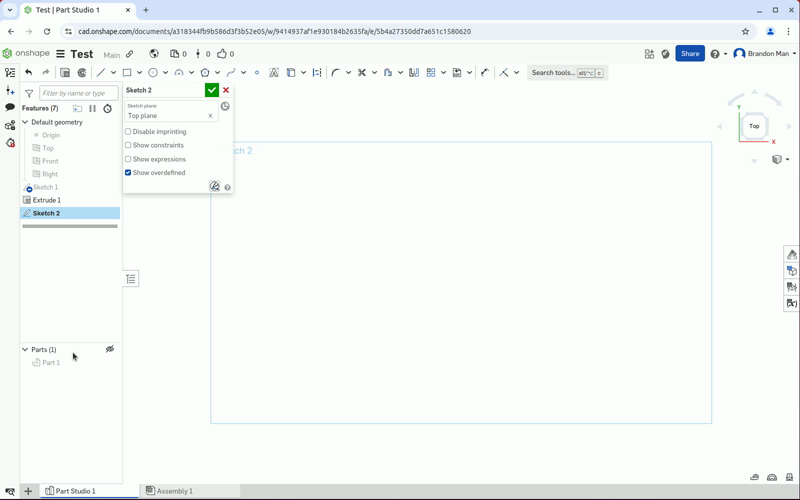
key(l)
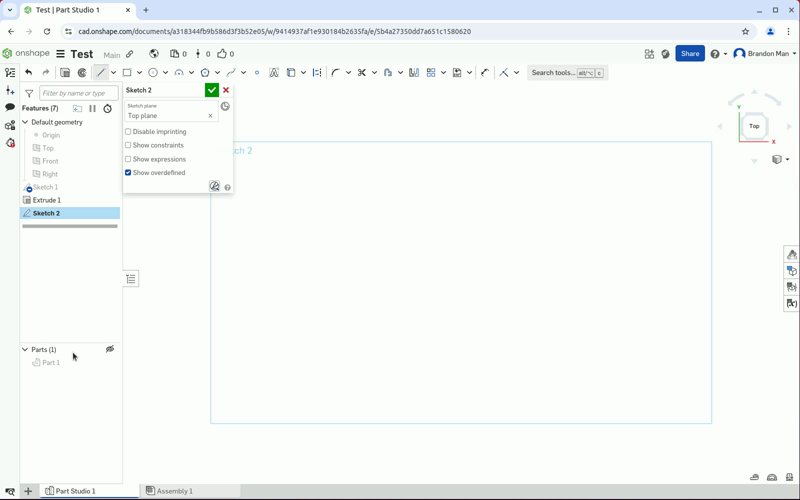
key_down(shift)
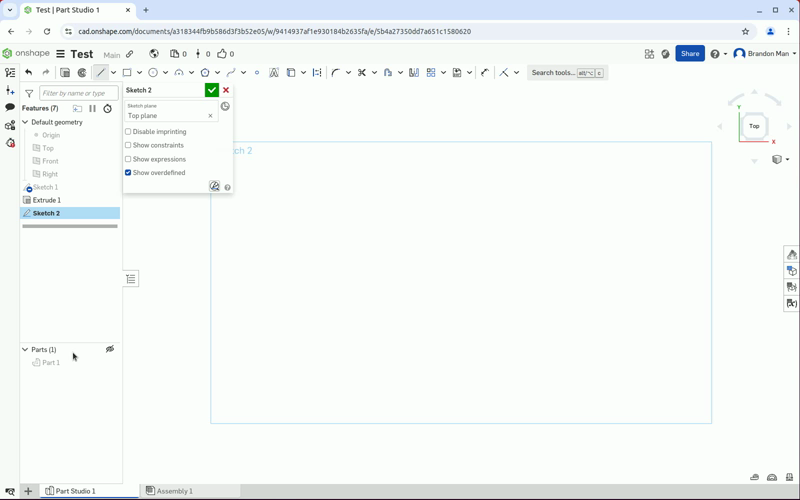
mouse_move(460, 282)
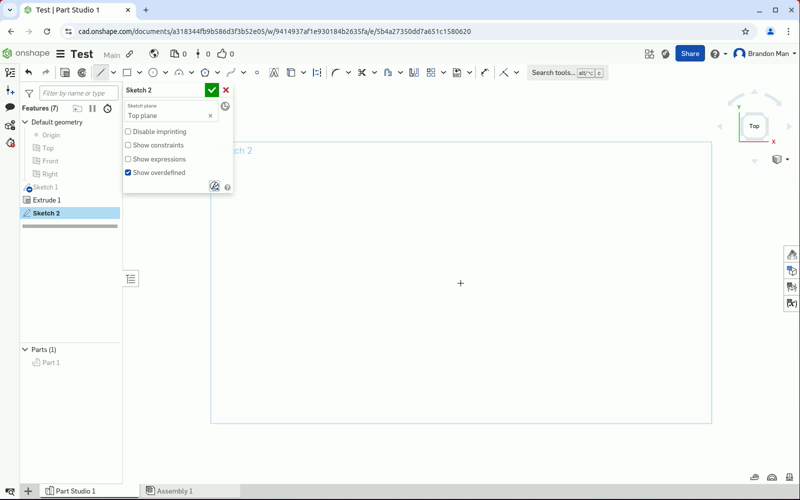
click(460, 282)
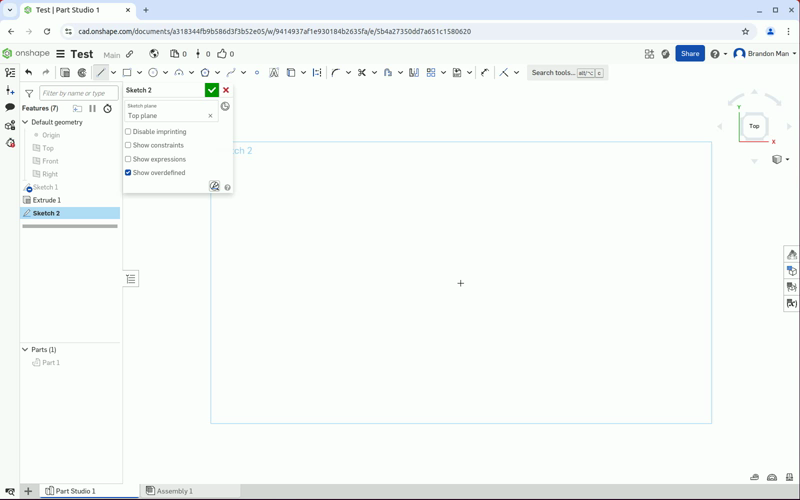
key_up(shift)
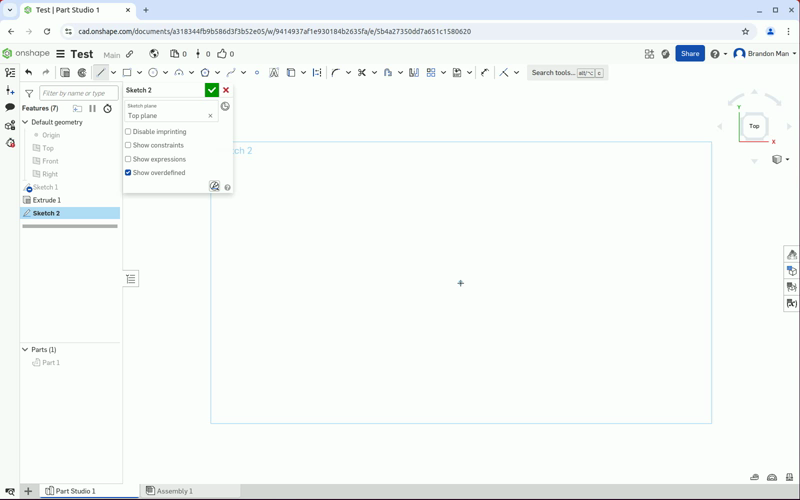
key_down(shift)
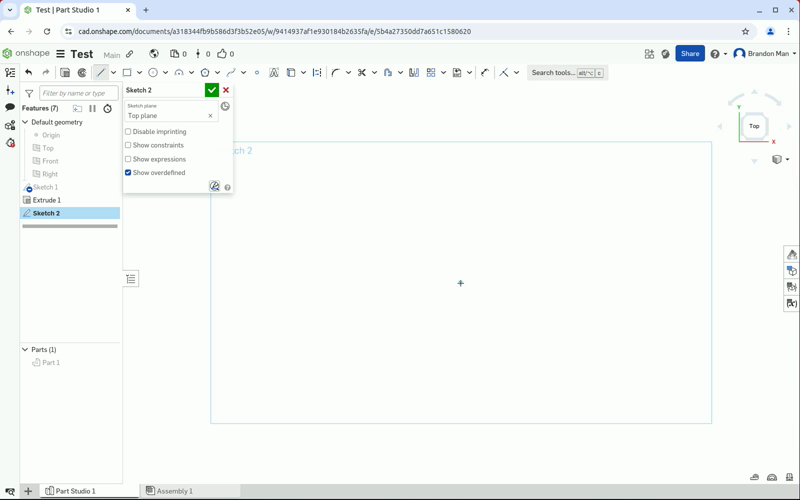
mouse_move(490, 282)
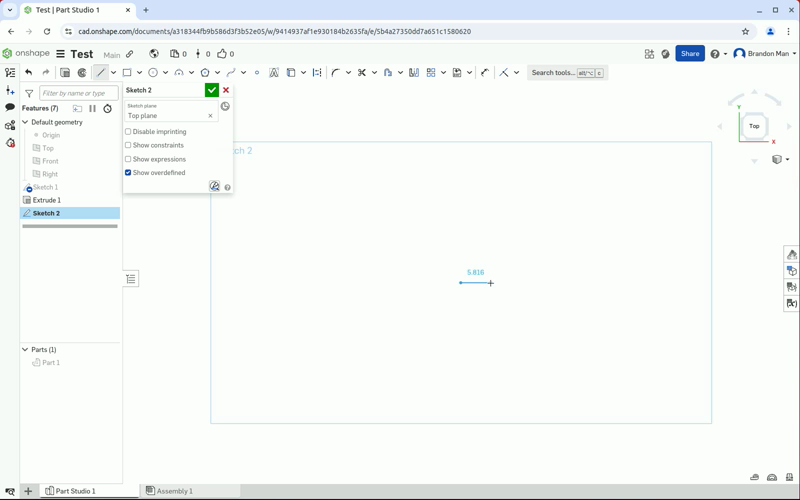
mouse_move(463, 282)
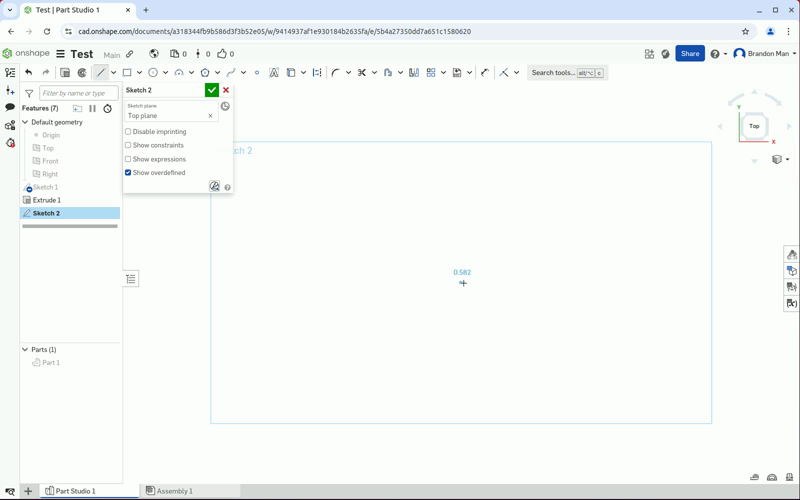
scroll(6)
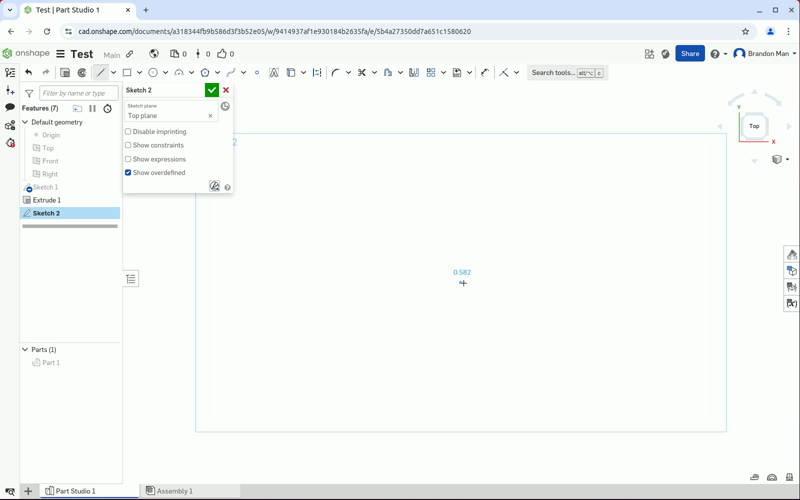
scroll(6)
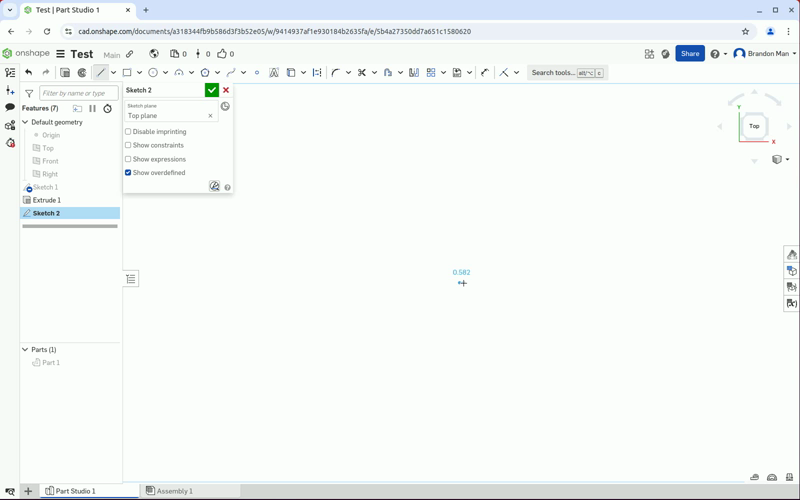
scroll(6)
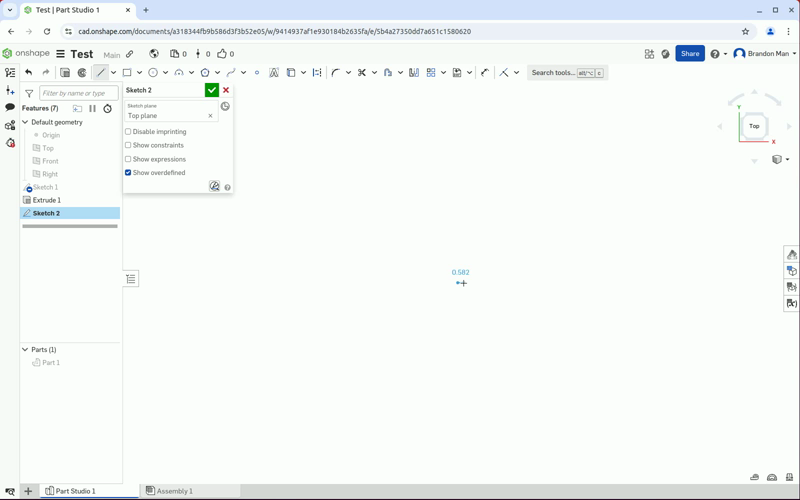
scroll(6)
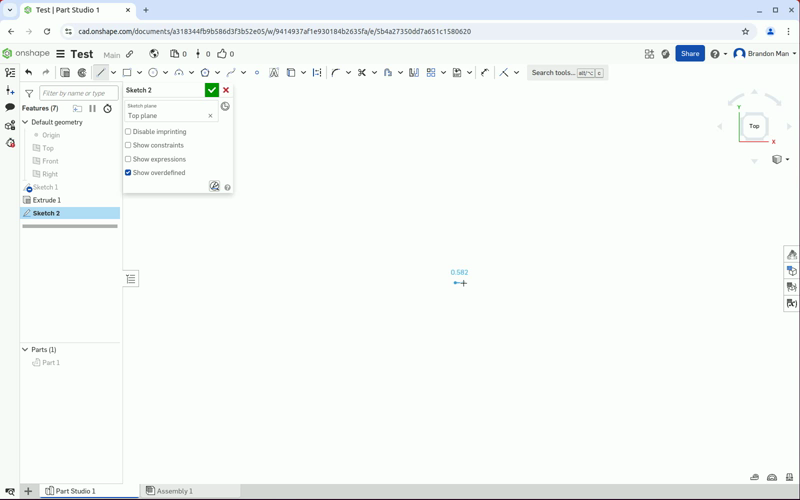
scroll(6)
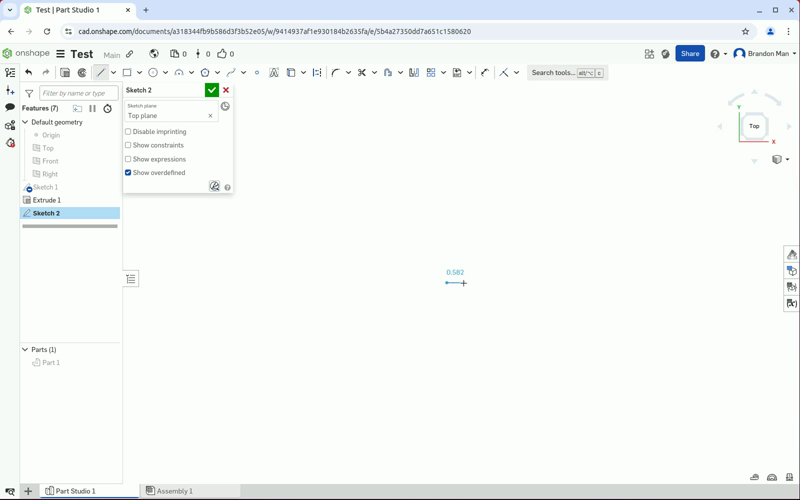
scroll(6)
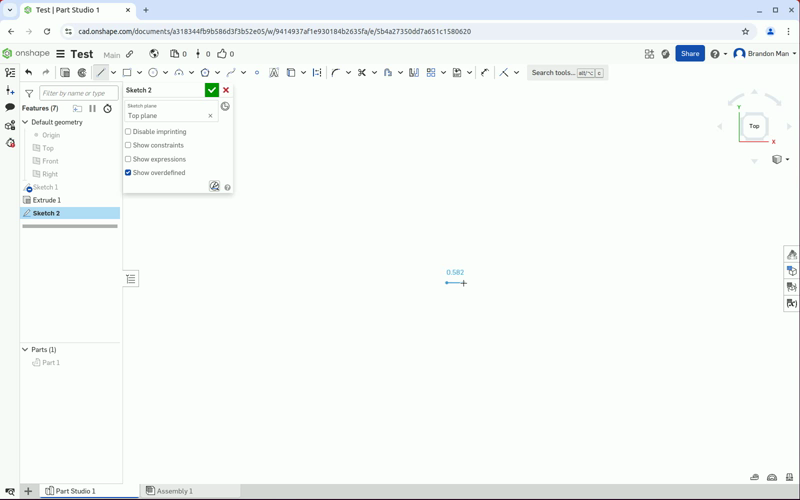
scroll(6)
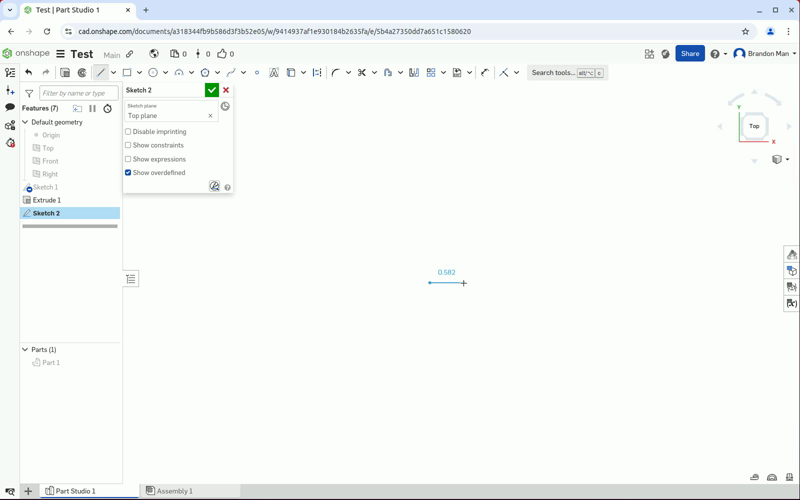
click(463, 282)
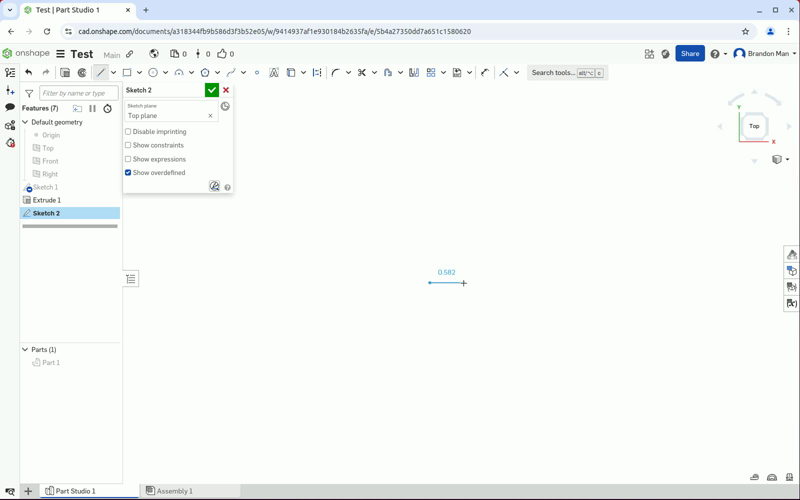
scroll(-6)
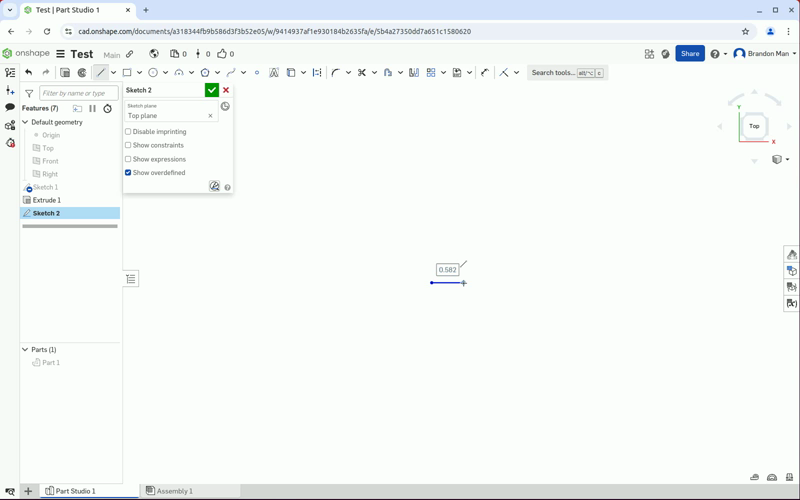
scroll(-6)
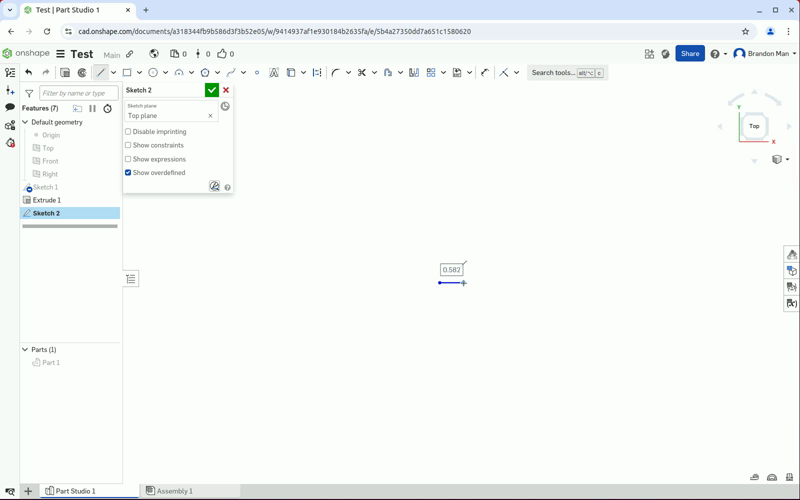
scroll(-6)
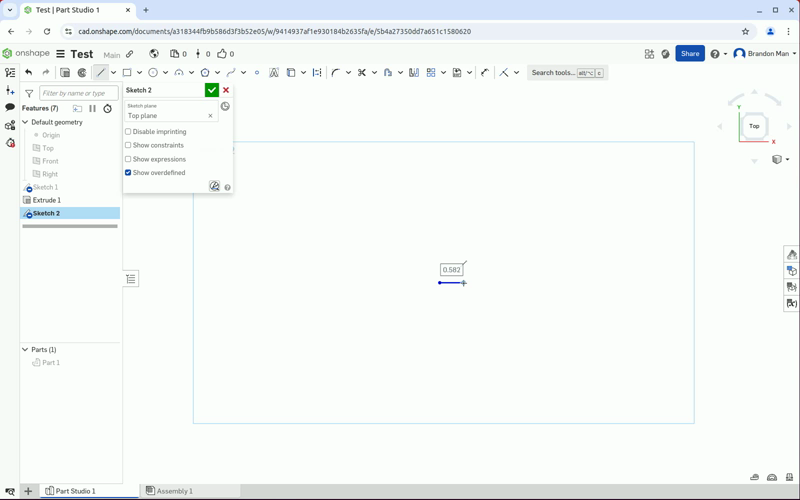
scroll(-6)
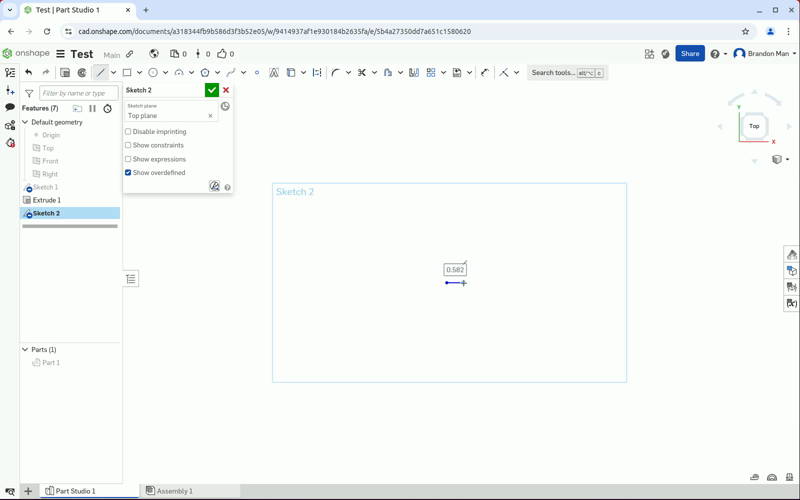
scroll(-6)
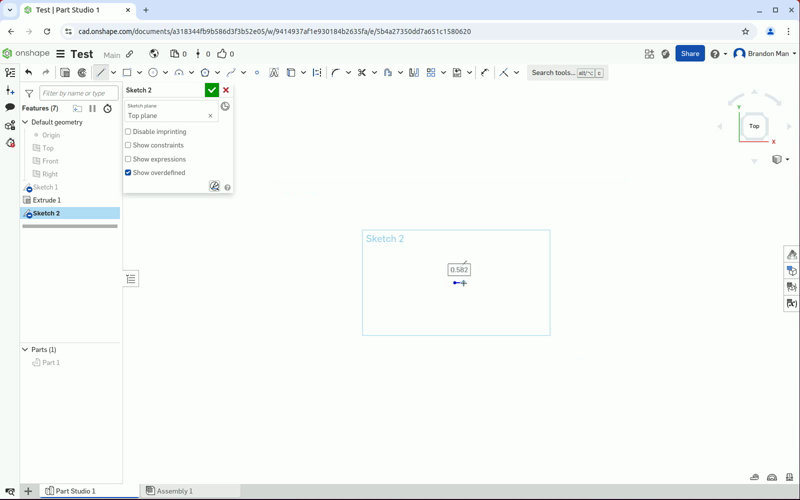
scroll(-6)
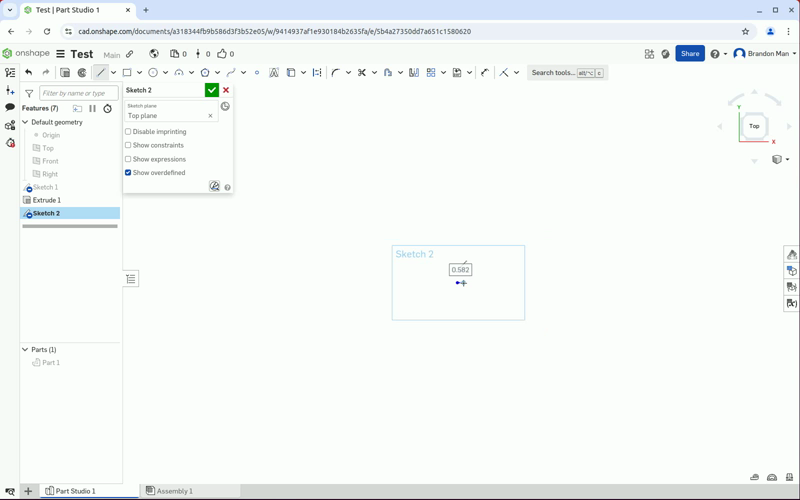
scroll(-6)
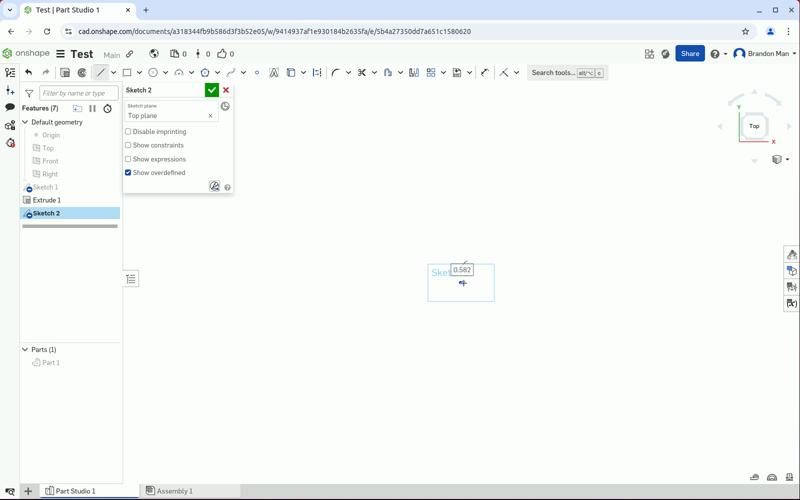
key_up(shift)
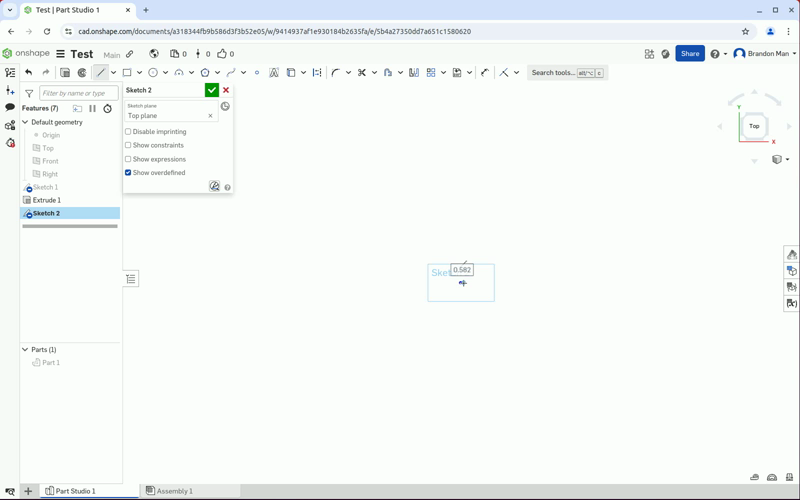
key_down(shift)
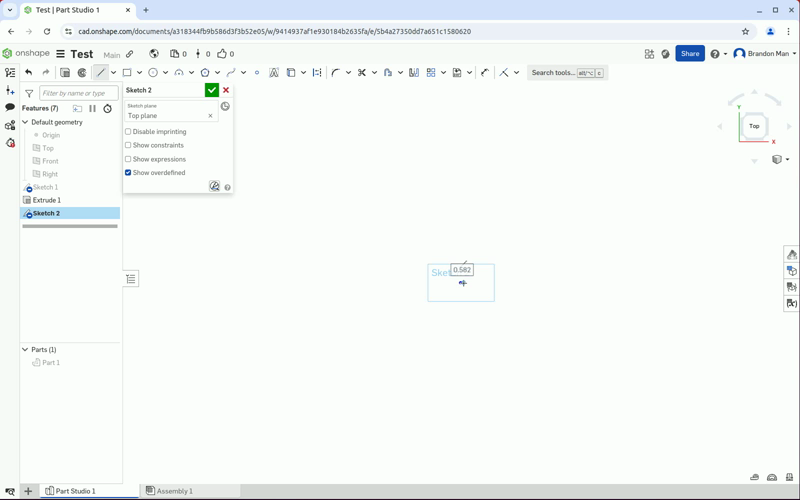
mouse_move(493, 282)
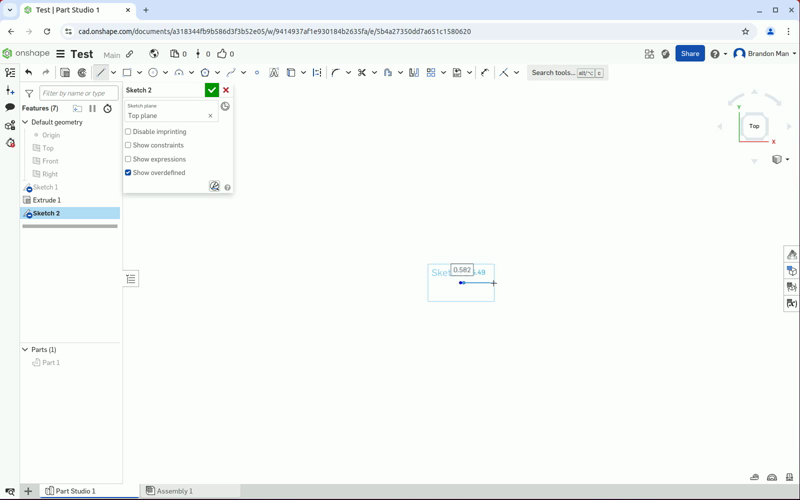
mouse_move(463, 279)
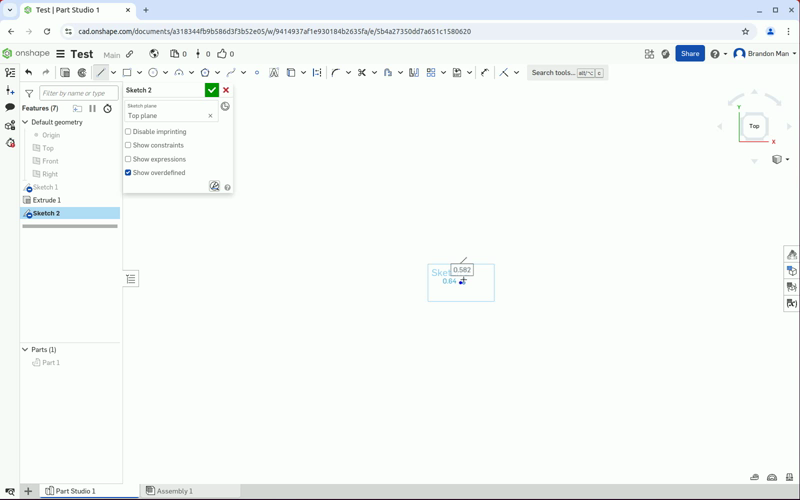
scroll(6)
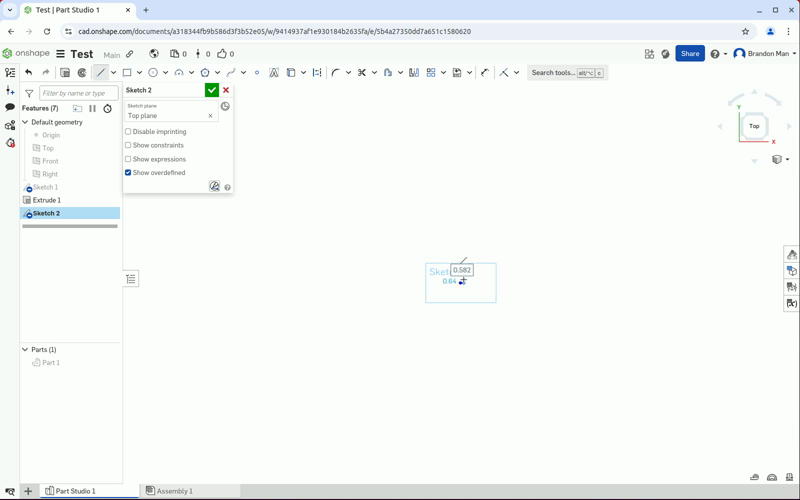
scroll(6)
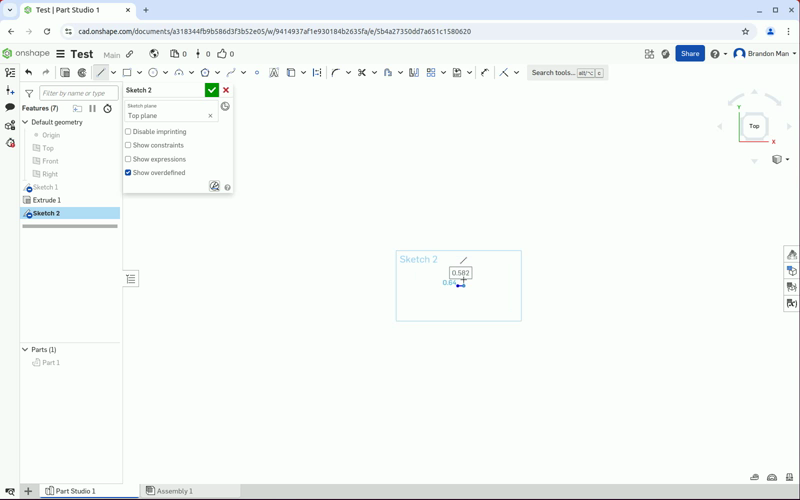
scroll(6)
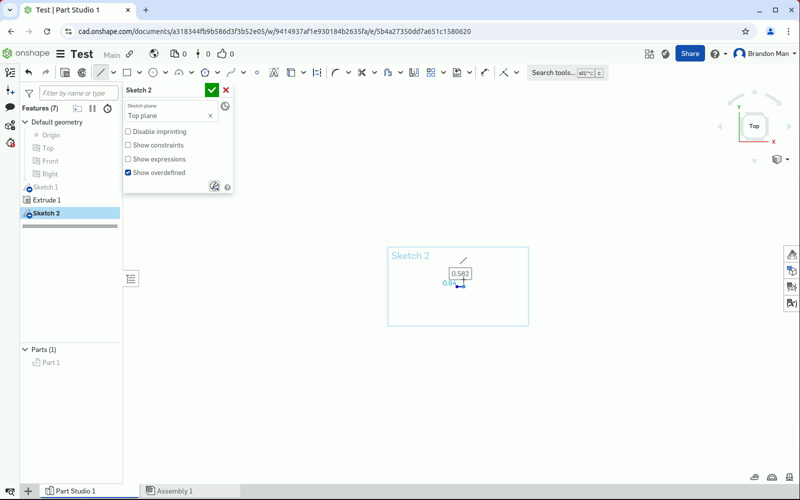
scroll(6)
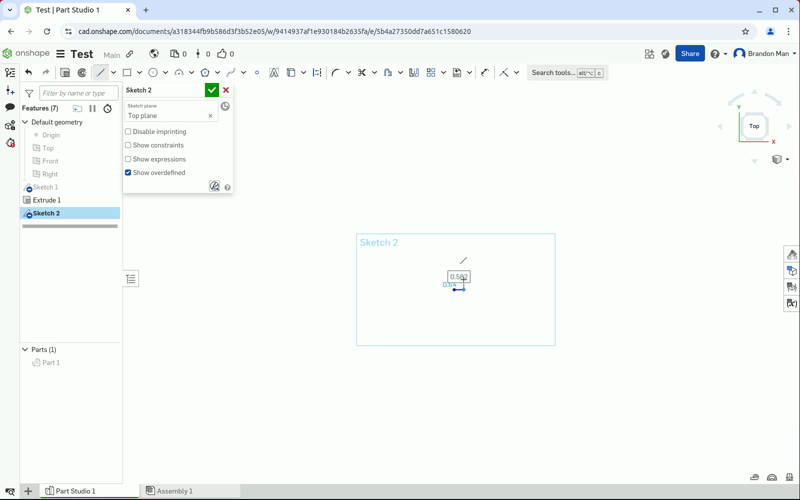
scroll(6)
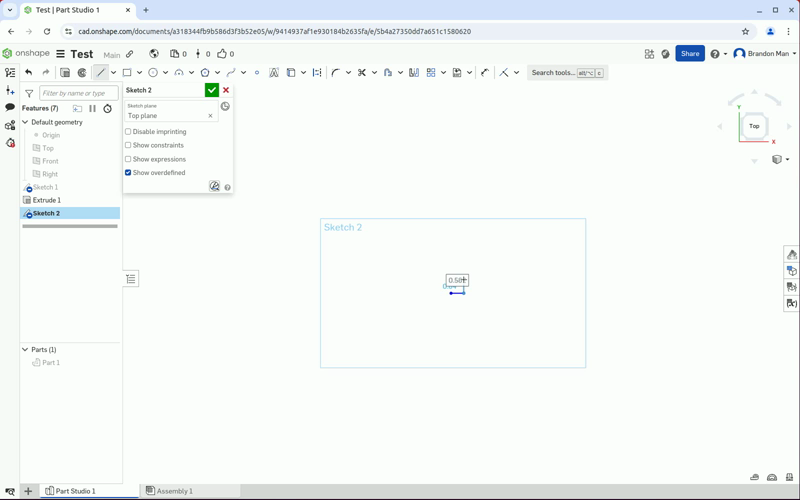
scroll(6)
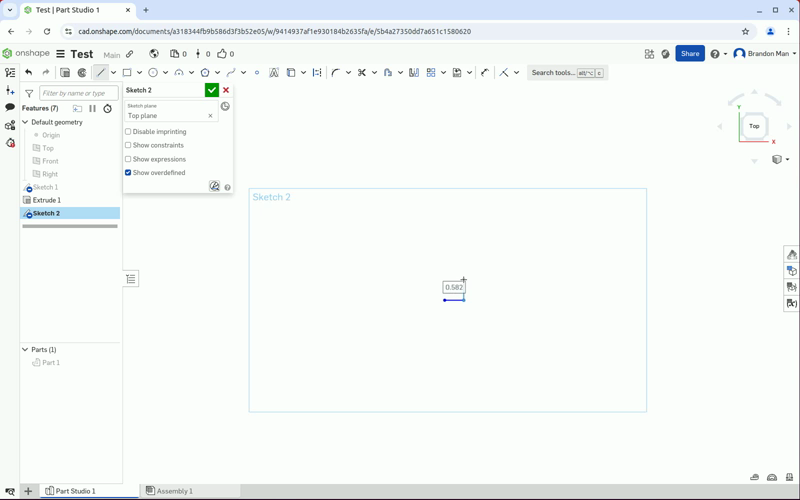
scroll(6)
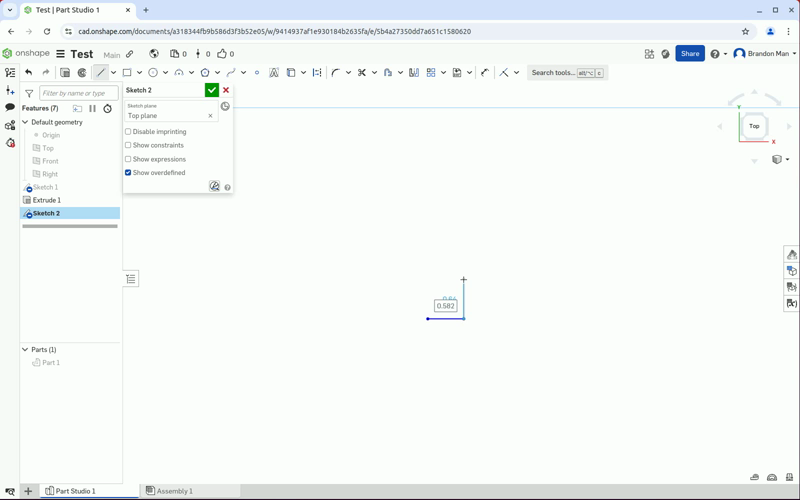
click(463, 279)
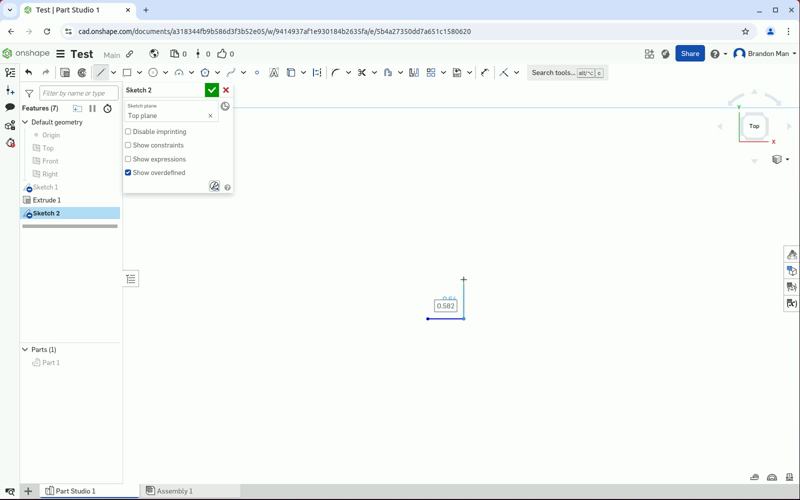
scroll(-6)
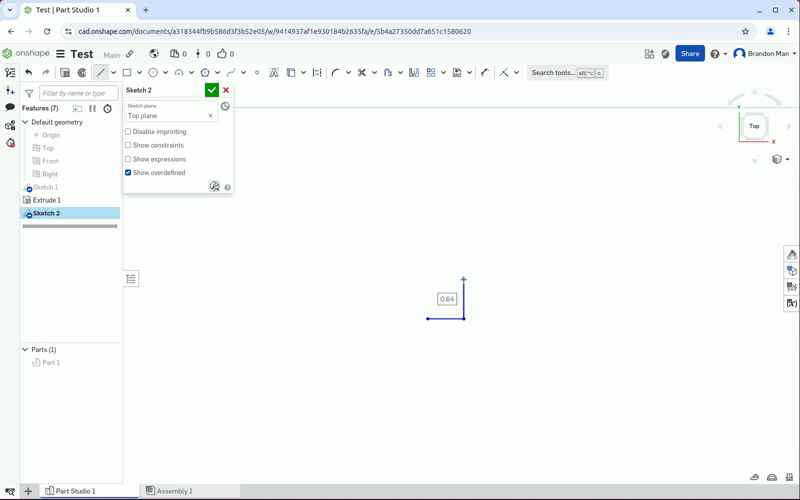
scroll(-6)
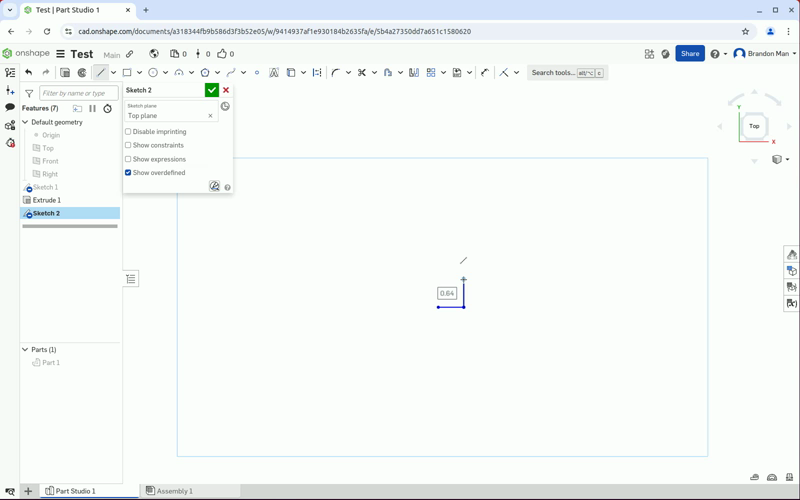
scroll(-6)
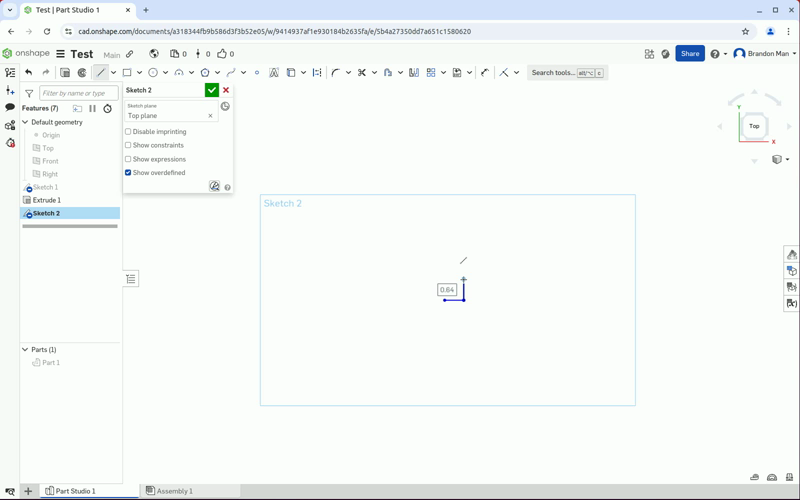
scroll(-6)
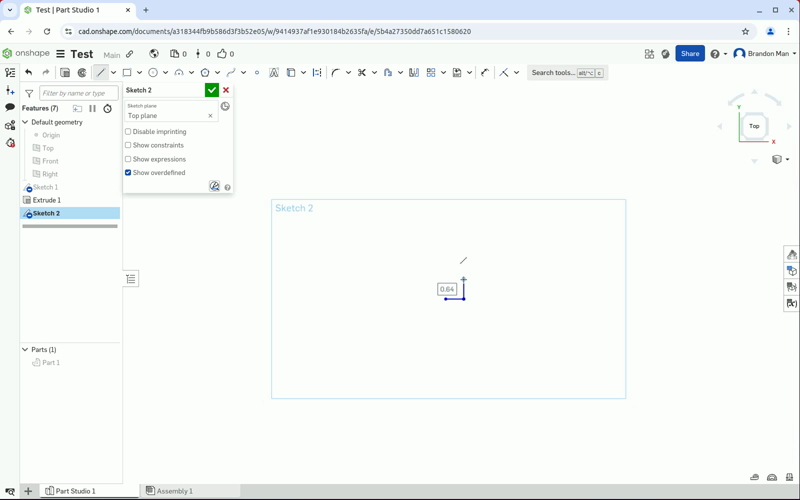
scroll(-6)
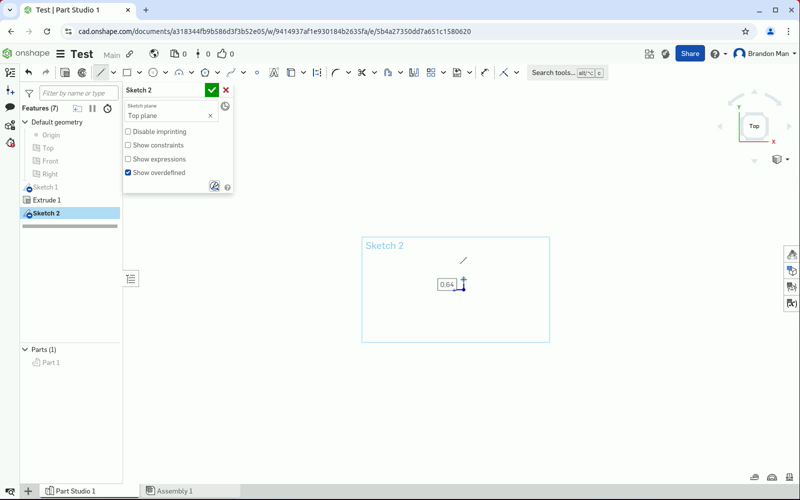
scroll(-6)
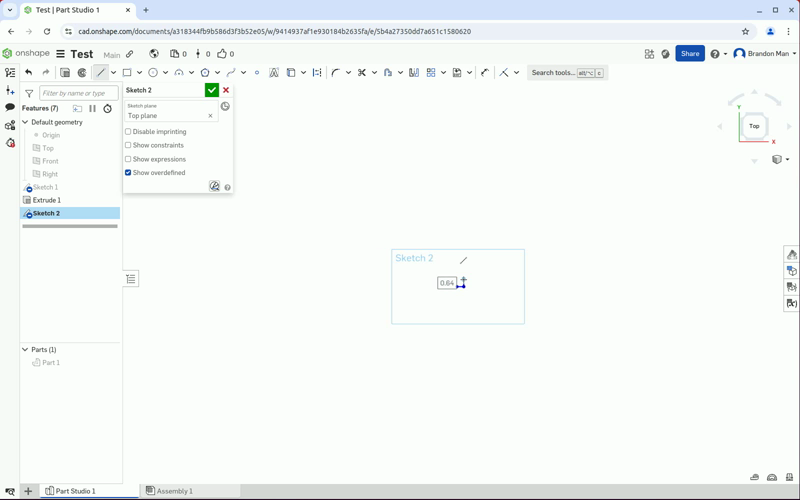
scroll(-6)
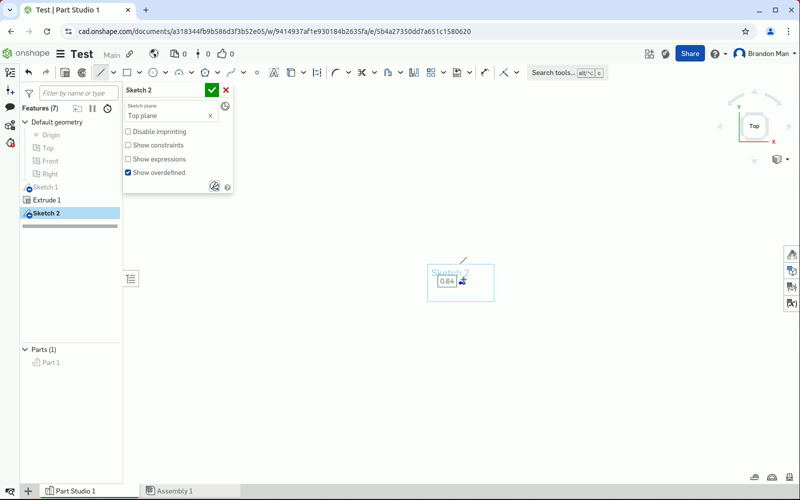
key_up(shift)
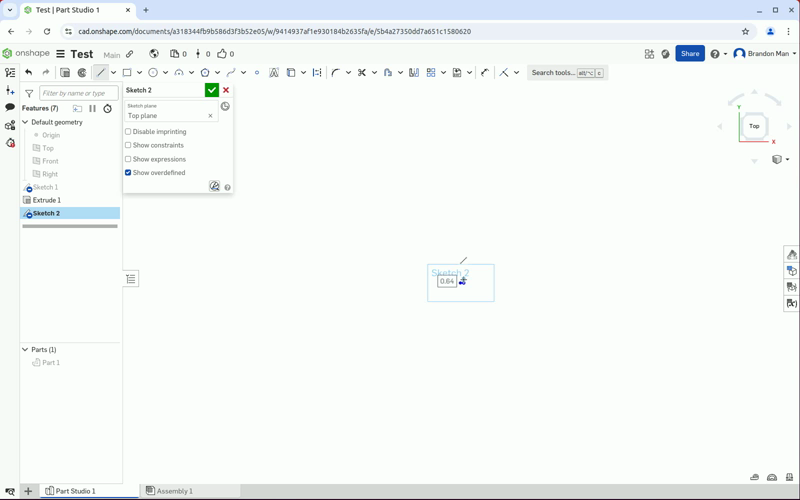
key_down(shift)
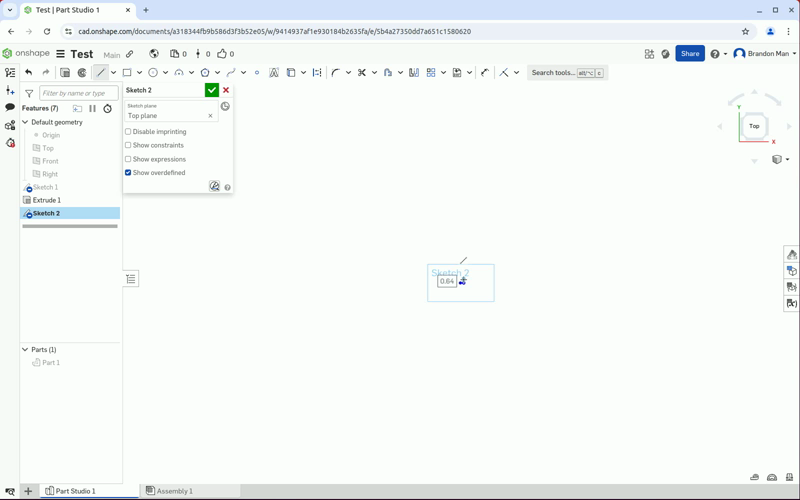
mouse_move(493, 279)
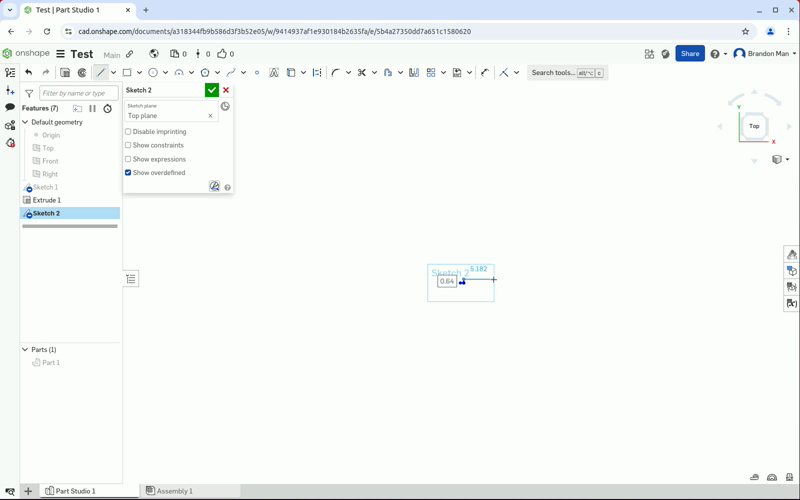
mouse_move(462, 277)
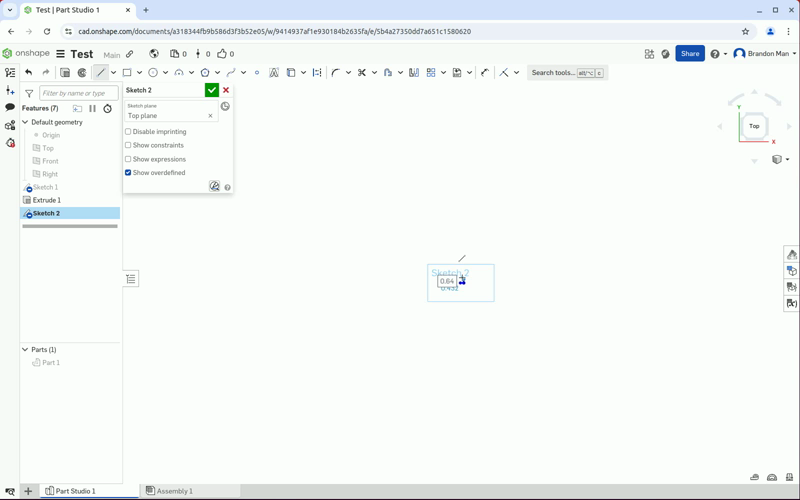
scroll(6)
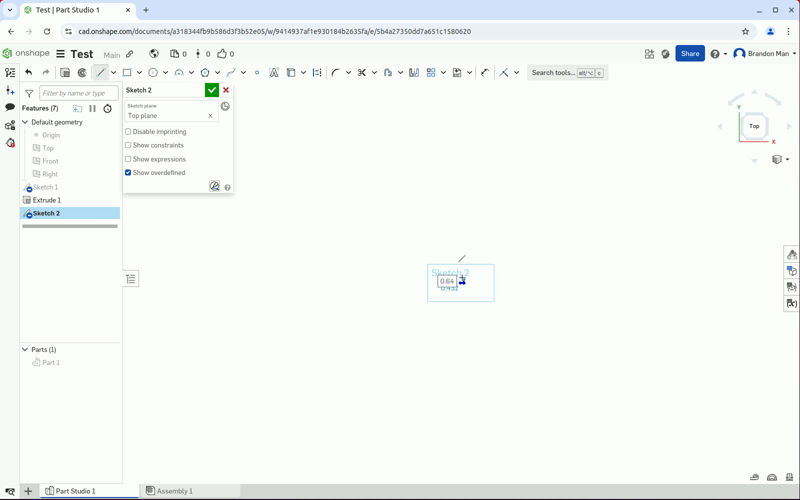
scroll(6)
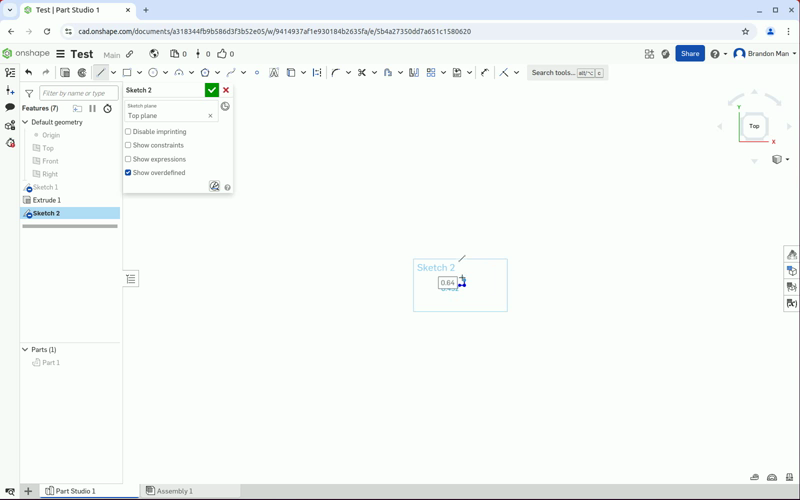
scroll(6)
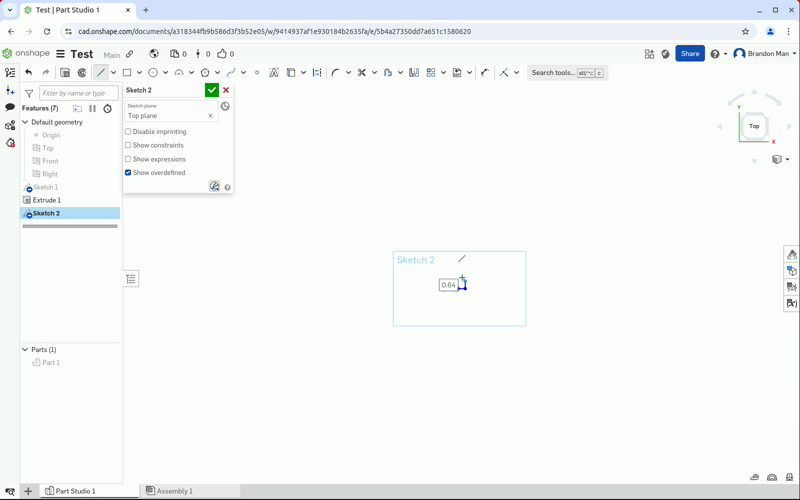
scroll(6)
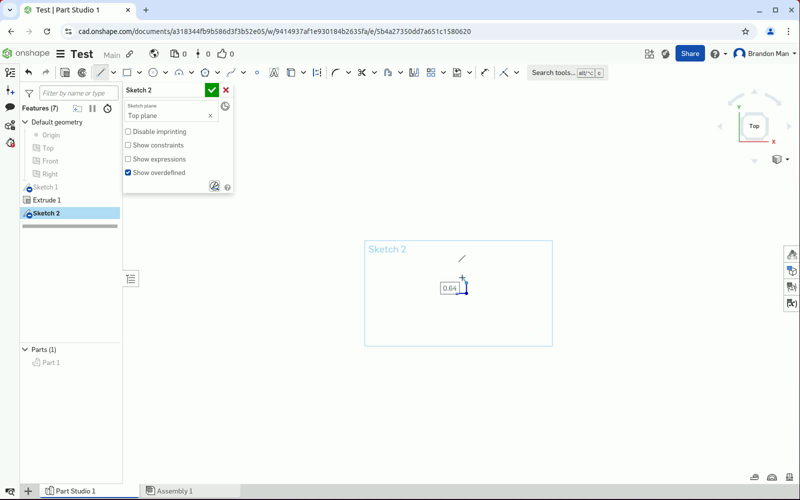
scroll(6)
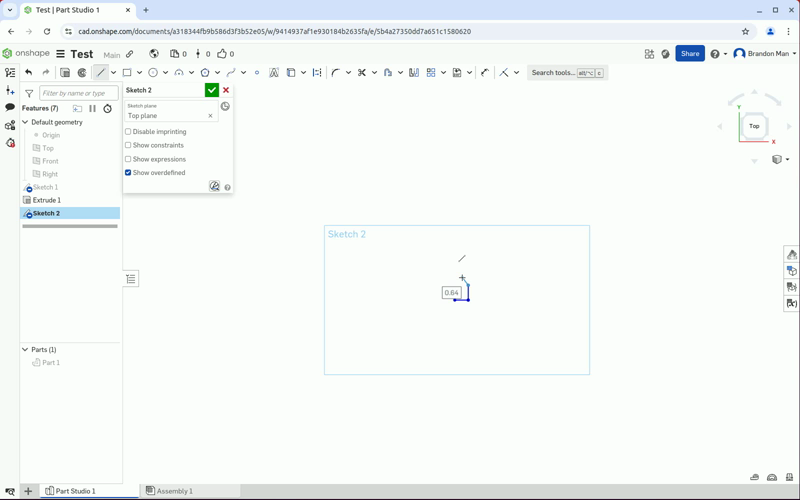
scroll(6)
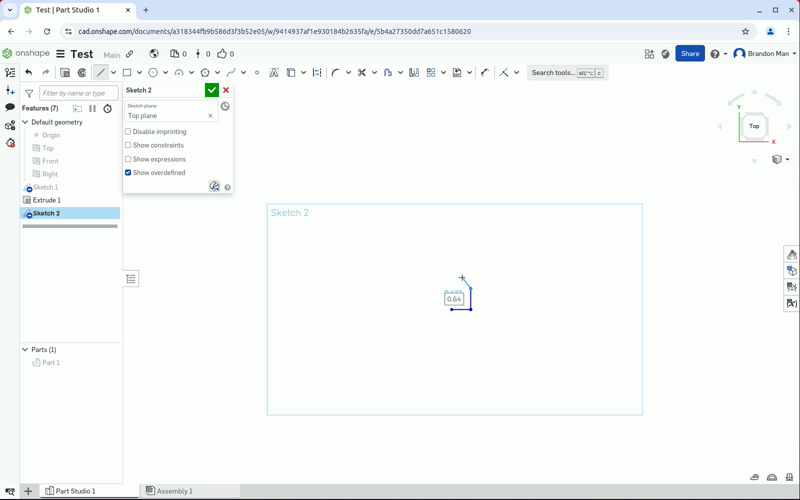
scroll(6)
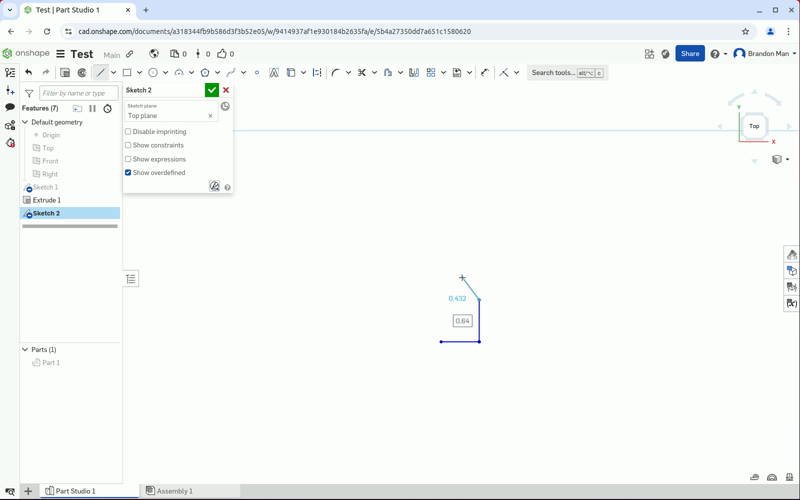
click(462, 277)
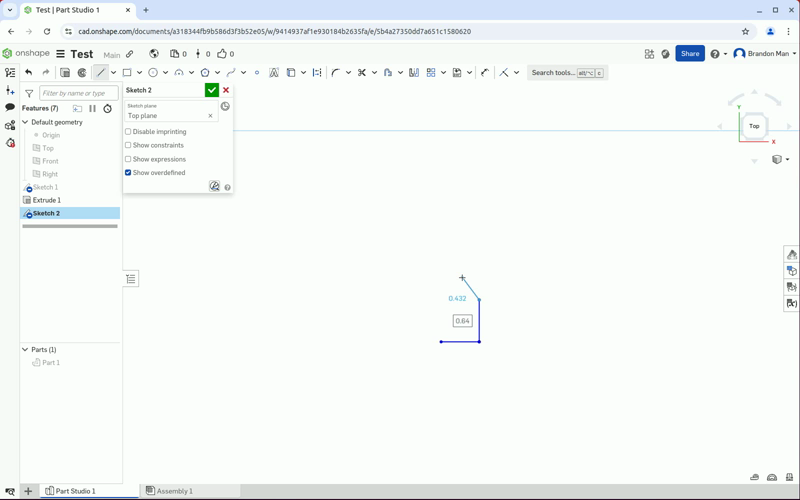
scroll(-6)
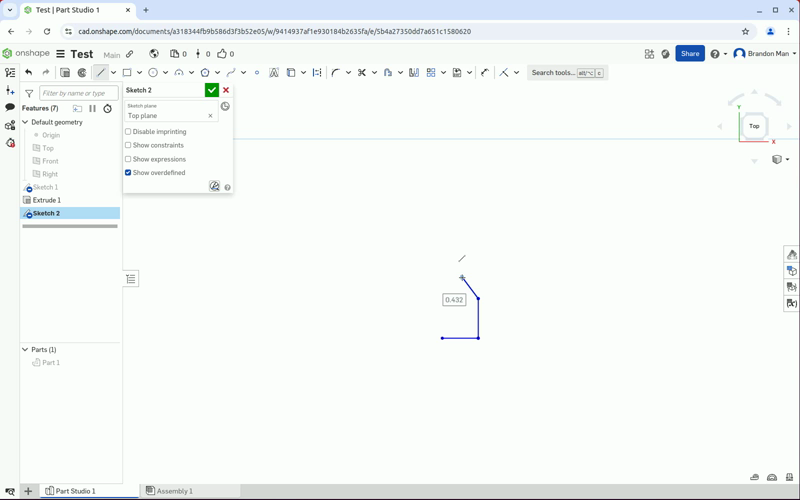
scroll(-6)
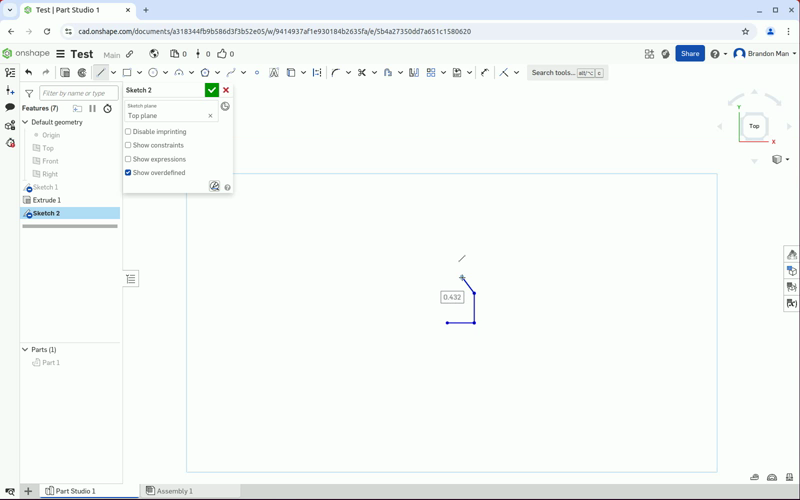
scroll(-6)
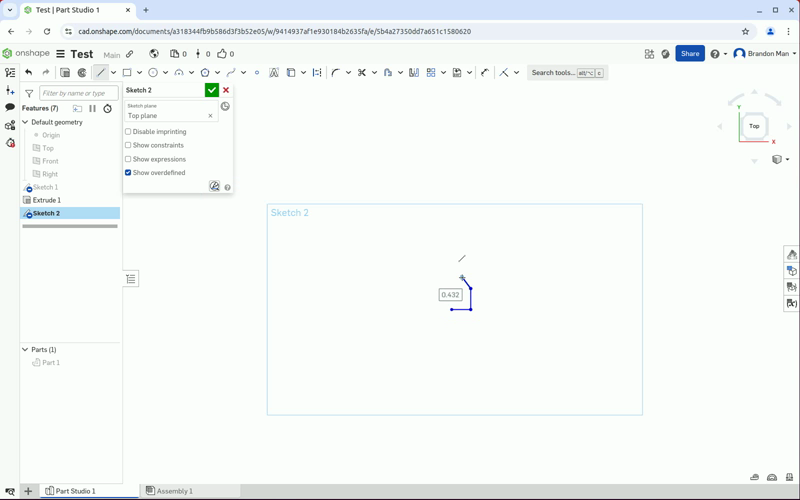
scroll(-6)
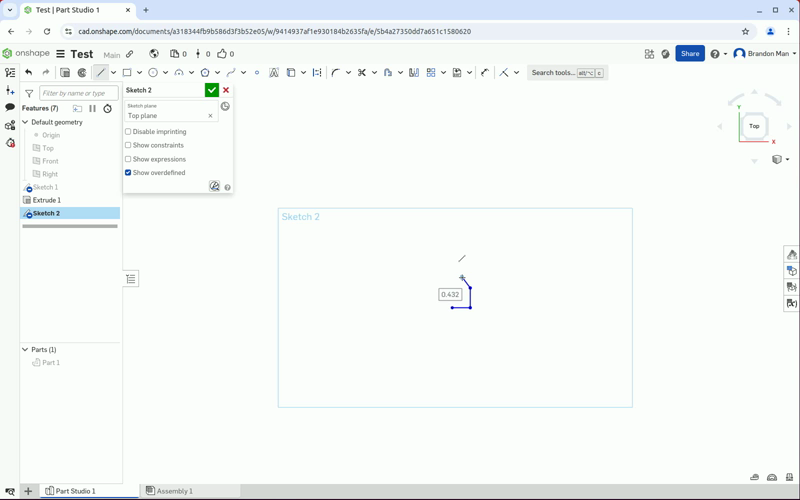
scroll(-6)
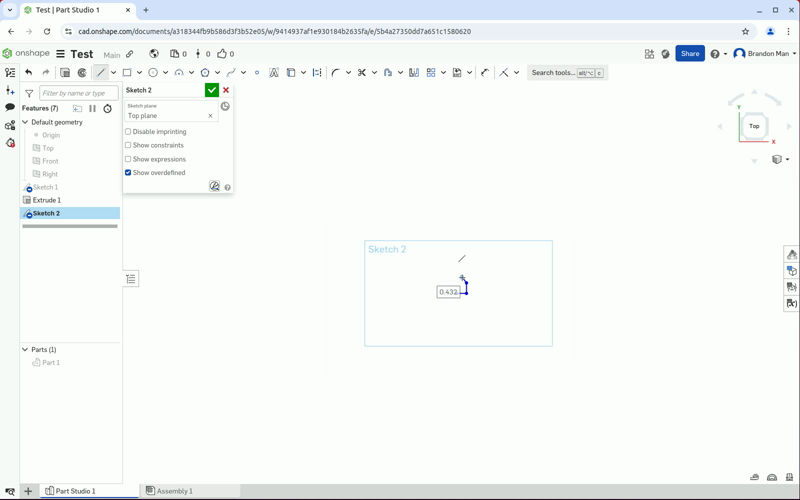
scroll(-6)
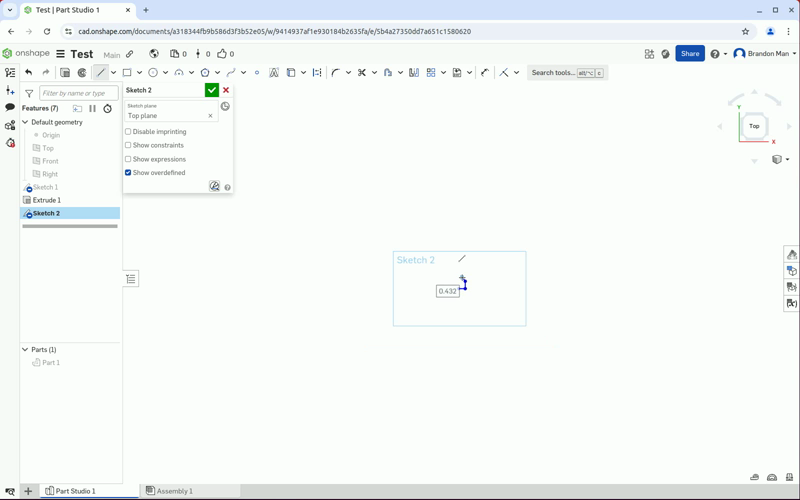
scroll(-6)
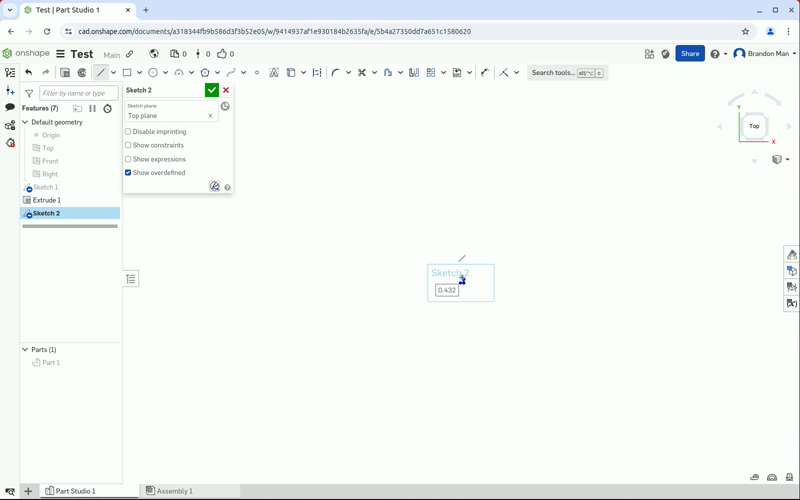
key_up(shift)
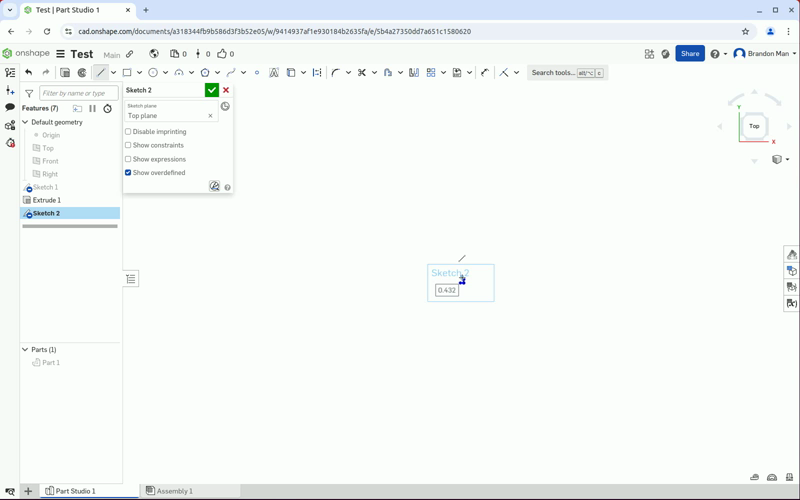
key_down(shift)
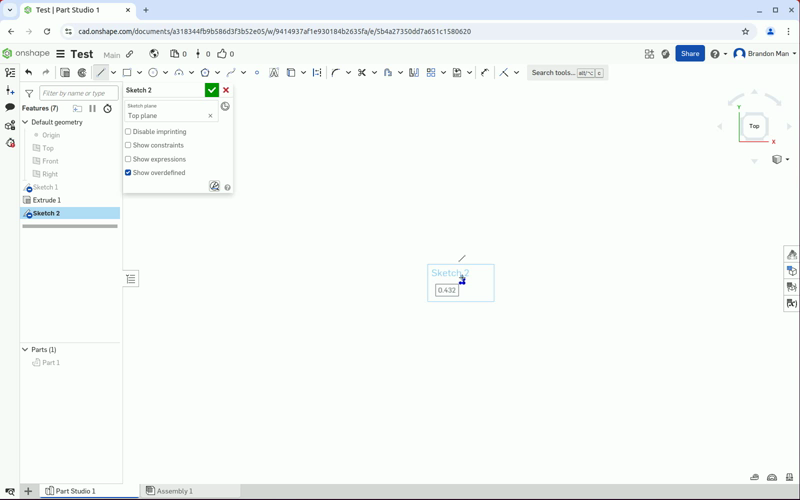
mouse_move(492, 277)
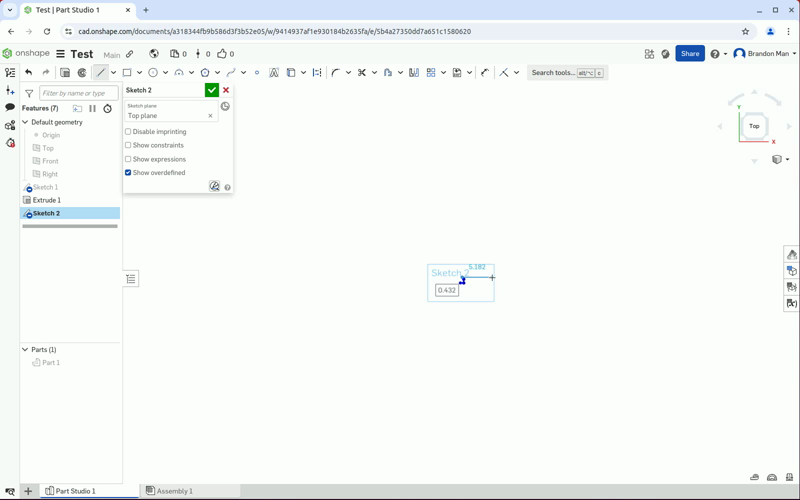
mouse_move(460, 277)
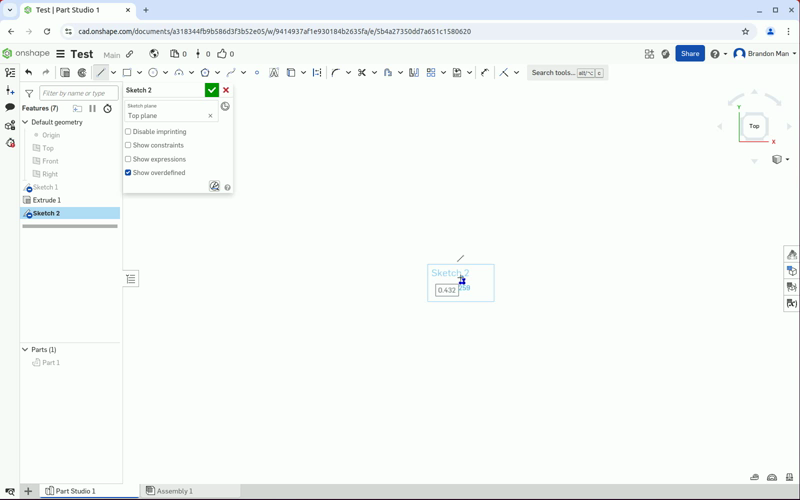
scroll(6)
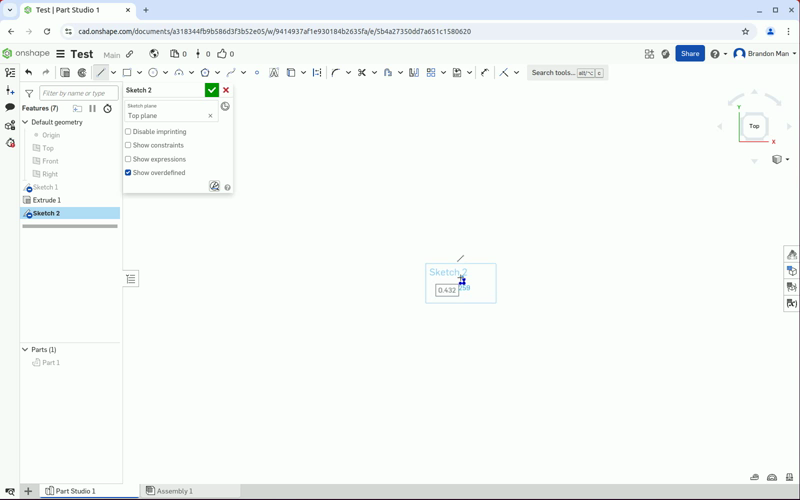
scroll(6)
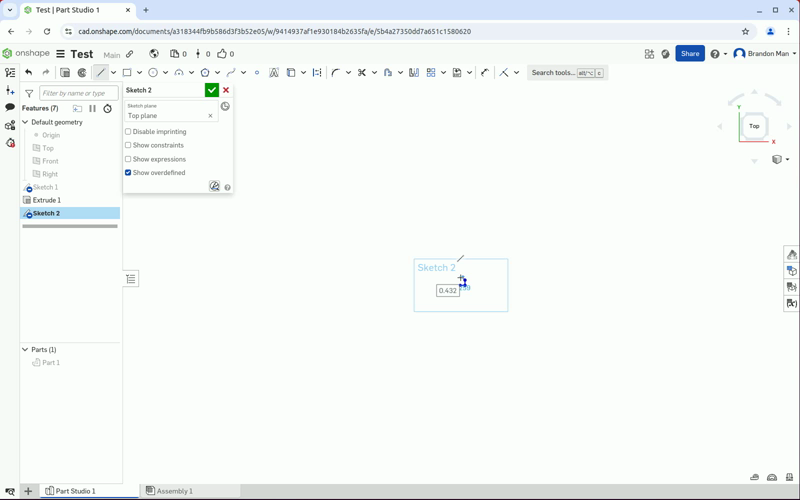
scroll(6)
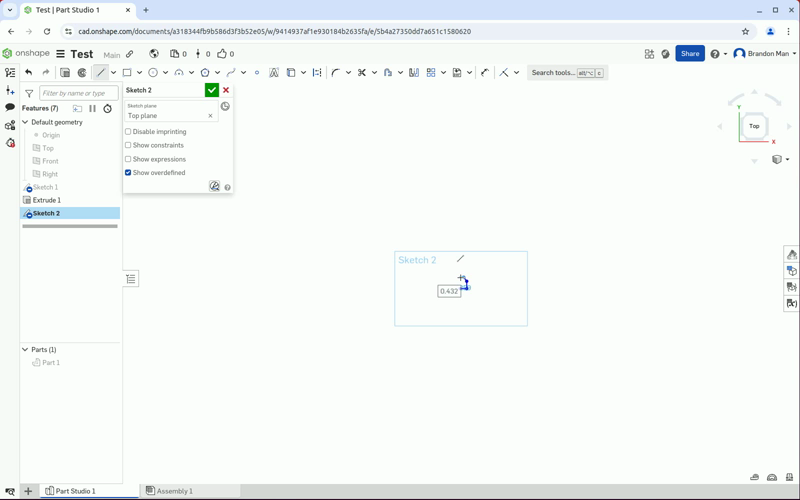
scroll(6)
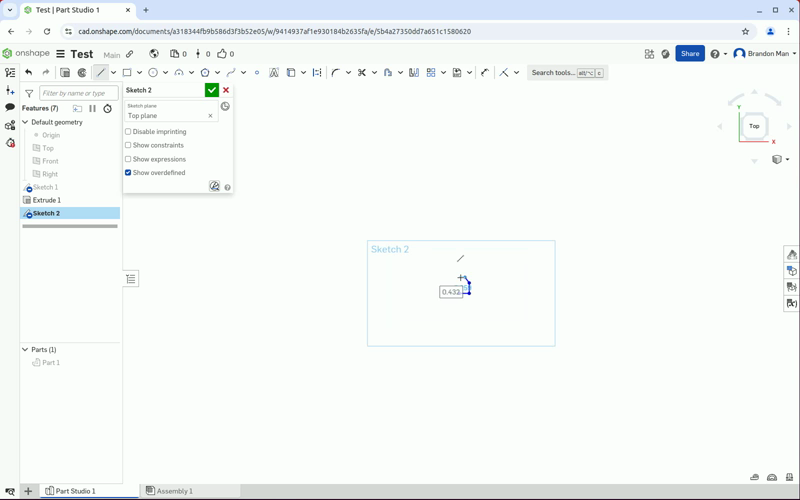
scroll(6)
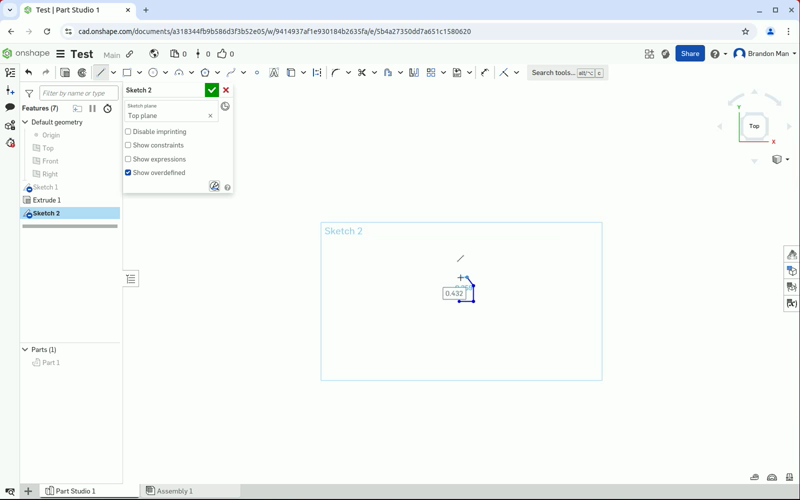
scroll(6)
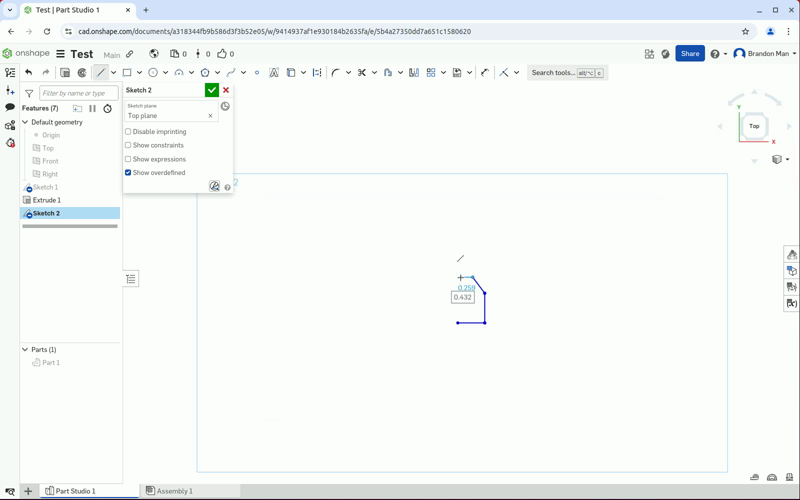
scroll(6)
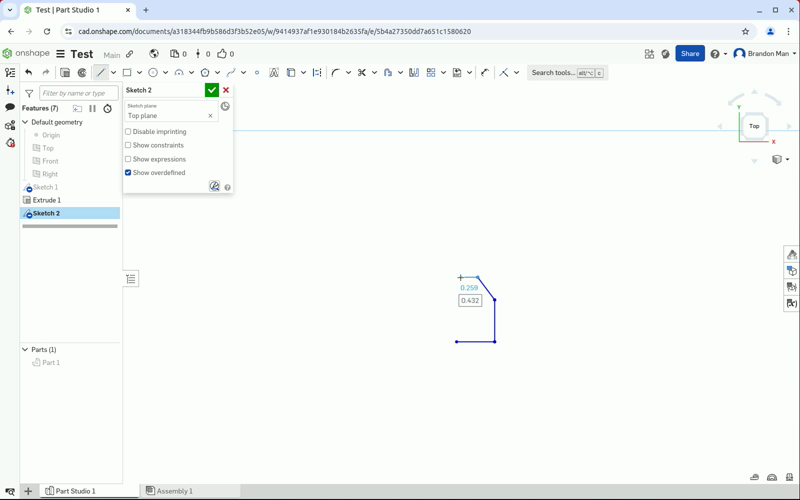
click(460, 277)
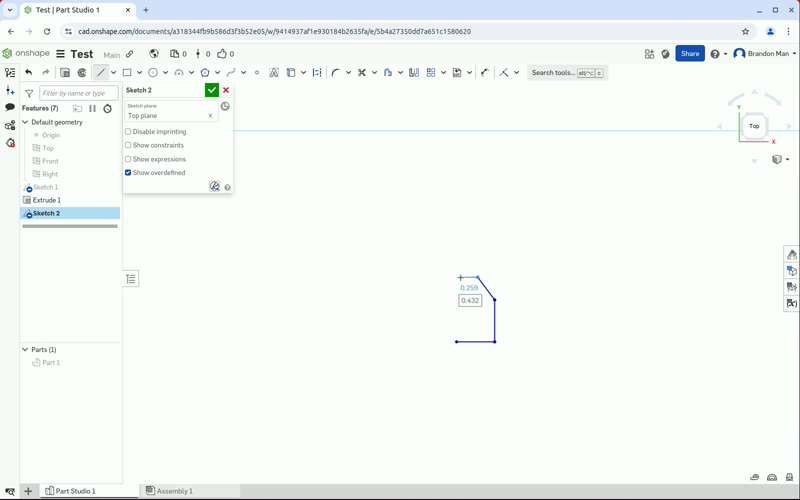
scroll(-6)
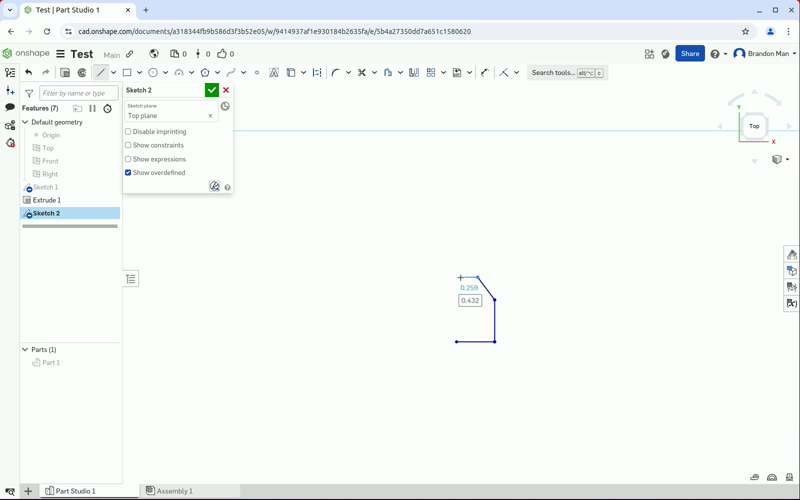
scroll(-6)
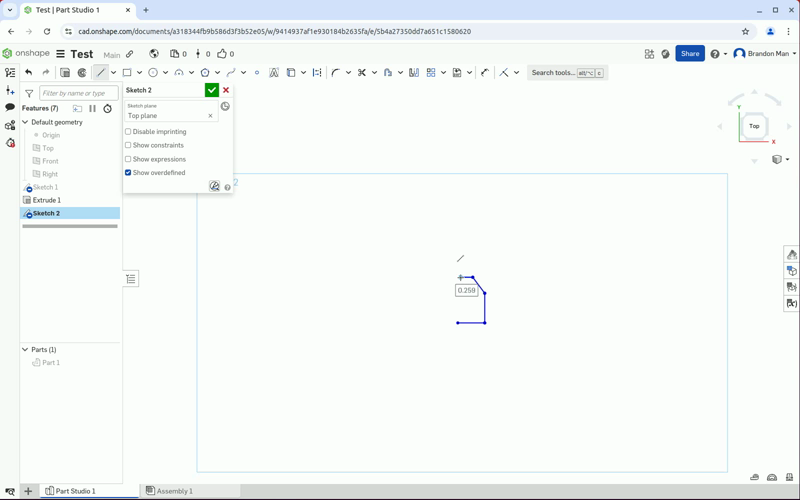
scroll(-6)
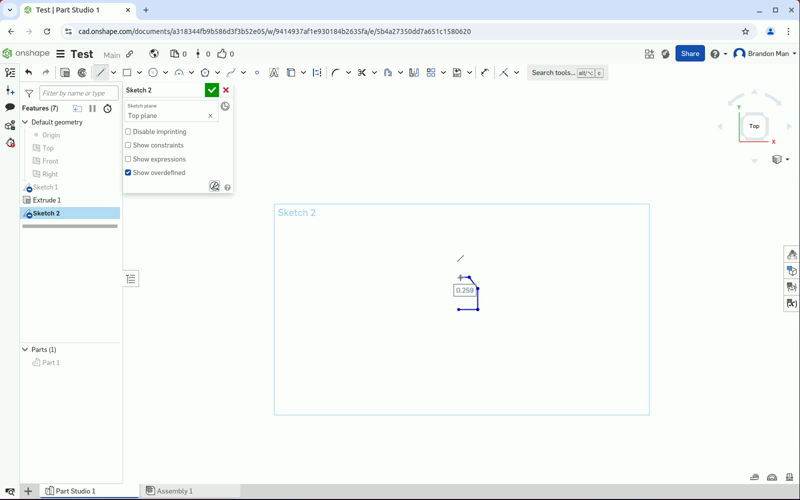
scroll(-6)
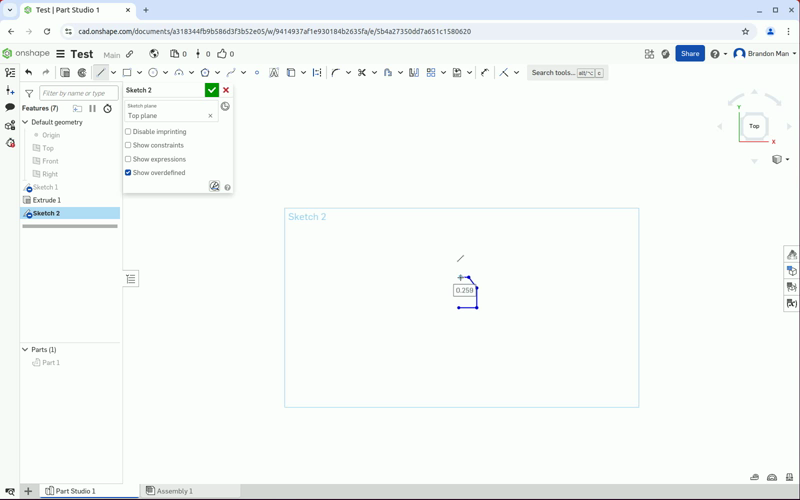
scroll(-6)
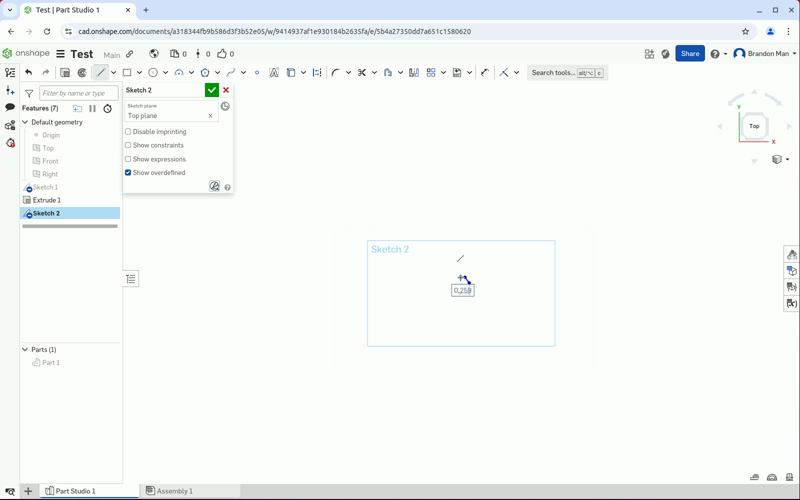
scroll(-6)
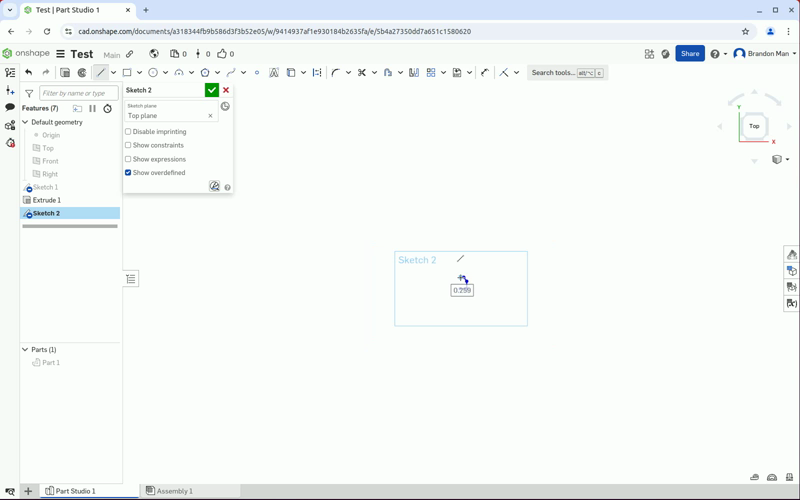
scroll(-6)
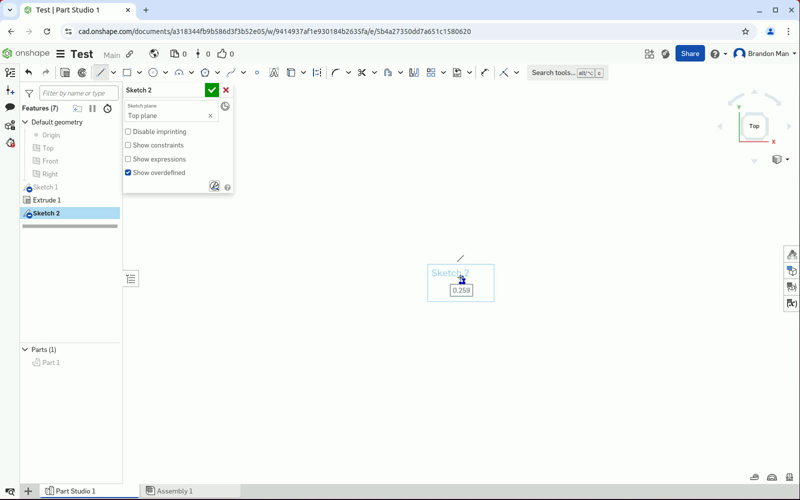
key_up(shift)
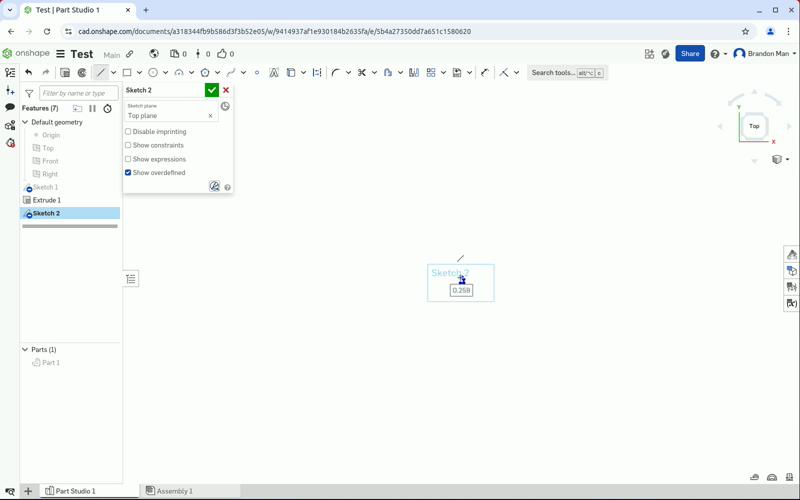
mouse_move(490, 277)
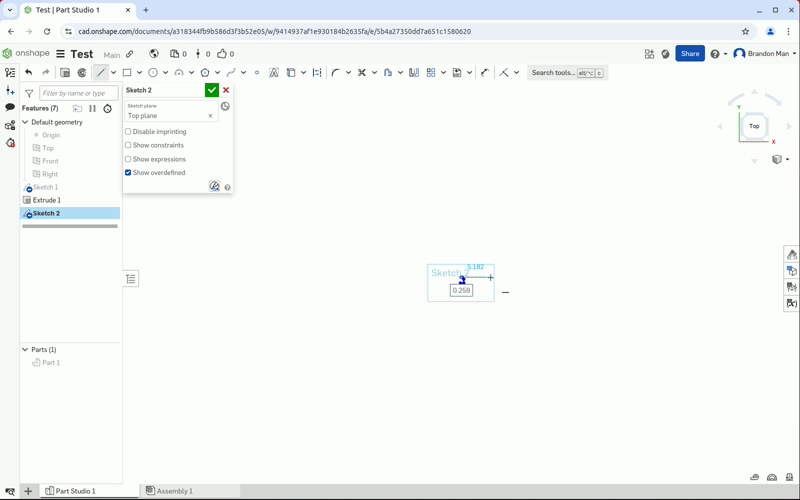
key_down(shift)
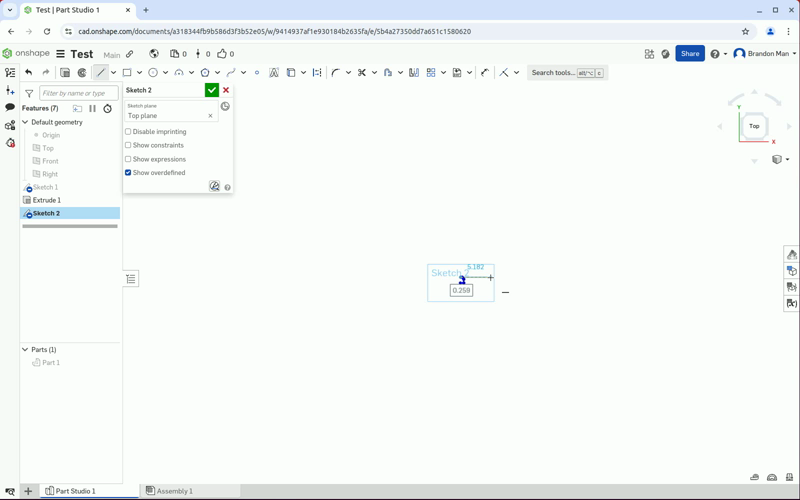
mouse_move(460, 282)
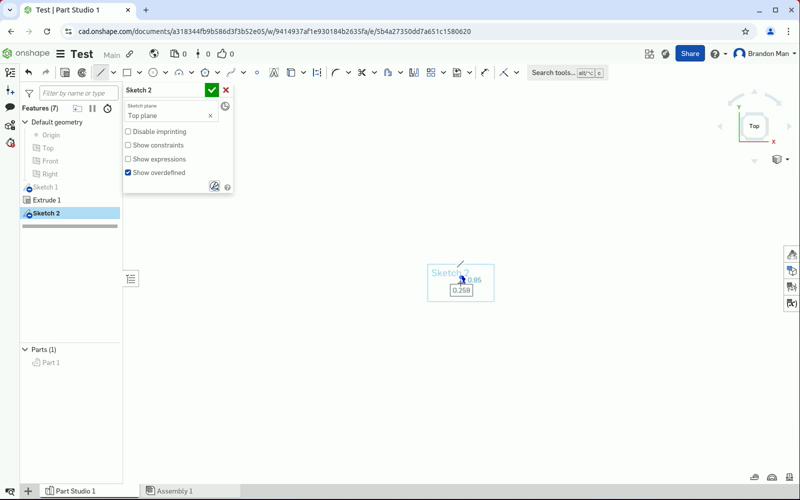
scroll(6)
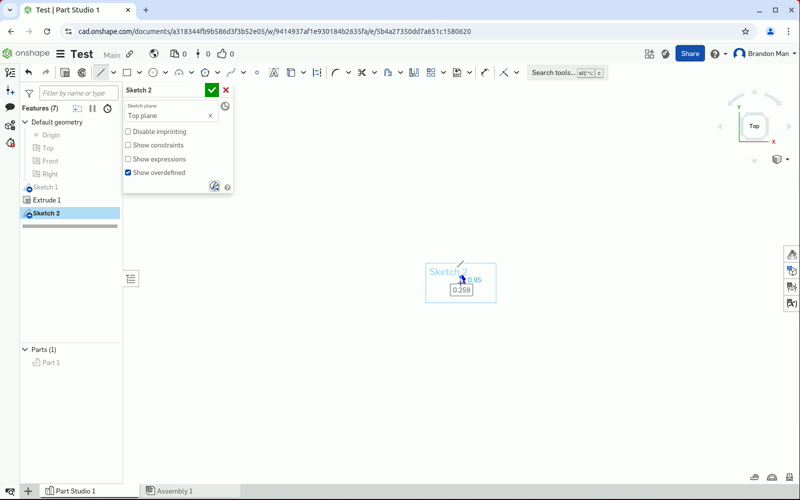
scroll(6)
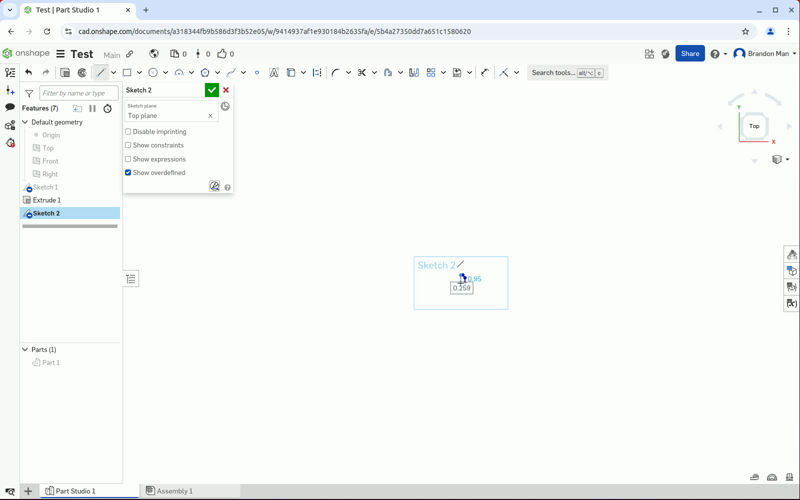
scroll(6)
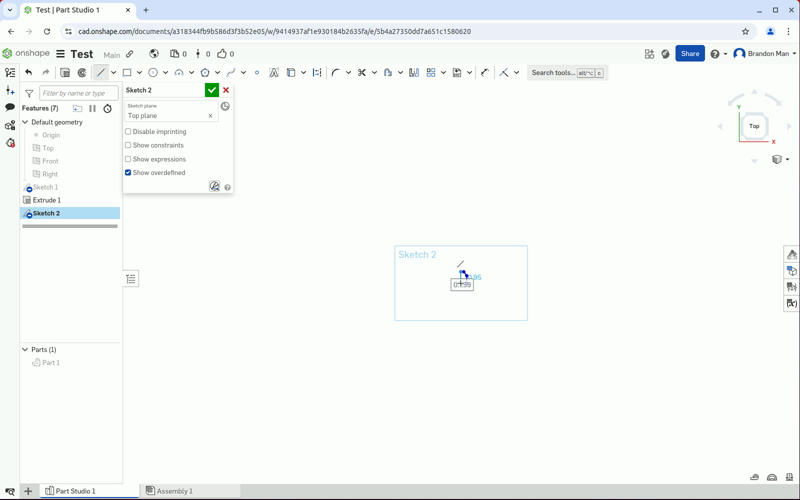
scroll(6)
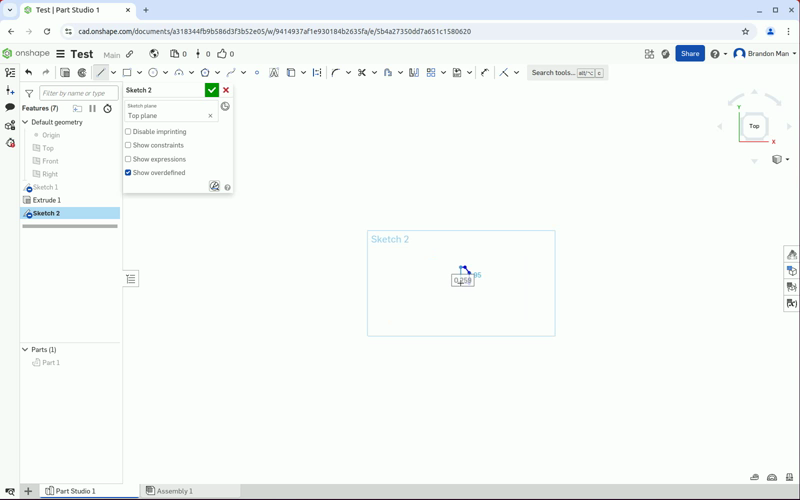
scroll(6)
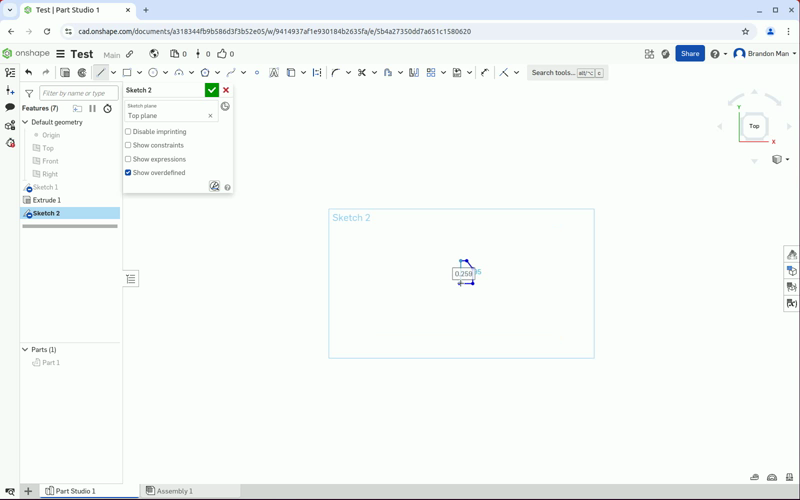
scroll(6)
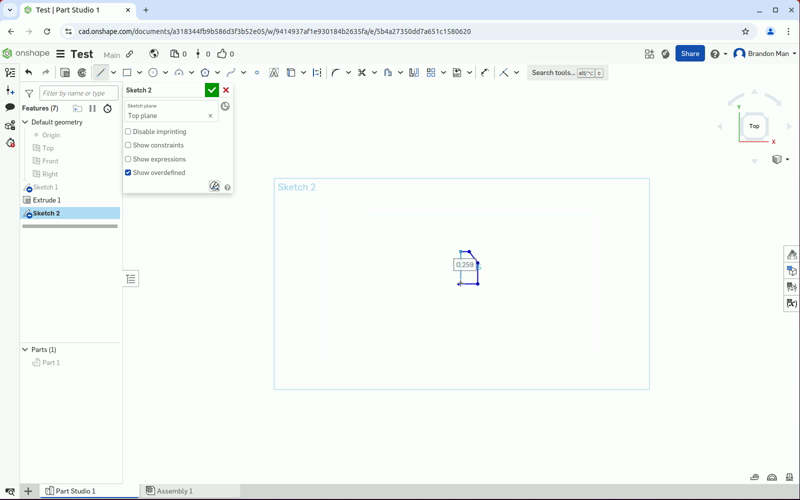
scroll(6)
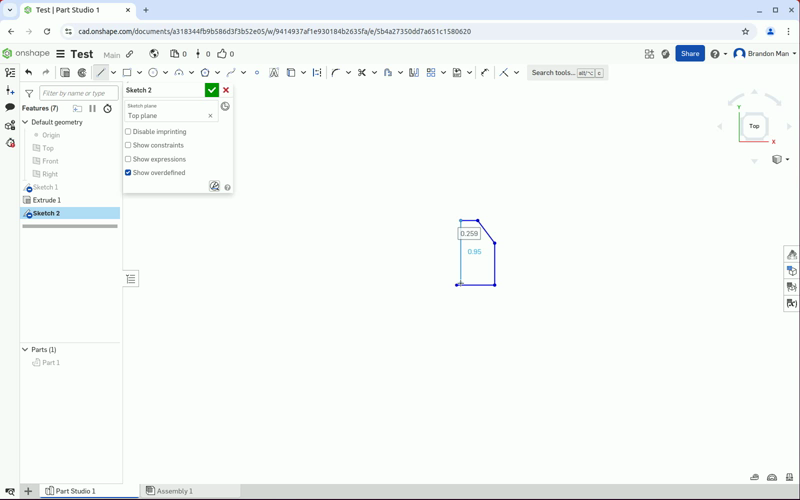
key_up(shift)
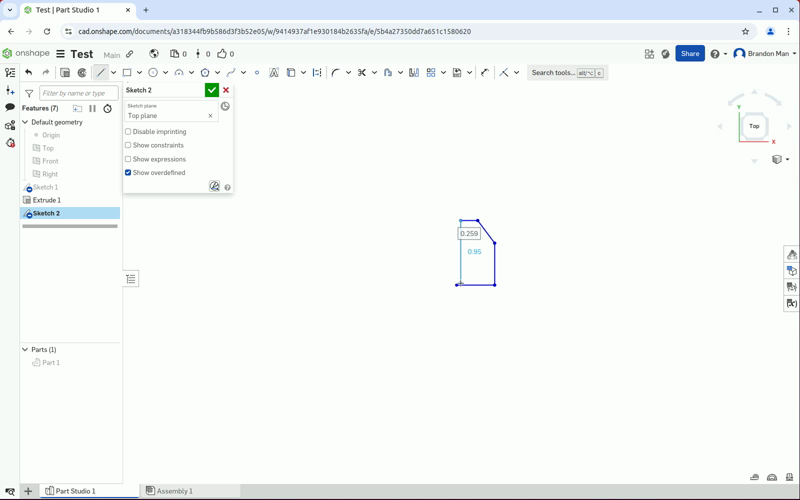
click(460, 282)
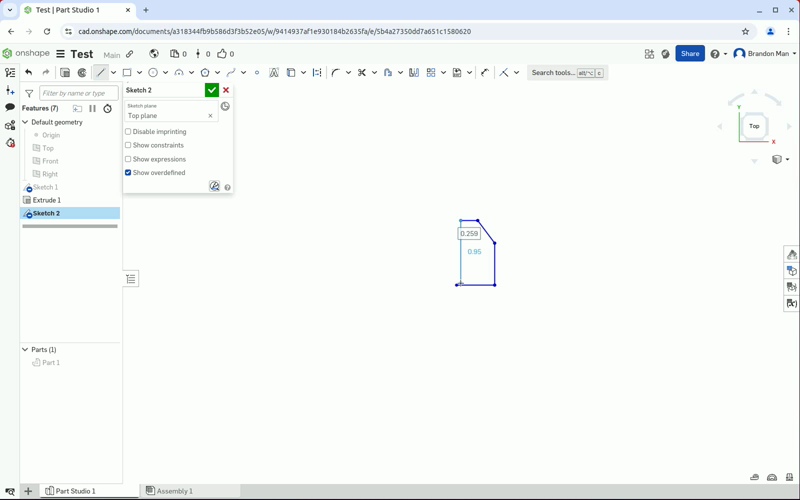
scroll(-6)
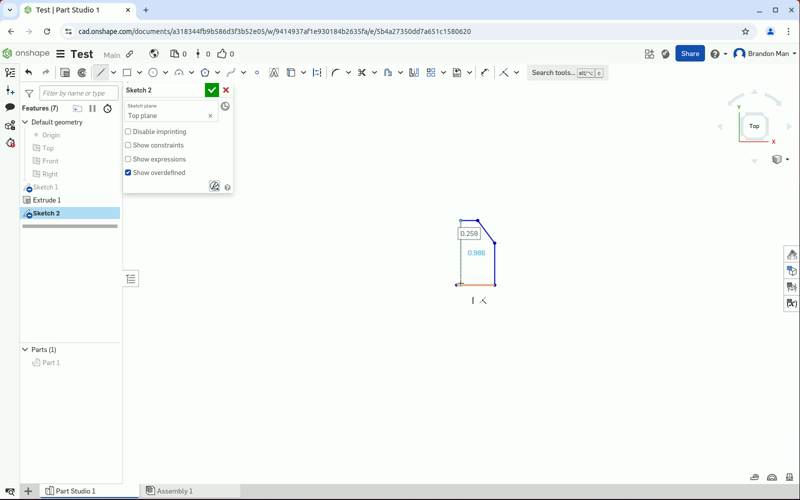
scroll(-6)
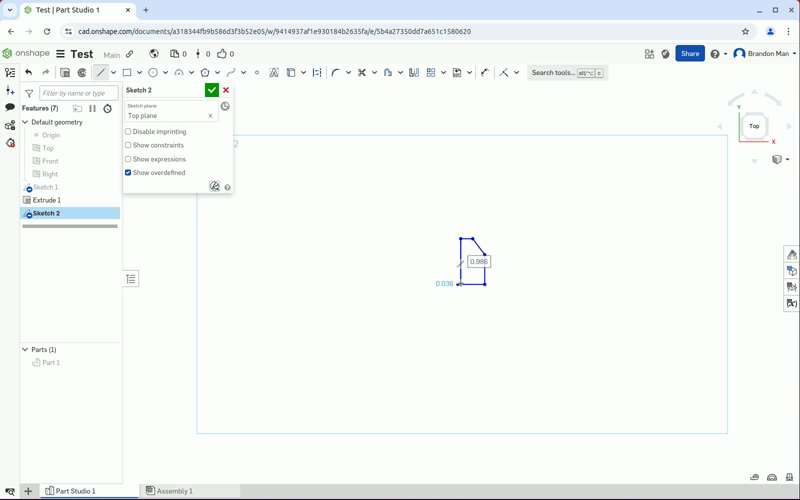
scroll(-6)
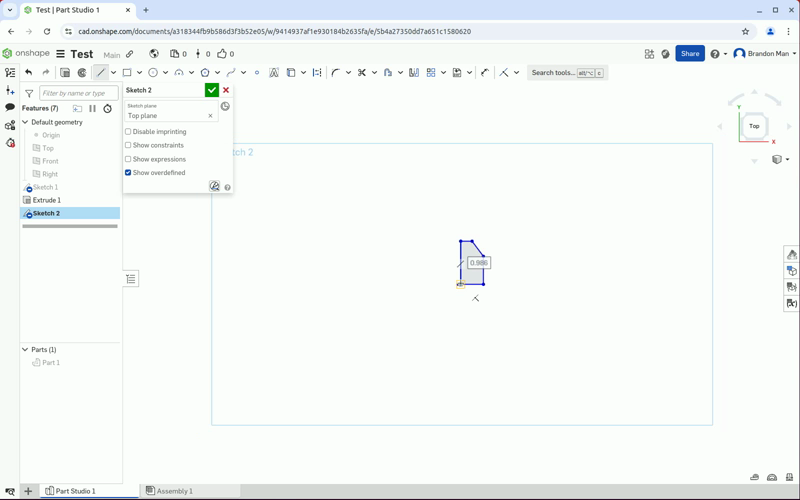
scroll(-6)
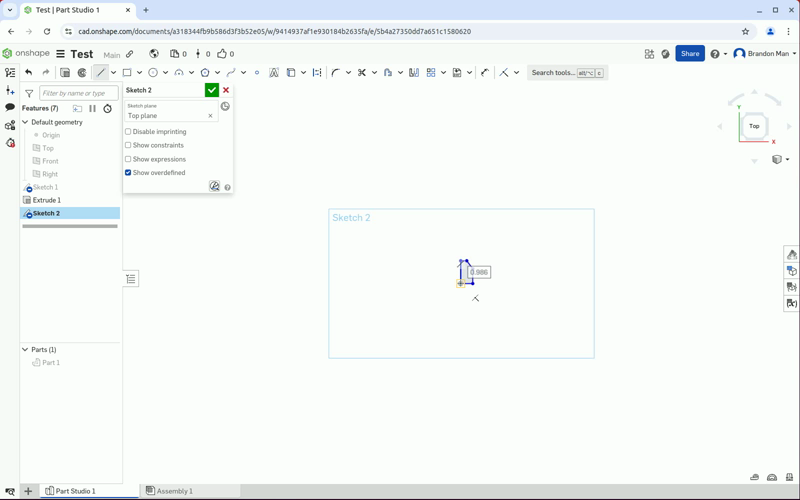
scroll(-6)
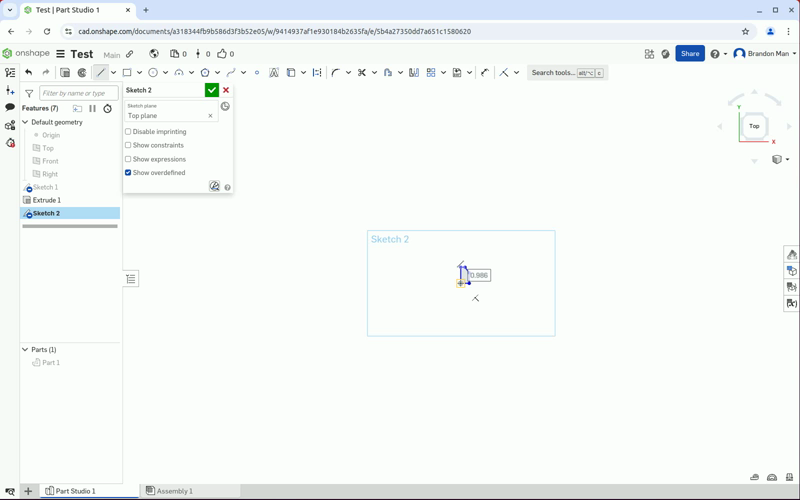
scroll(-6)
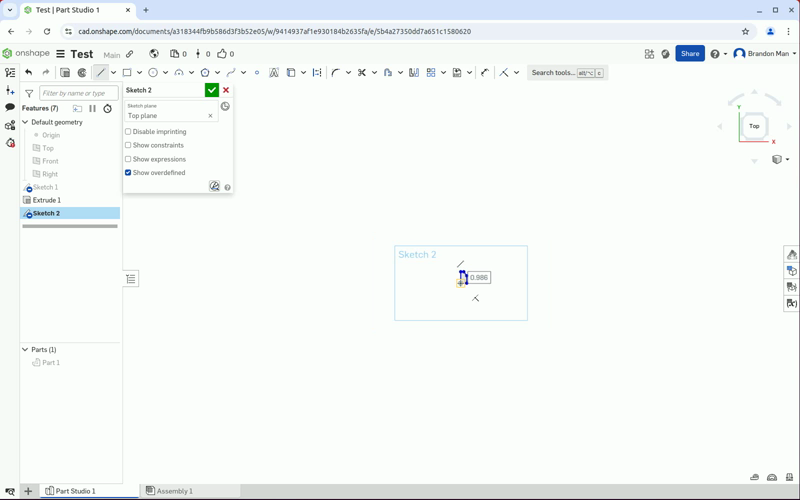
scroll(-6)
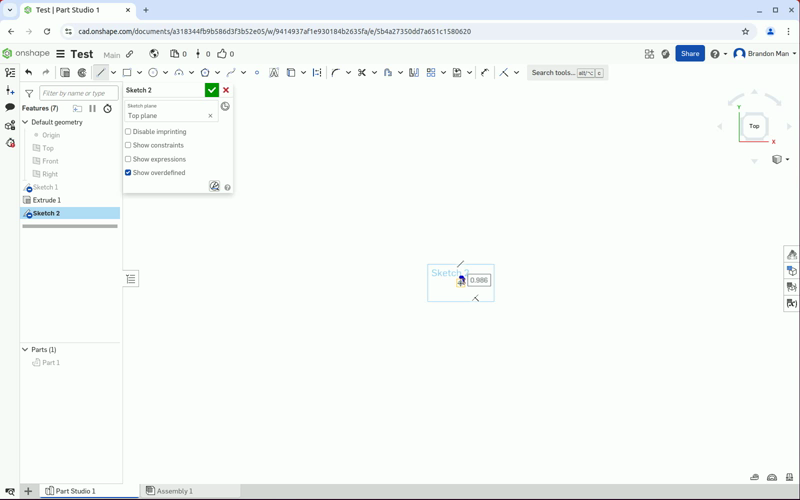
key(esc)
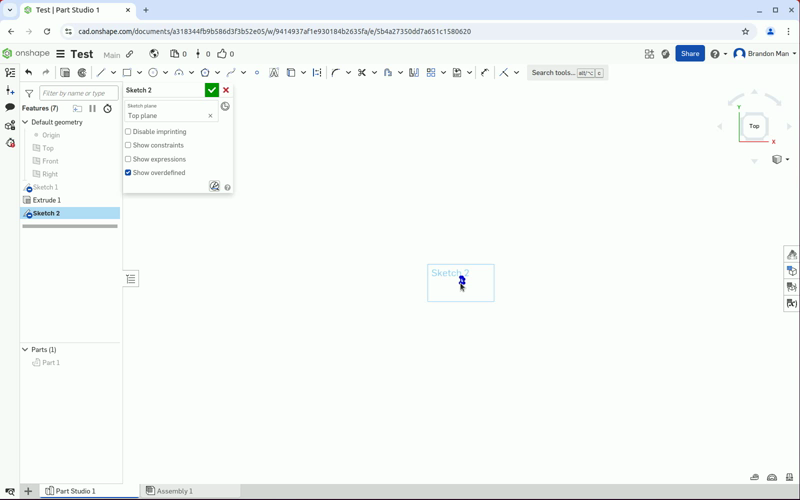
mouse_move(462, 281)
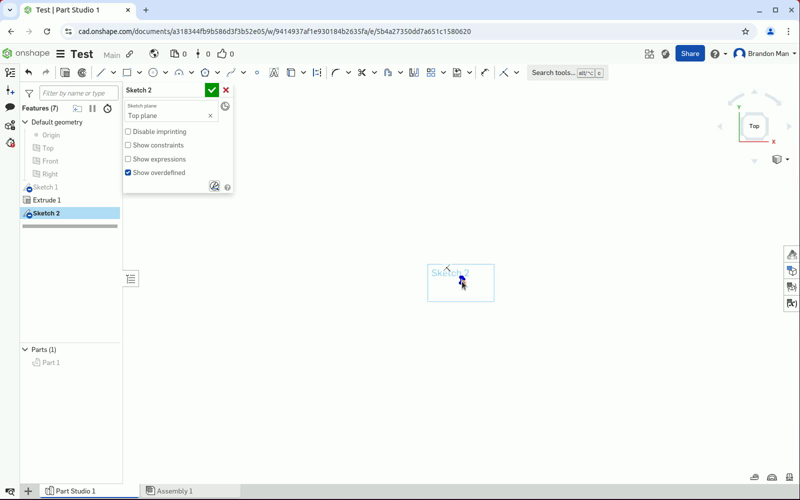
scroll(6)
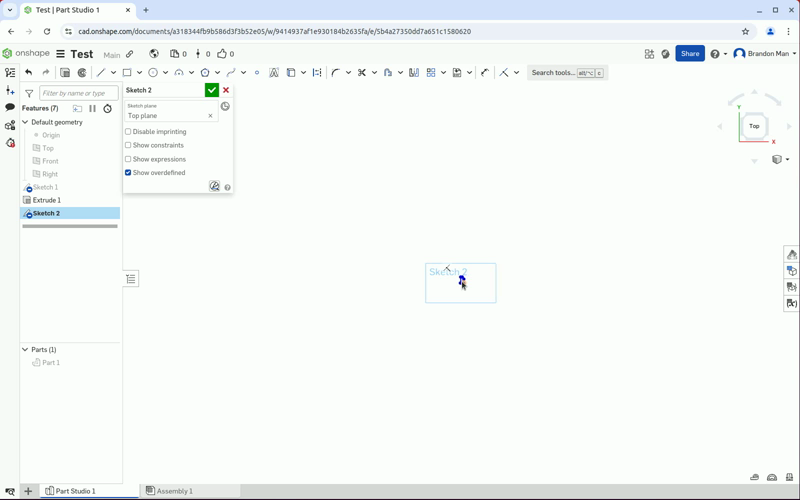
scroll(6)
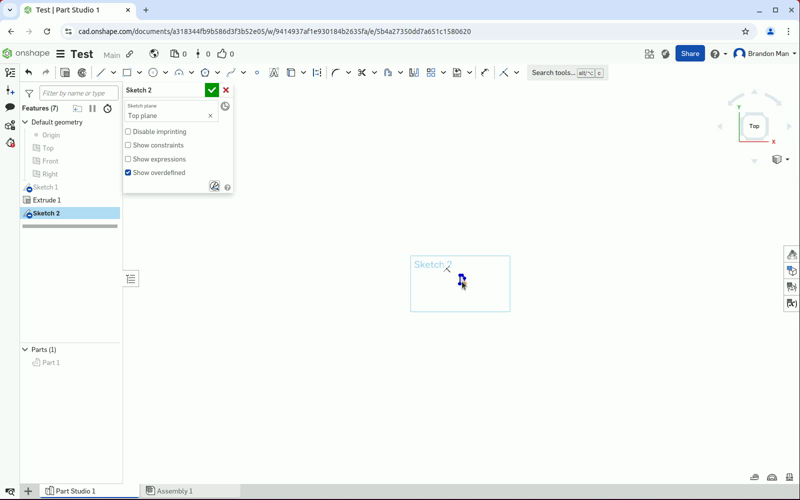
scroll(6)
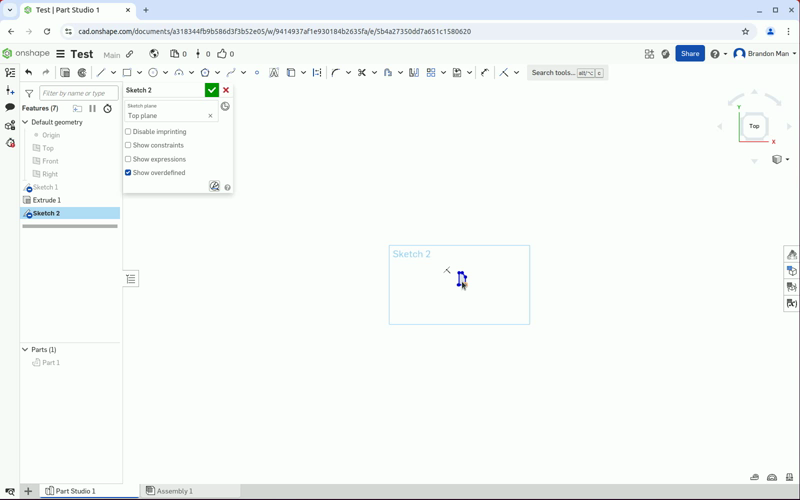
scroll(6)
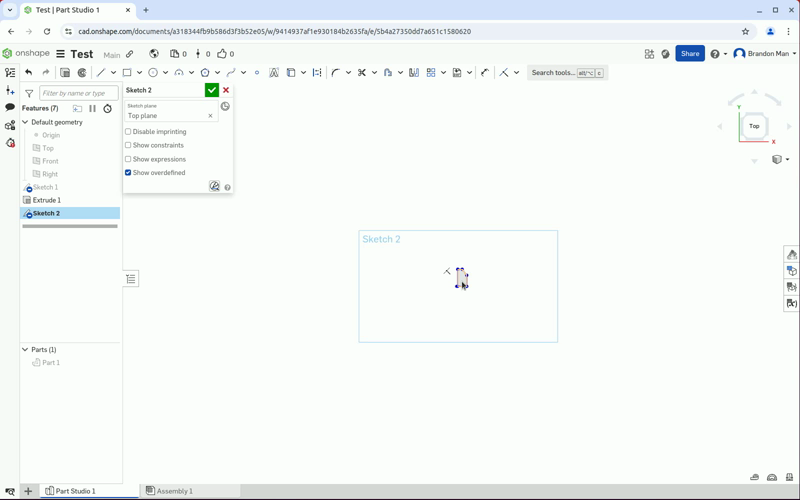
scroll(6)
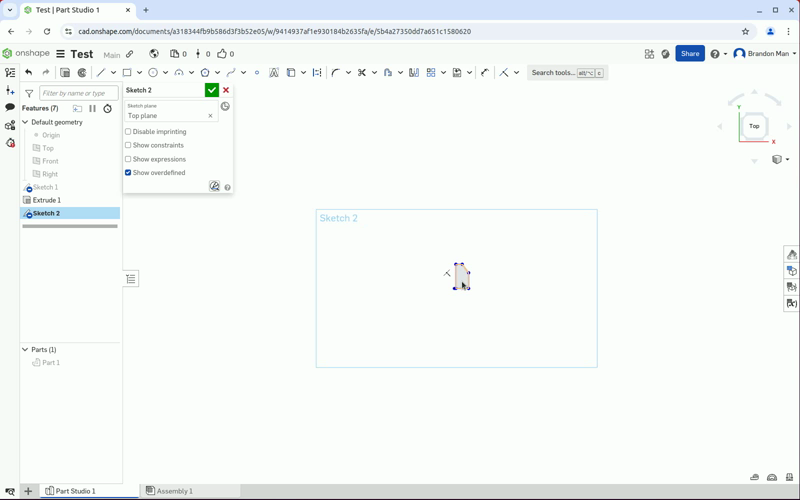
scroll(6)
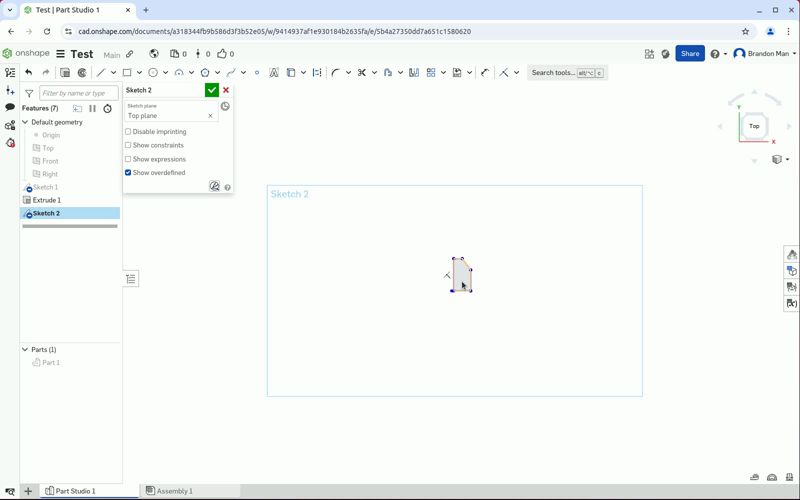
scroll(6)
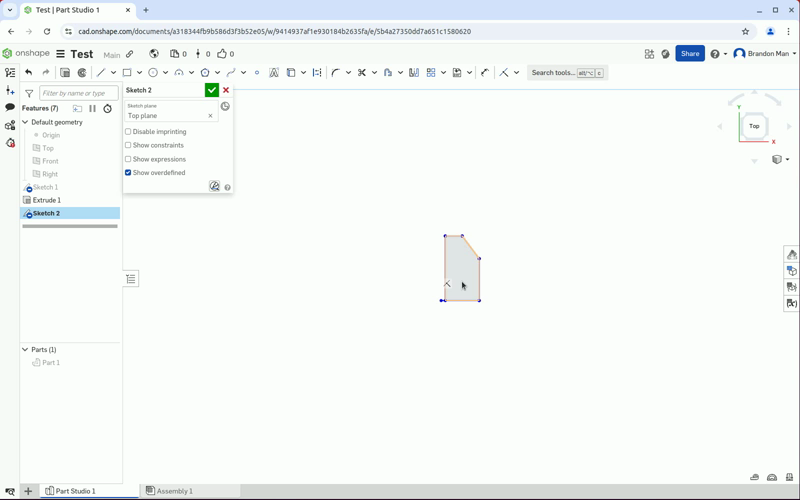
click(462, 281)
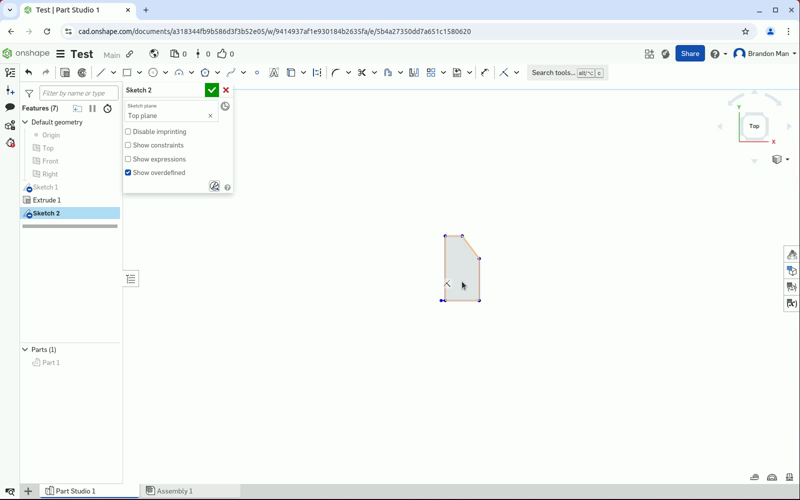
scroll(-6)
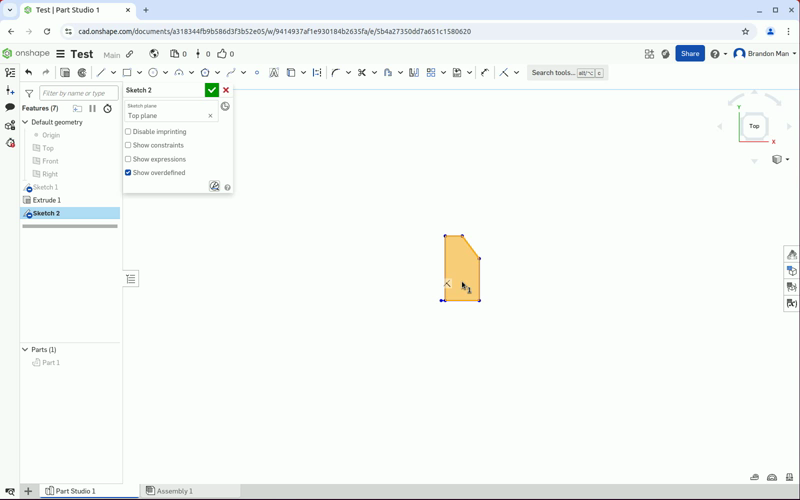
scroll(-6)
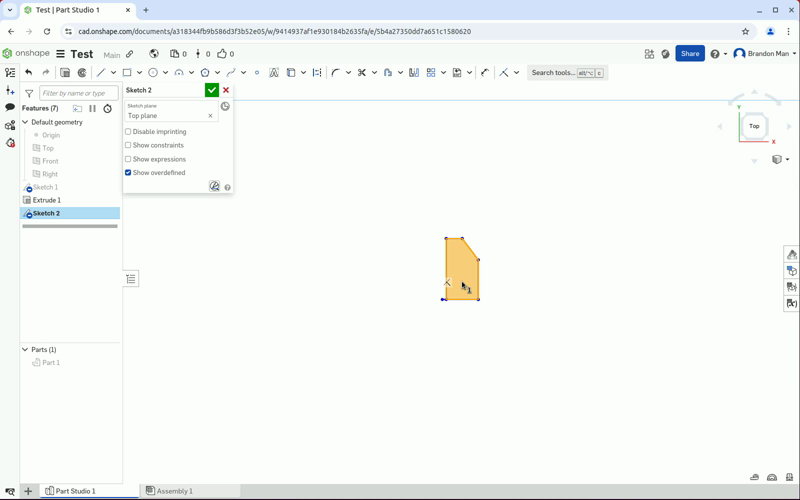
scroll(-6)
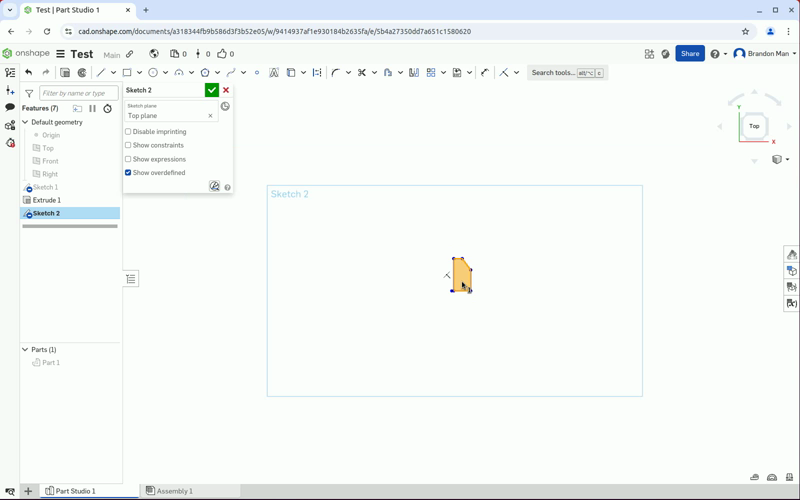
scroll(-6)
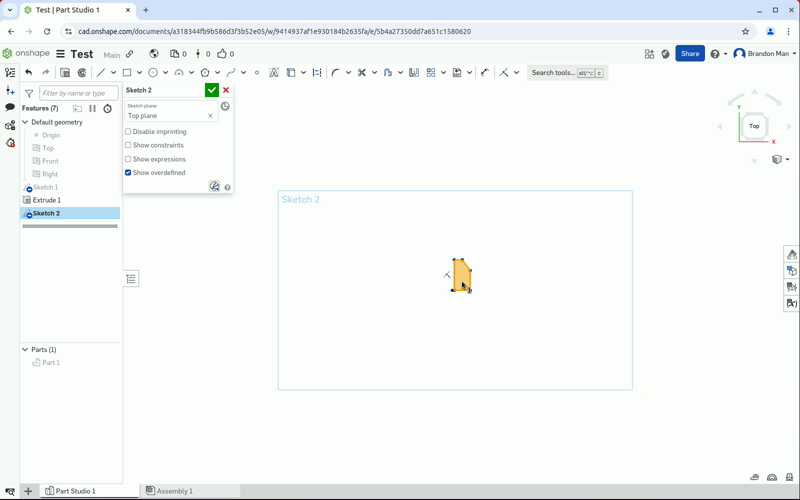
scroll(-6)
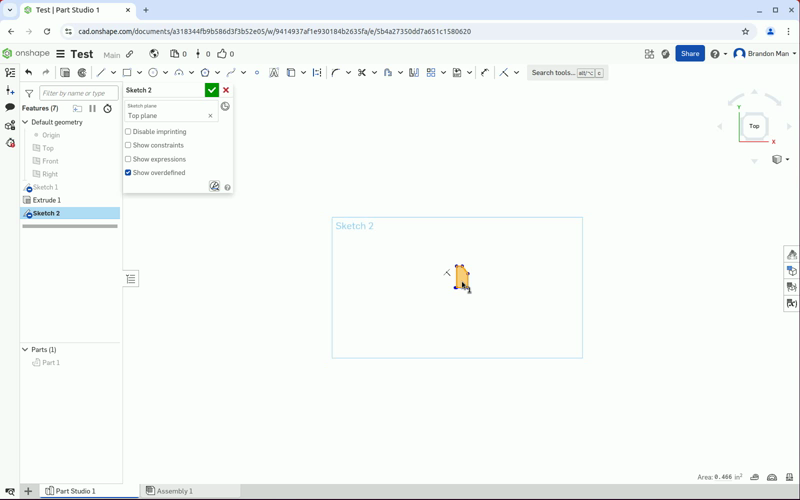
scroll(-6)
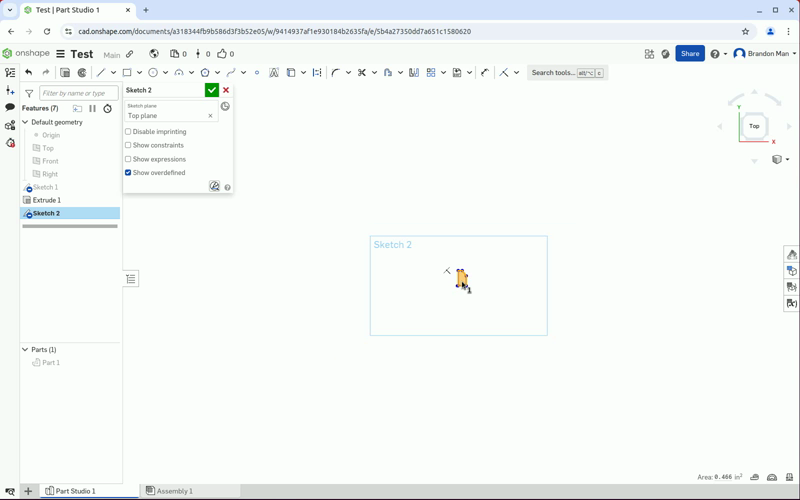
scroll(-6)
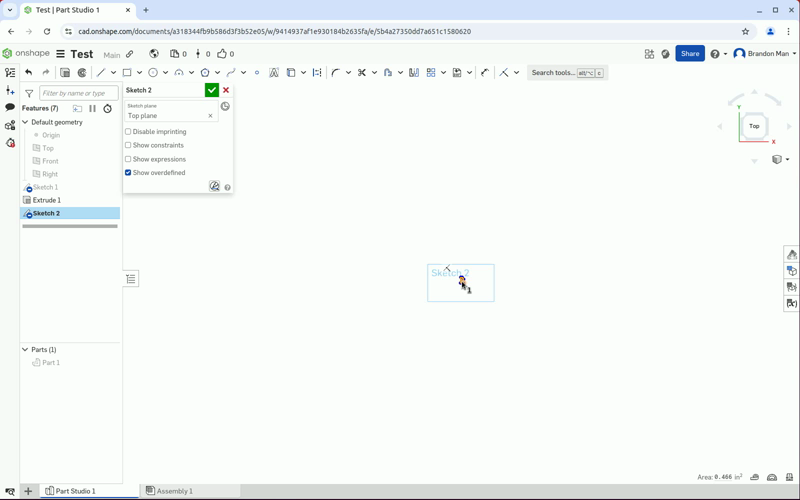
mouse_move(73, 352)
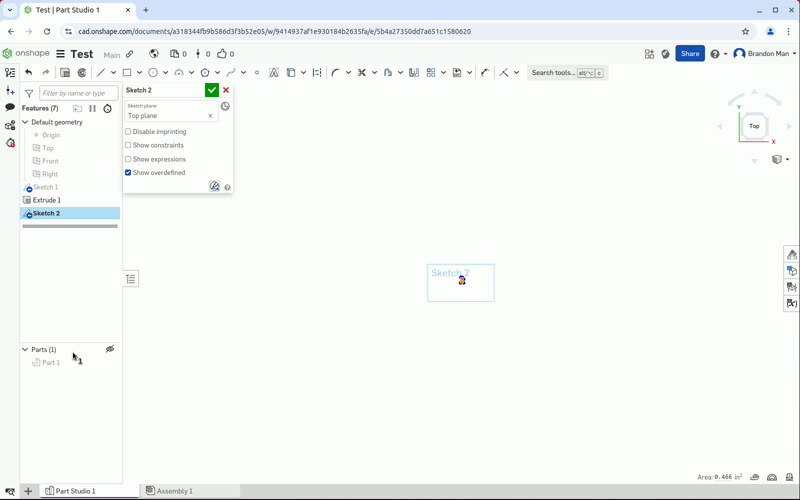
key(shift+y)
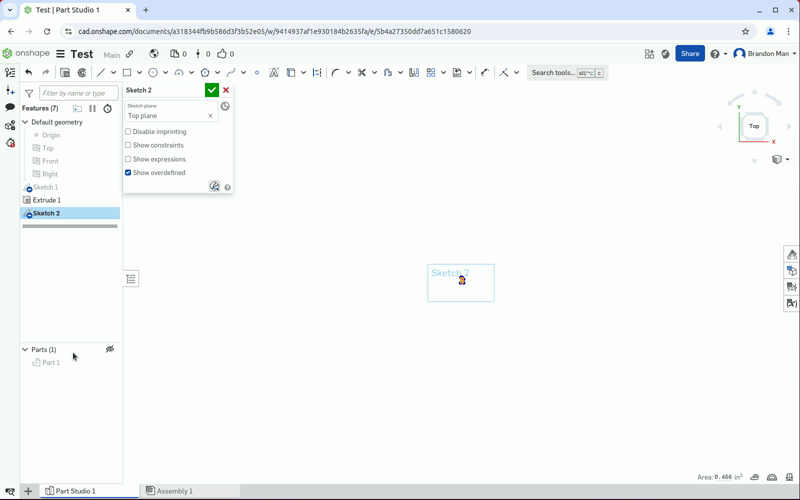
key(shift+e)
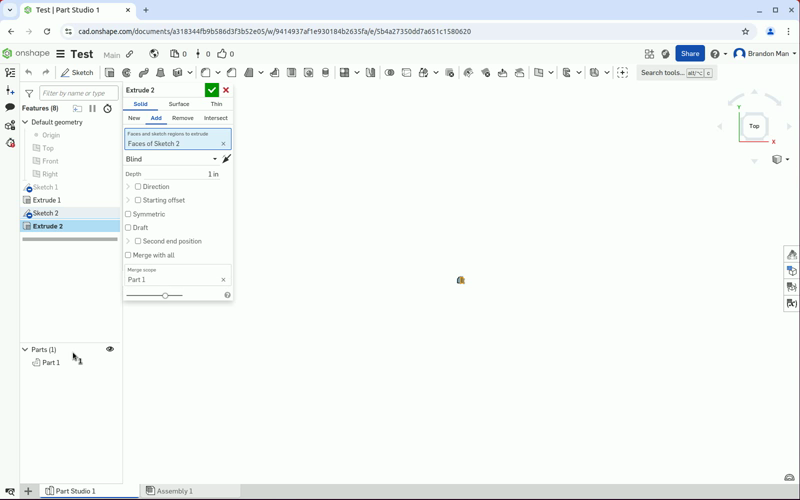
mouse_move(143, 106)
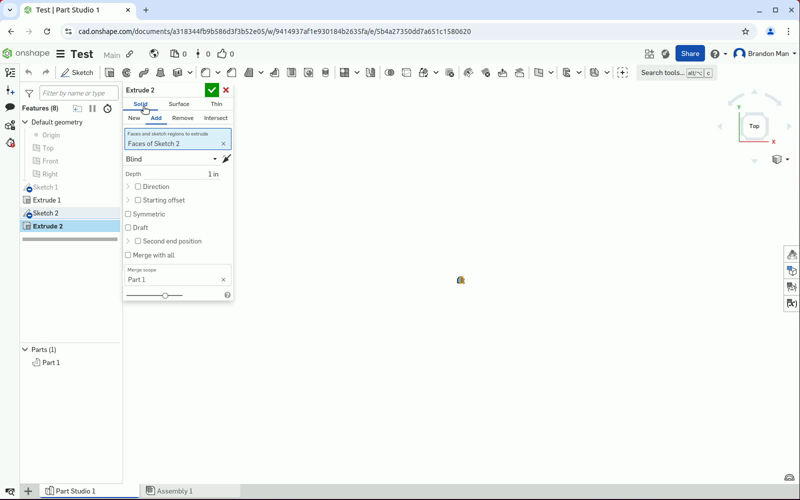
click(143, 106)
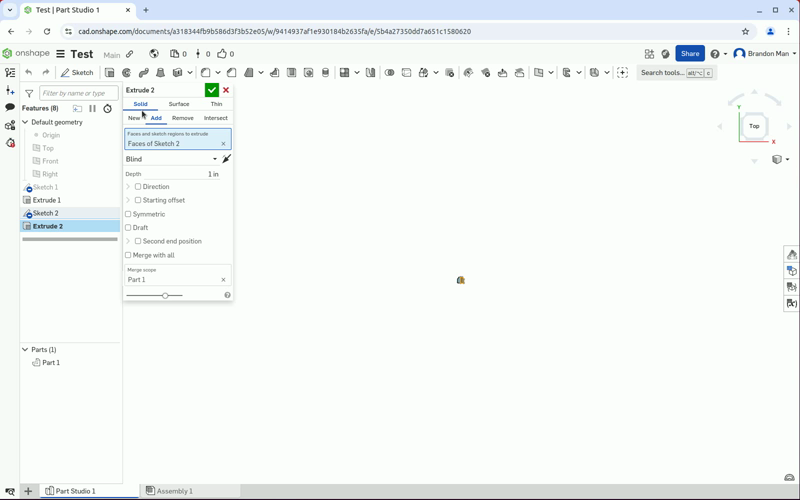
mouse_move(137, 120)
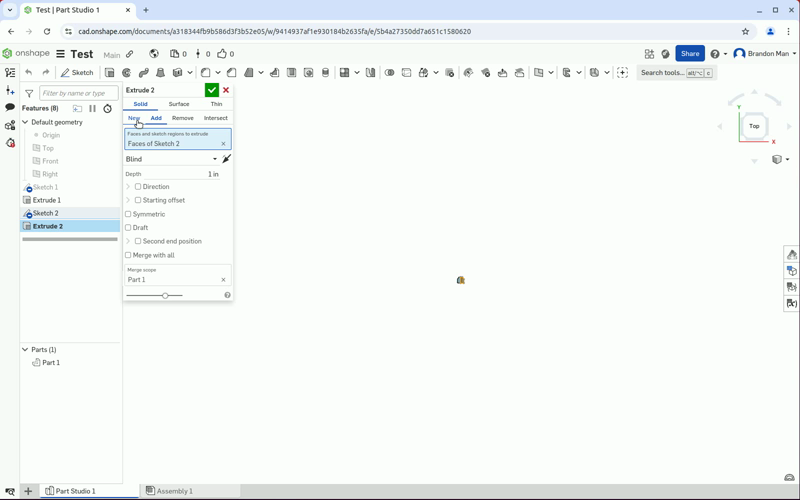
click(137, 120)
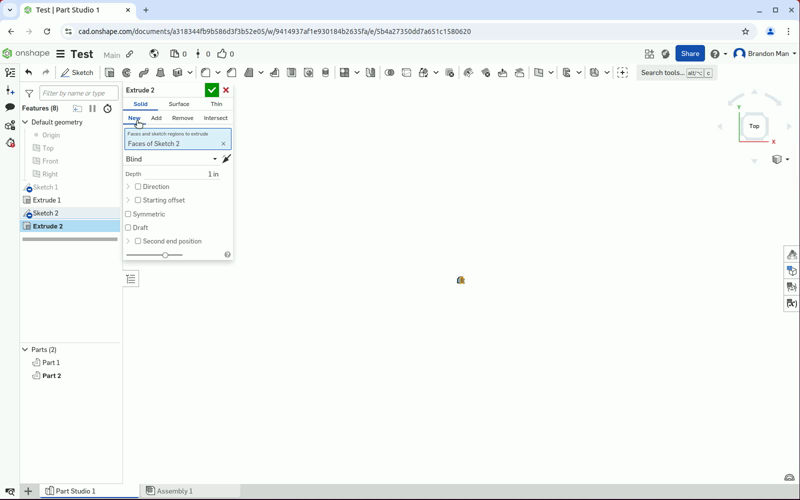
key(tab, 4)
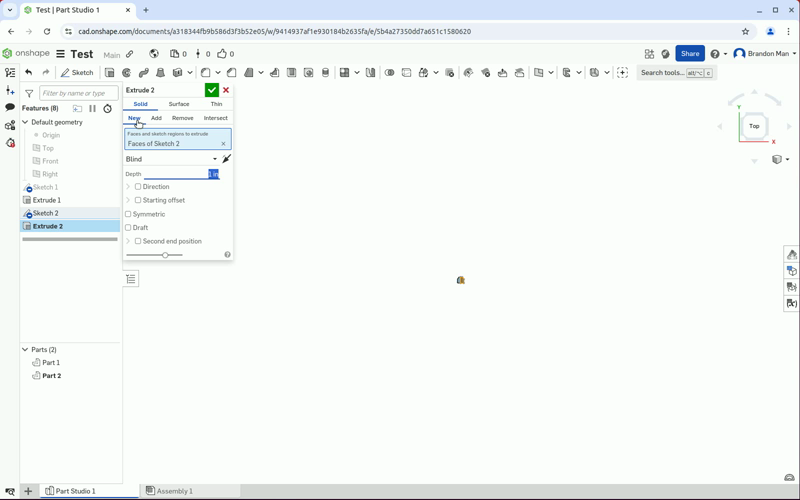
text(23.108)
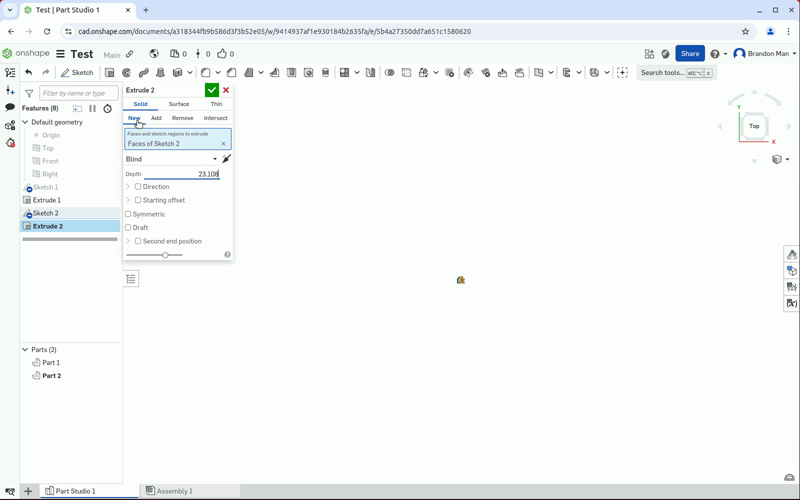
key(enter)
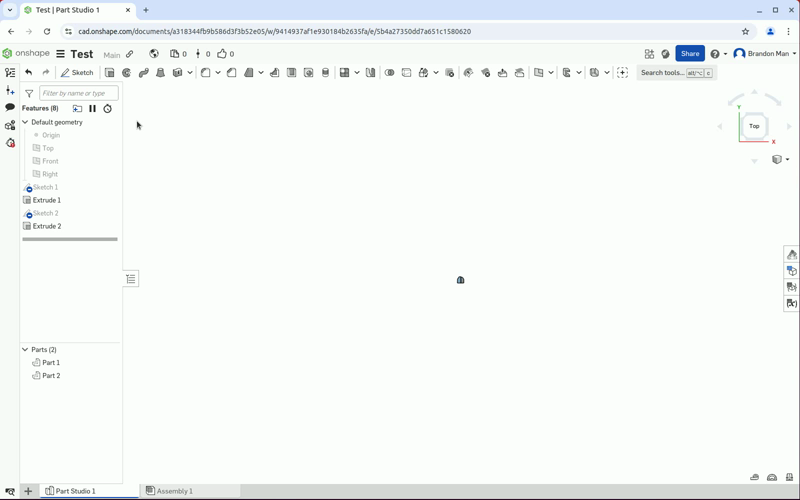
key(shift+h)
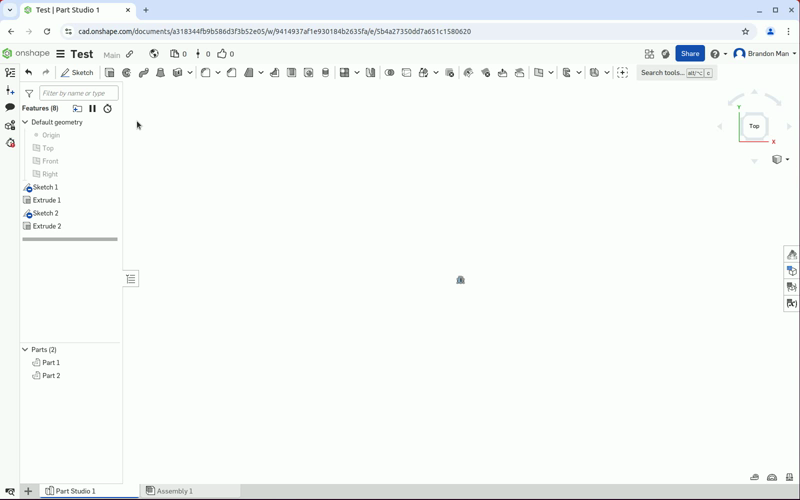
key(shift+h)
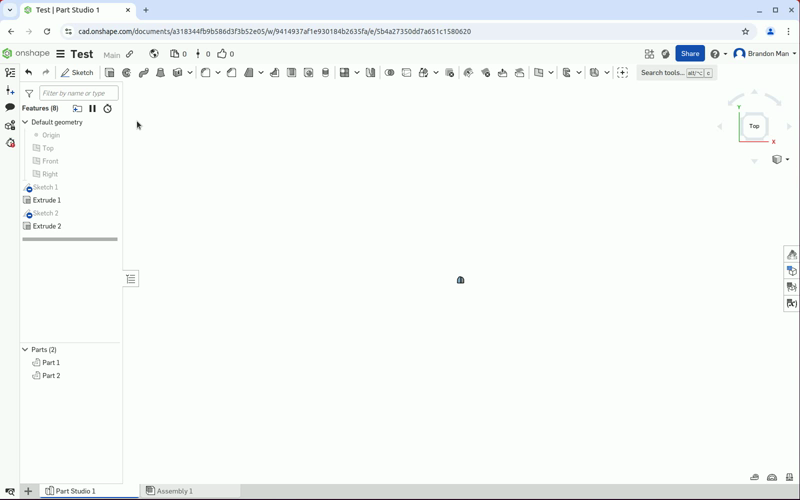
mouse_move(73, 189)
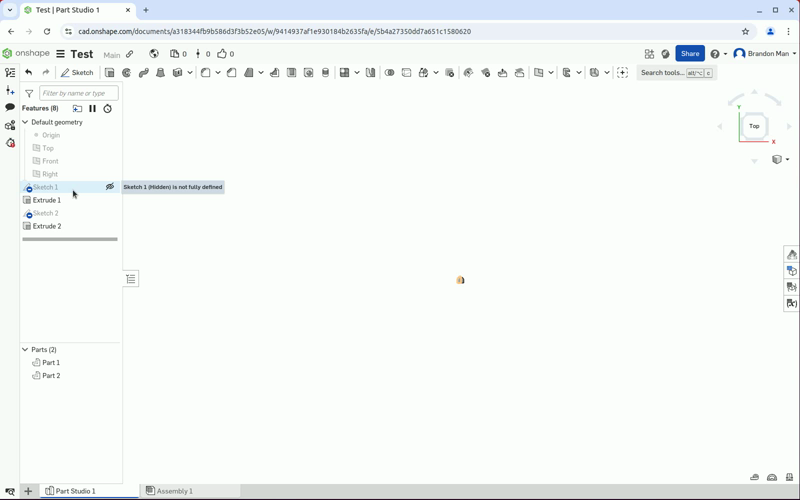
click(73, 189)
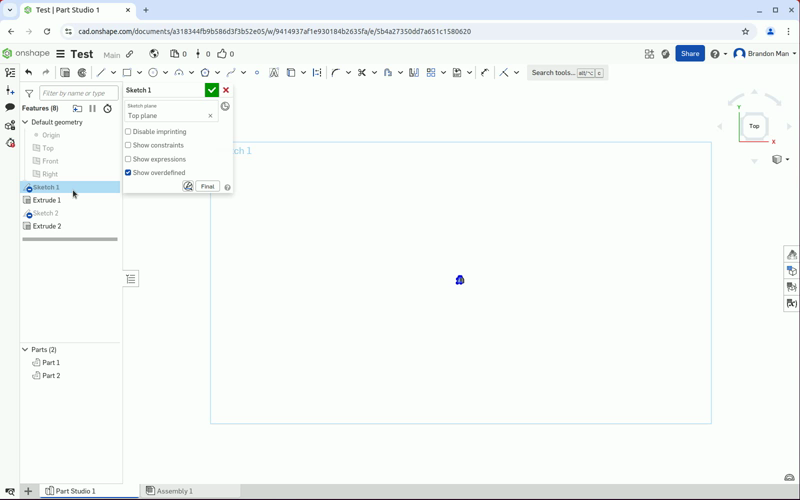
mouse_move(229, 92)
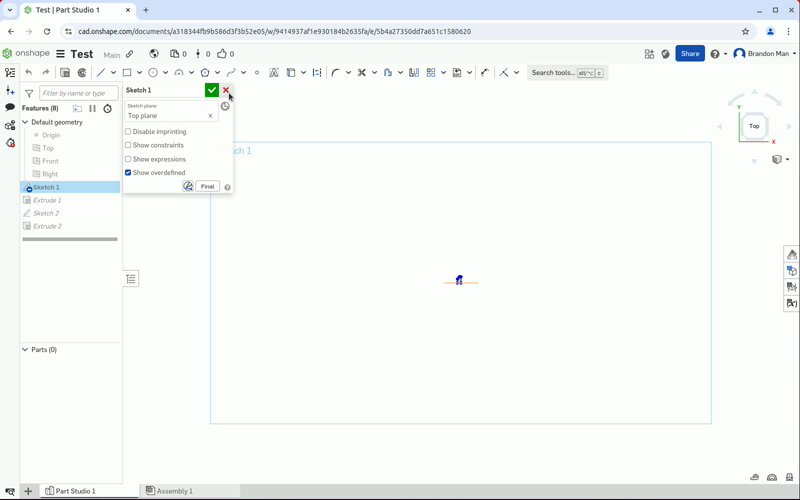
click(229, 92)
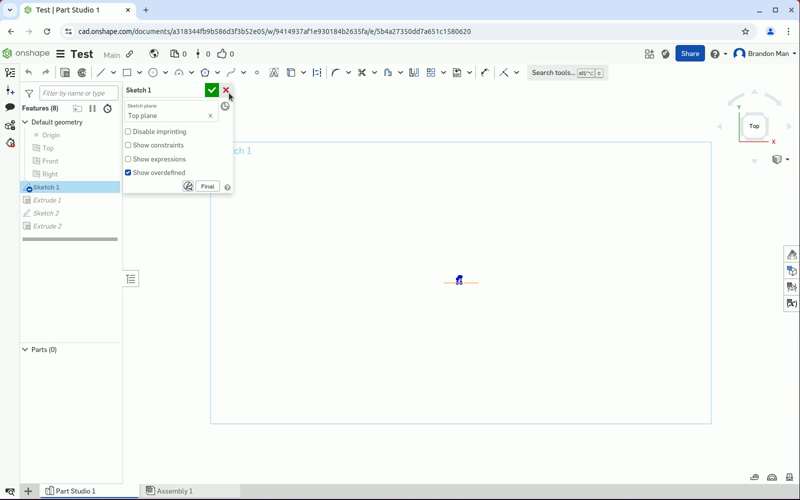
key(shift+s)
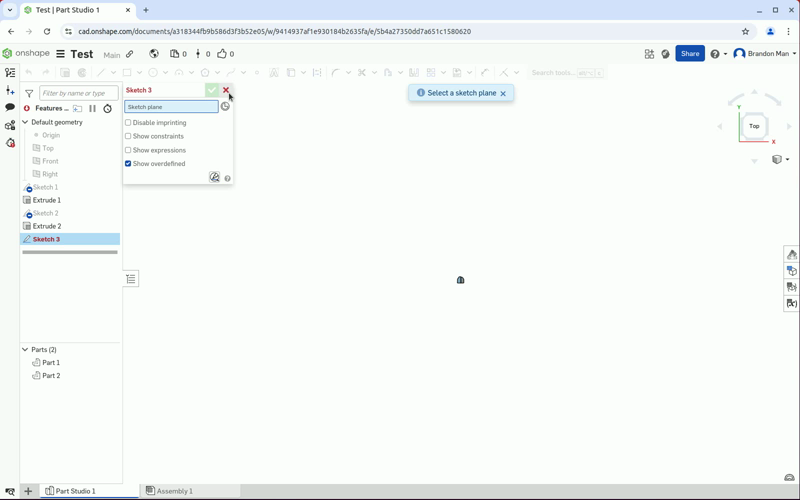
mouse_move(73, 150)
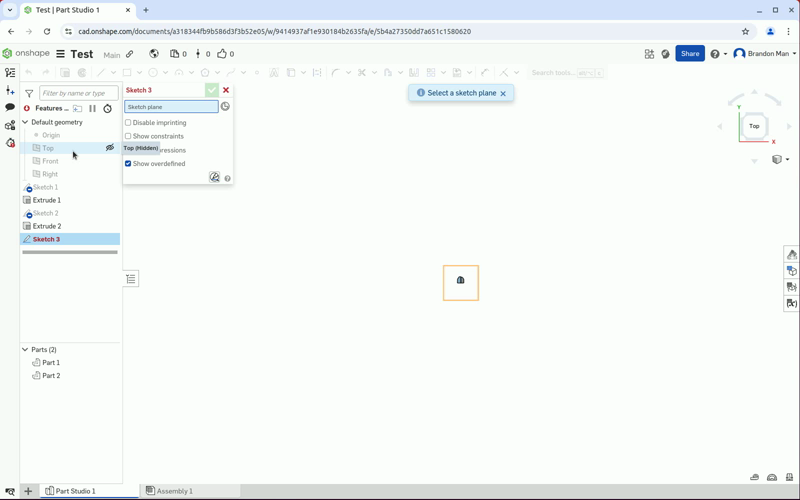
click(73, 150)
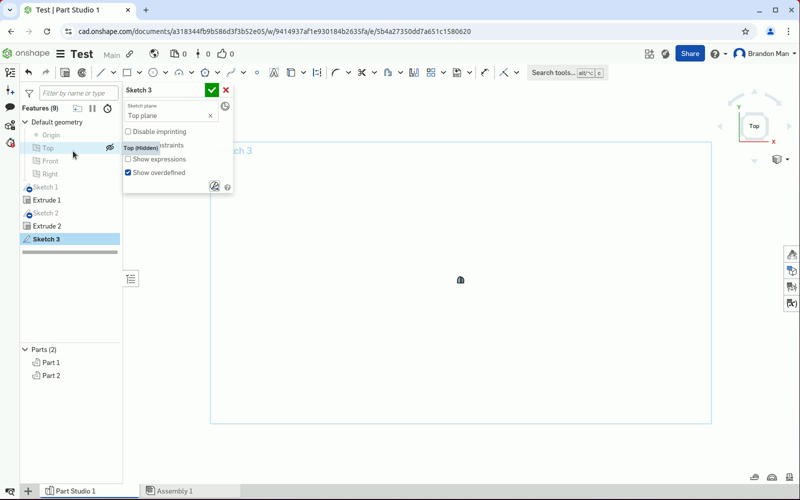
mouse_move(73, 352)
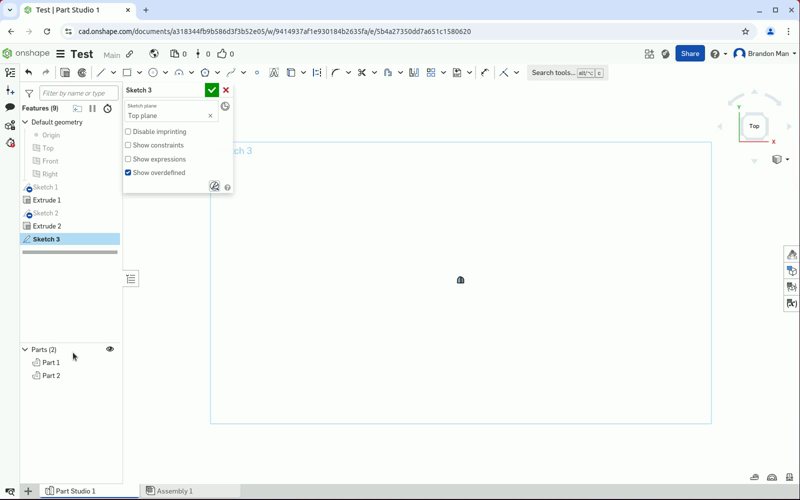
key(y)
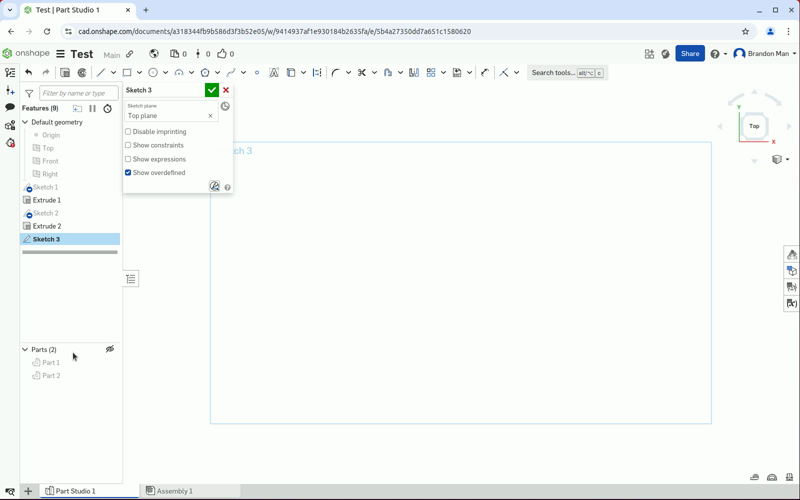
key(l)
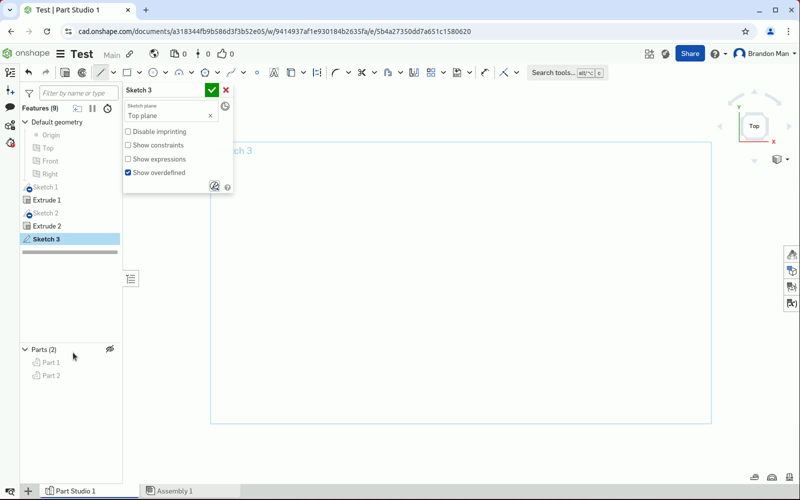
key_down(shift)
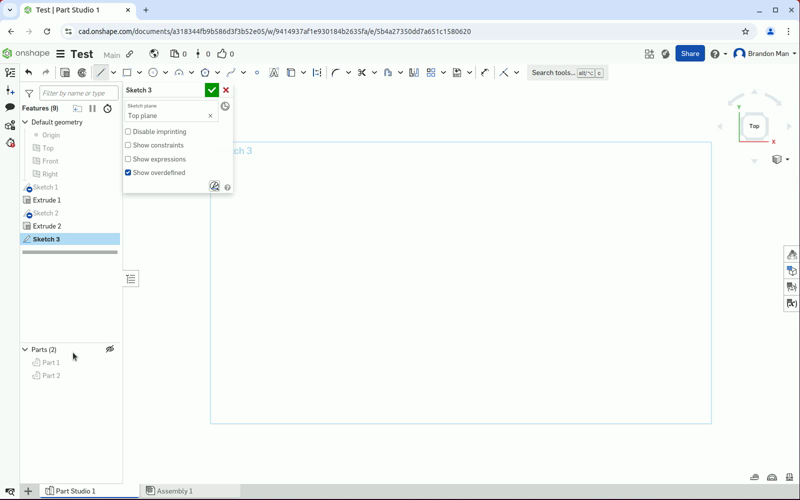
mouse_move(458, 286)
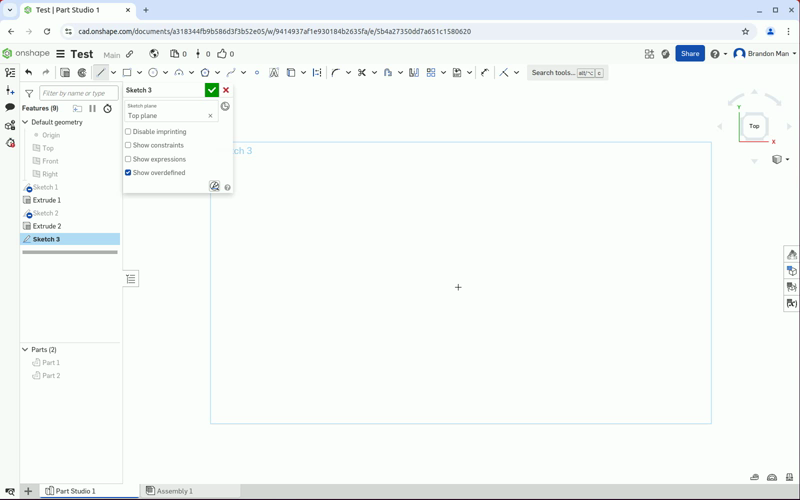
click(458, 286)
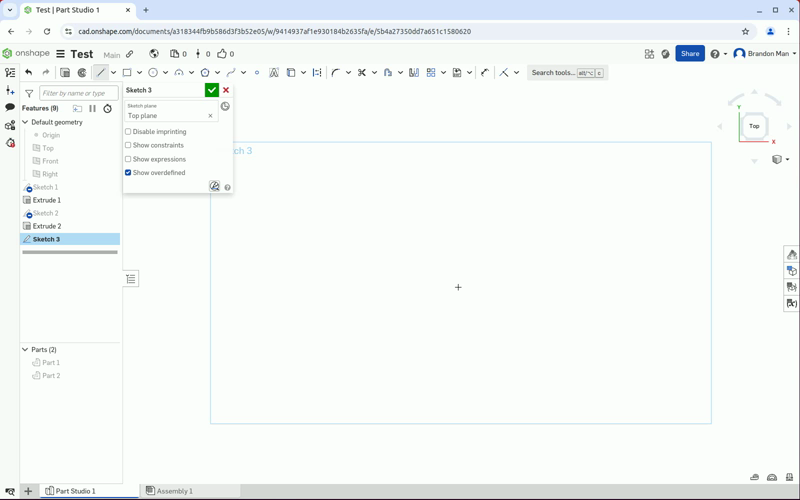
key_up(shift)
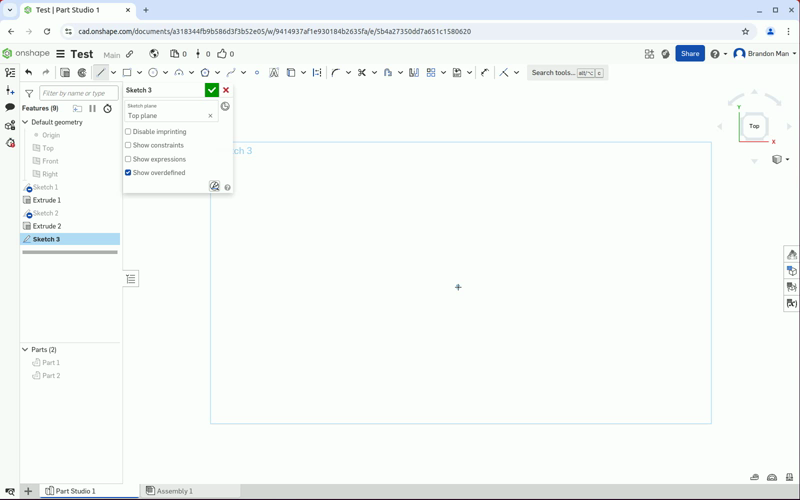
key_down(shift)
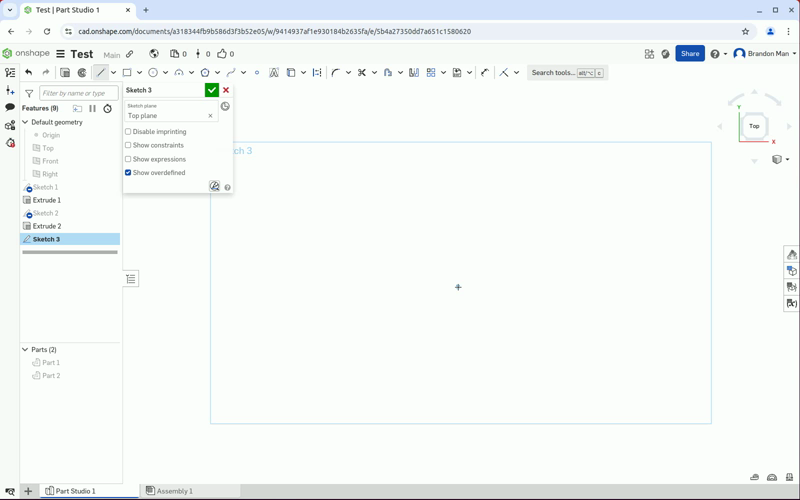
mouse_move(488, 286)
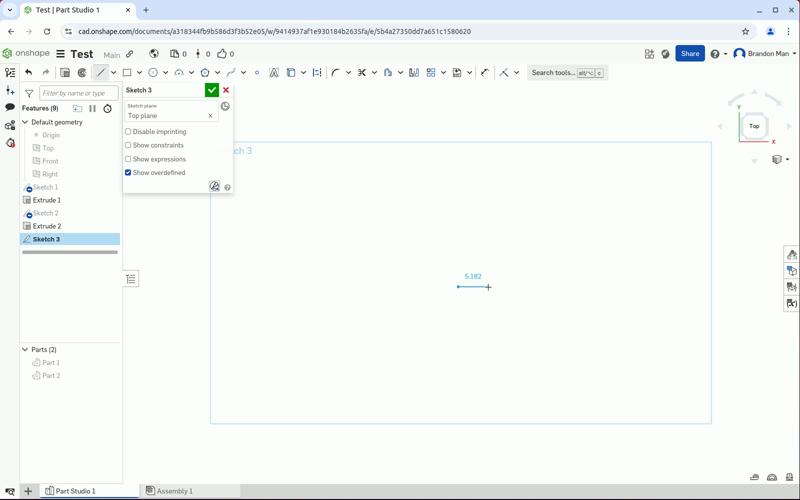
mouse_move(459, 288)
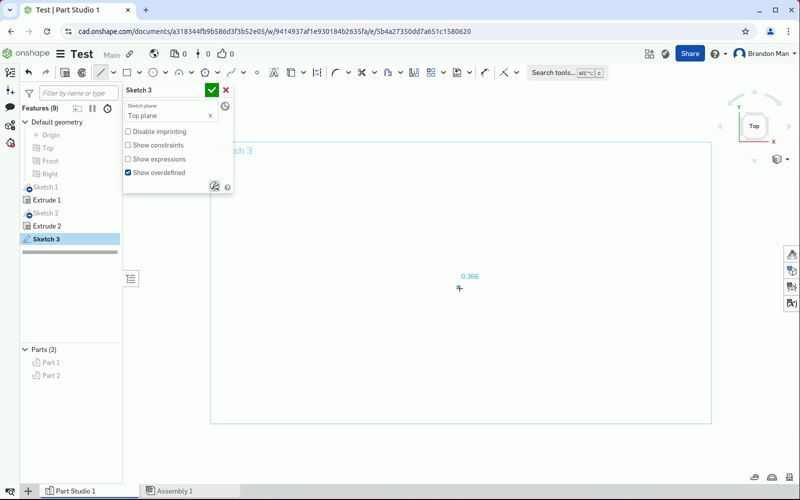
scroll(6)
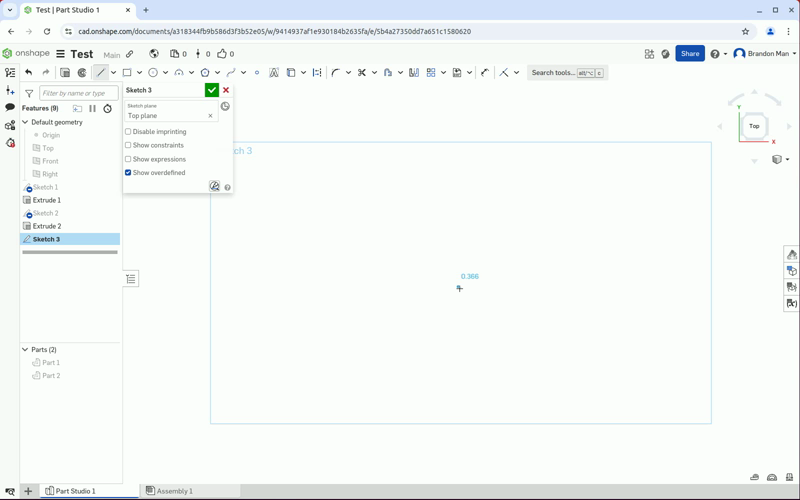
scroll(6)
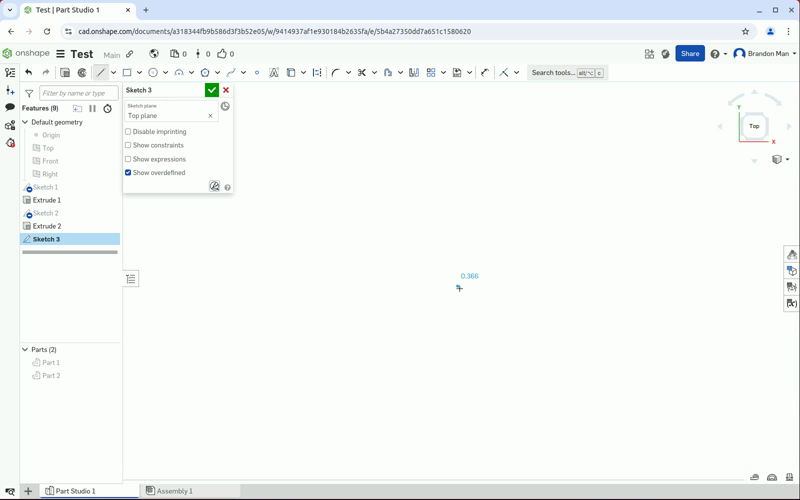
scroll(6)
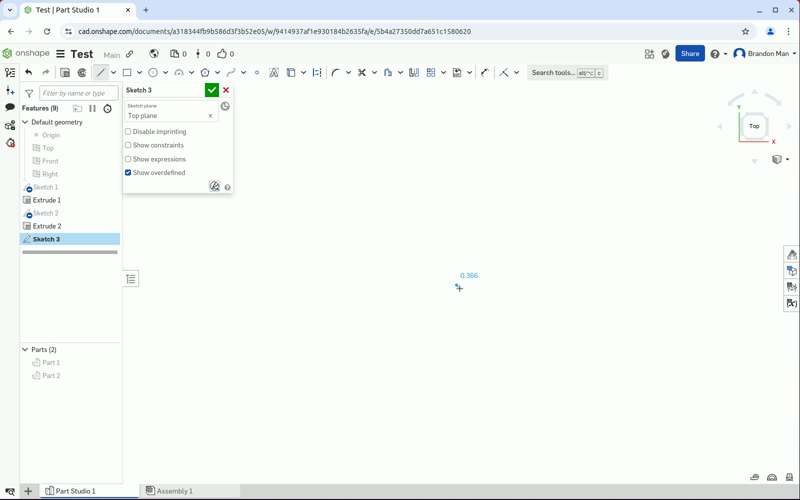
scroll(6)
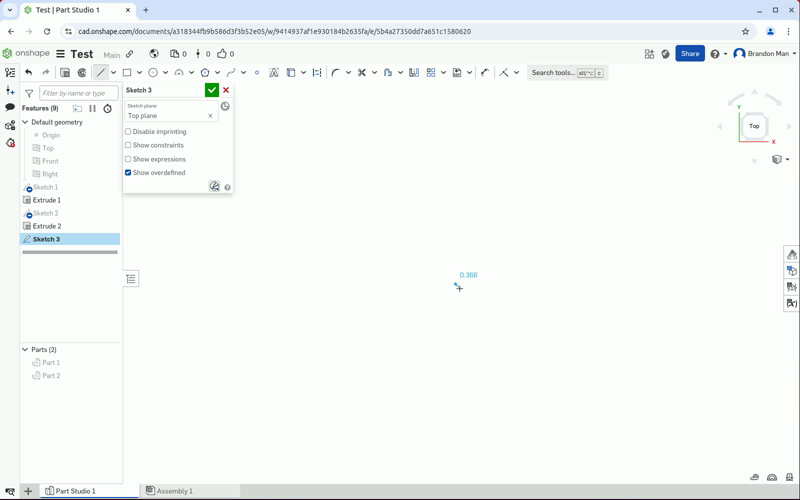
scroll(6)
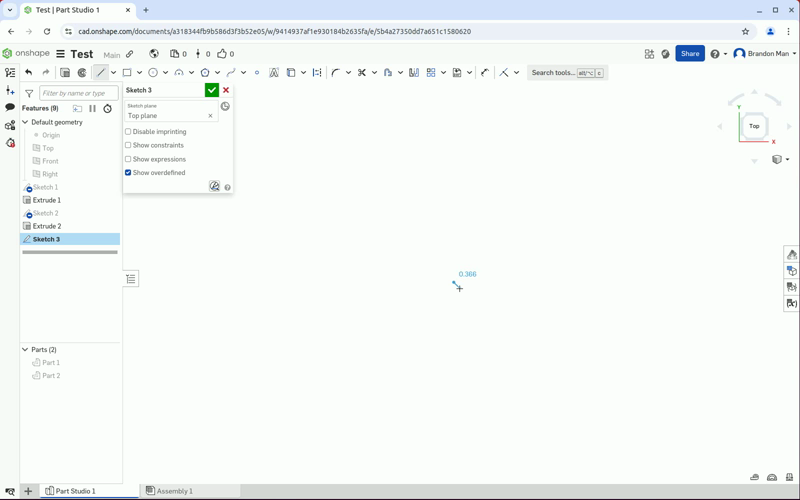
scroll(6)
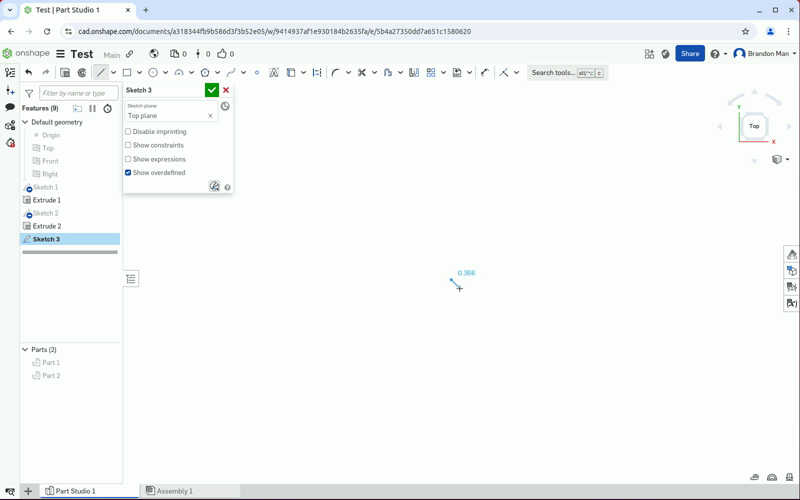
scroll(6)
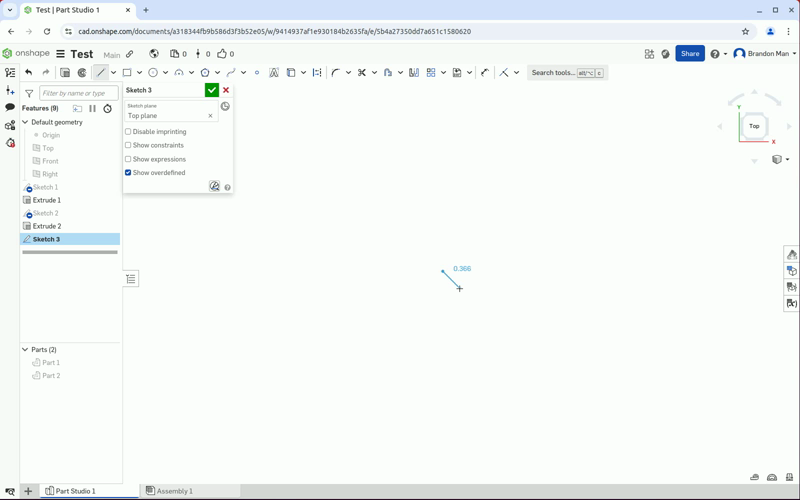
click(459, 288)
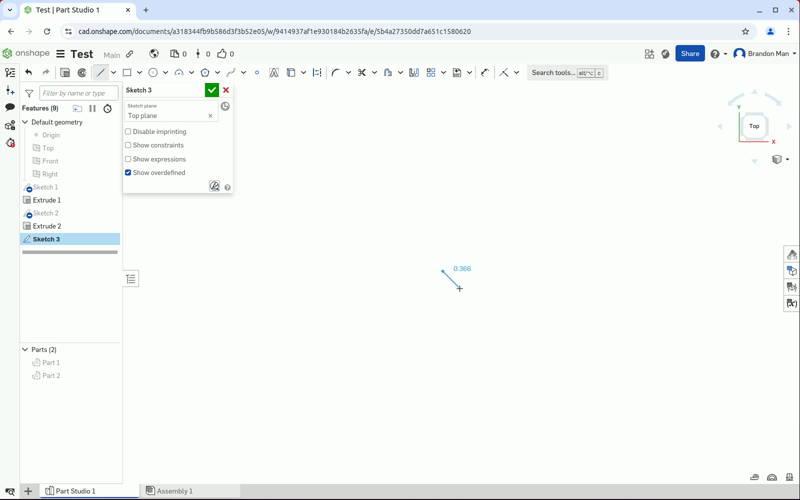
scroll(-6)
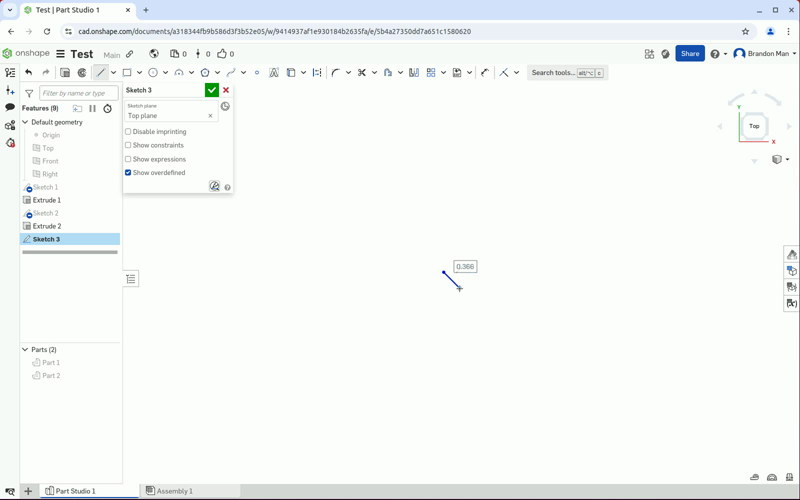
scroll(-6)
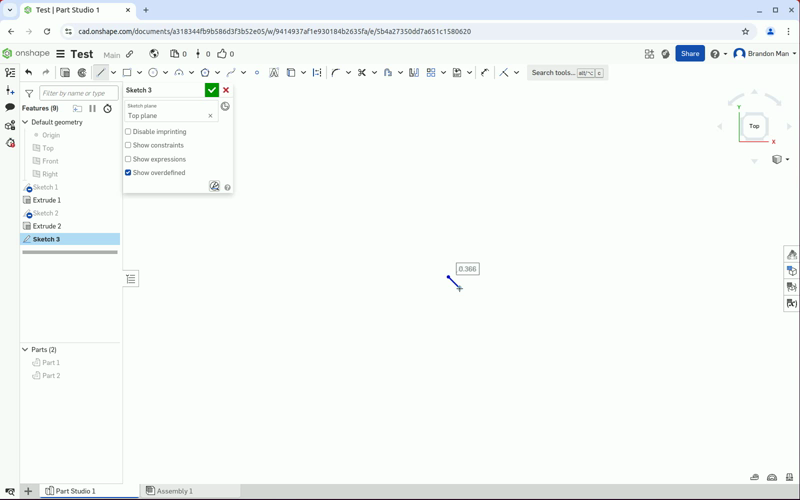
scroll(-6)
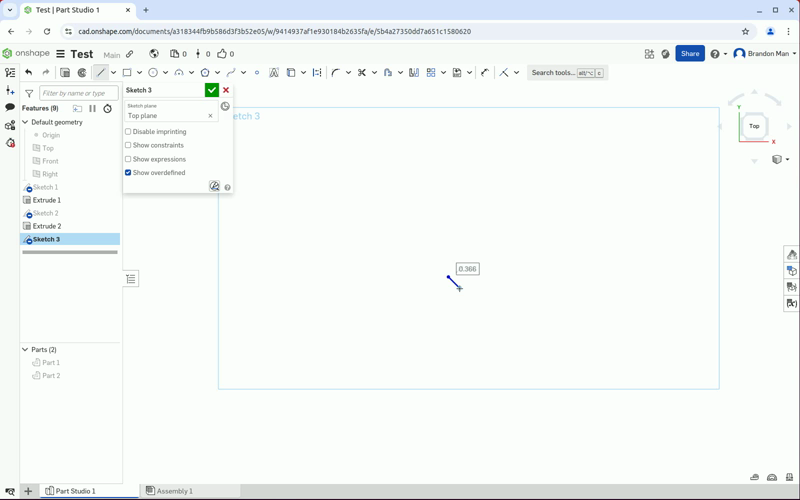
scroll(-6)
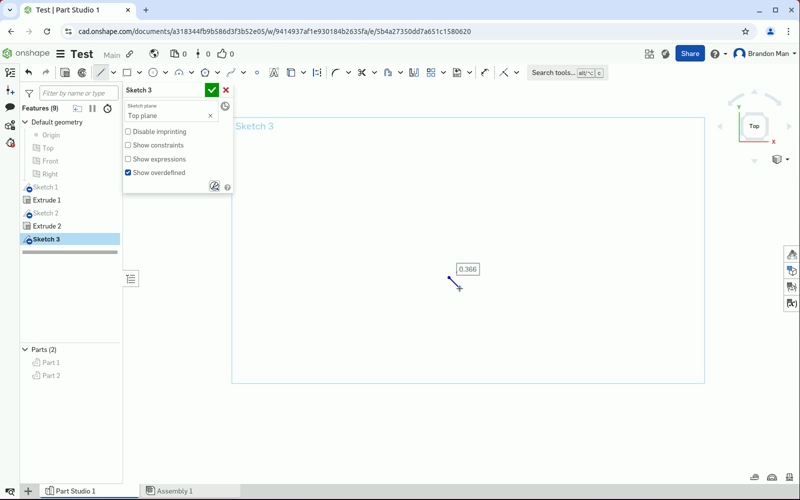
scroll(-6)
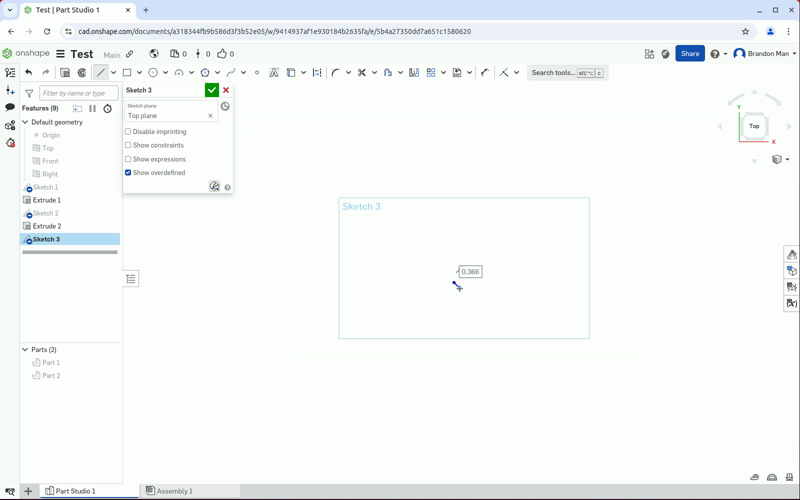
scroll(-6)
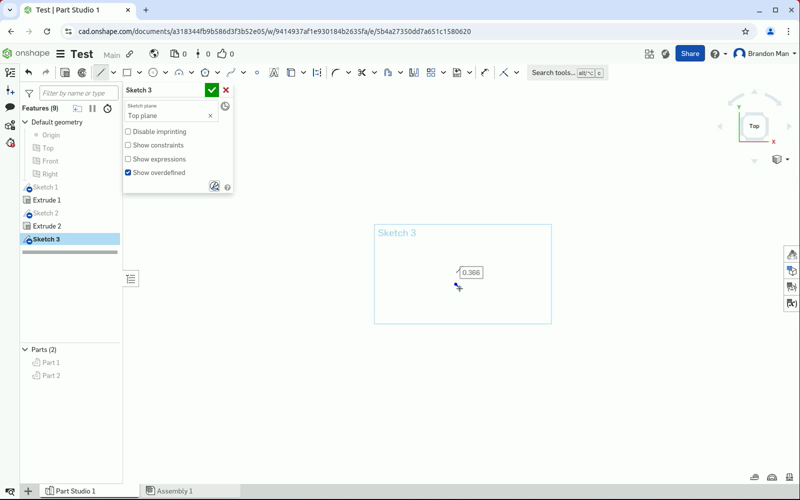
scroll(-6)
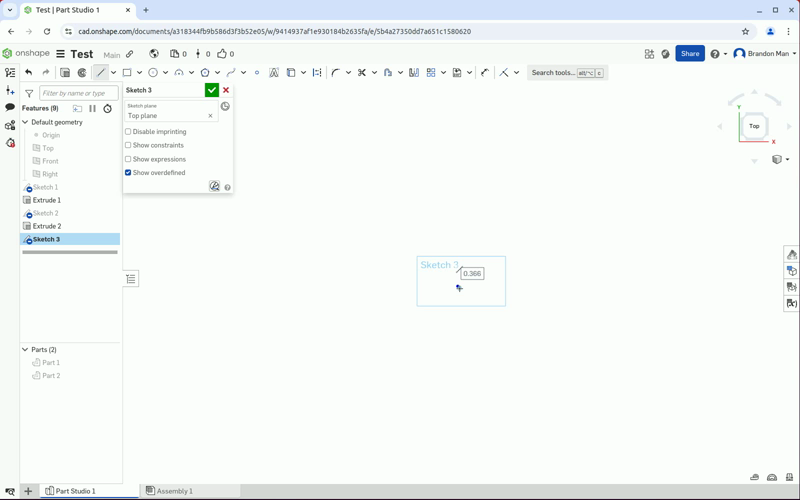
key_up(shift)
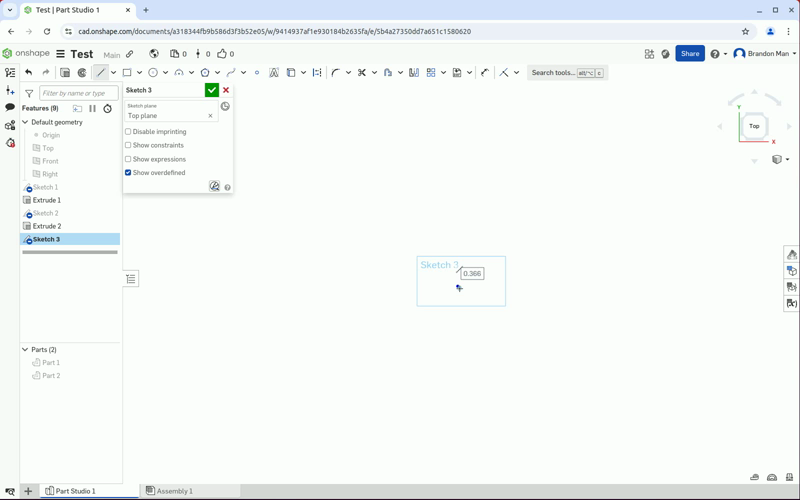
key_down(shift)
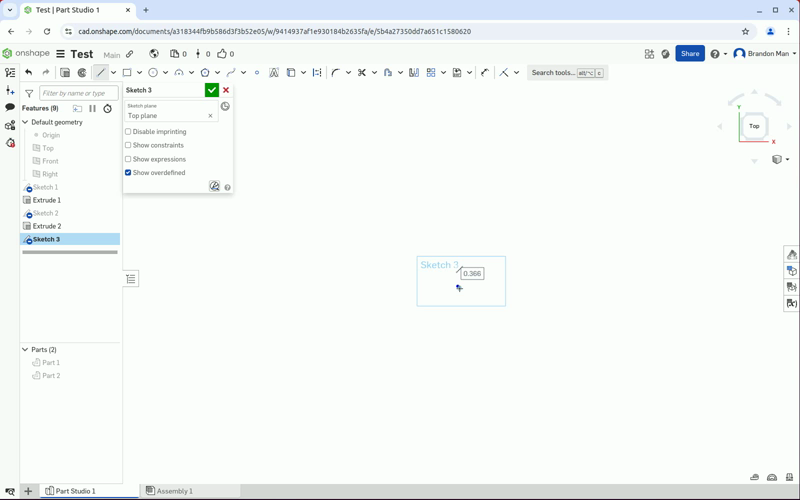
mouse_move(489, 288)
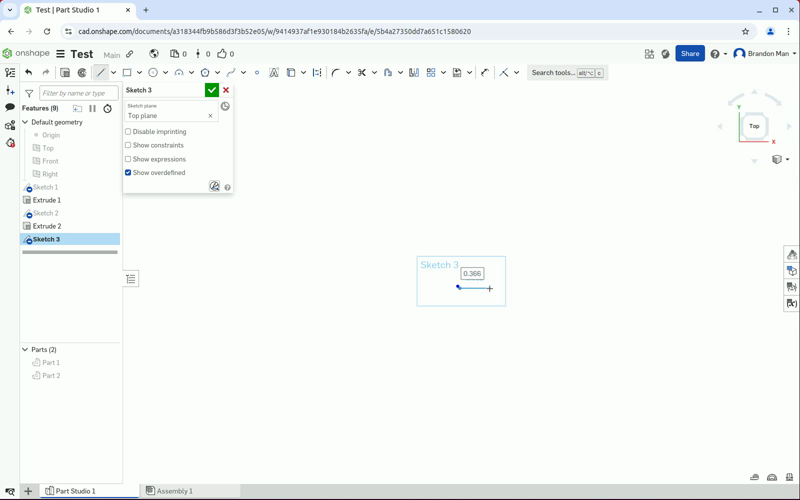
mouse_move(461, 288)
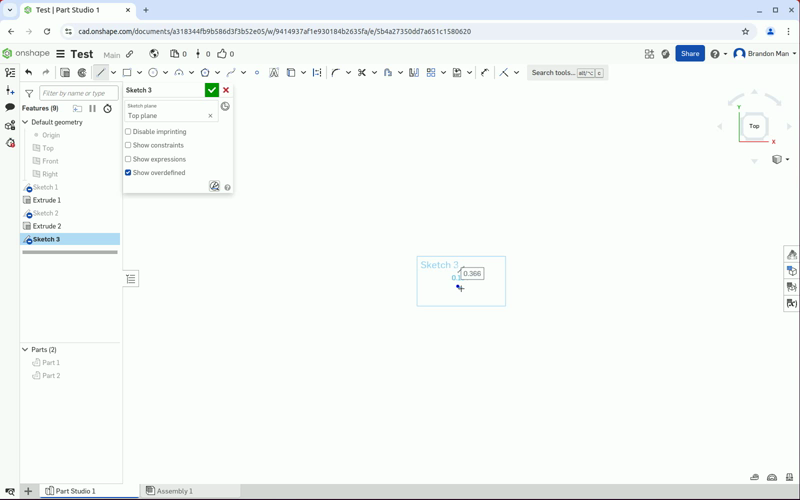
scroll(6)
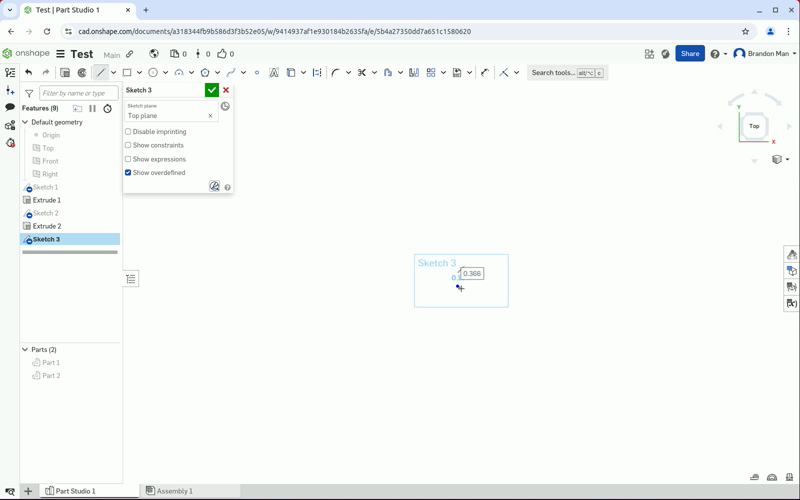
scroll(6)
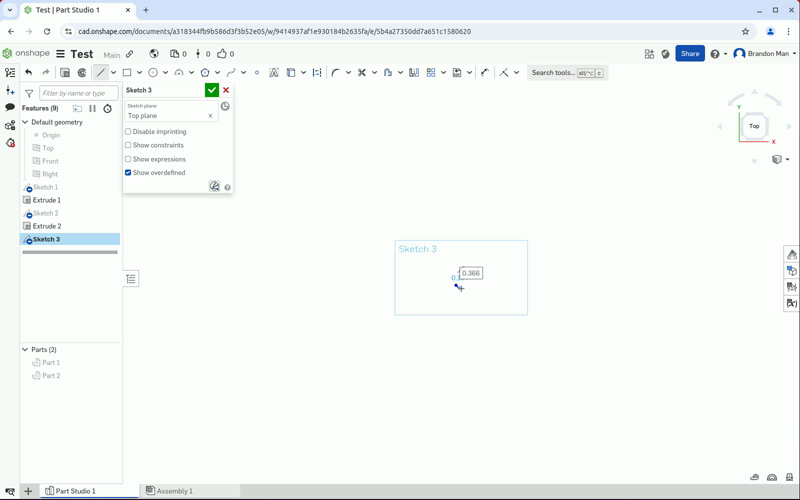
scroll(6)
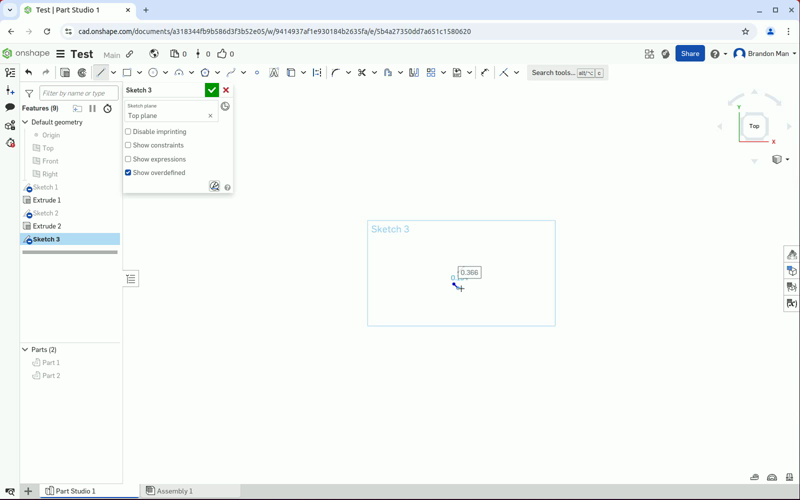
scroll(6)
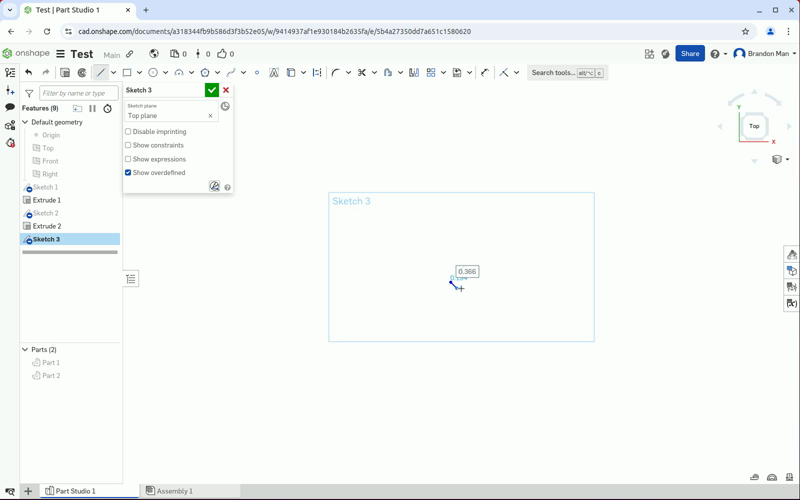
scroll(6)
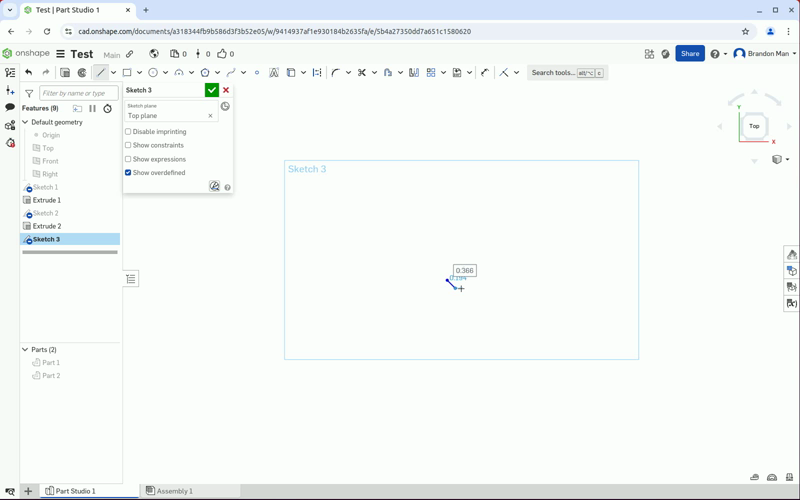
scroll(6)
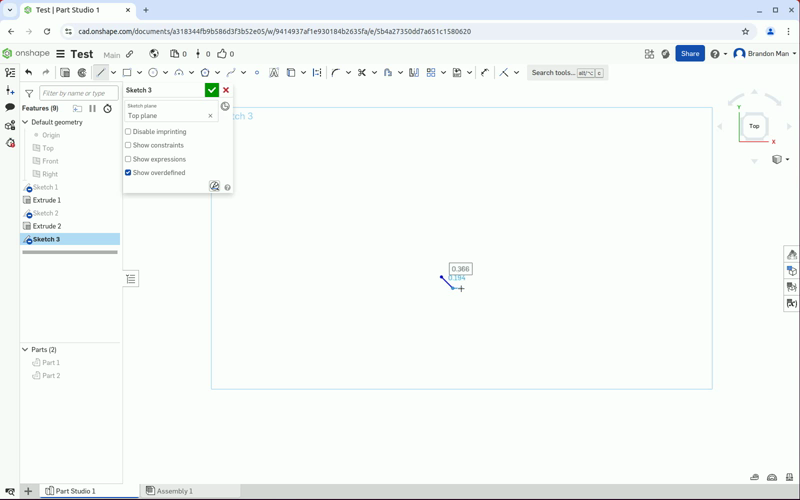
scroll(6)
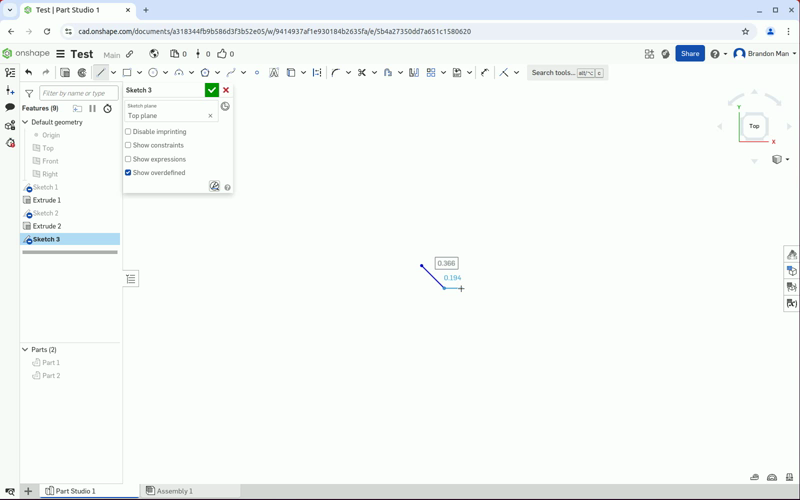
click(461, 288)
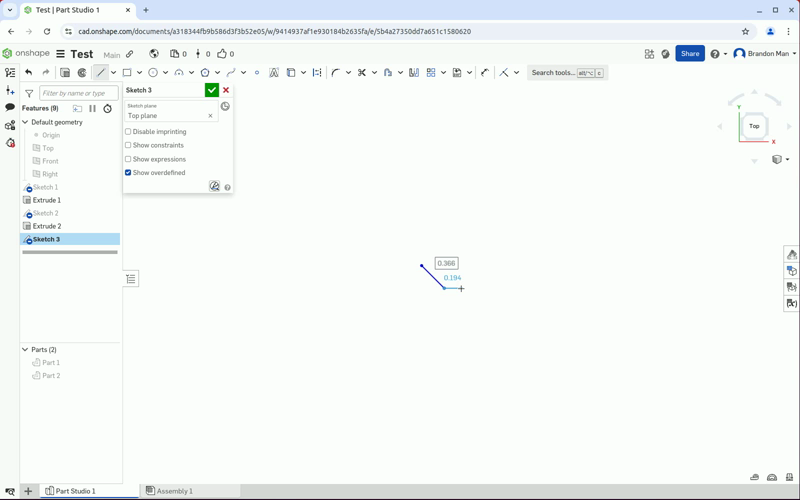
scroll(-6)
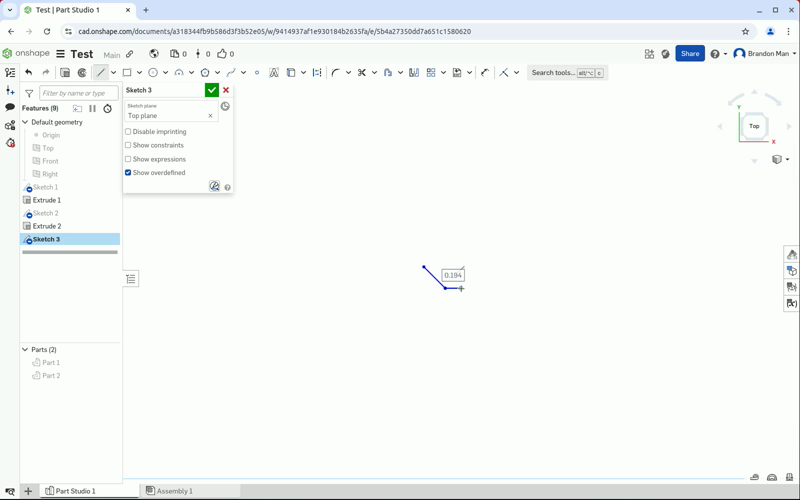
scroll(-6)
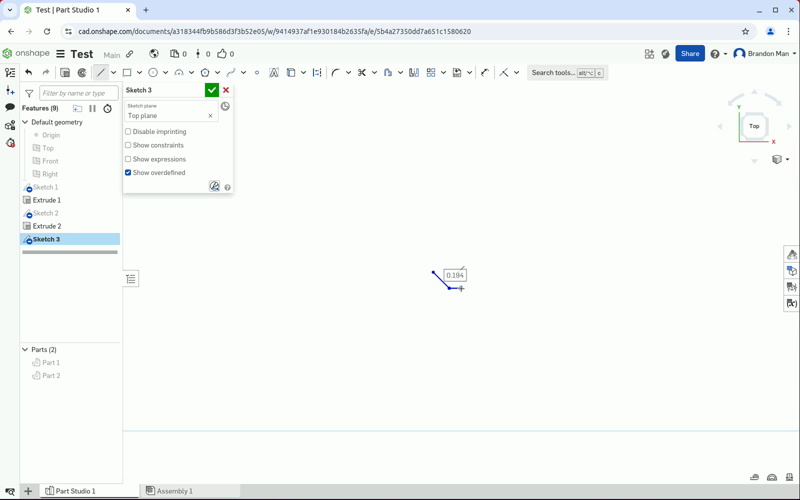
scroll(-6)
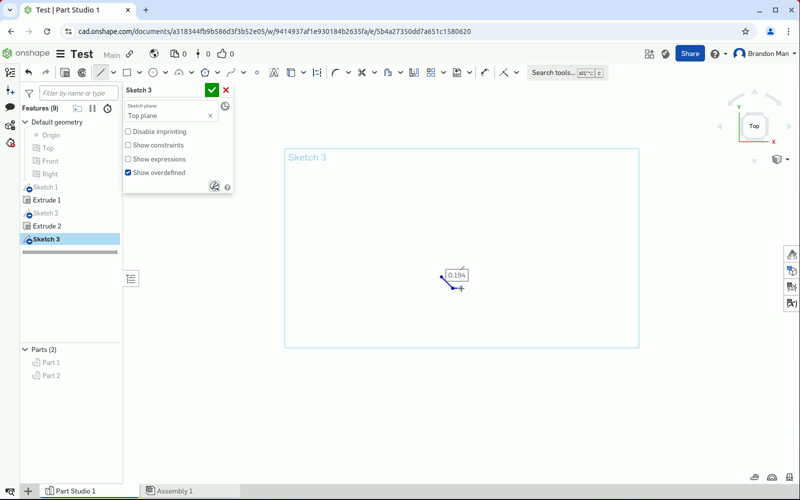
scroll(-6)
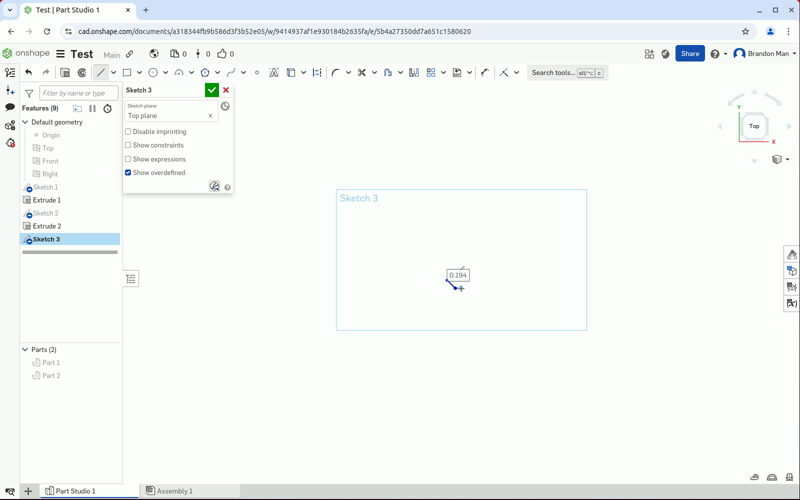
scroll(-6)
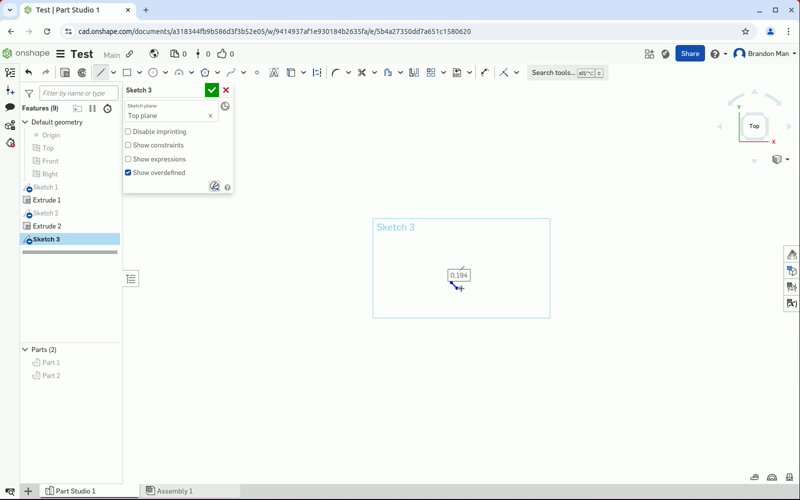
scroll(-6)
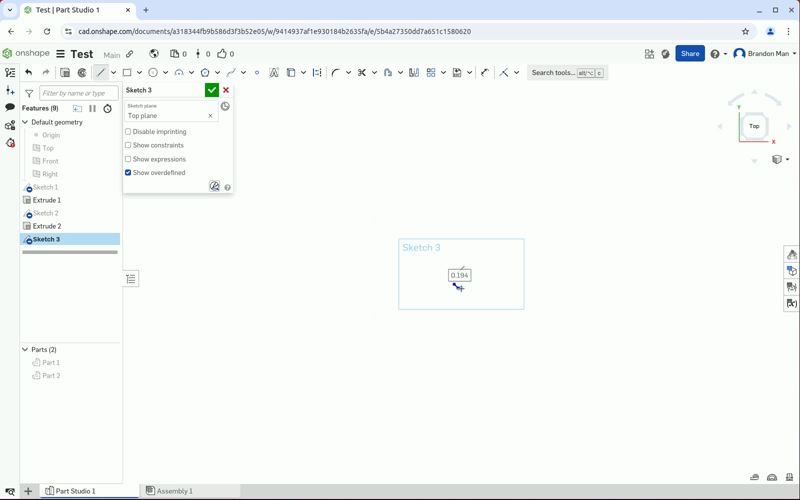
scroll(-6)
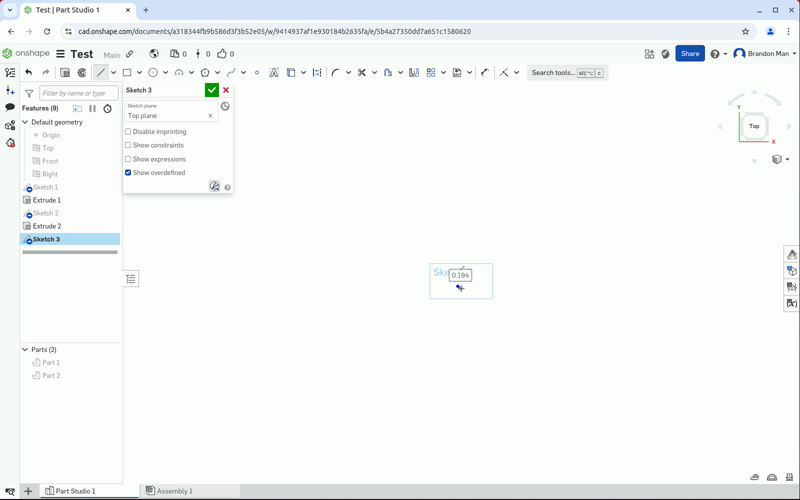
key_up(shift)
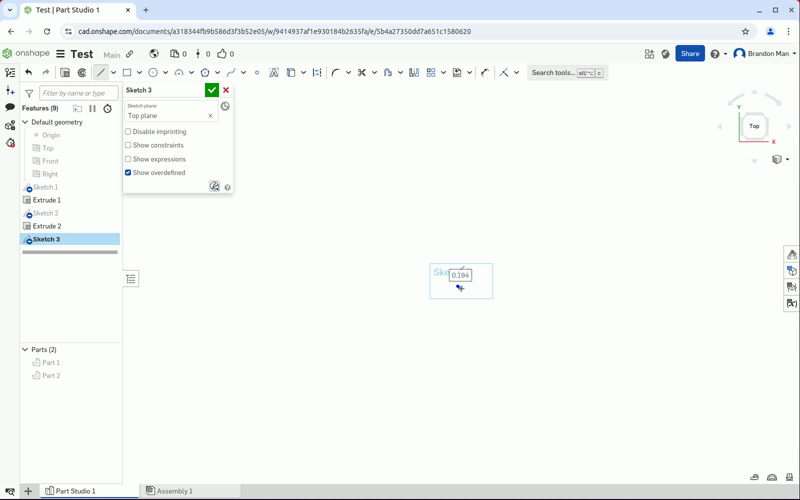
key_down(shift)
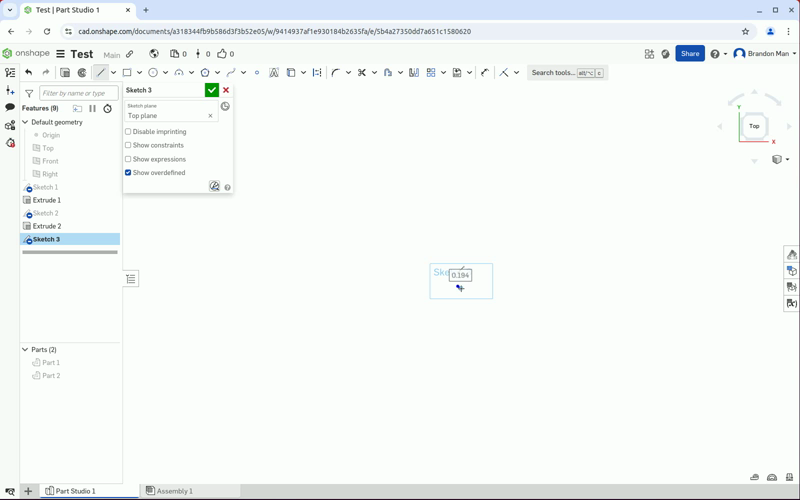
mouse_move(491, 288)
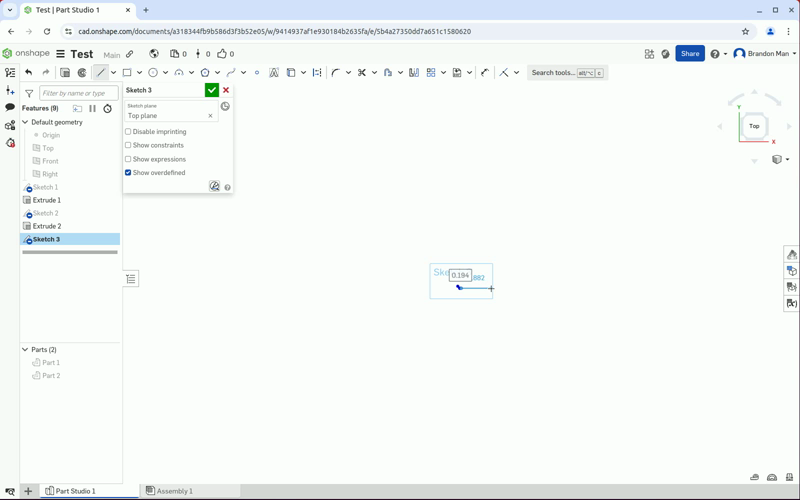
mouse_move(462, 288)
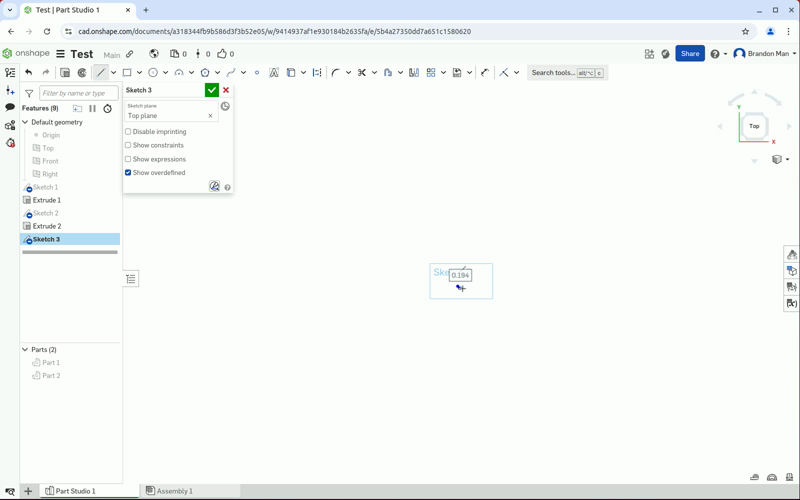
scroll(6)
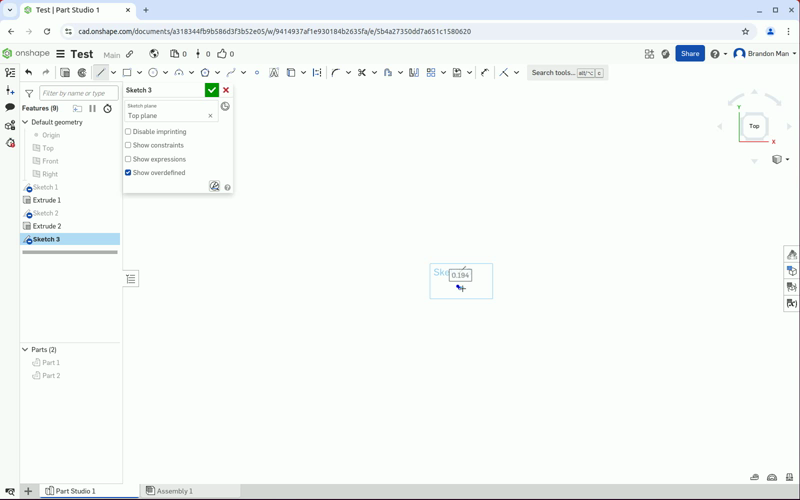
scroll(6)
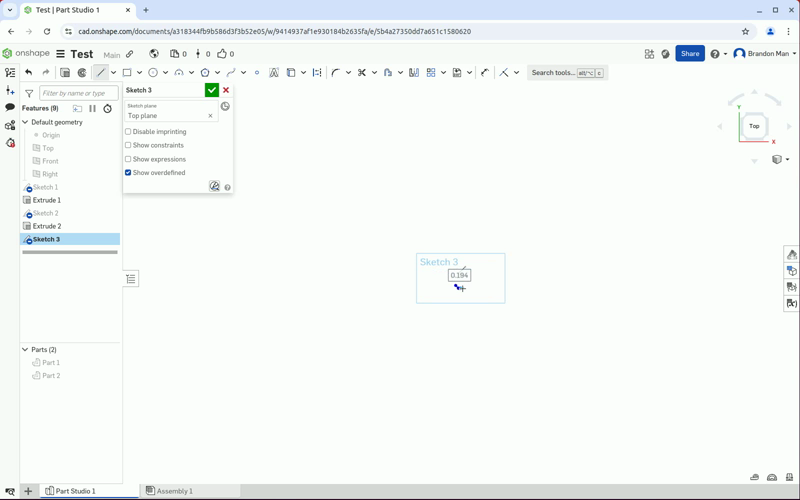
scroll(6)
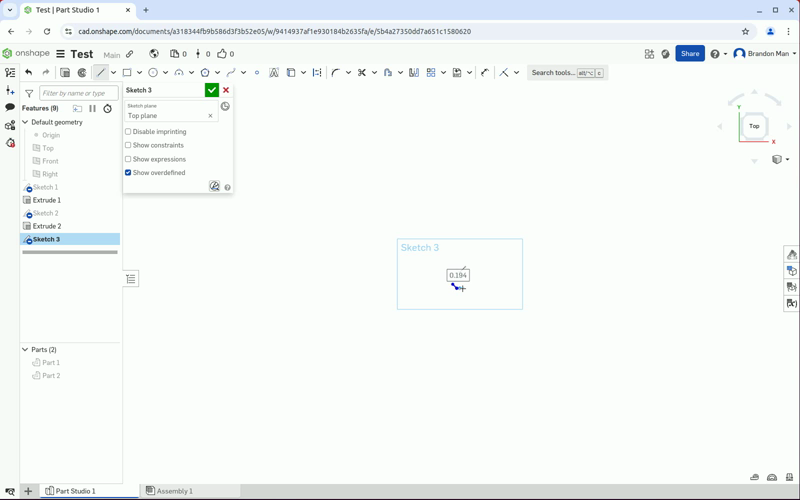
scroll(6)
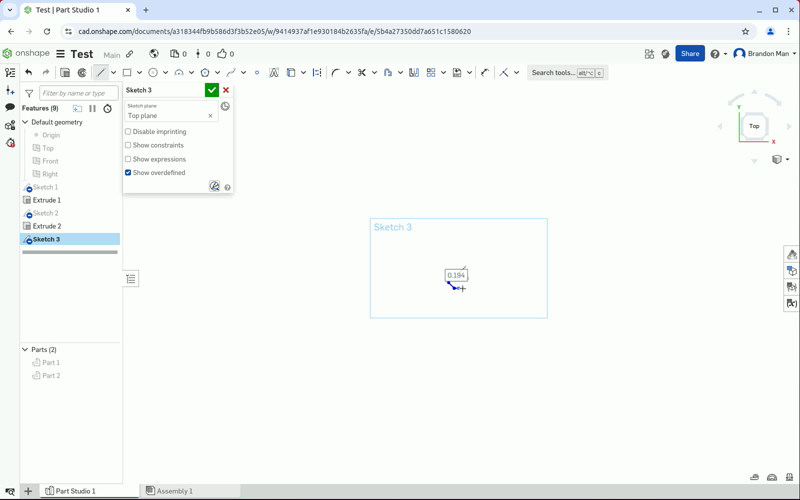
scroll(6)
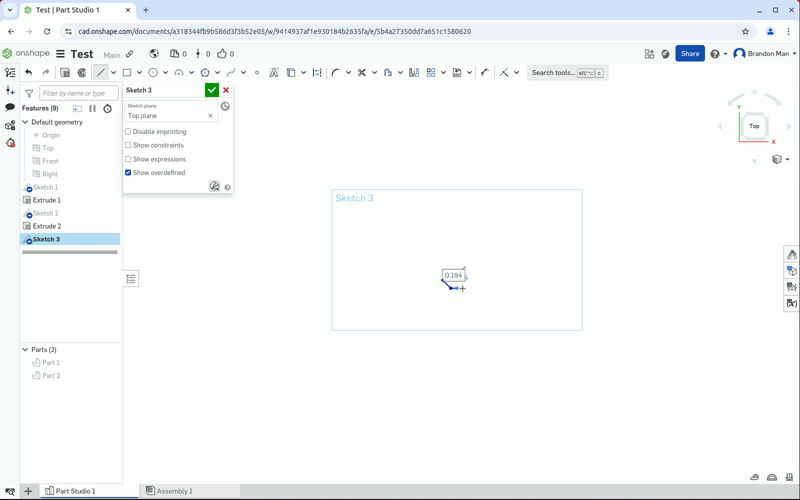
scroll(6)
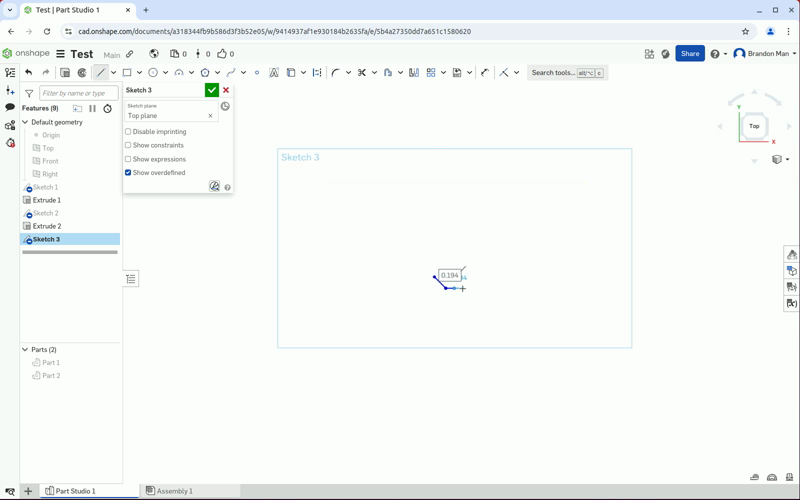
scroll(6)
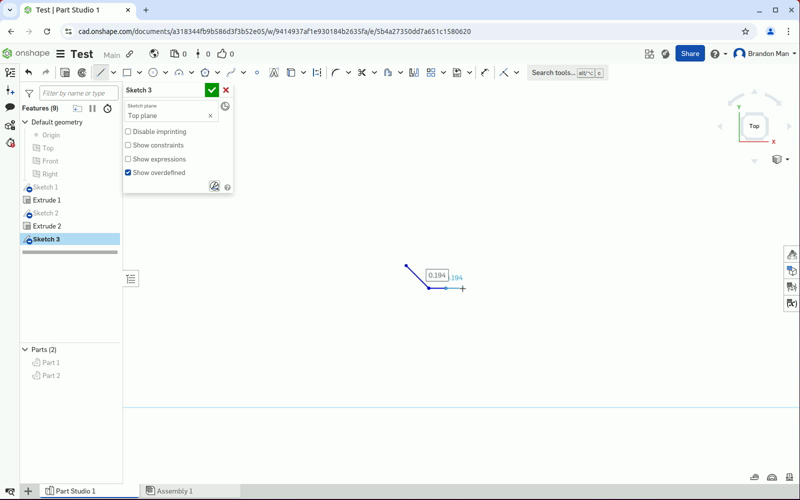
click(462, 288)
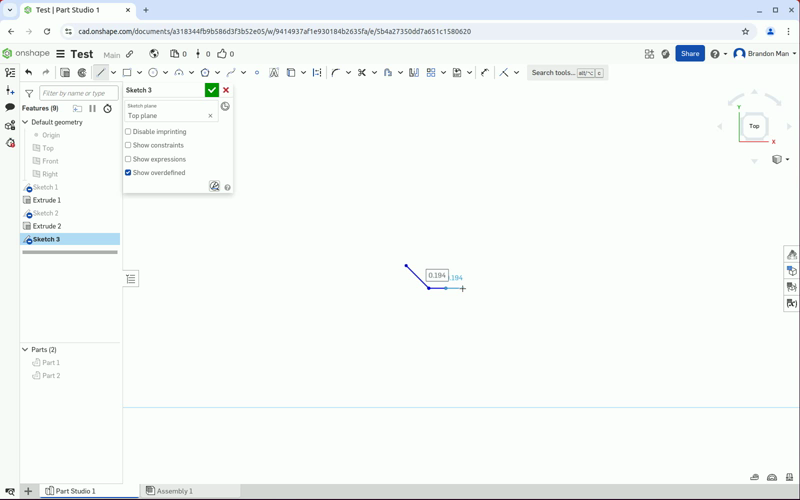
scroll(-6)
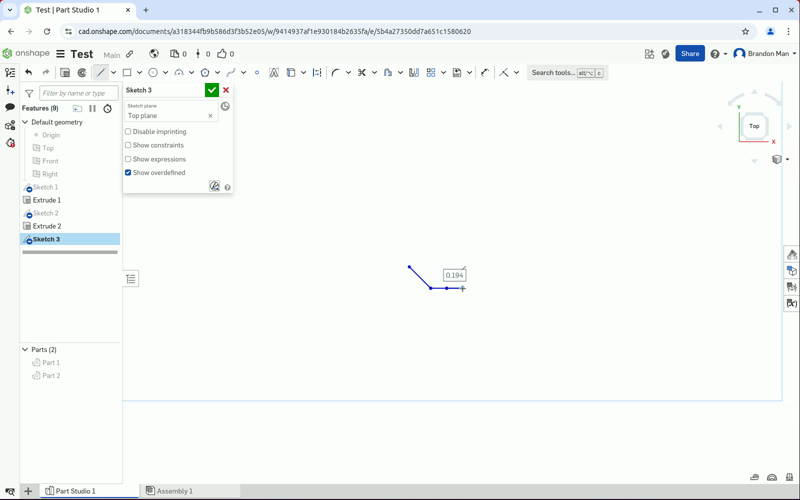
scroll(-6)
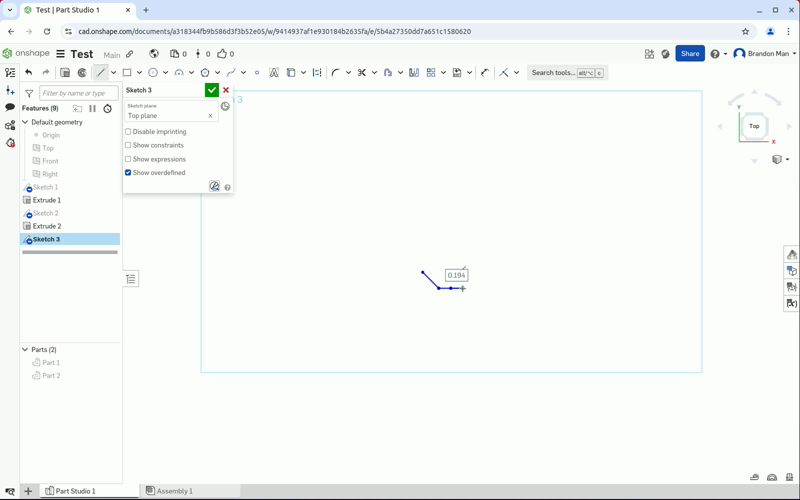
scroll(-6)
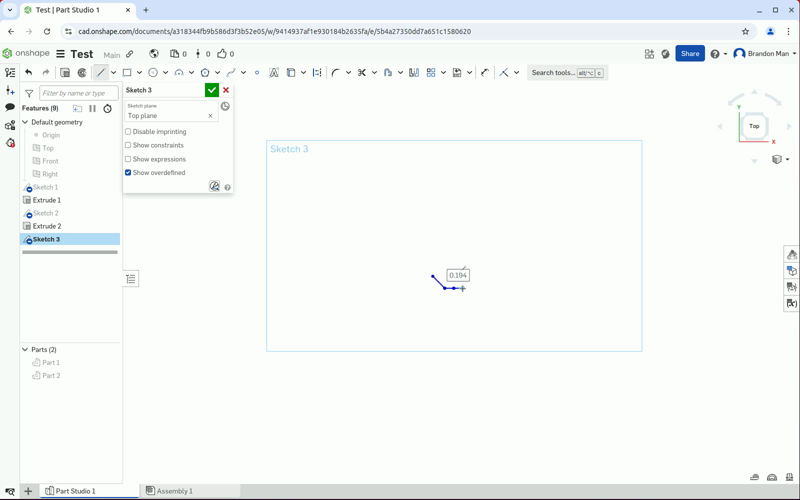
scroll(-6)
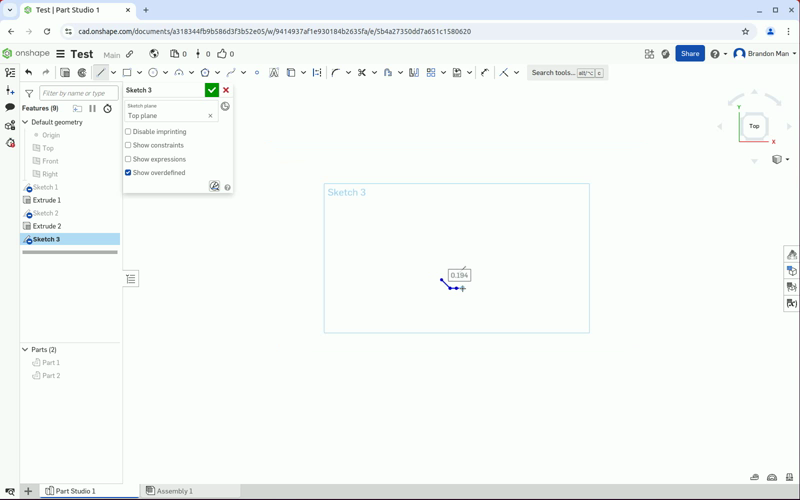
scroll(-6)
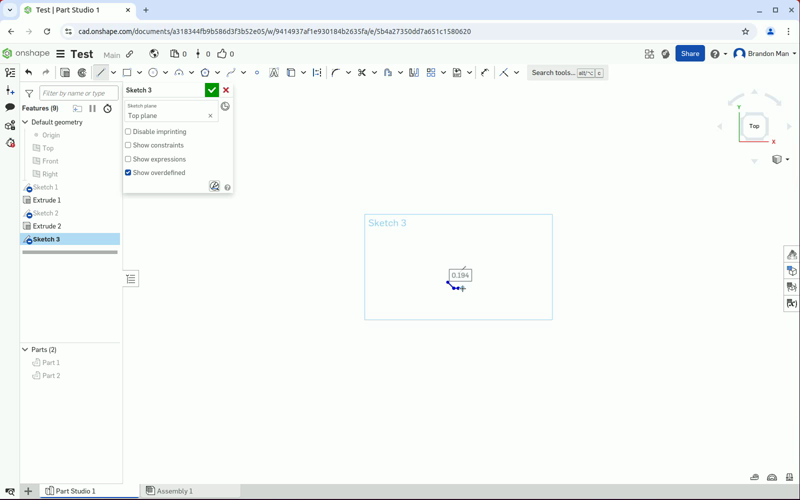
scroll(-6)
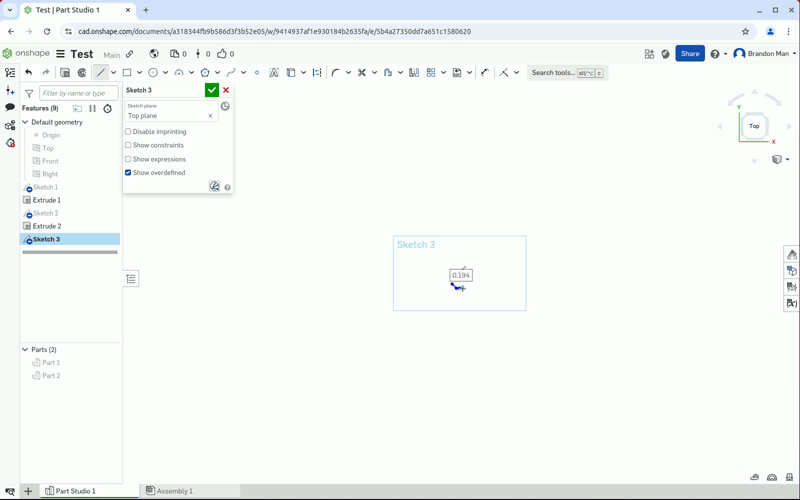
scroll(-6)
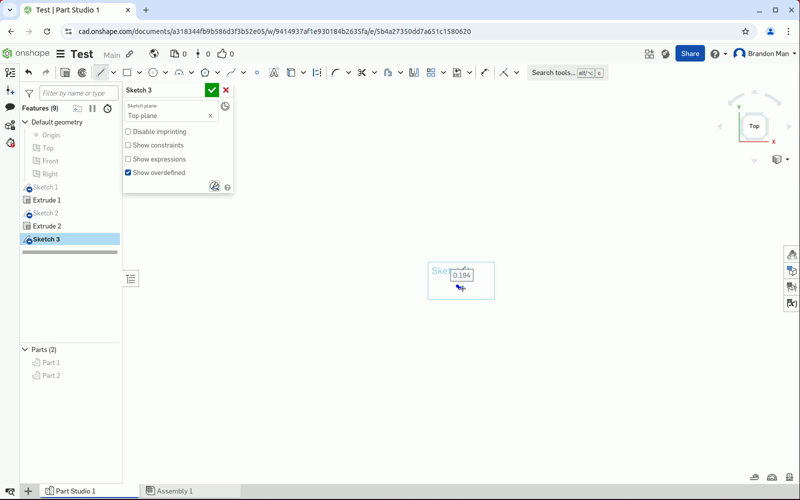
key_up(shift)
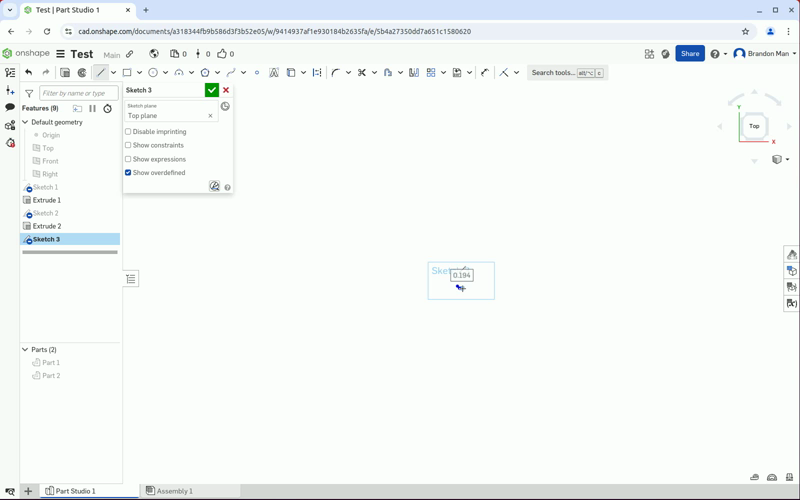
key_down(shift)
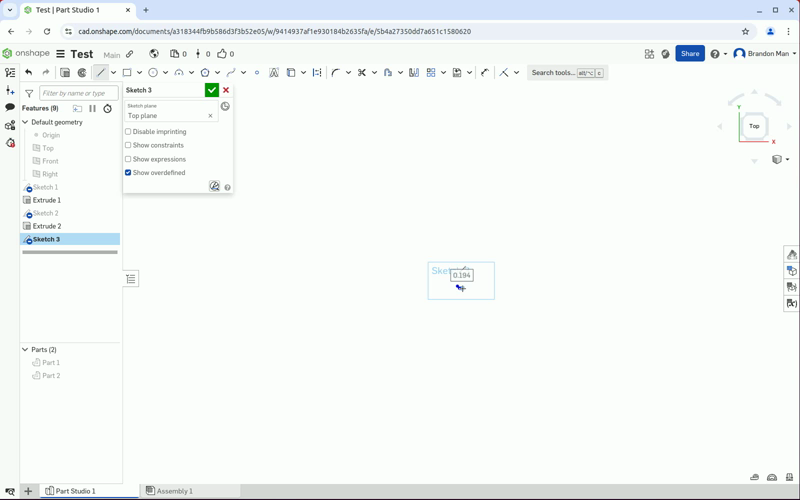
mouse_move(492, 288)
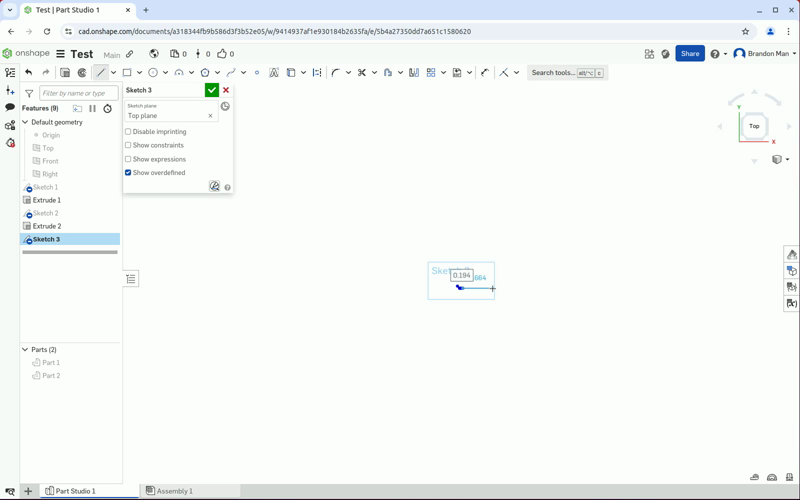
mouse_move(464, 286)
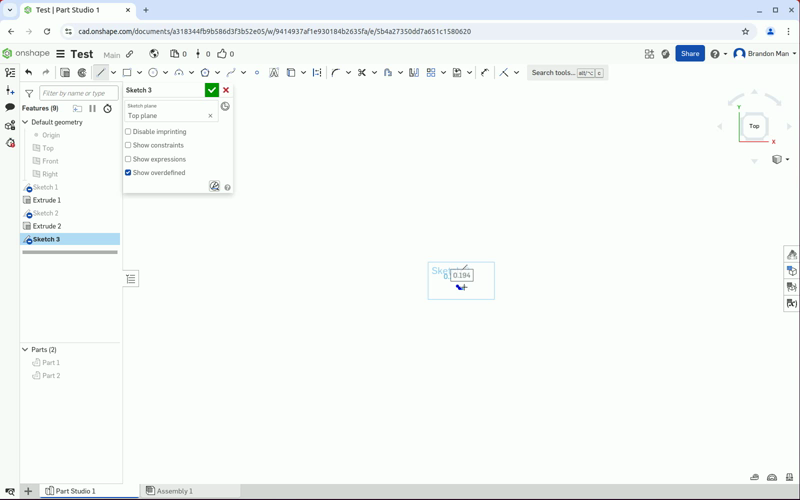
scroll(6)
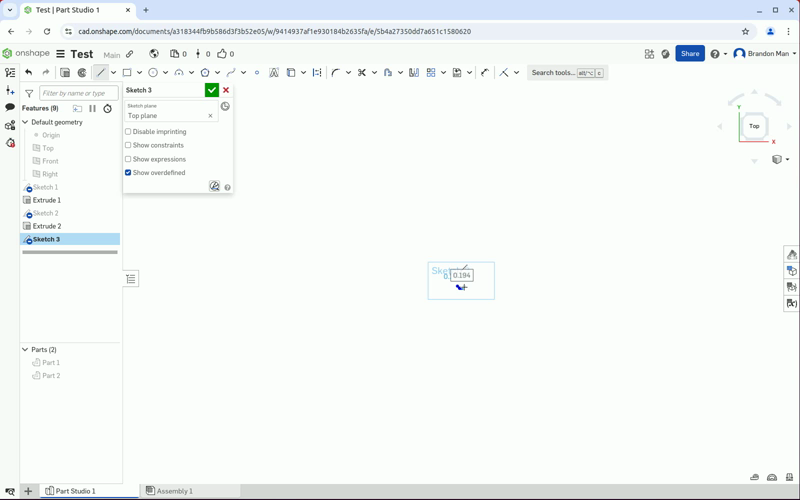
scroll(6)
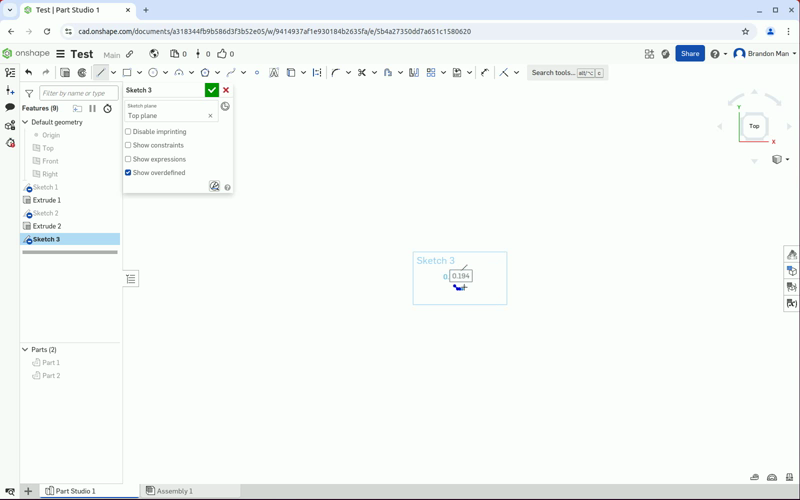
scroll(6)
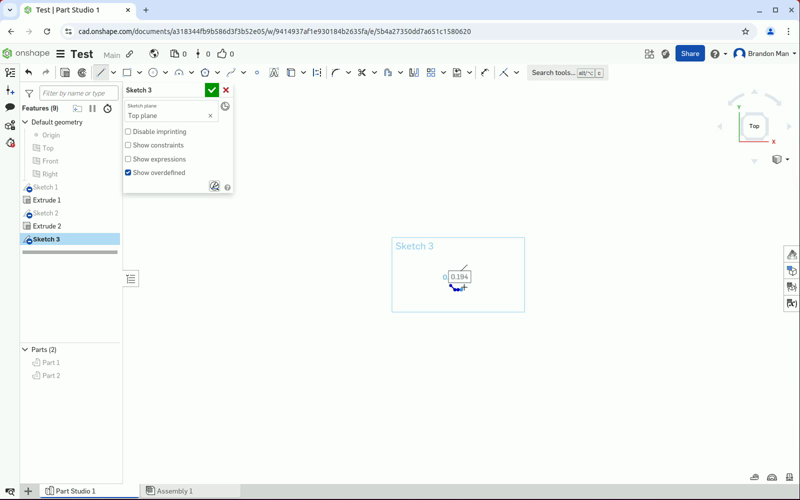
scroll(6)
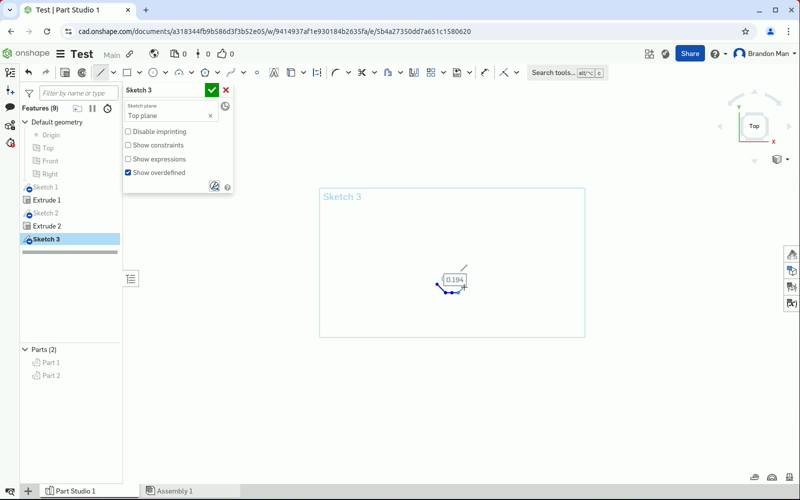
scroll(6)
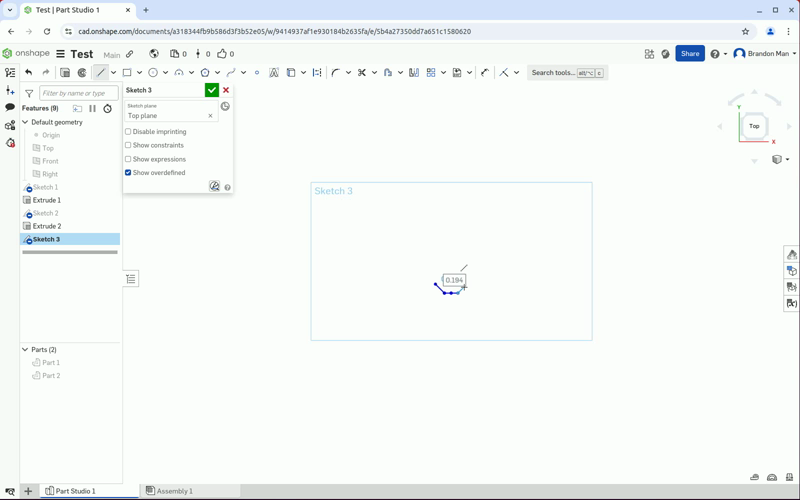
scroll(6)
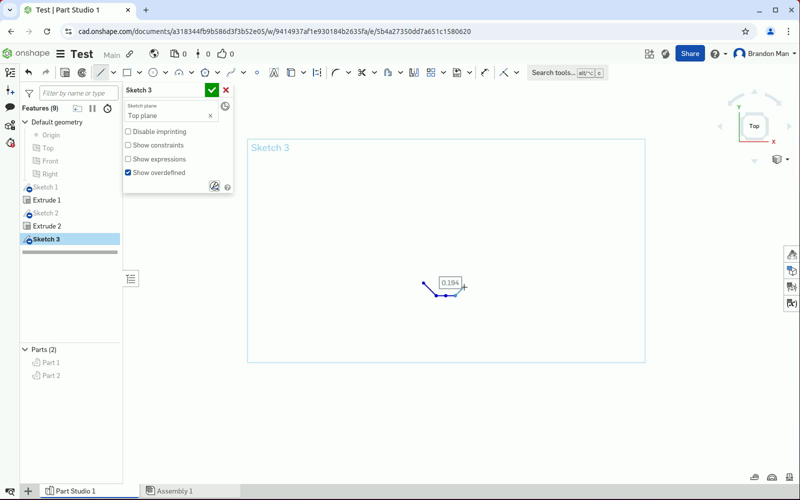
scroll(6)
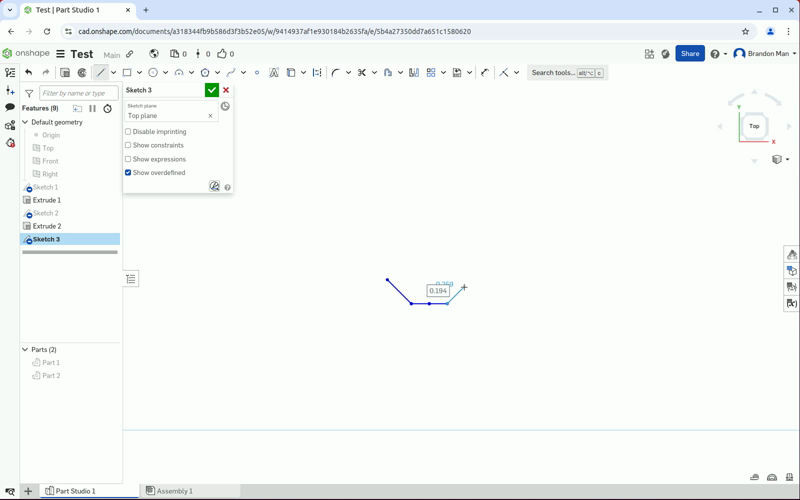
click(464, 286)
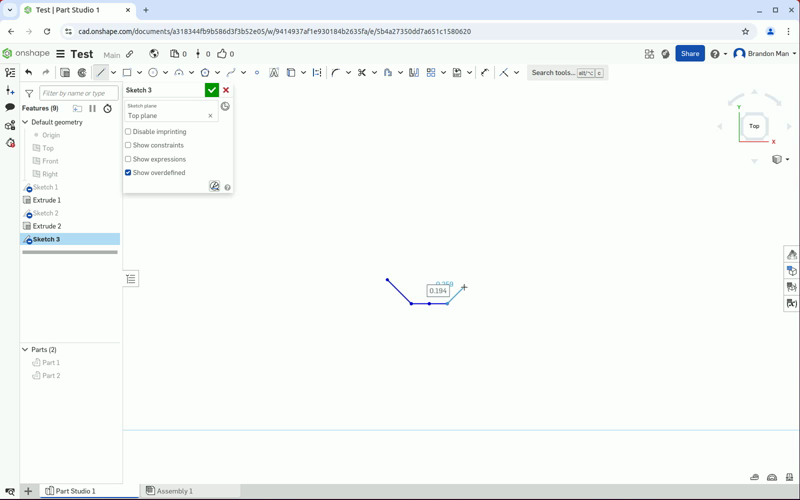
scroll(-6)
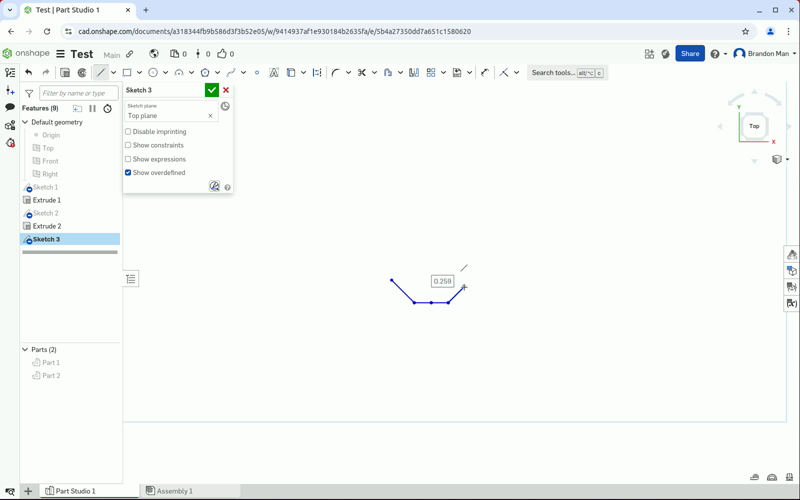
scroll(-6)
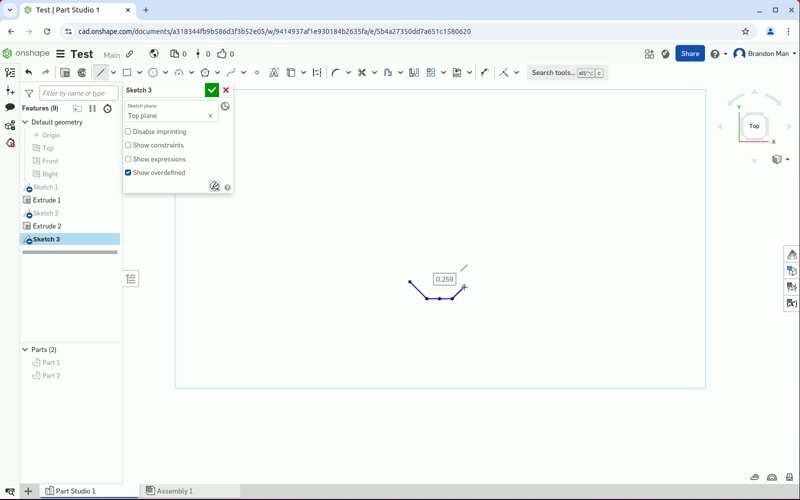
scroll(-6)
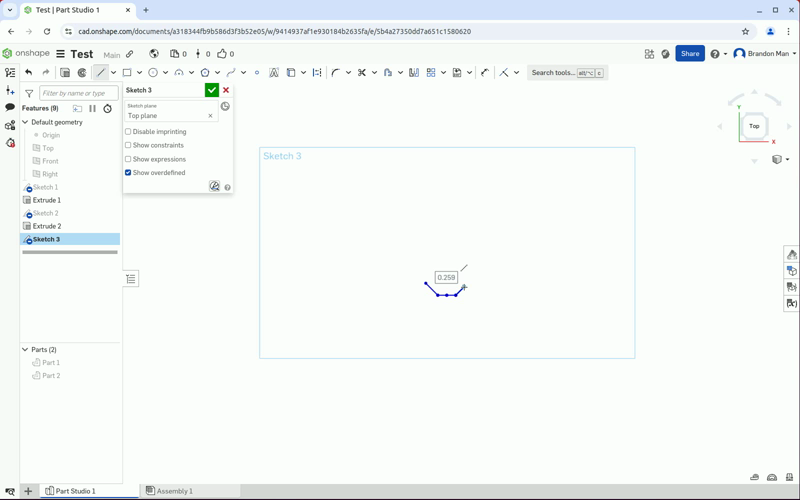
scroll(-6)
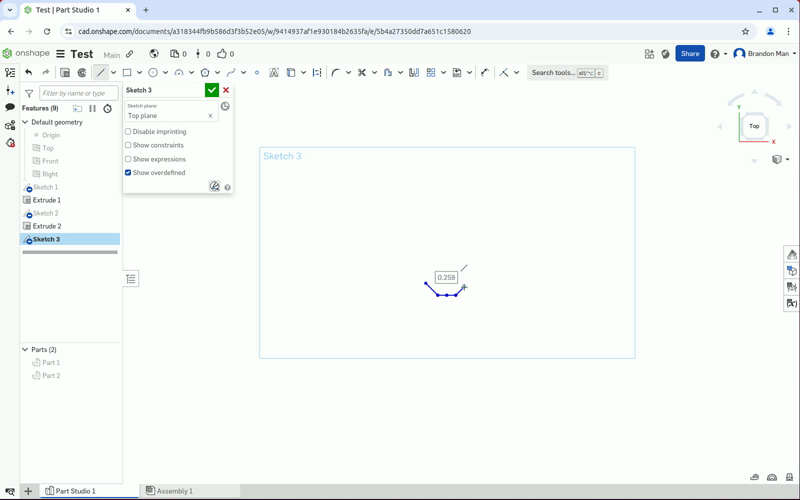
scroll(-6)
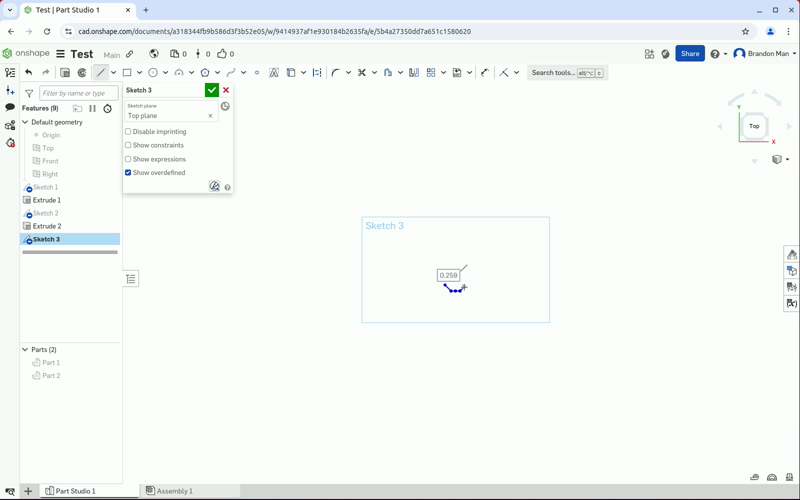
scroll(-6)
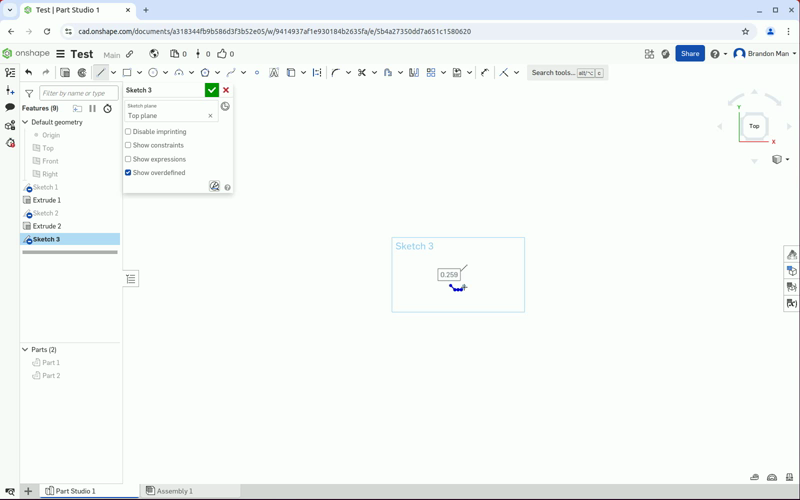
scroll(-6)
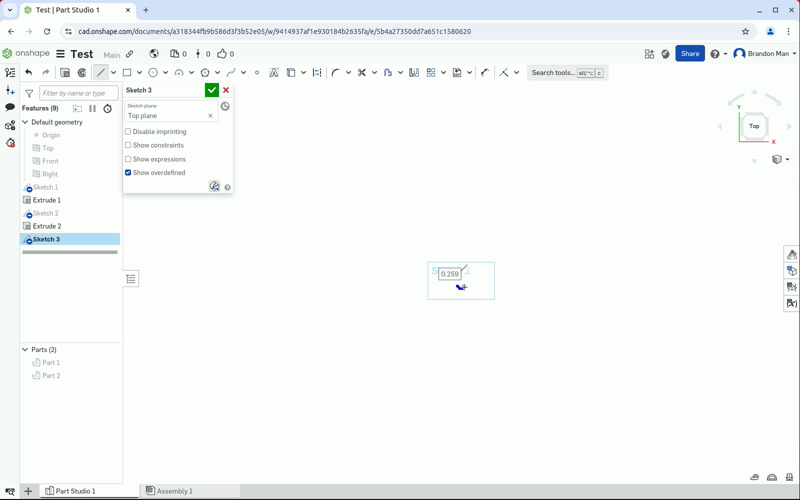
key_up(shift)
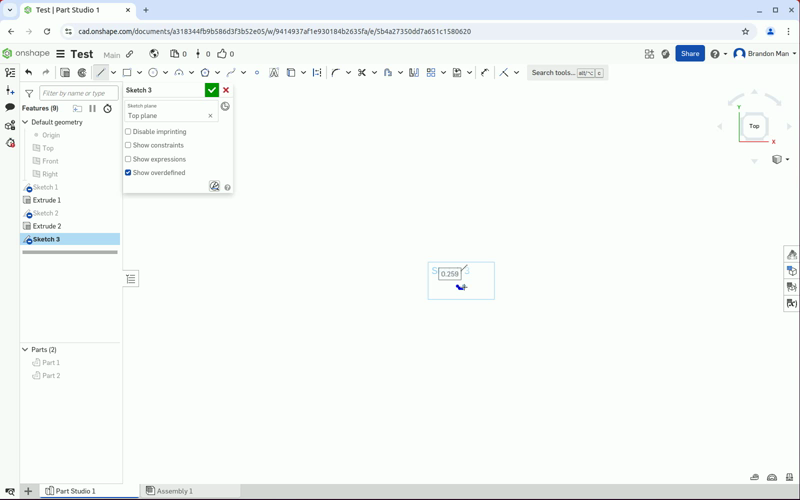
key_down(shift)
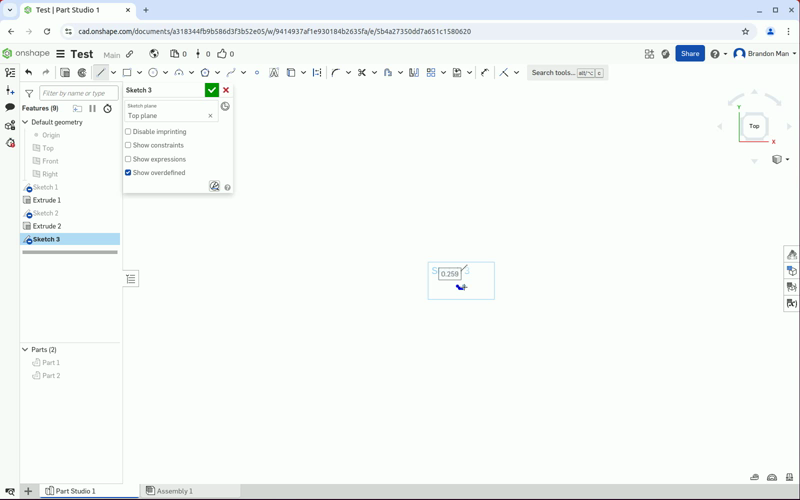
mouse_move(494, 286)
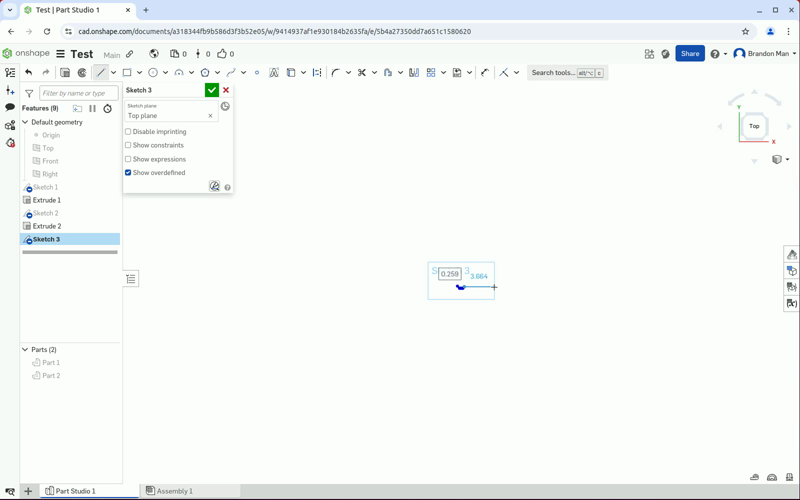
mouse_move(464, 282)
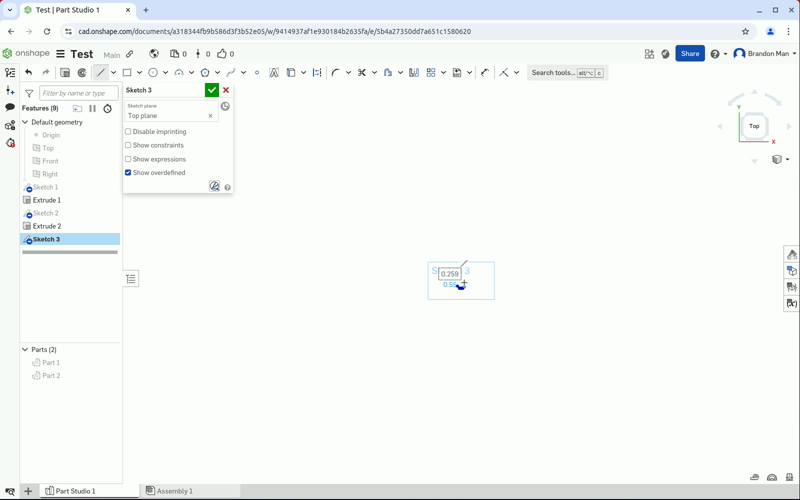
scroll(6)
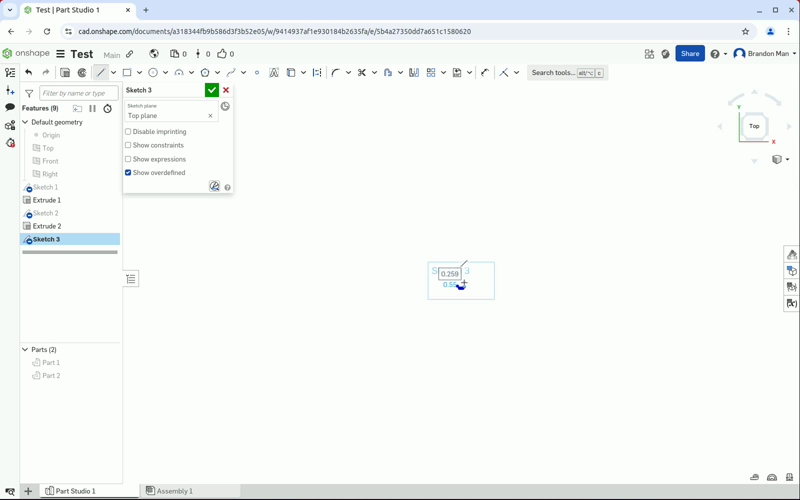
scroll(6)
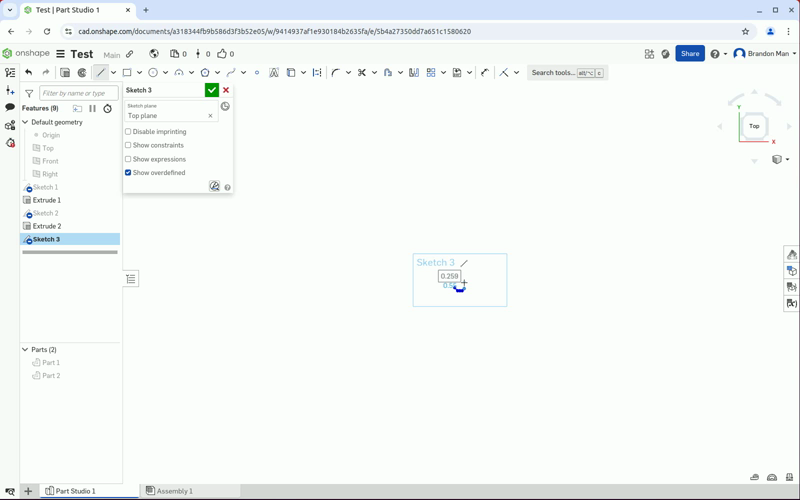
scroll(6)
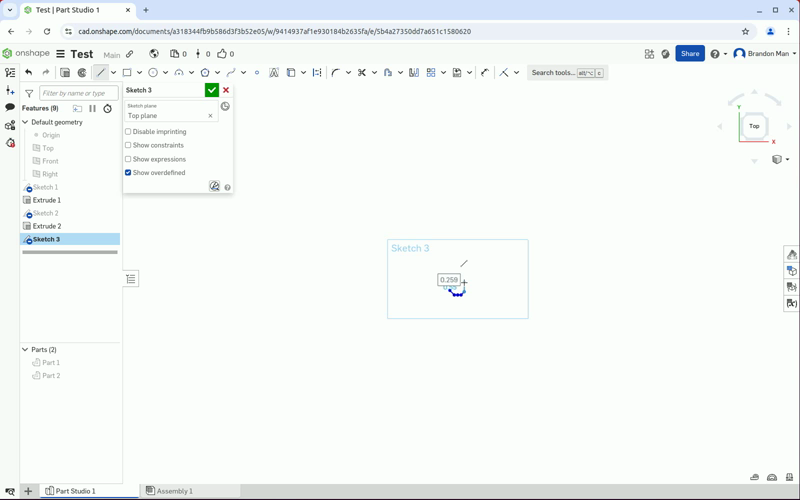
scroll(6)
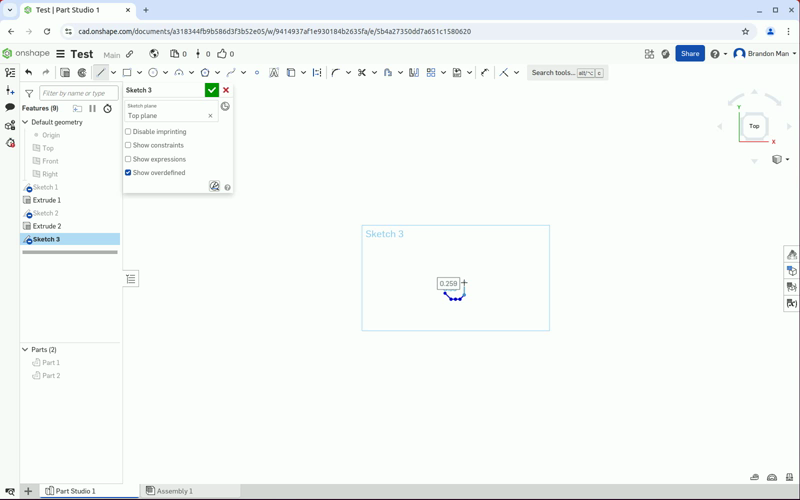
scroll(6)
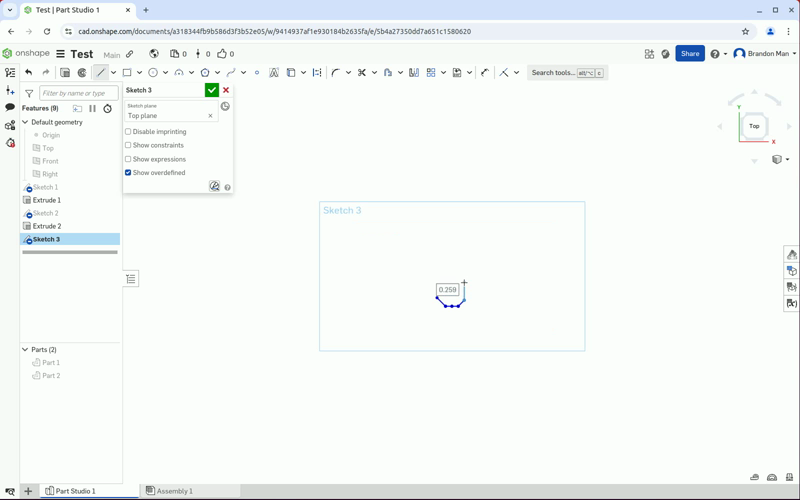
scroll(6)
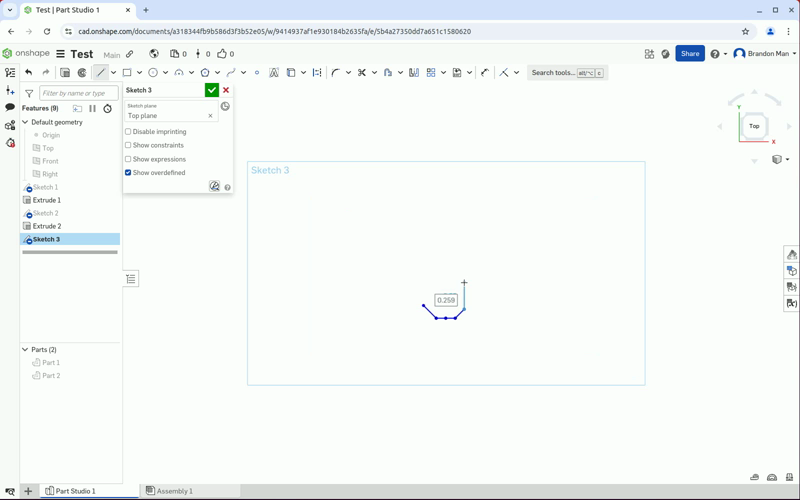
scroll(6)
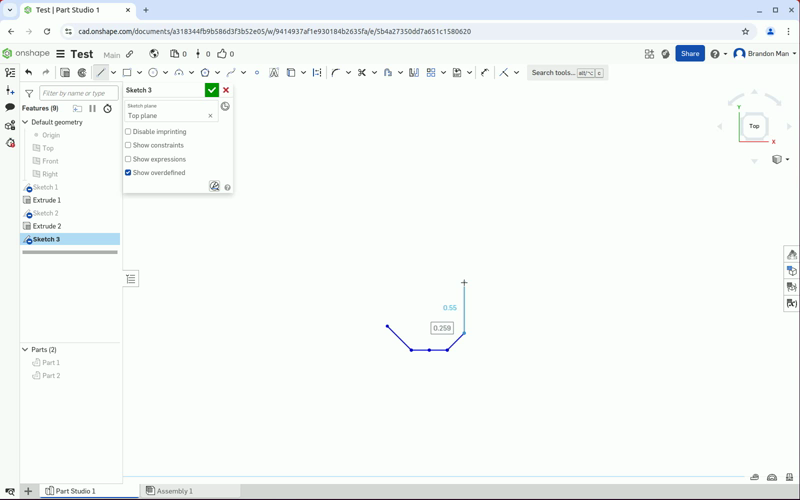
click(464, 282)
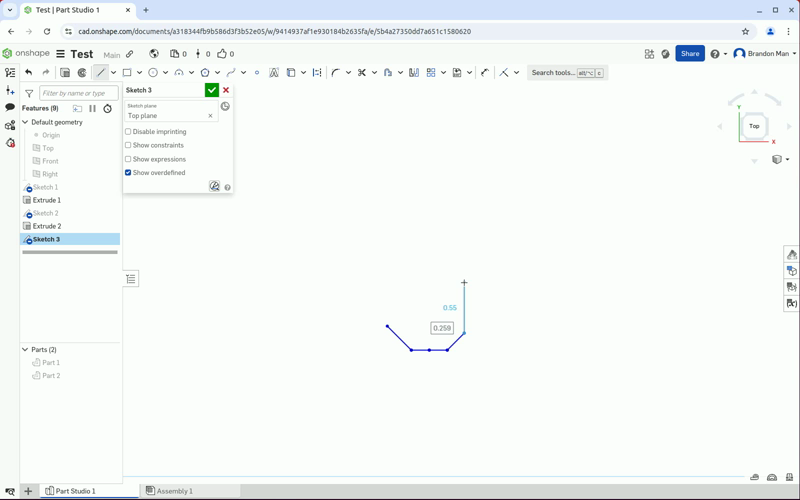
scroll(-6)
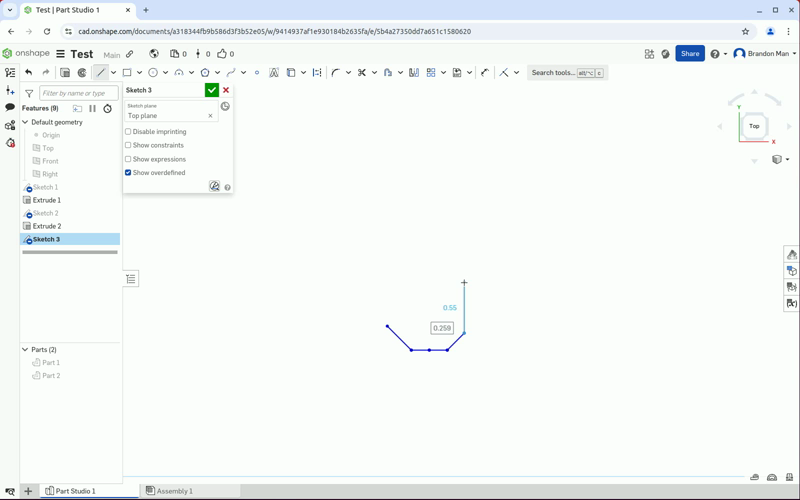
scroll(-6)
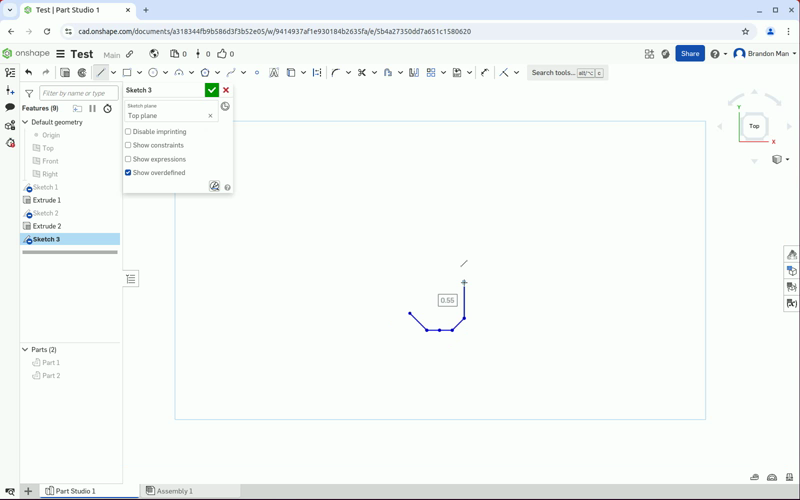
scroll(-6)
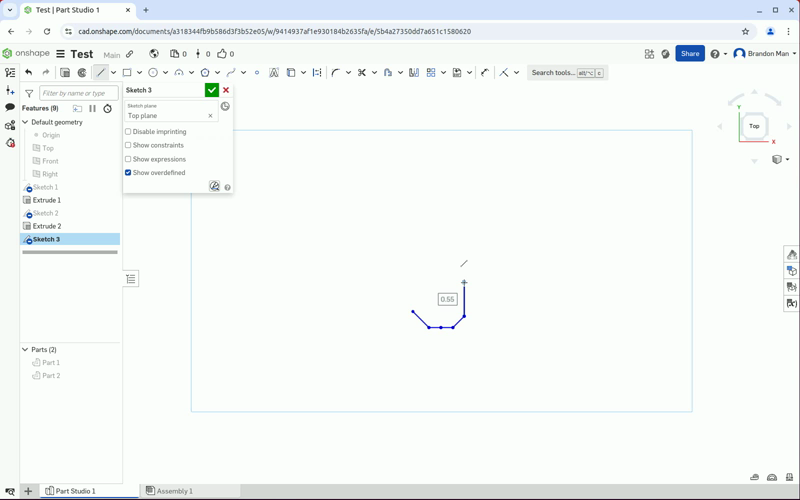
scroll(-6)
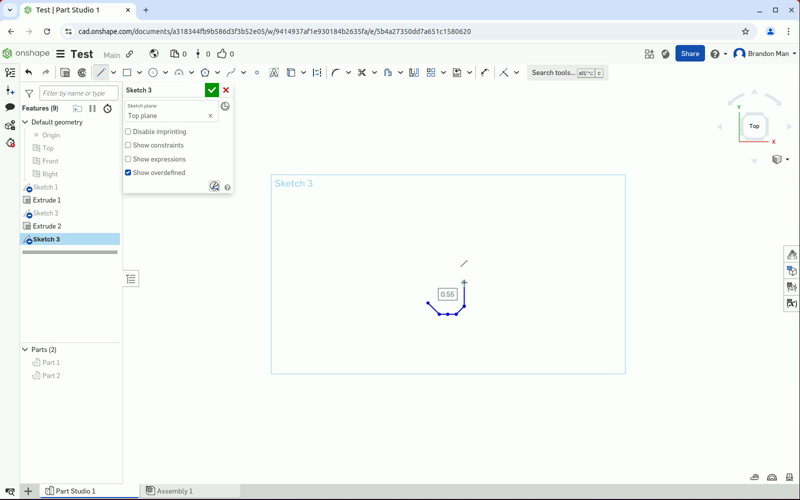
scroll(-6)
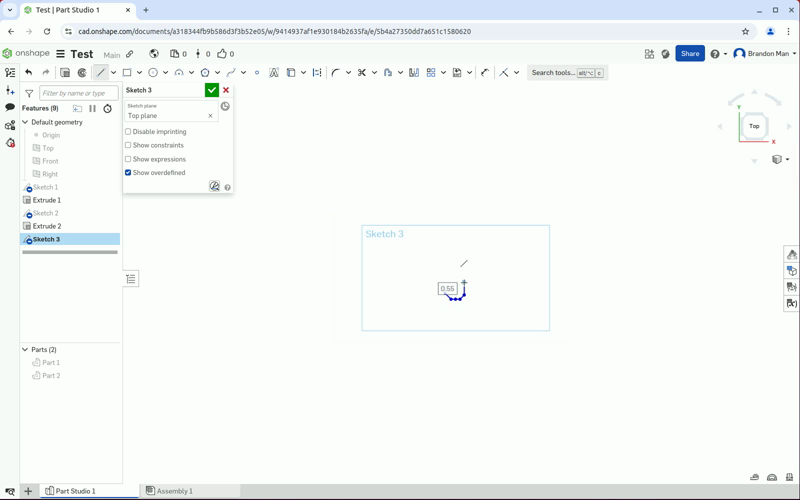
scroll(-6)
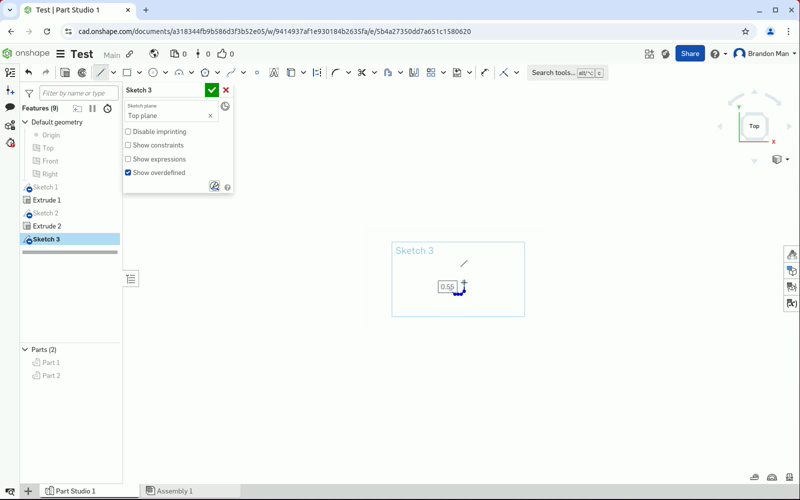
scroll(-6)
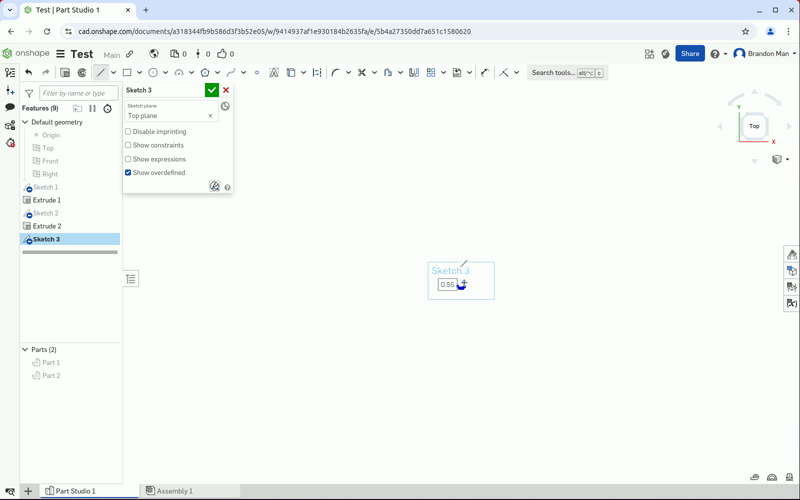
key_up(shift)
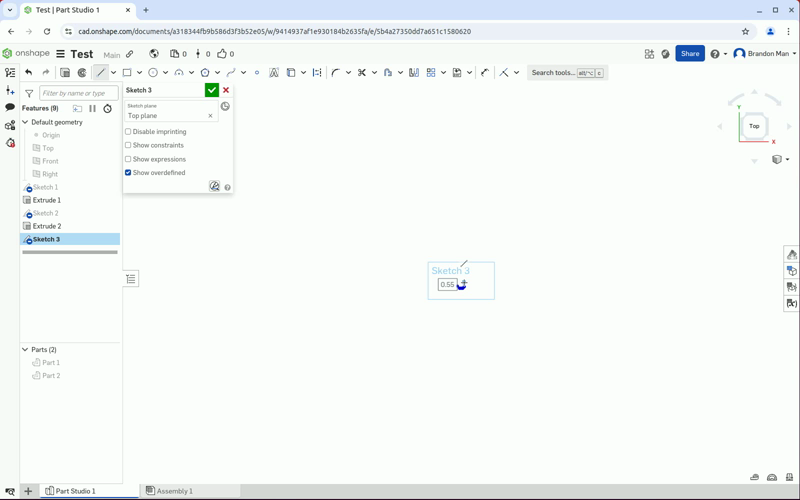
key_down(shift)
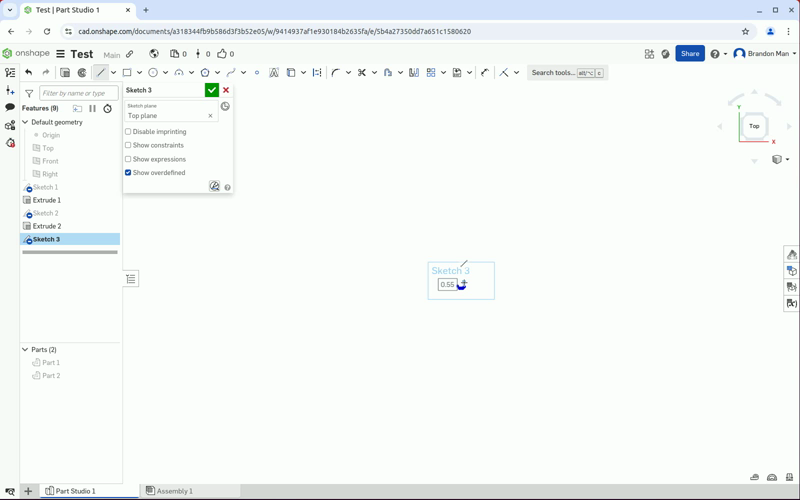
mouse_move(494, 282)
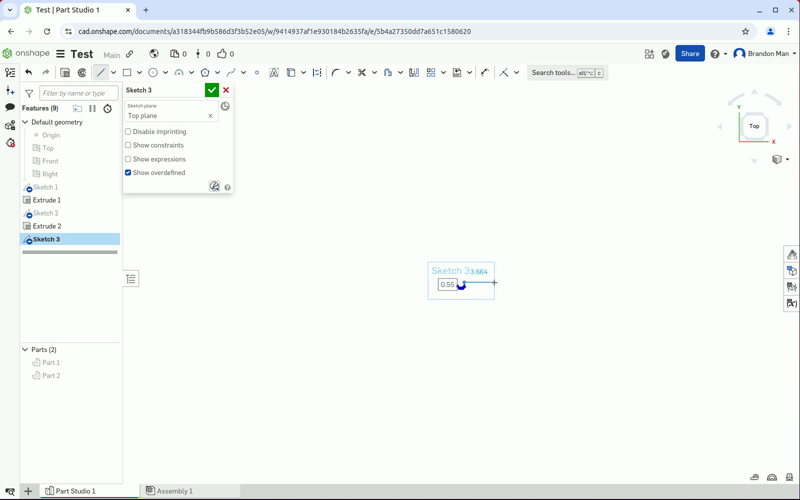
mouse_move(461, 282)
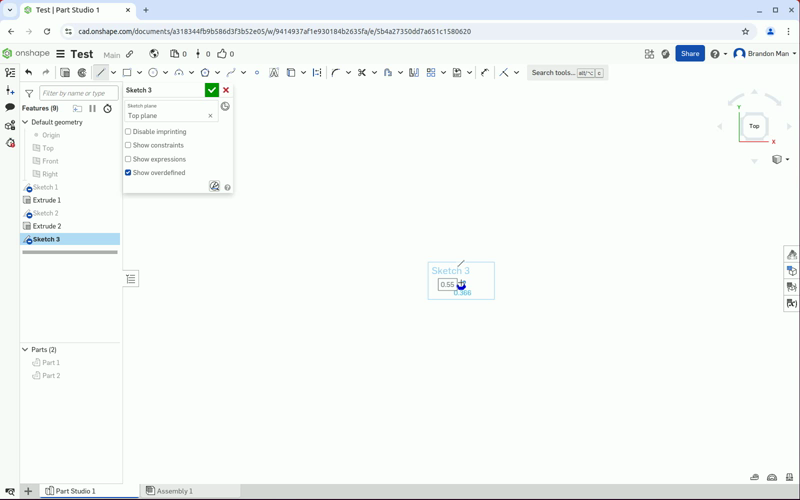
scroll(6)
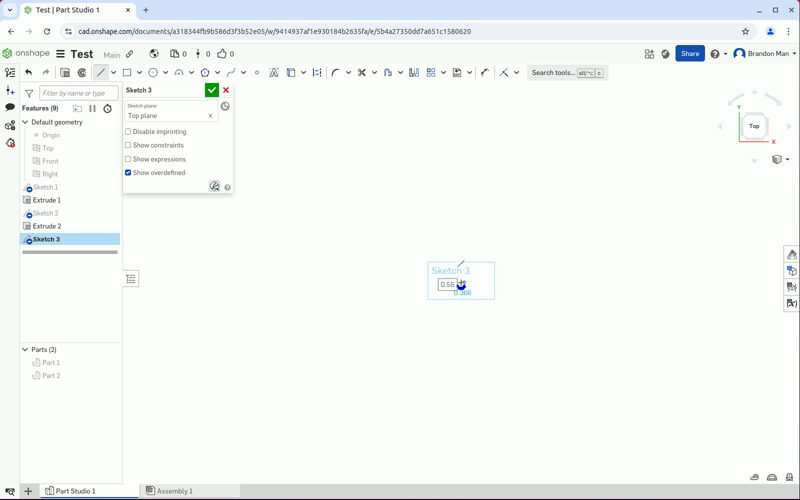
scroll(6)
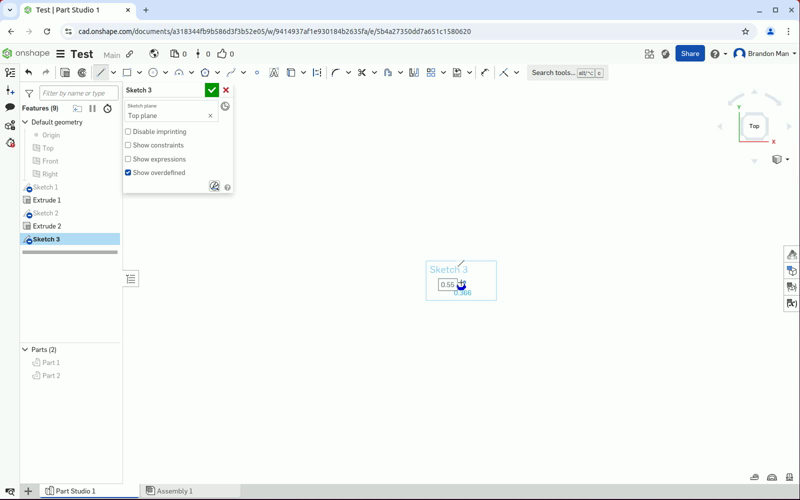
scroll(6)
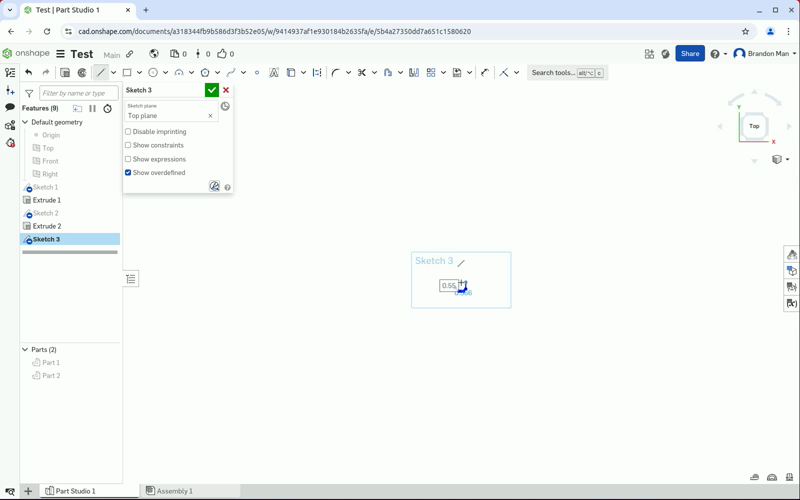
scroll(6)
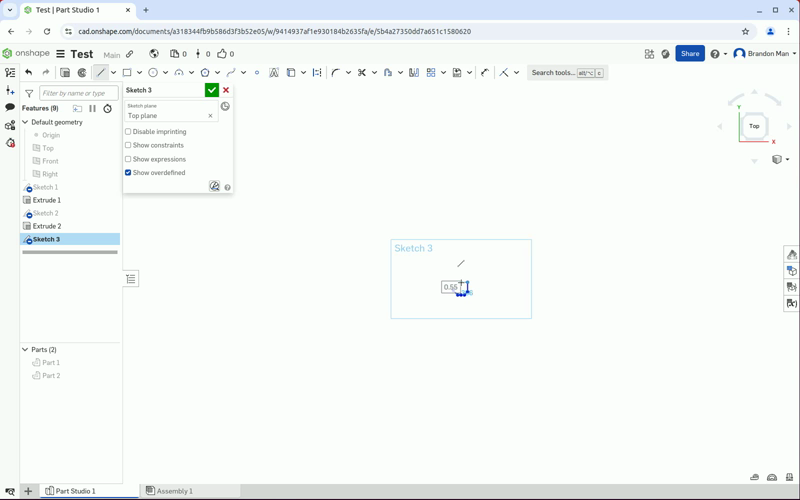
scroll(6)
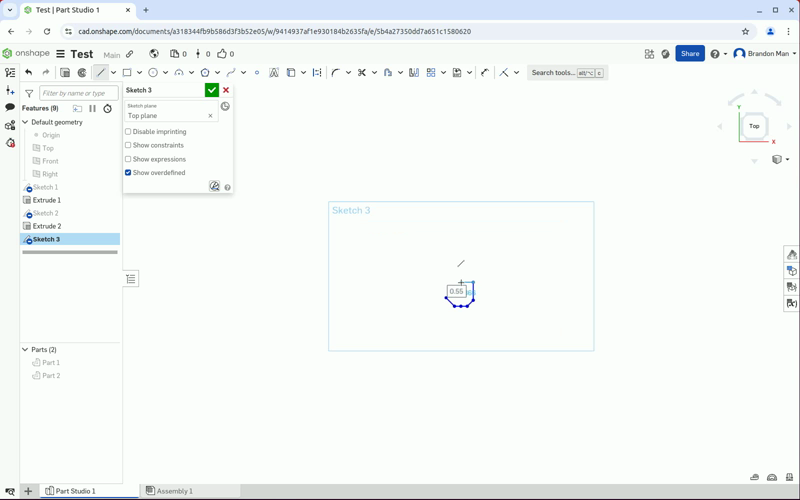
scroll(6)
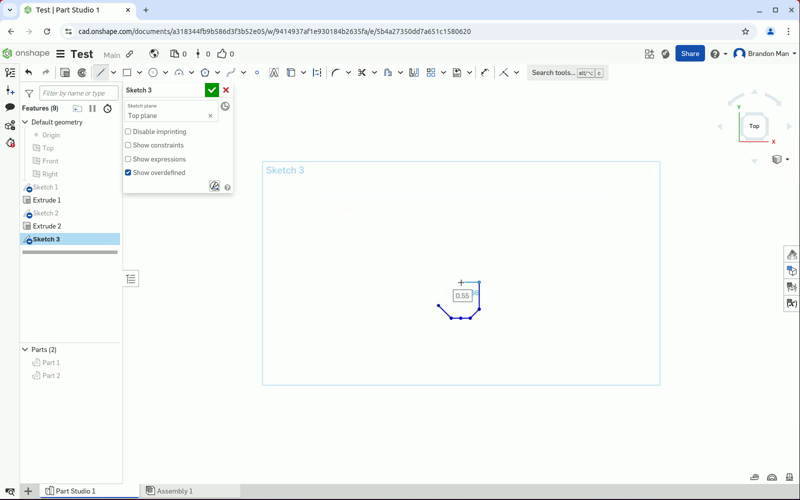
scroll(6)
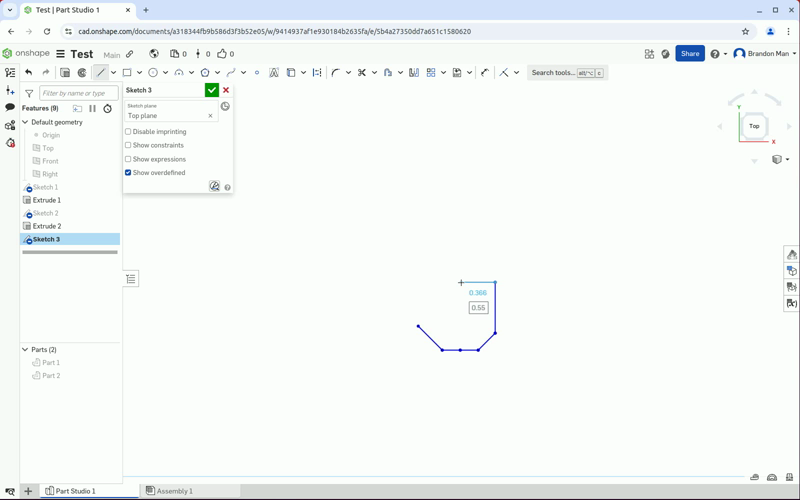
click(461, 282)
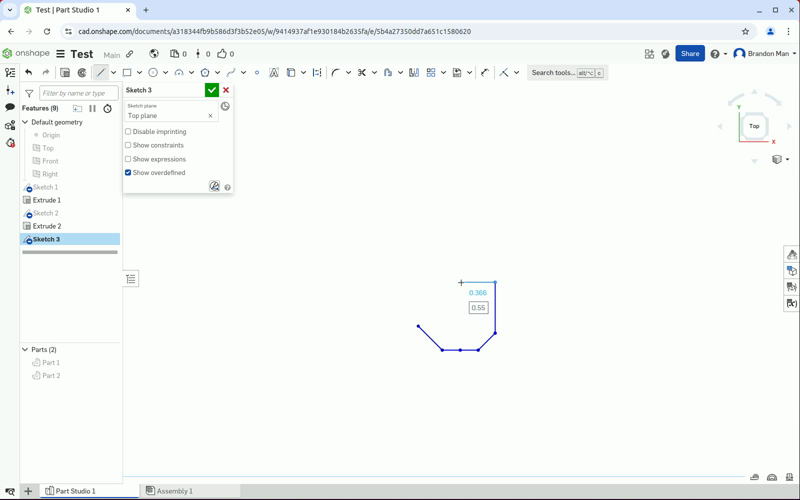
scroll(-6)
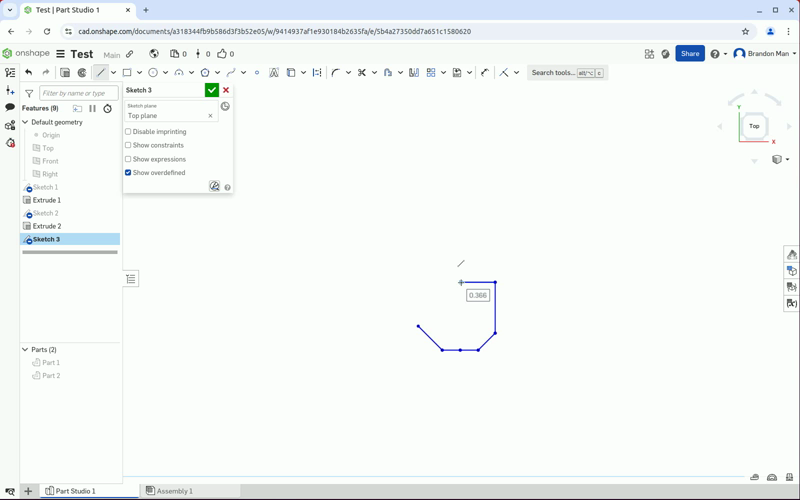
scroll(-6)
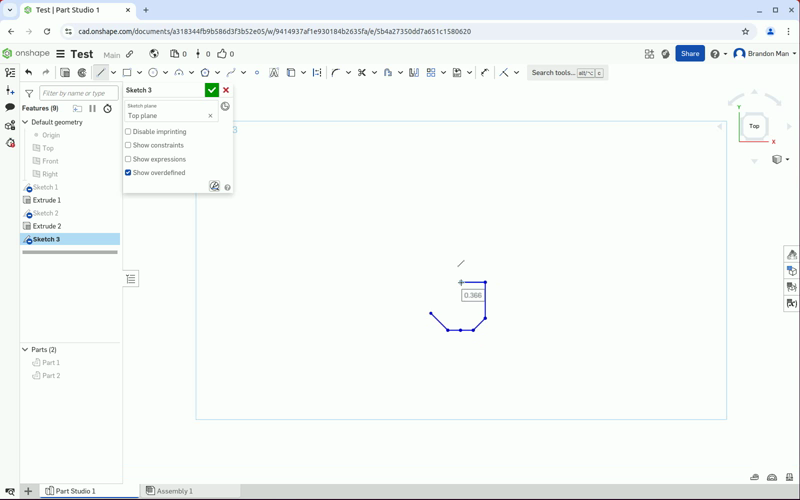
scroll(-6)
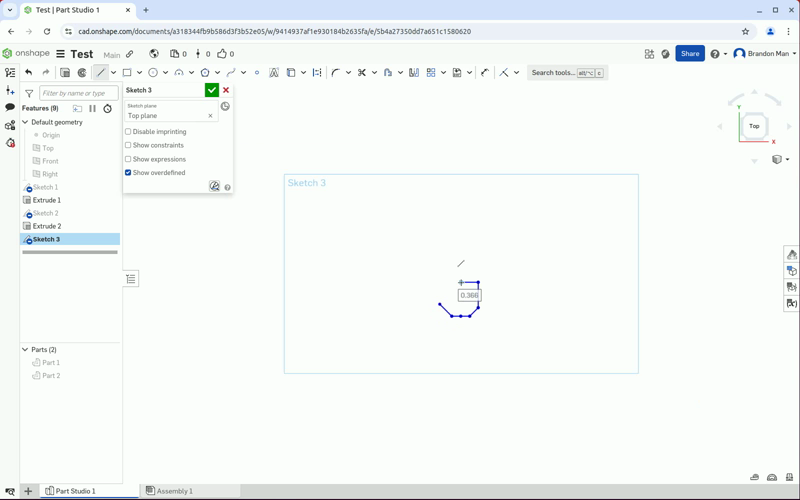
scroll(-6)
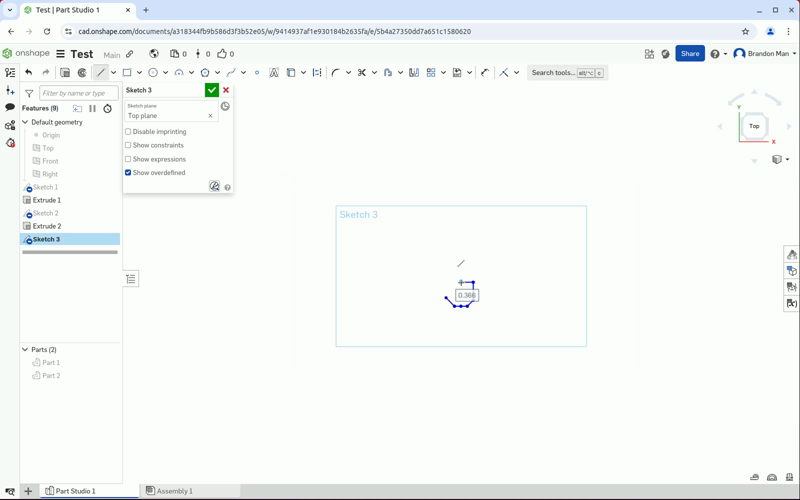
scroll(-6)
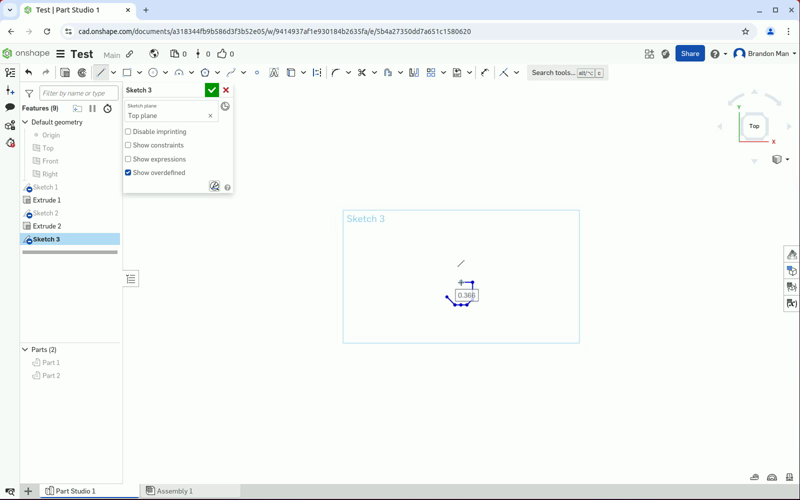
scroll(-6)
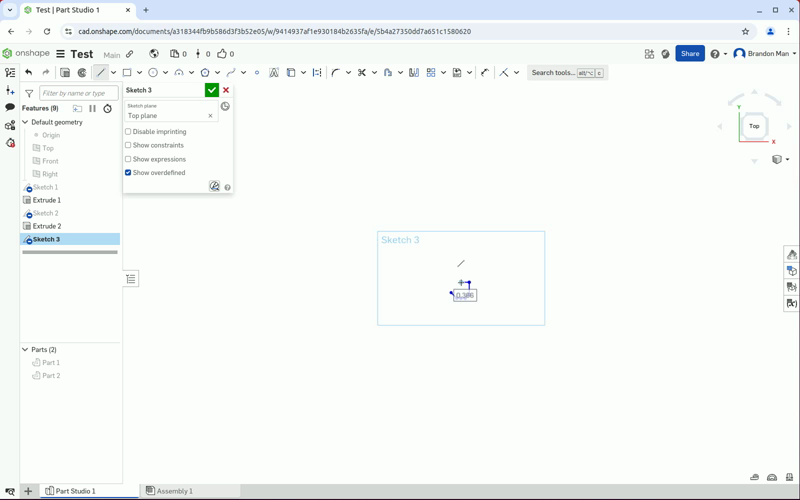
scroll(-6)
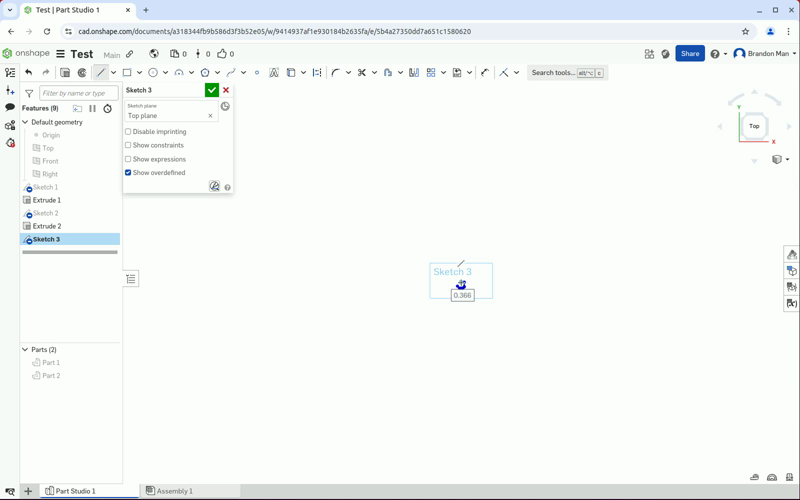
key_up(shift)
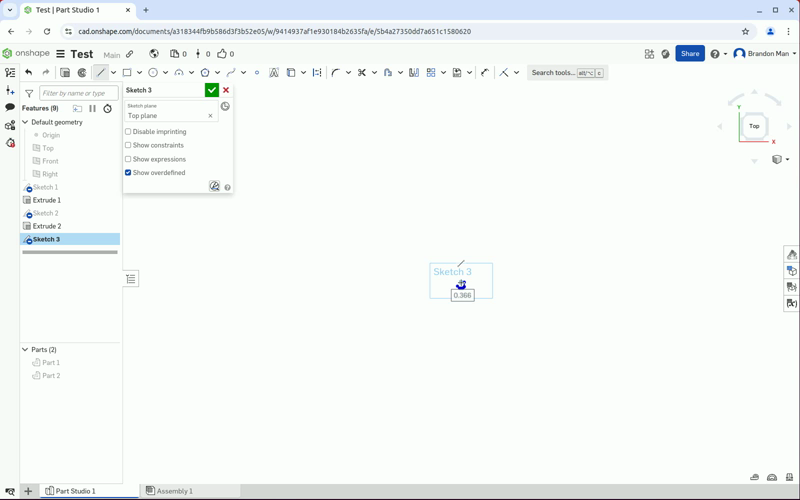
key_down(shift)
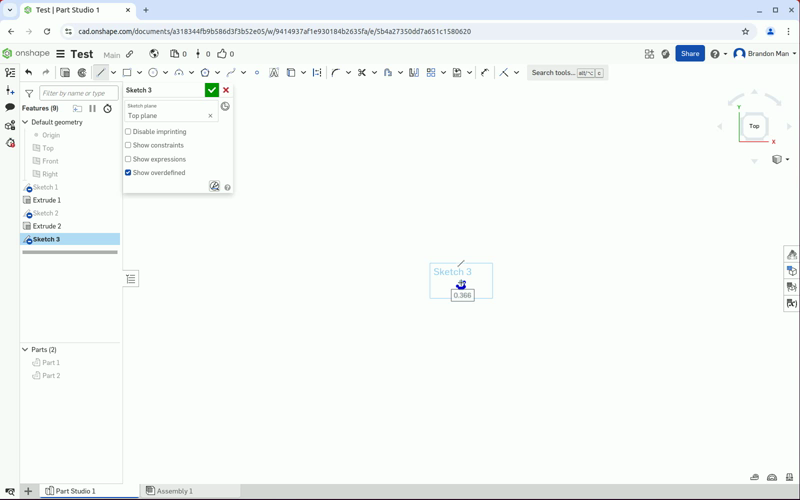
mouse_move(491, 282)
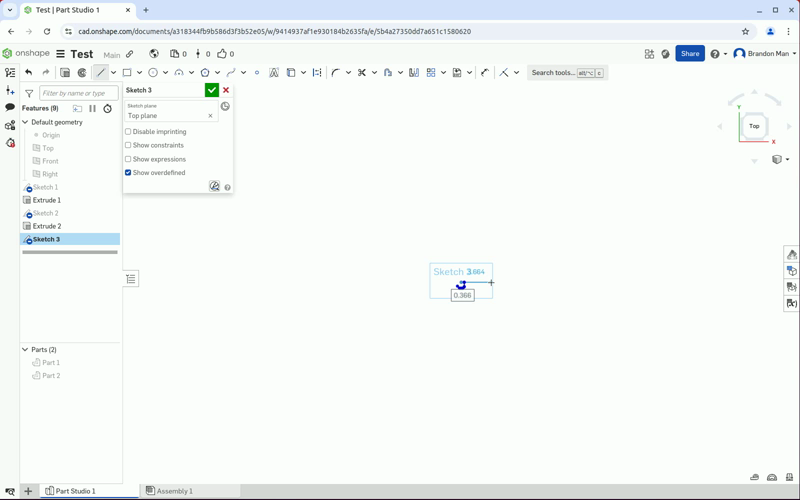
mouse_move(458, 282)
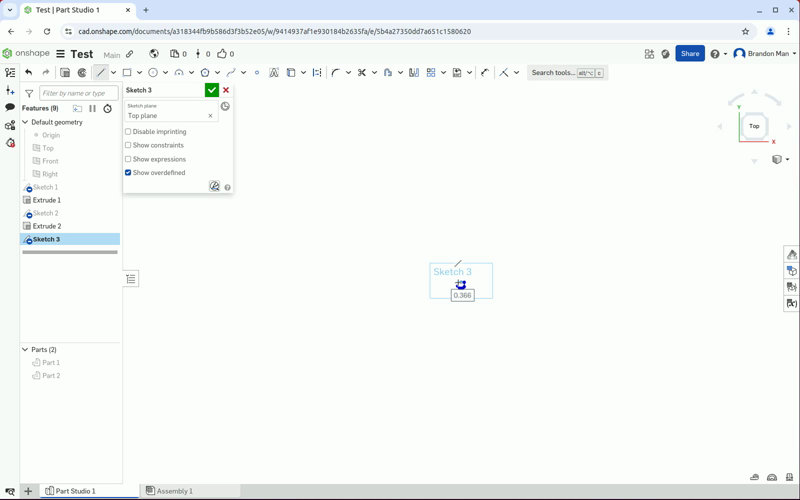
scroll(6)
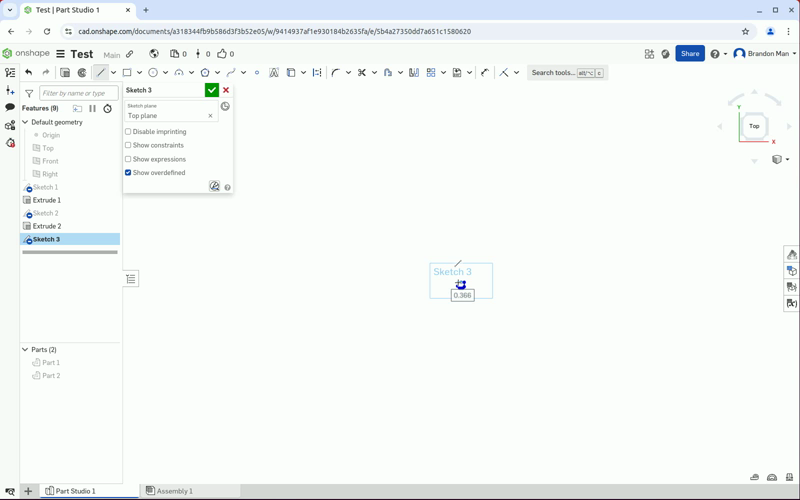
scroll(6)
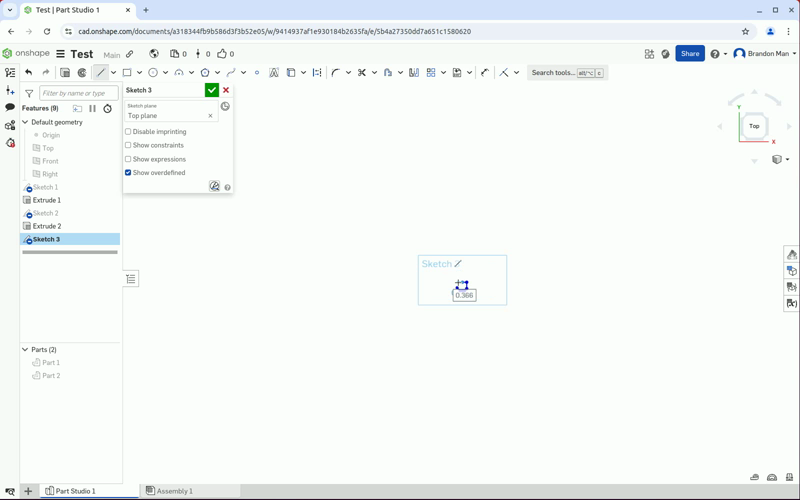
scroll(6)
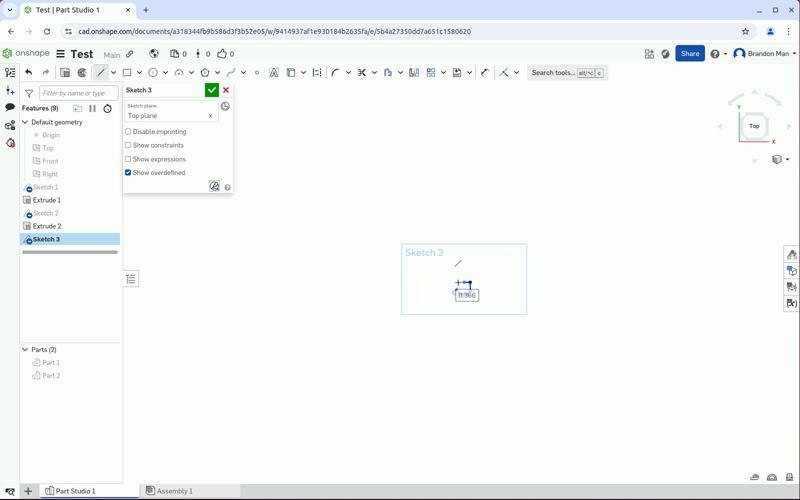
scroll(6)
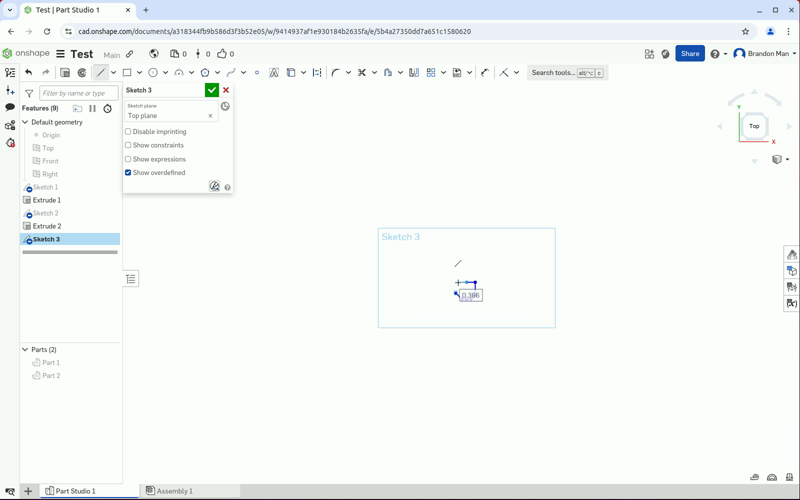
scroll(6)
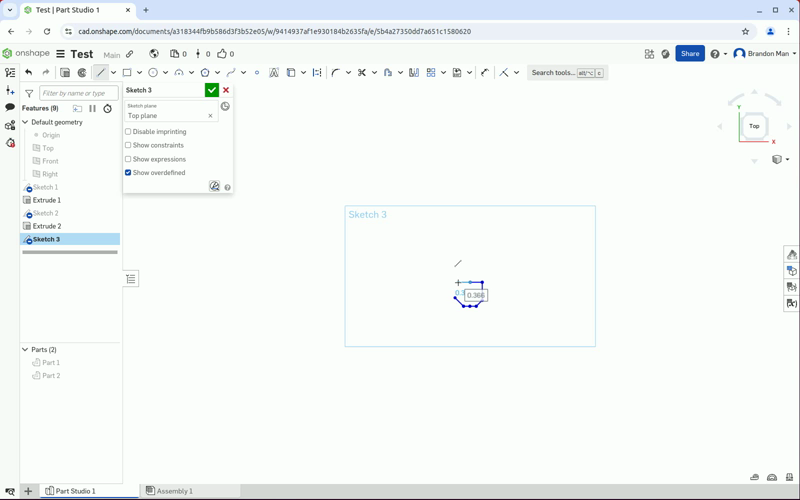
scroll(6)
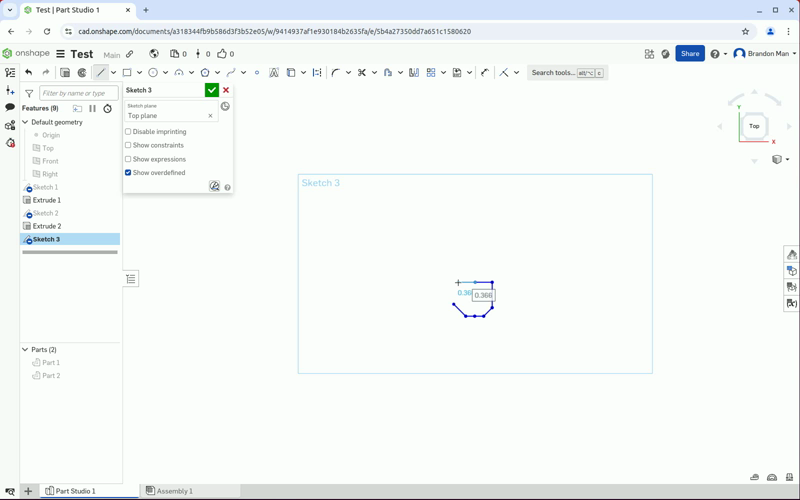
scroll(6)
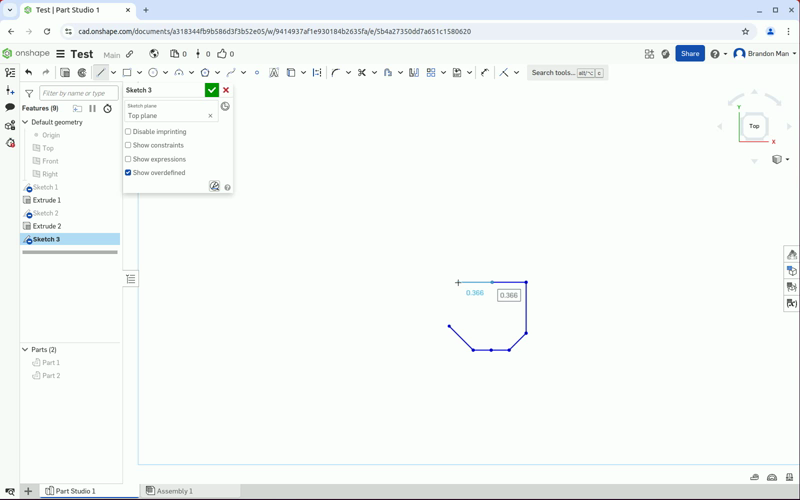
click(458, 282)
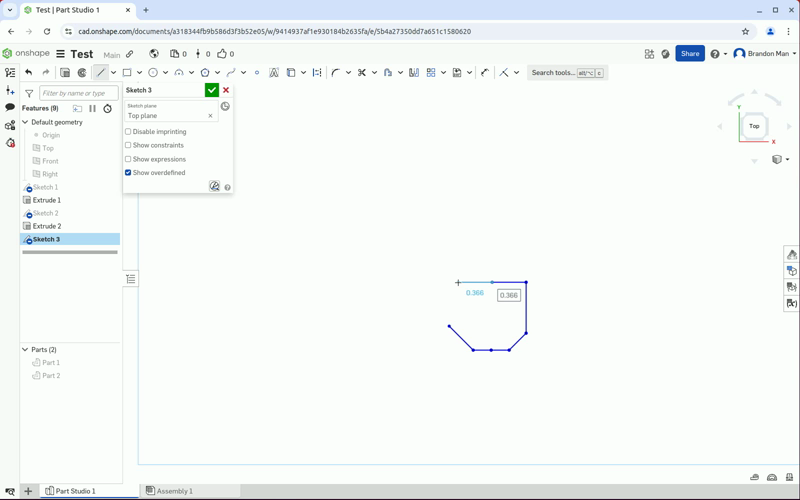
scroll(-6)
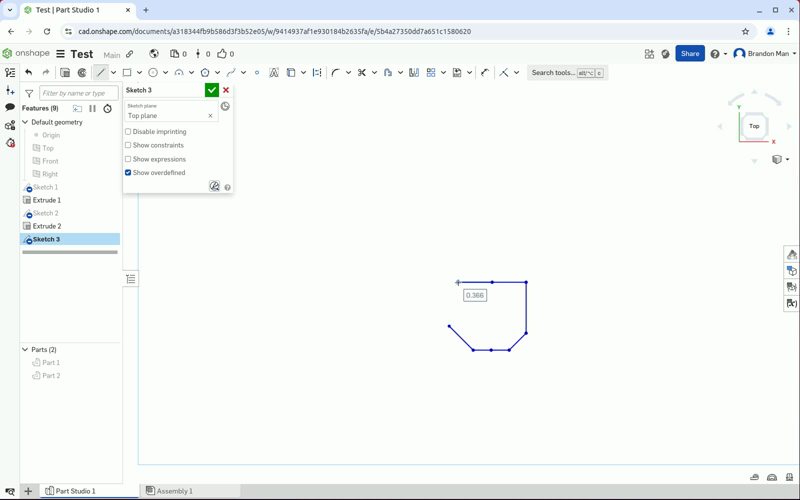
scroll(-6)
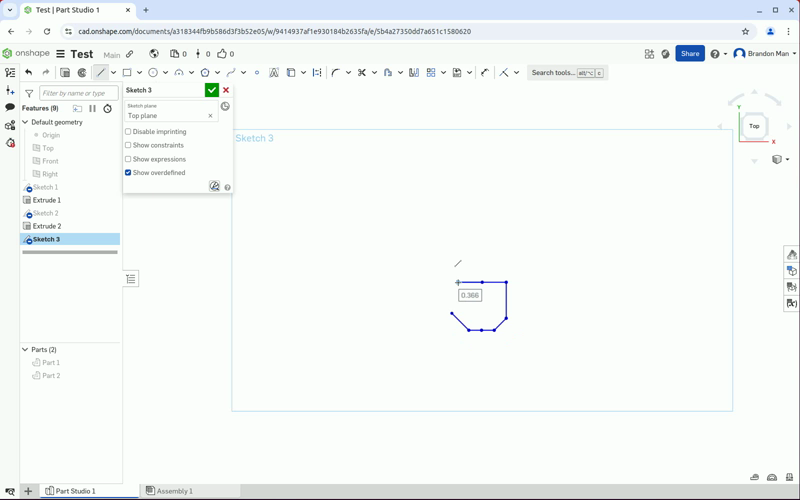
scroll(-6)
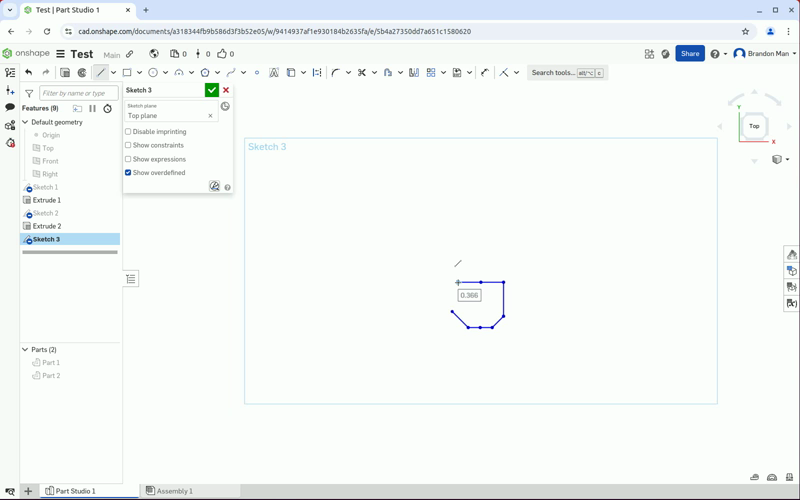
scroll(-6)
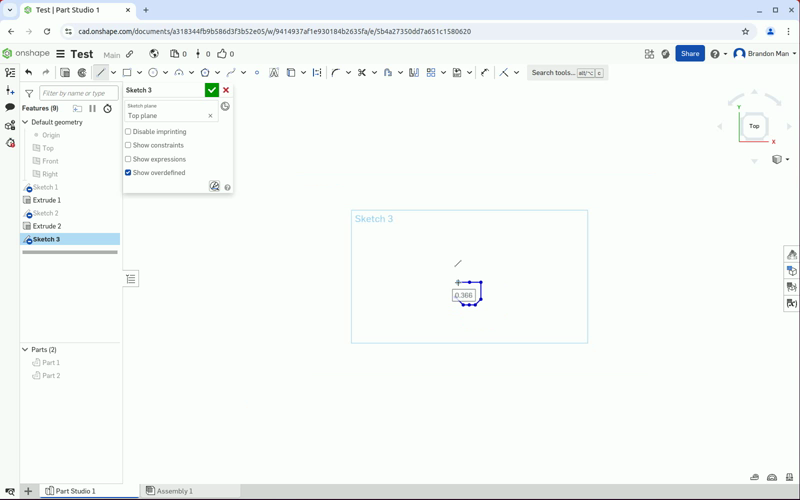
scroll(-6)
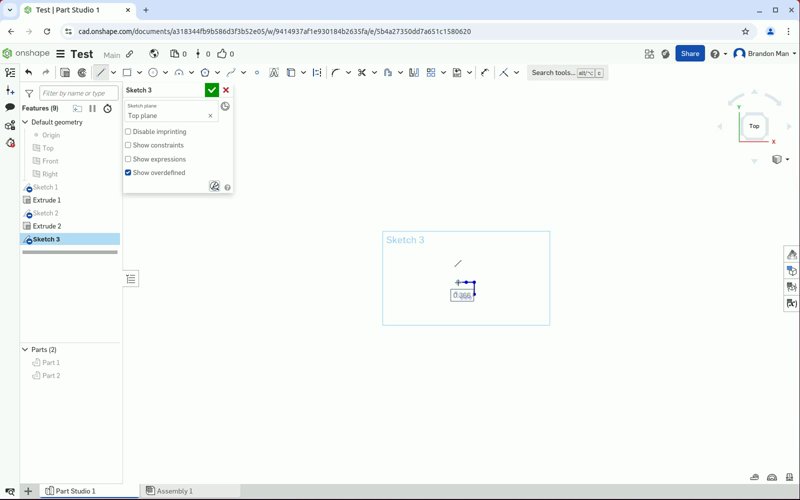
scroll(-6)
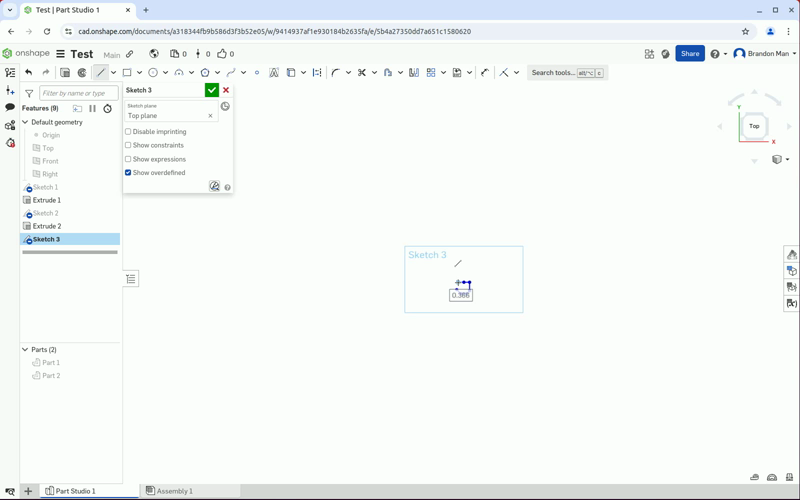
scroll(-6)
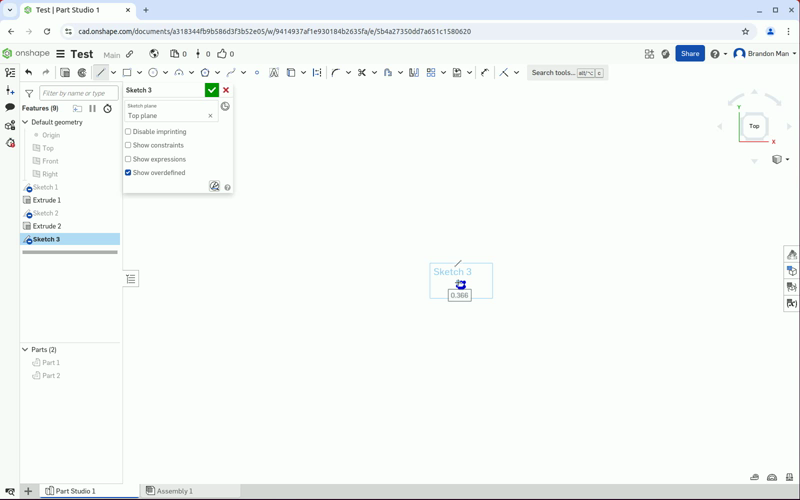
key_up(shift)
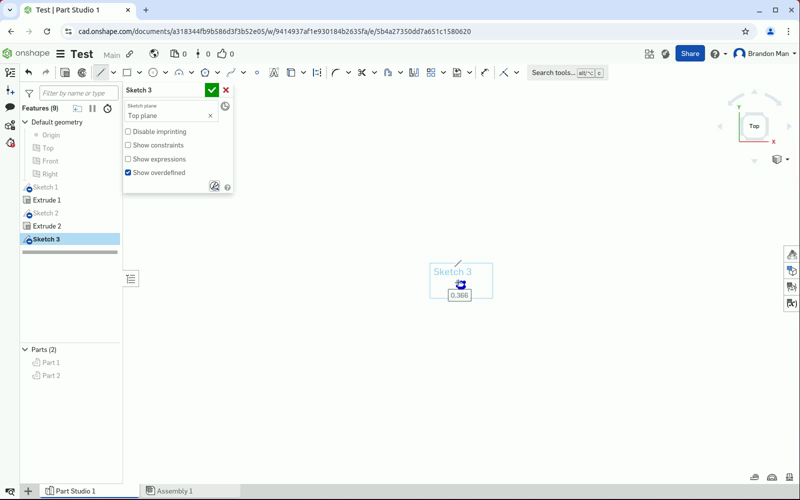
mouse_move(488, 282)
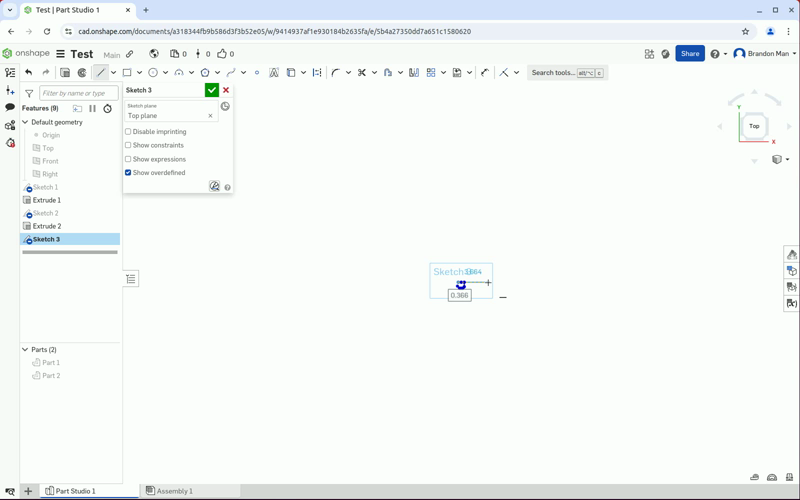
key_down(shift)
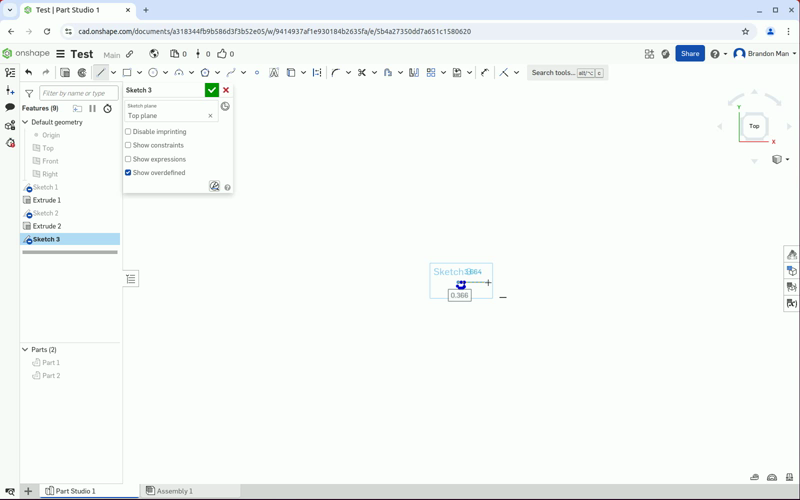
mouse_move(458, 286)
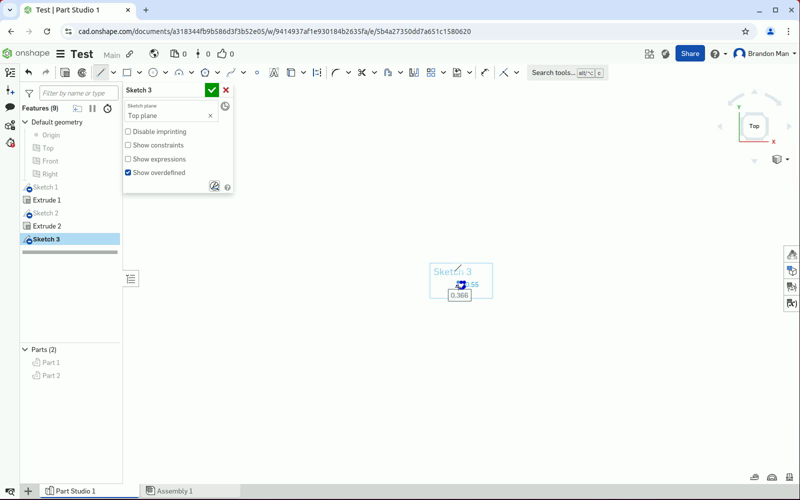
scroll(6)
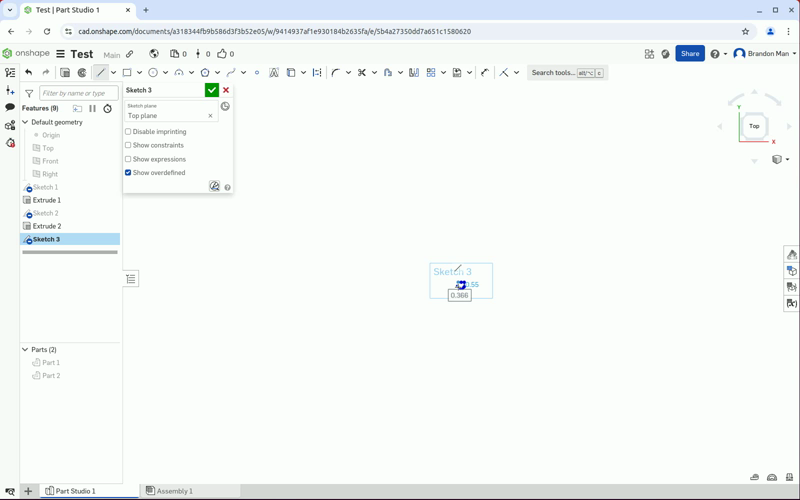
scroll(6)
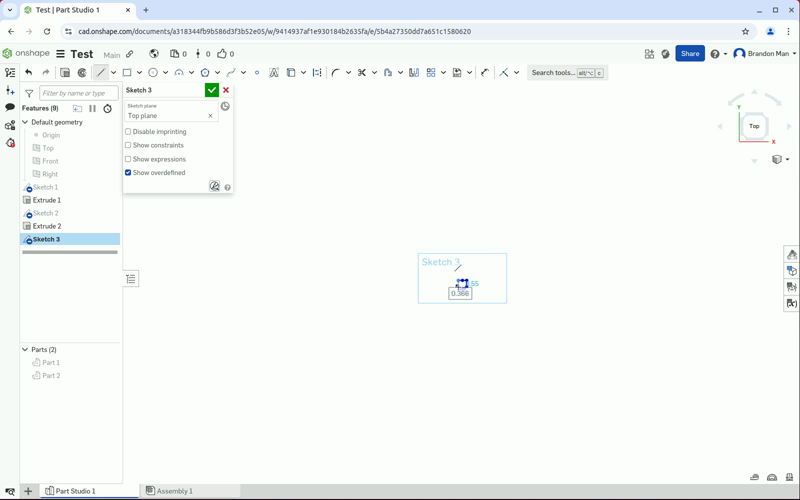
scroll(6)
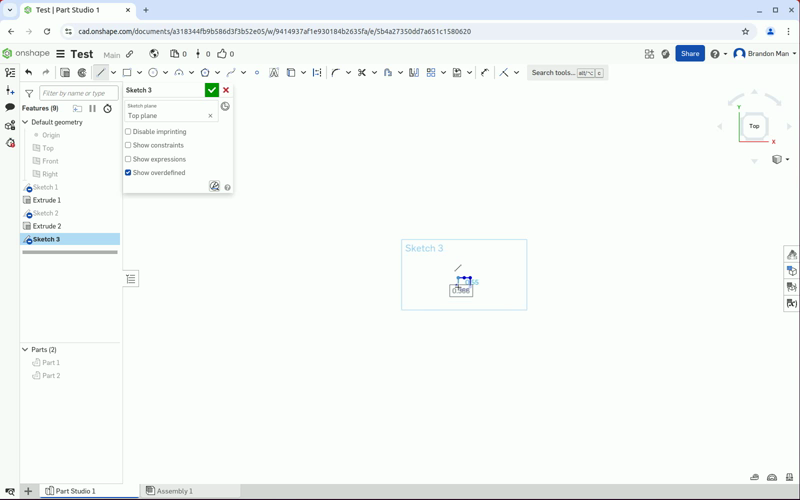
scroll(6)
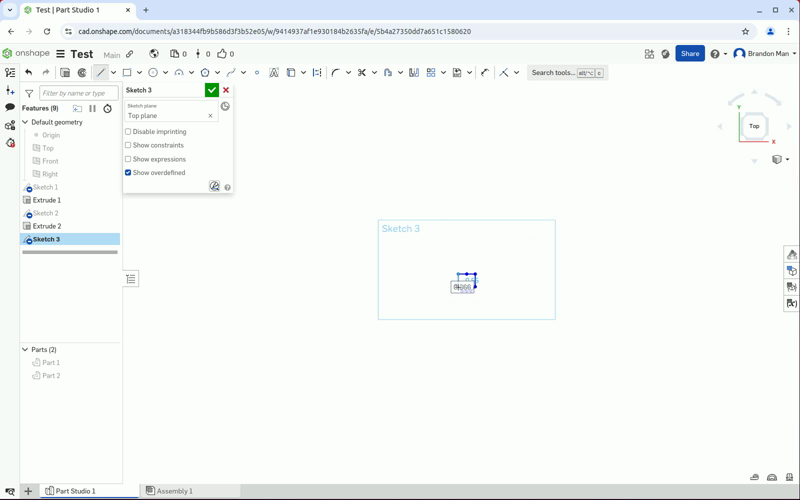
scroll(6)
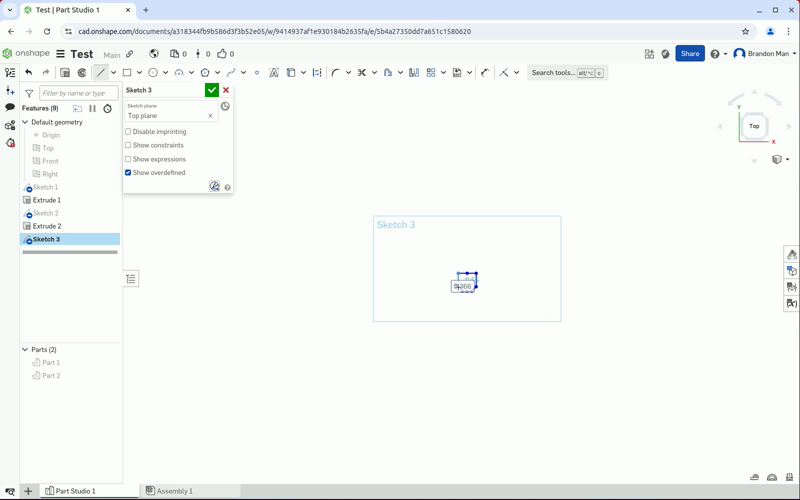
scroll(6)
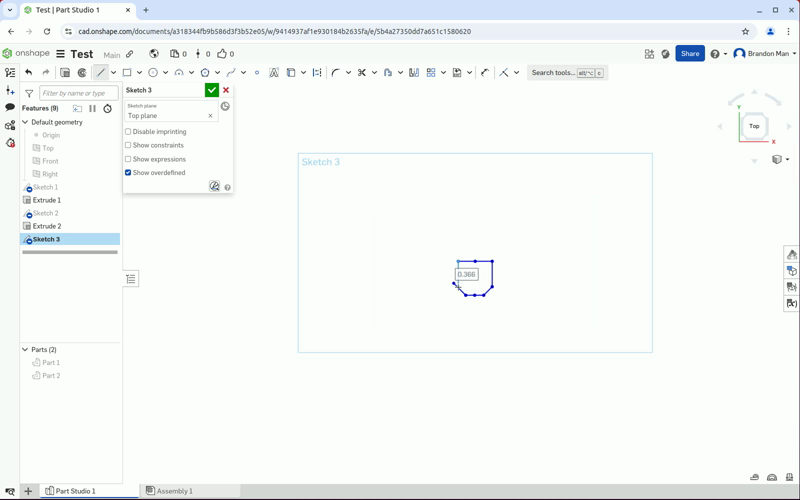
scroll(6)
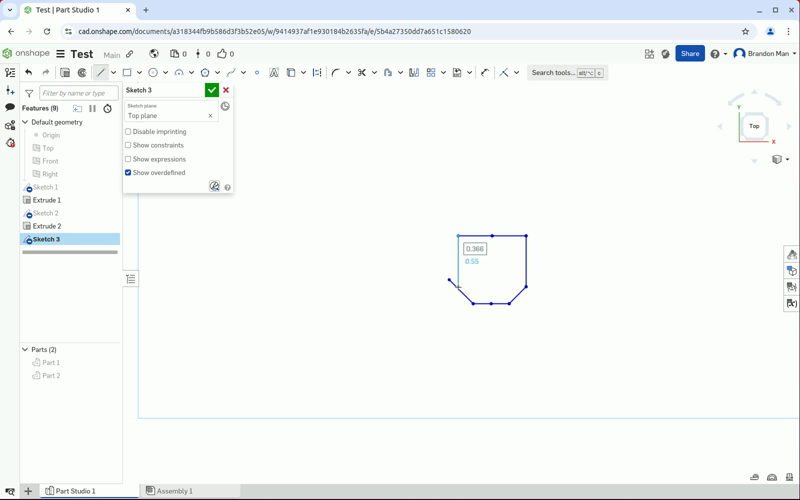
key_up(shift)
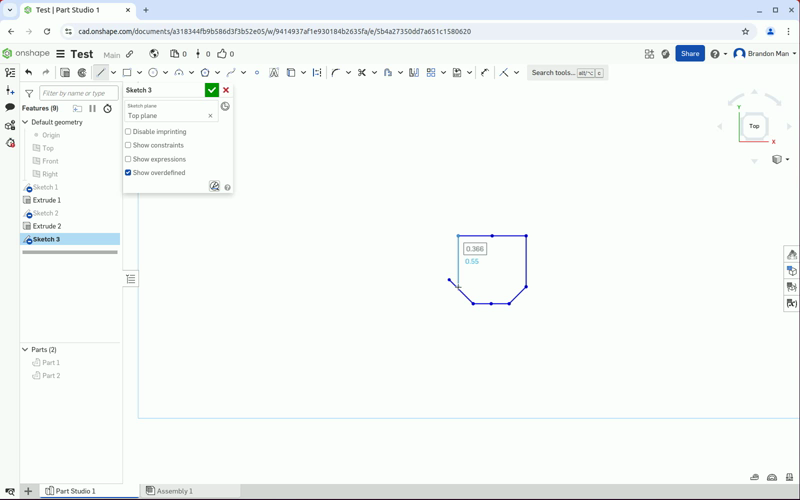
click(458, 286)
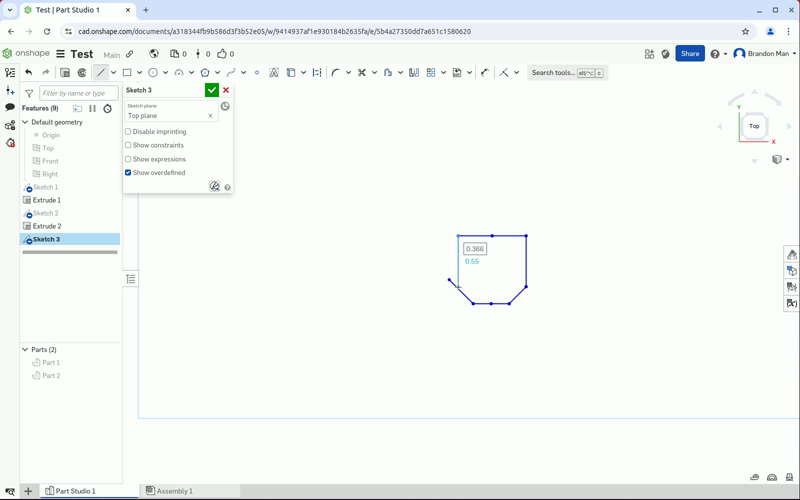
scroll(-6)
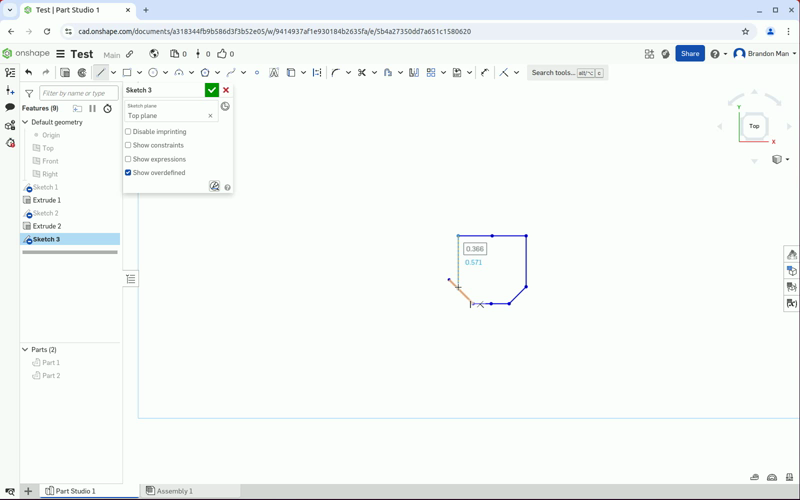
scroll(-6)
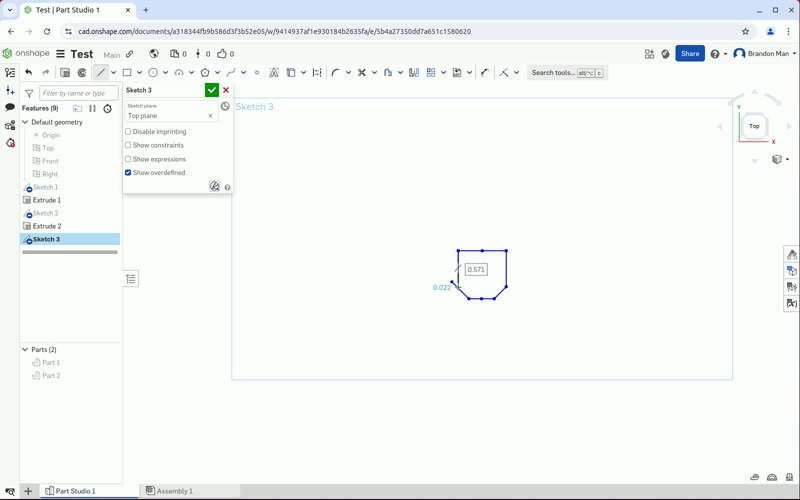
scroll(-6)
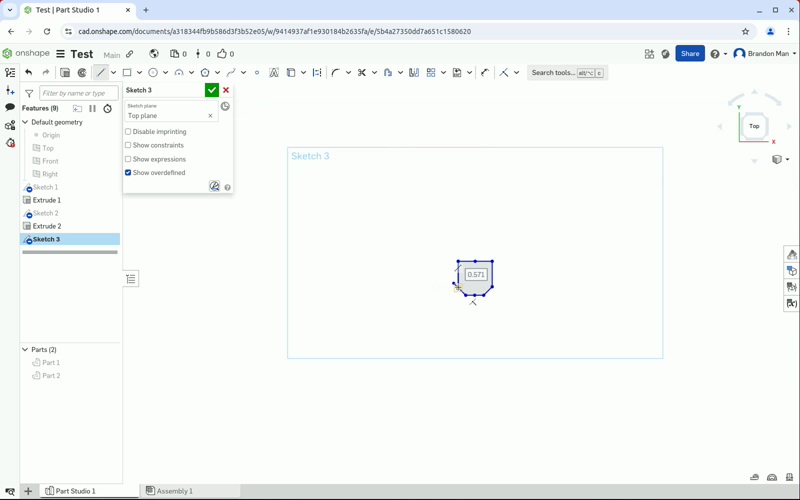
scroll(-6)
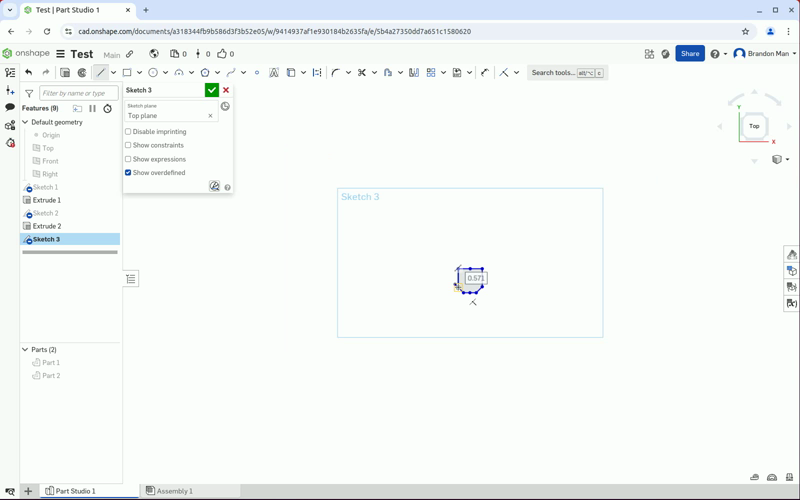
scroll(-6)
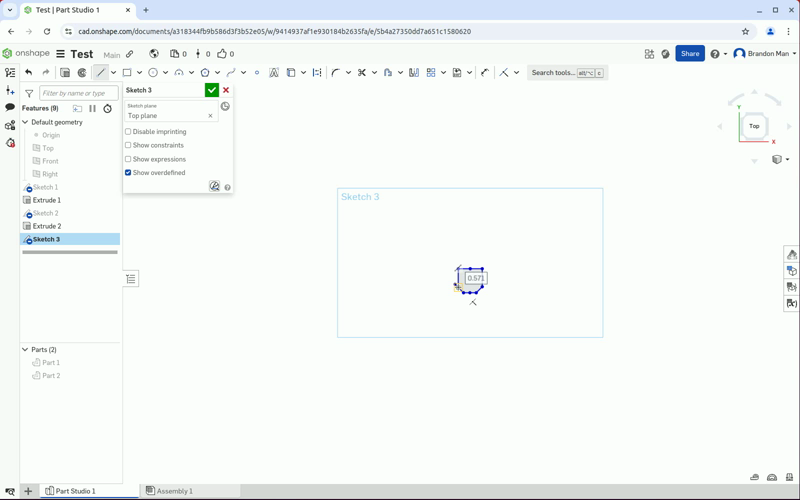
scroll(-6)
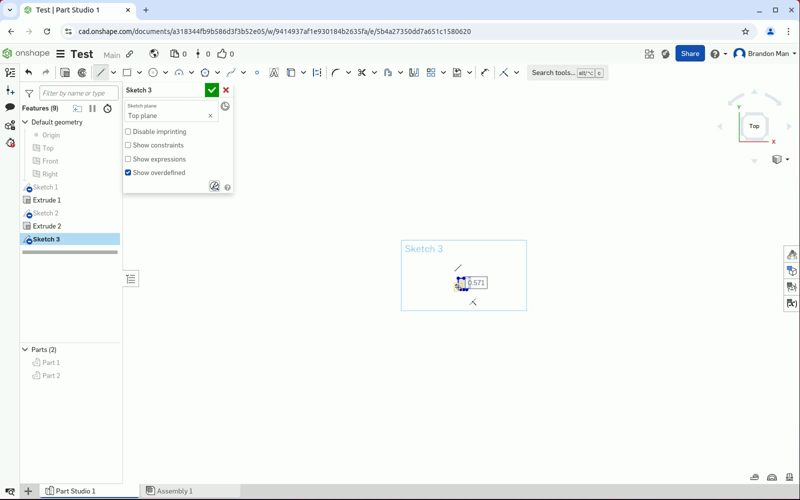
scroll(-6)
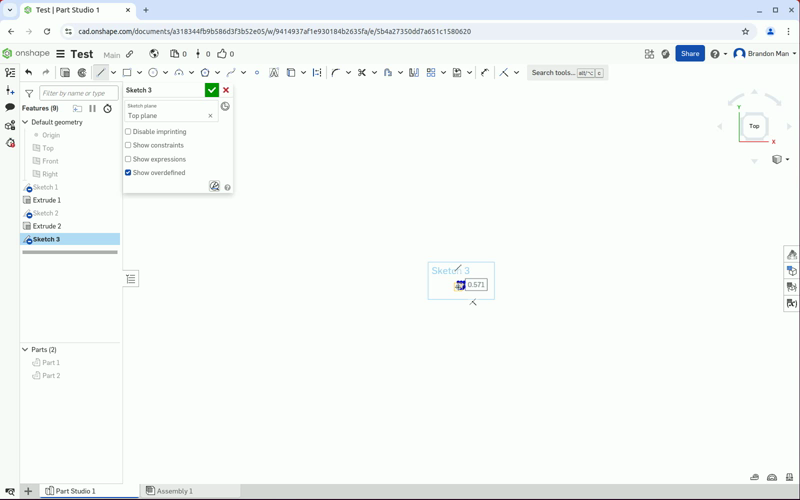
key(esc)
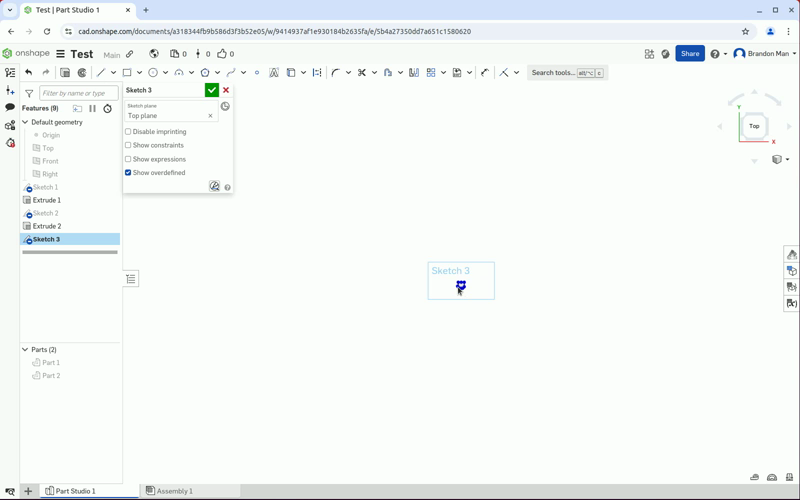
mouse_move(463, 285)
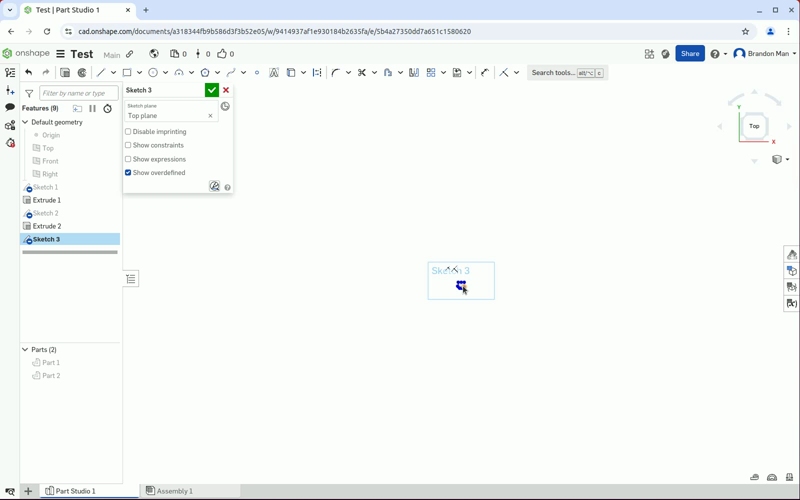
scroll(6)
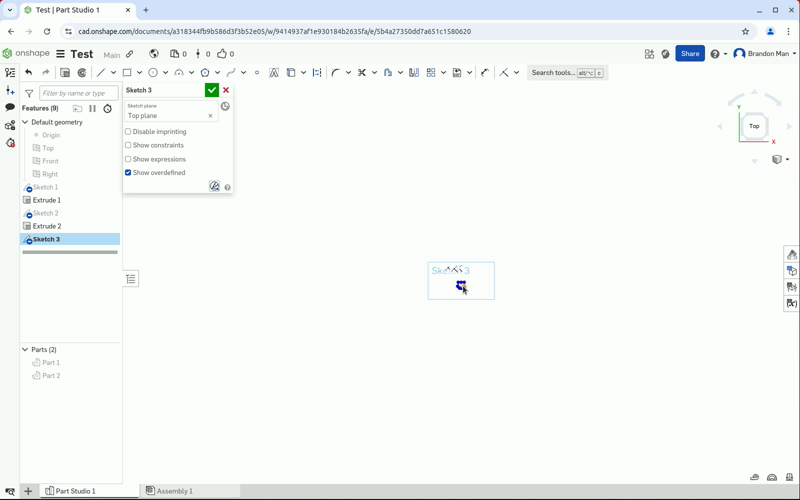
scroll(6)
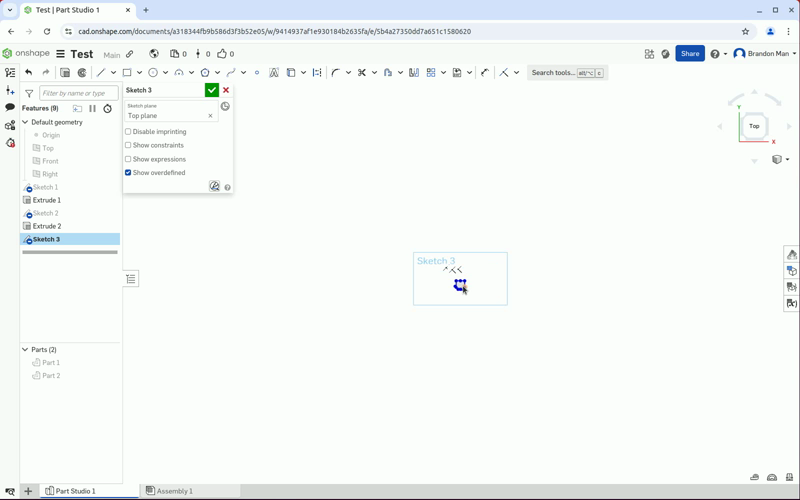
scroll(6)
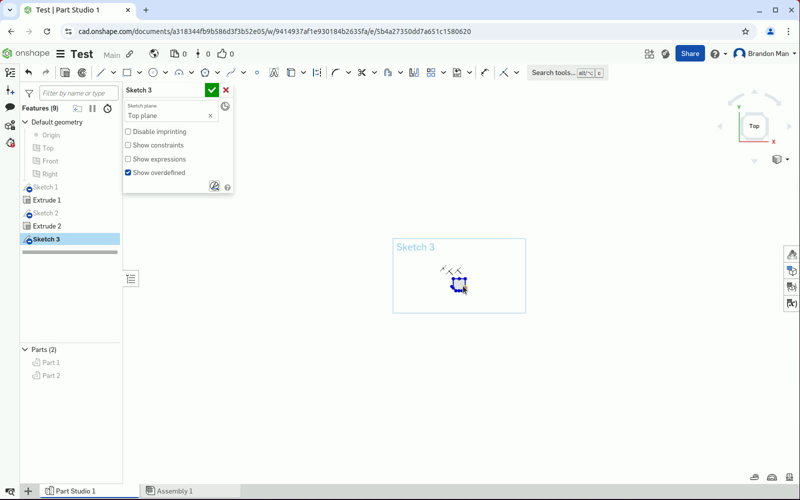
scroll(6)
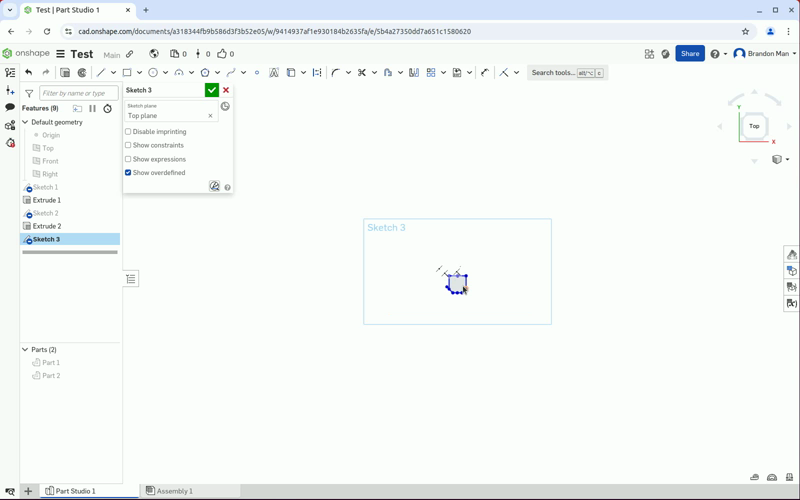
scroll(6)
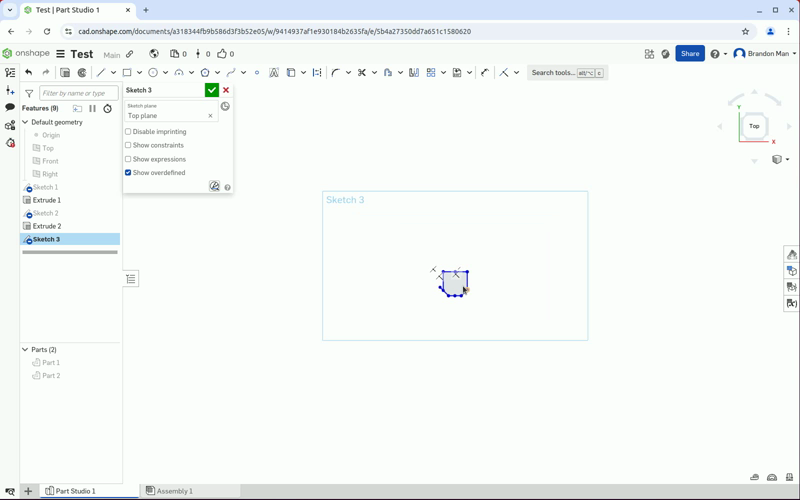
scroll(6)
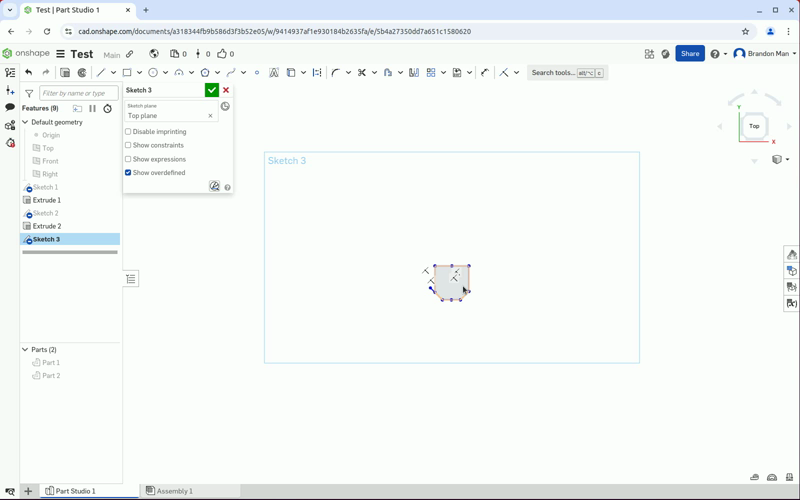
scroll(6)
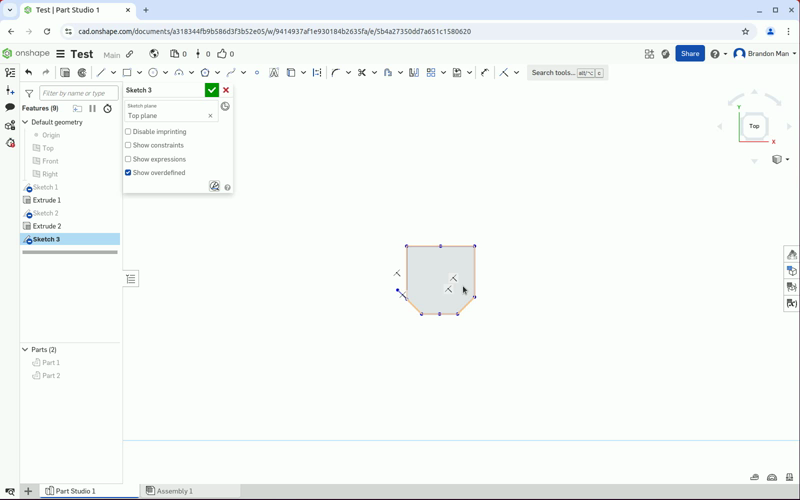
click(463, 285)
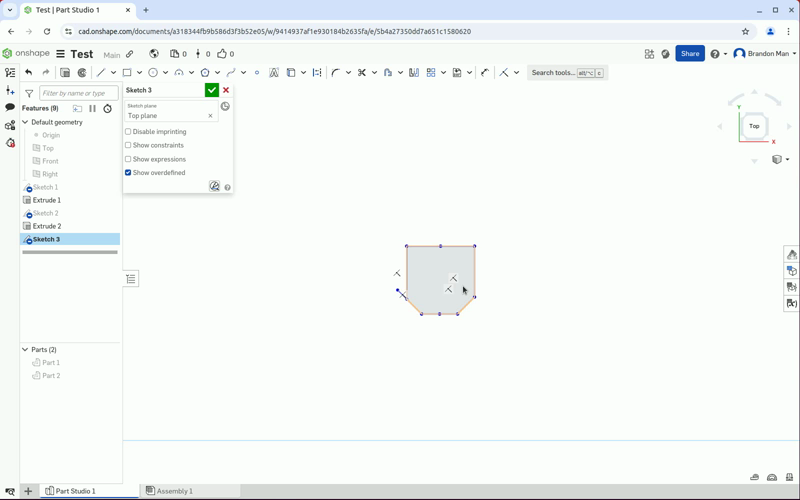
scroll(-6)
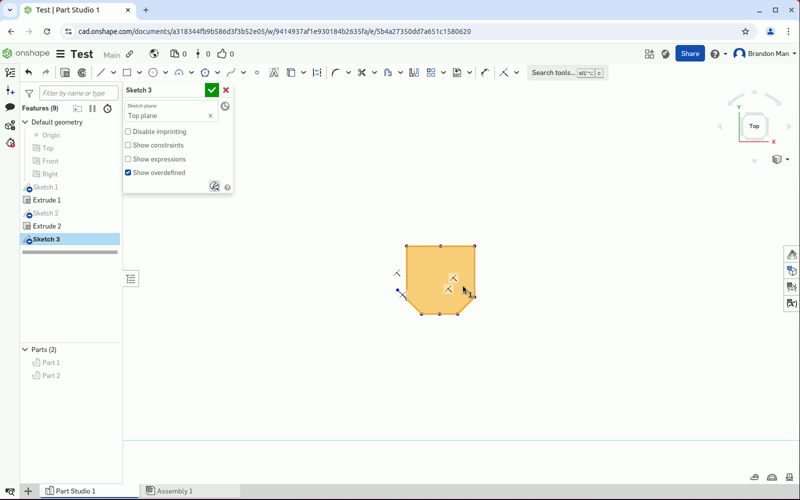
scroll(-6)
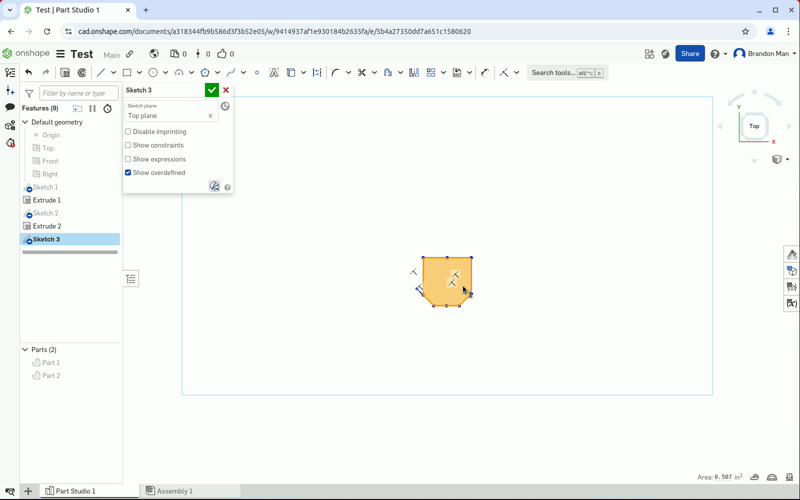
scroll(-6)
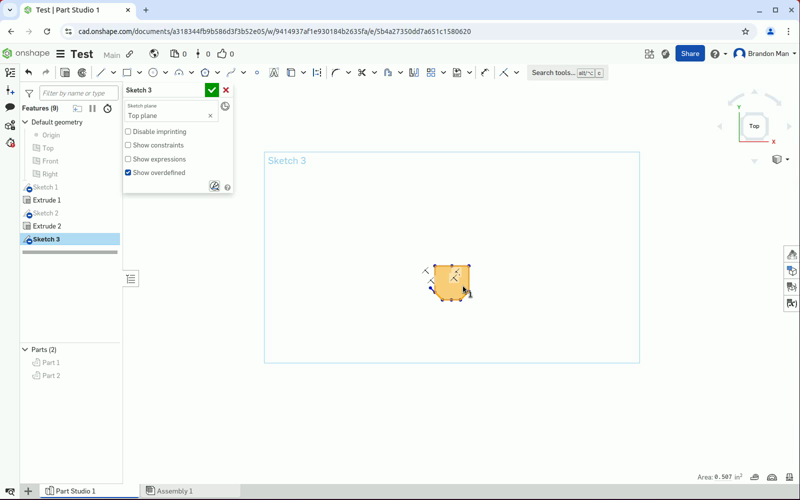
scroll(-6)
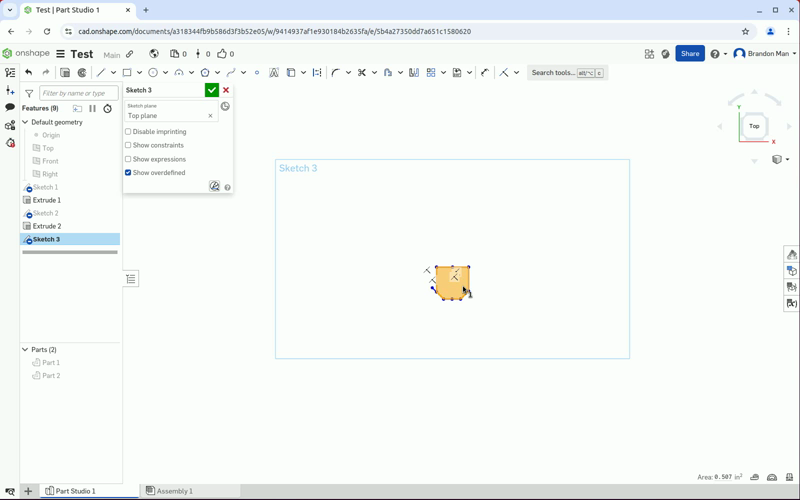
scroll(-6)
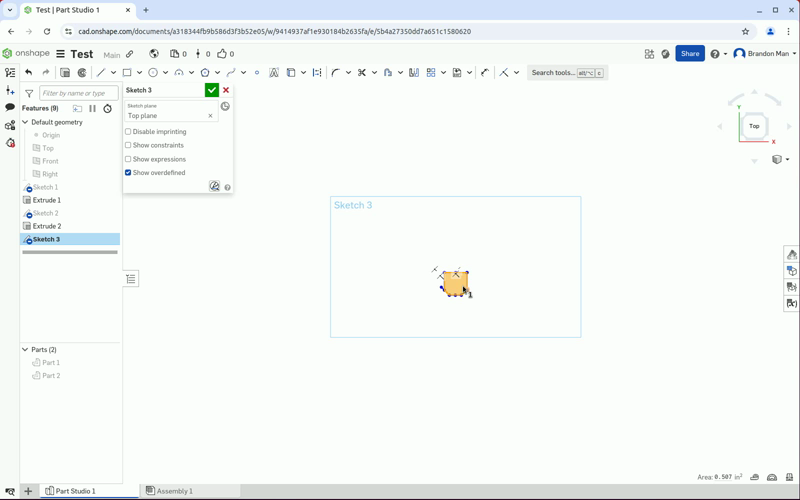
scroll(-6)
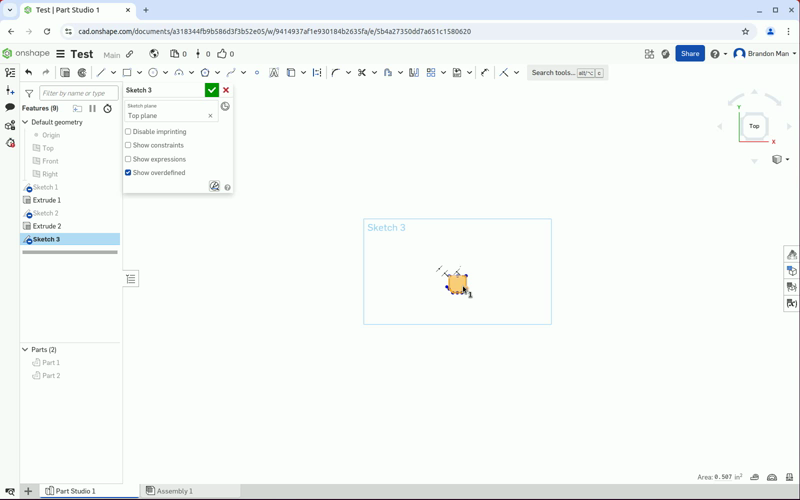
scroll(-6)
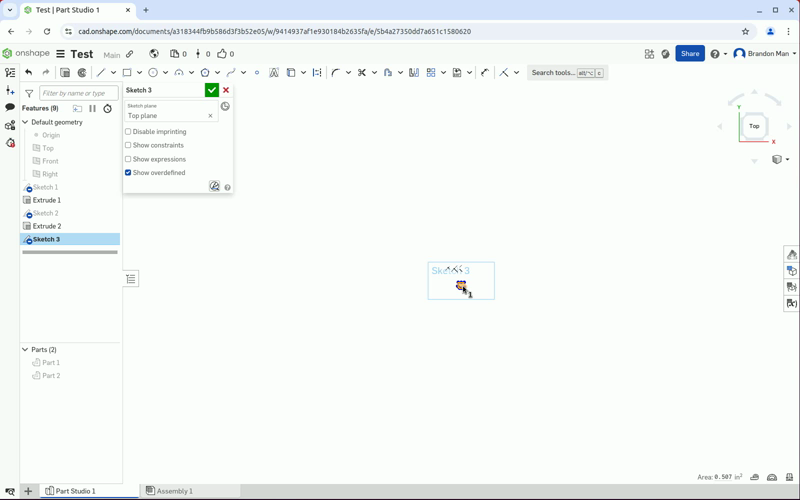
mouse_move(73, 352)
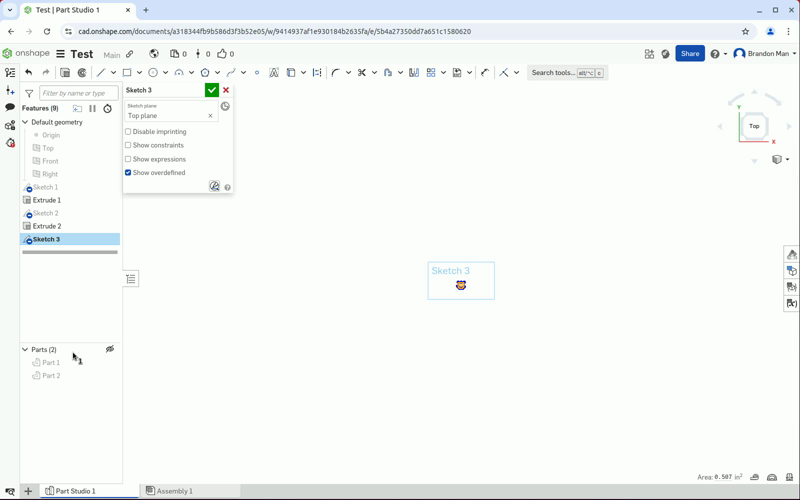
key(shift+y)
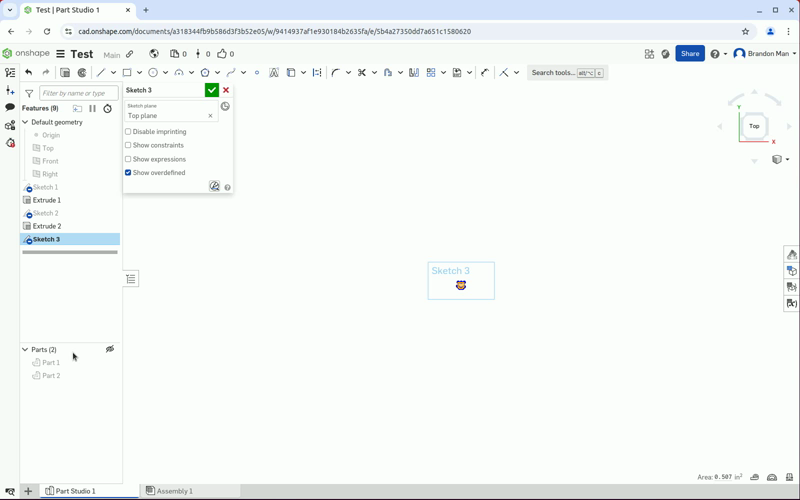
key(shift+e)
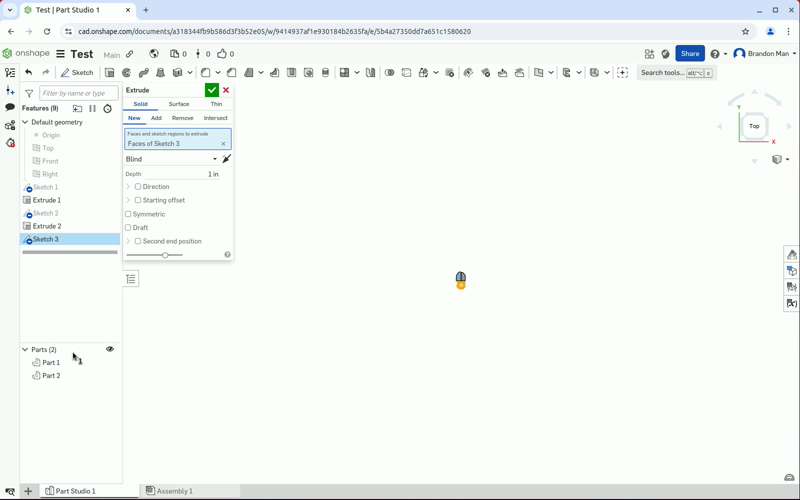
mouse_move(143, 106)
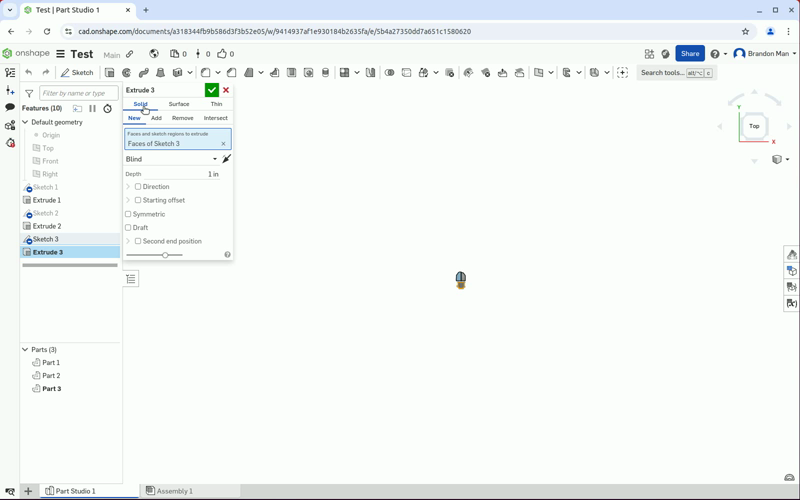
click(143, 106)
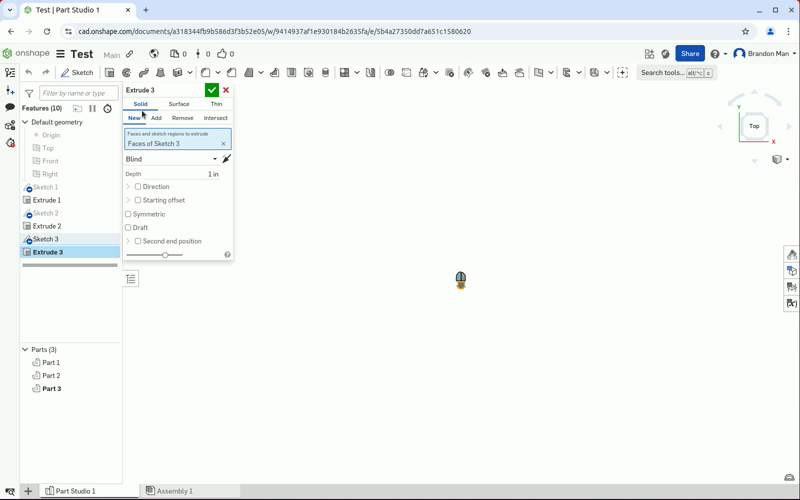
mouse_move(137, 120)
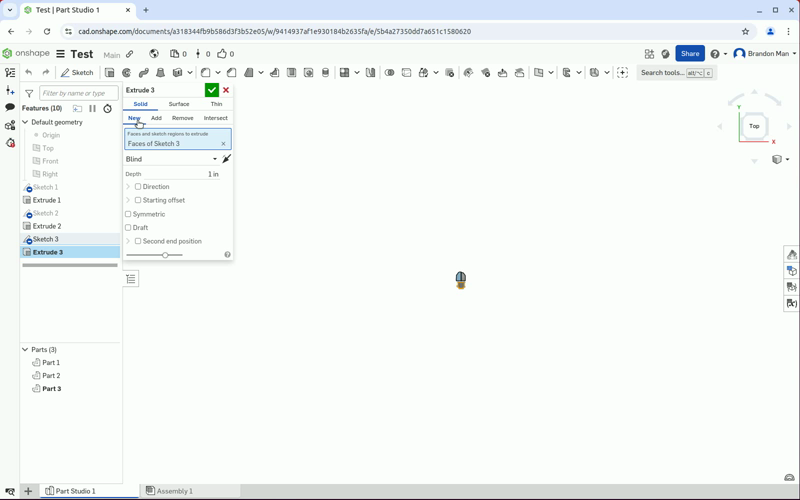
click(137, 120)
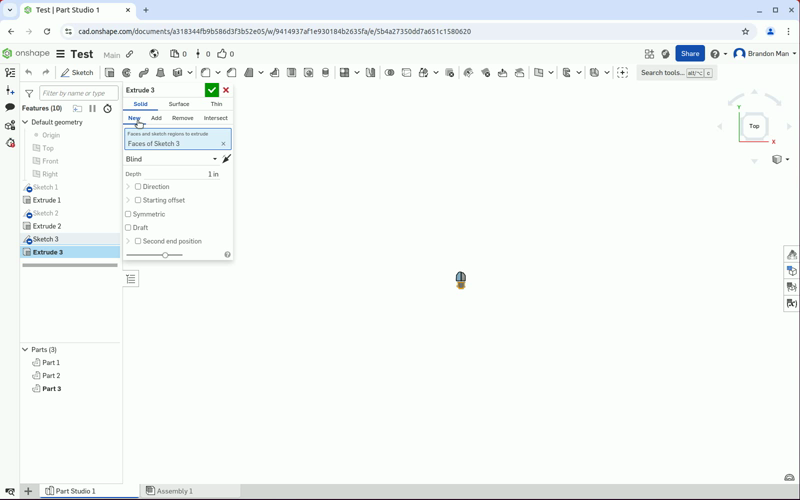
key(tab, 4)
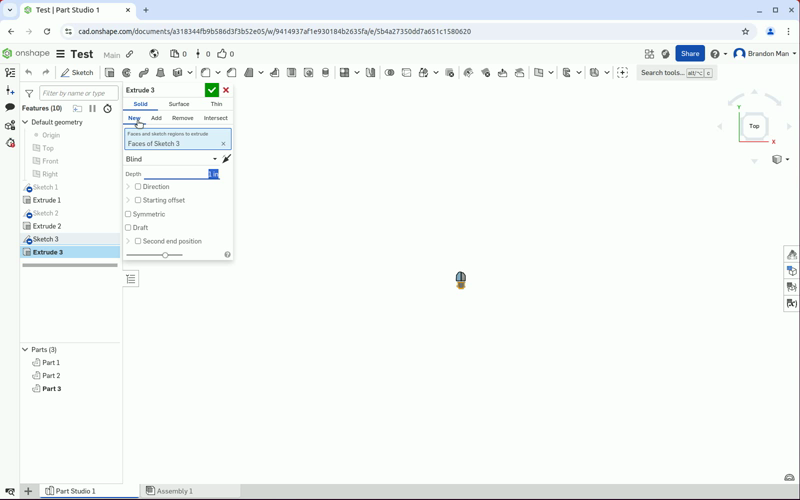
text(23.108)
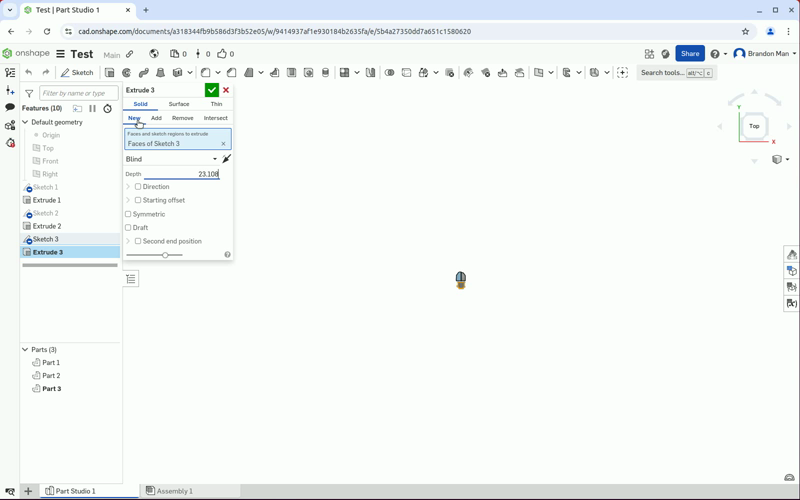
key(enter)
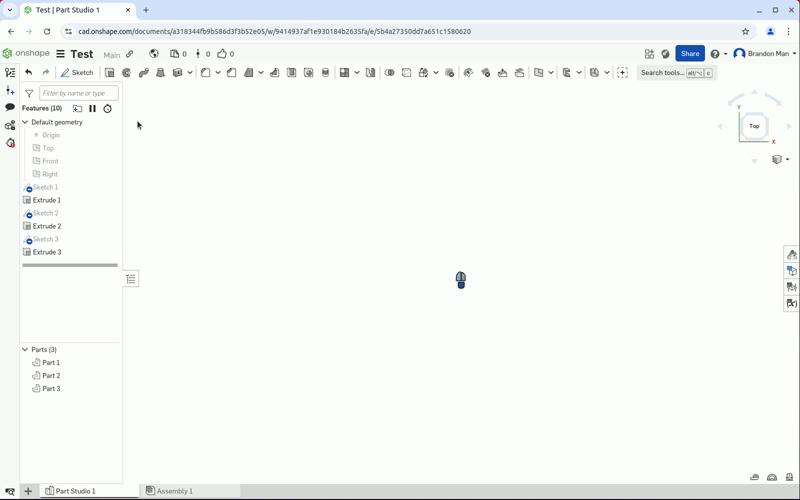
key(shift+h)
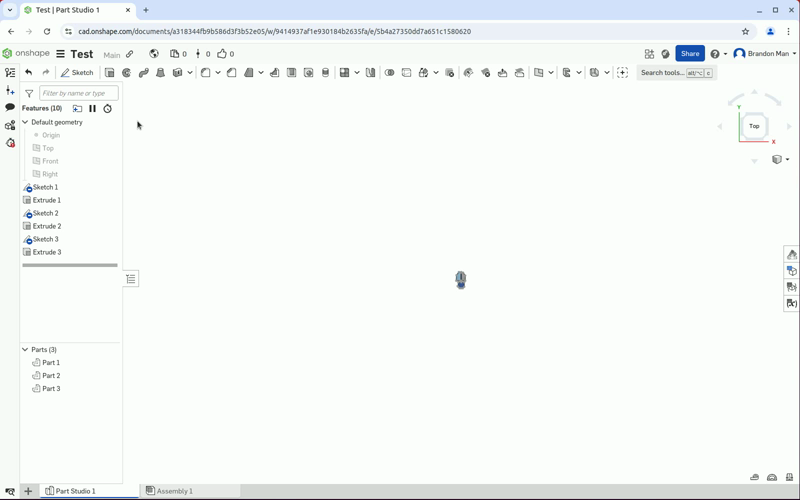
key(shift+h)
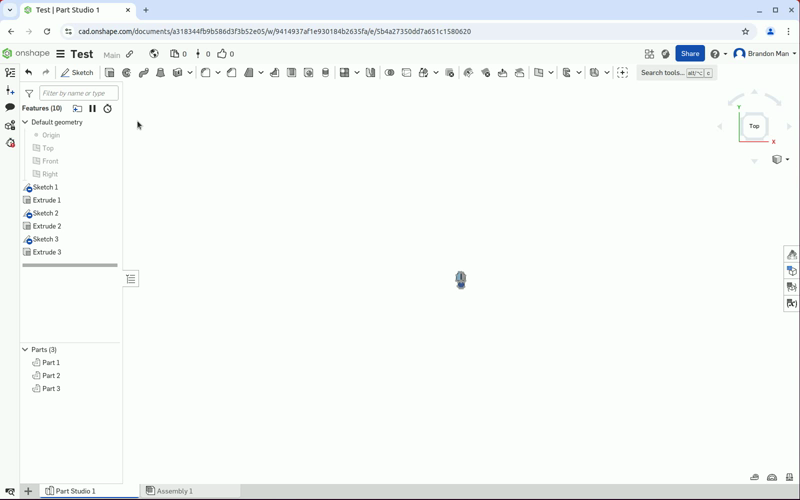
key(shift+7)
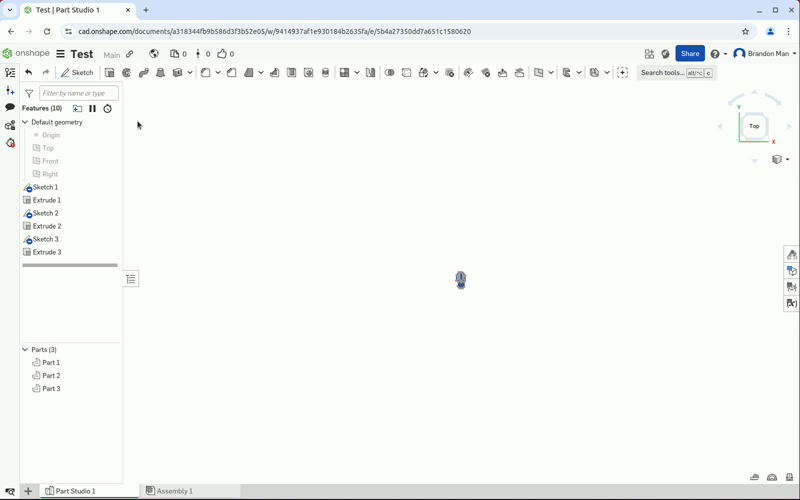
key(up, 3)
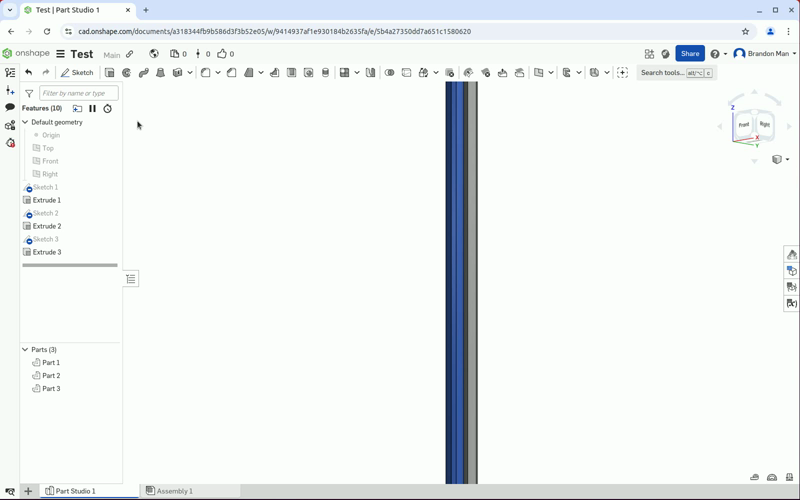
key(left, 3)
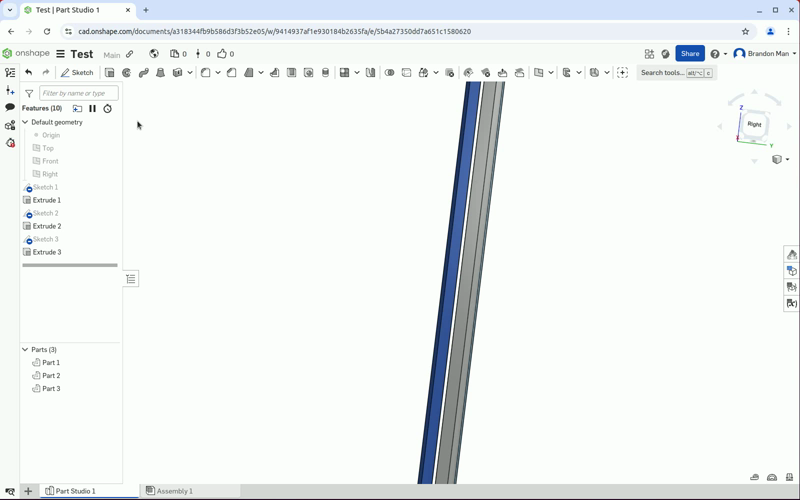
key(right, 3)
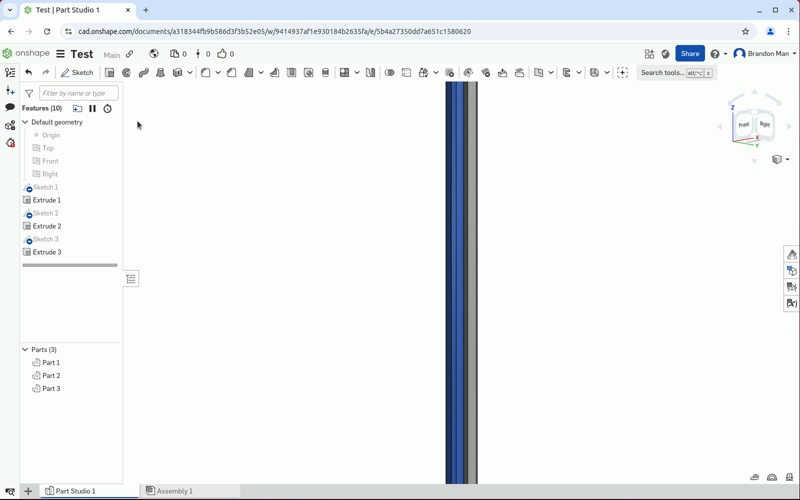
key(down, 3)
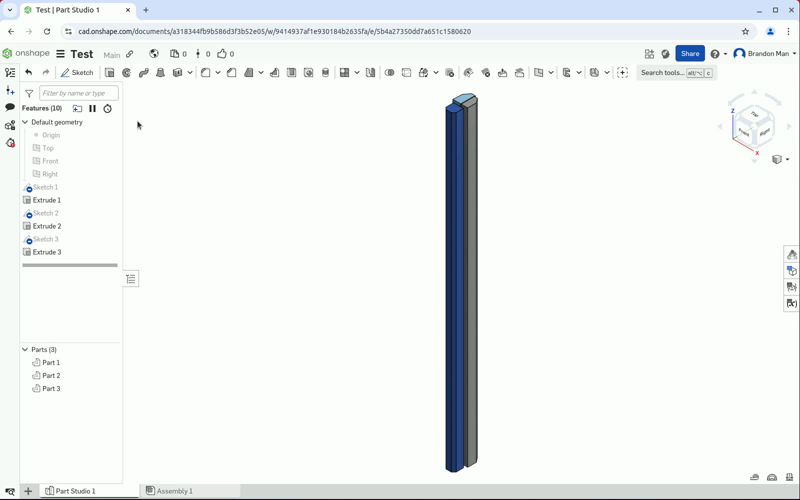
mouse_move(73, 189)
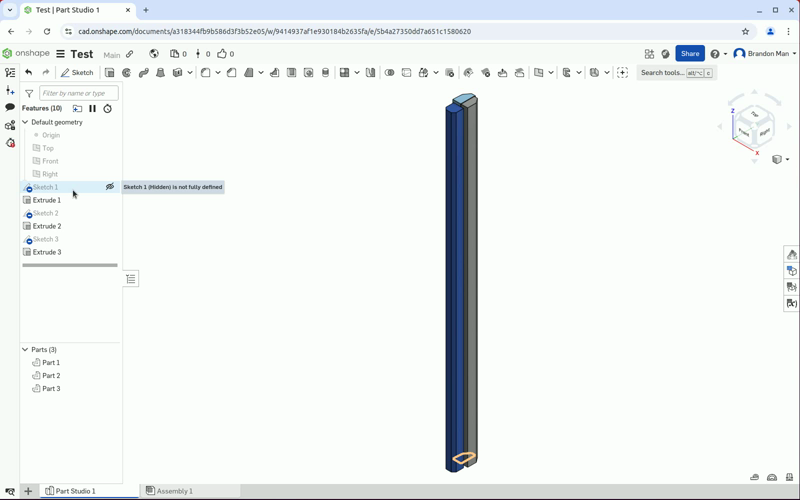
click(73, 189)